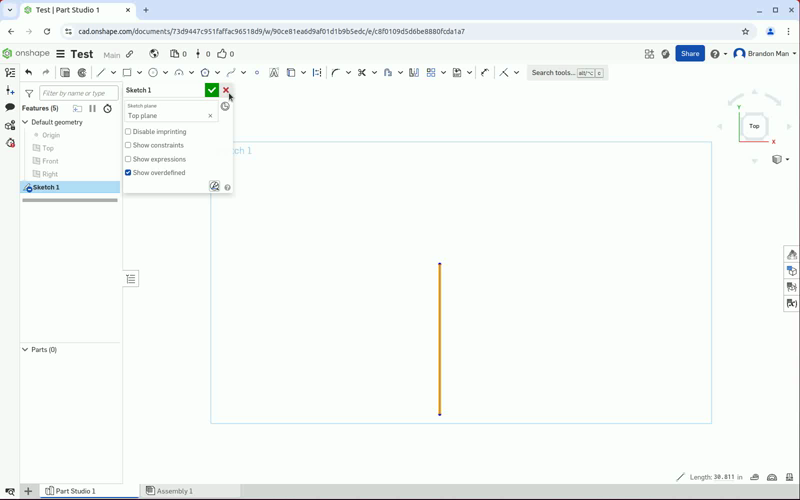
key(shift+h)
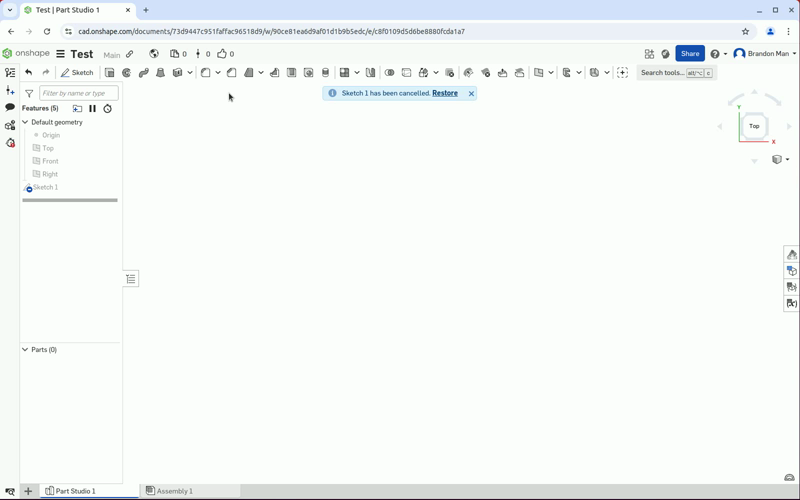
mouse_move(73, 352)
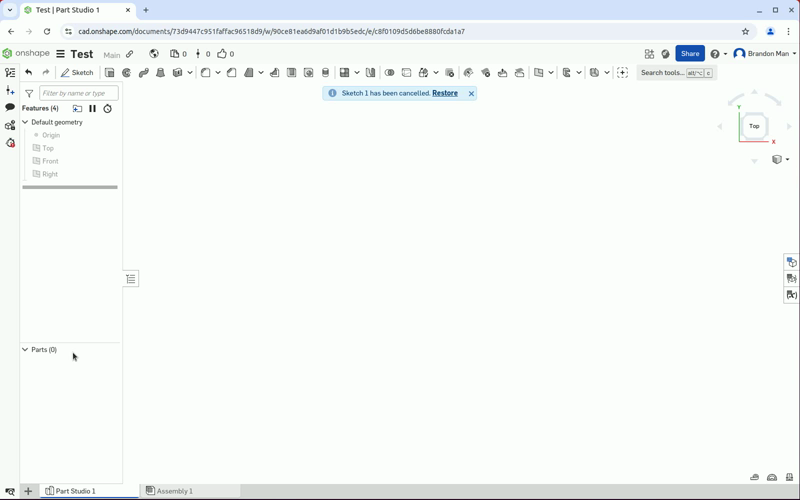
key(y)
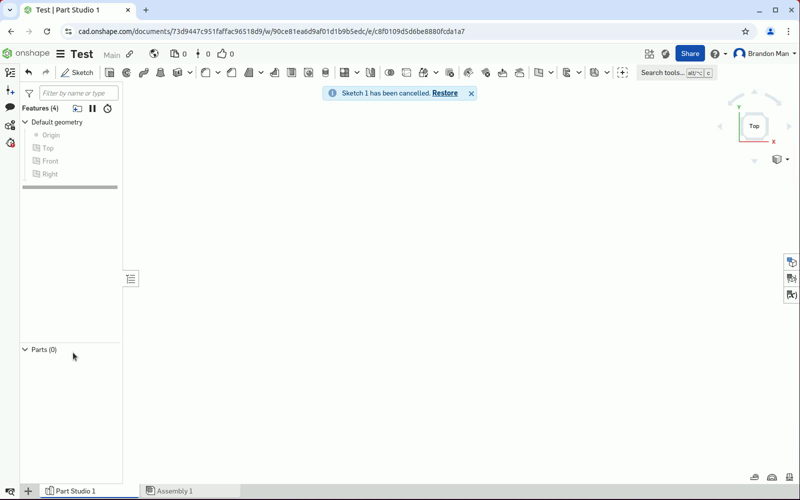
key(shift+p)
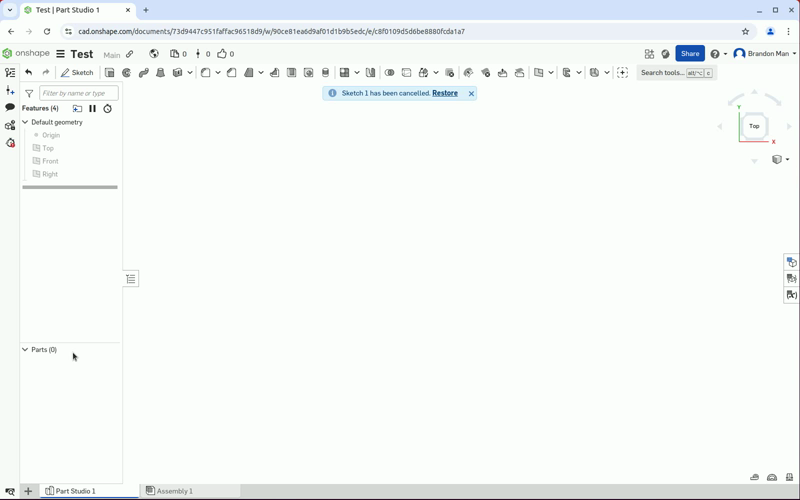
key(space)
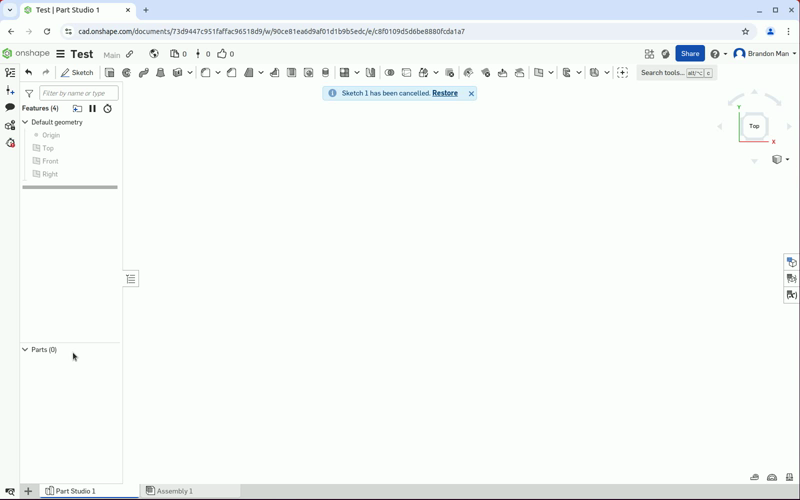
key_down(shift)
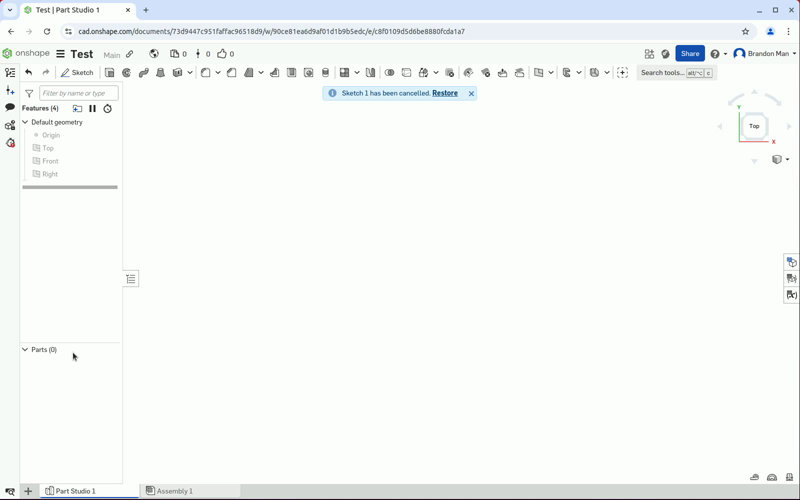
key(up)
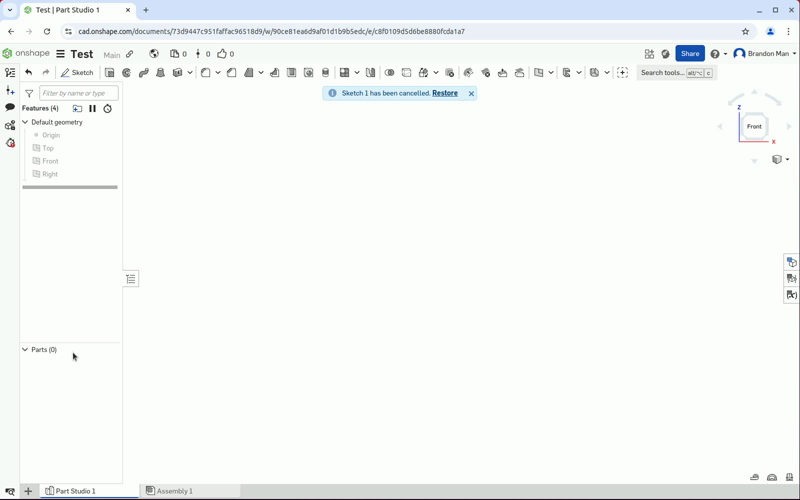
key_up(shift)
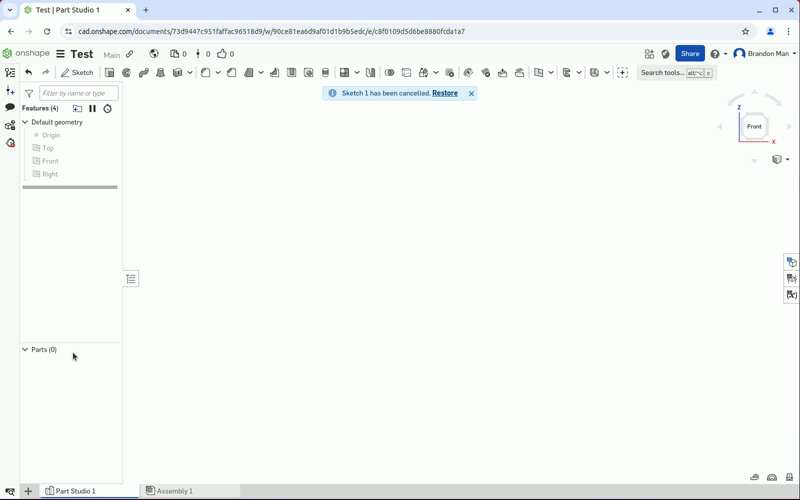
mouse_move(73, 352)
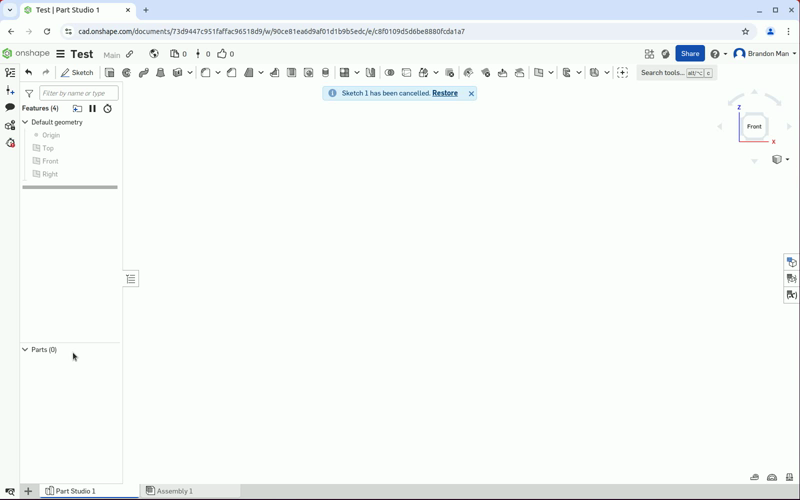
key(shift+y)
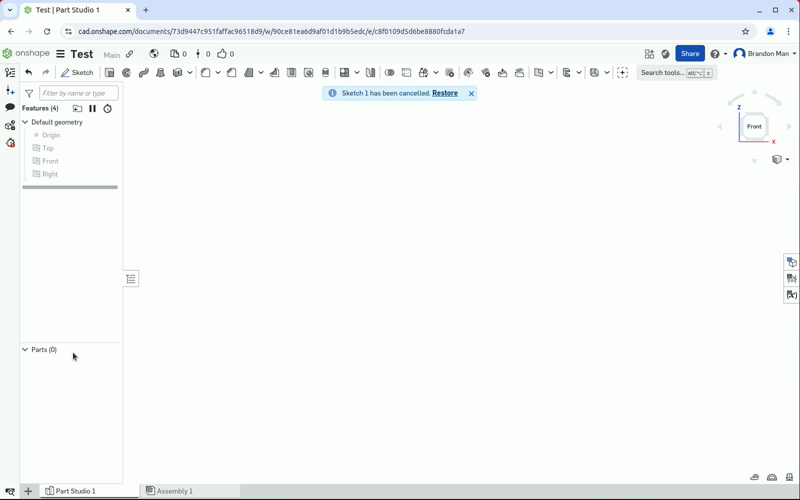
key(shift+s)
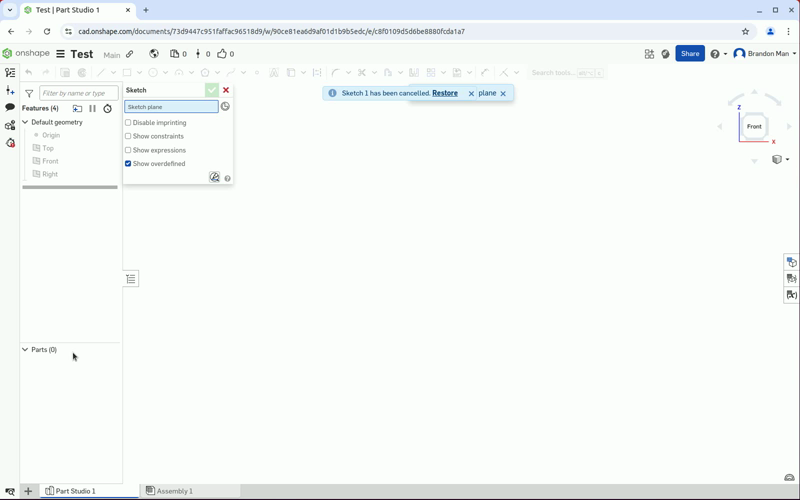
mouse_move(73, 163)
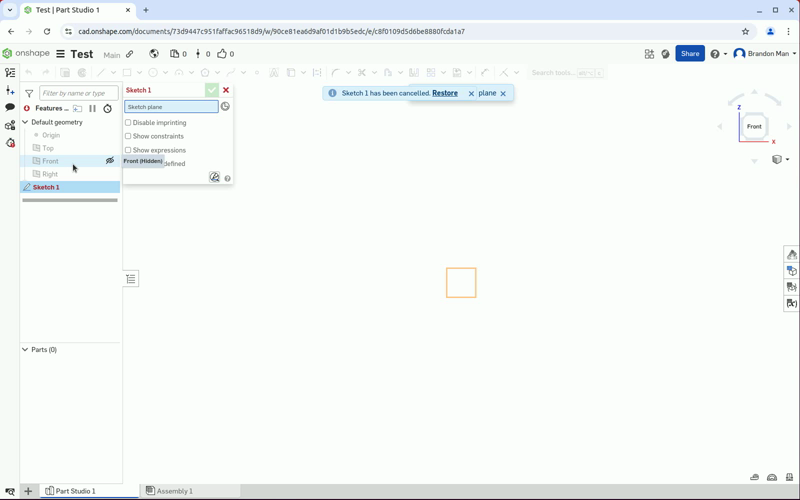
click(73, 163)
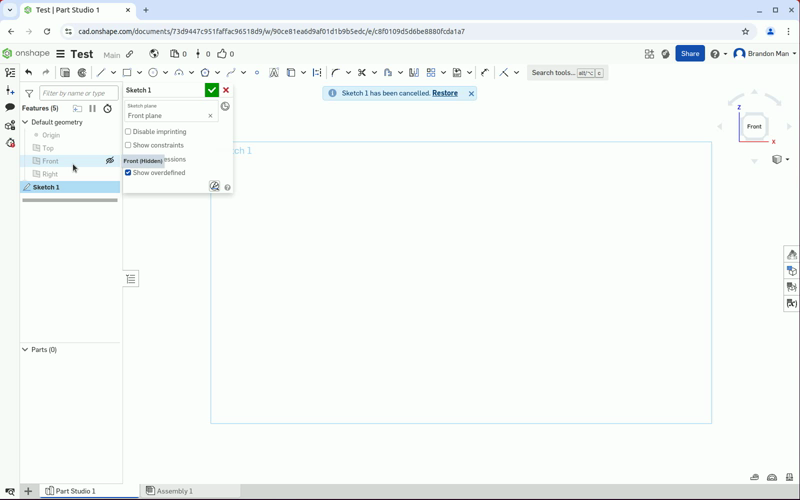
mouse_move(73, 352)
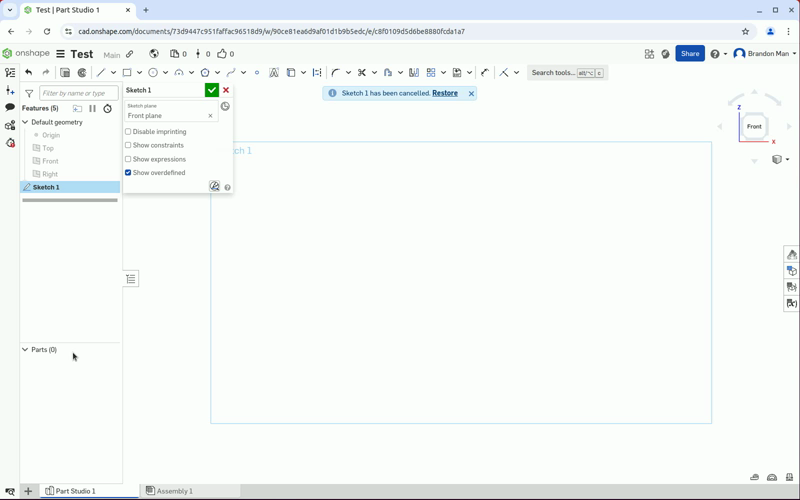
key(y)
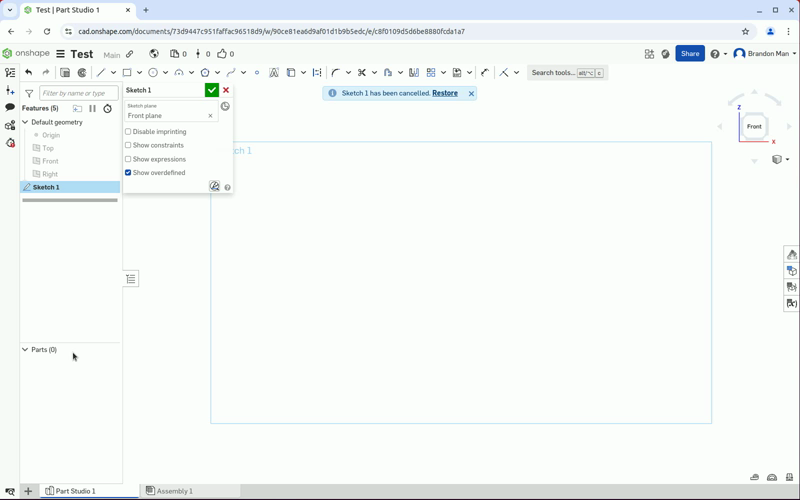
key(c)
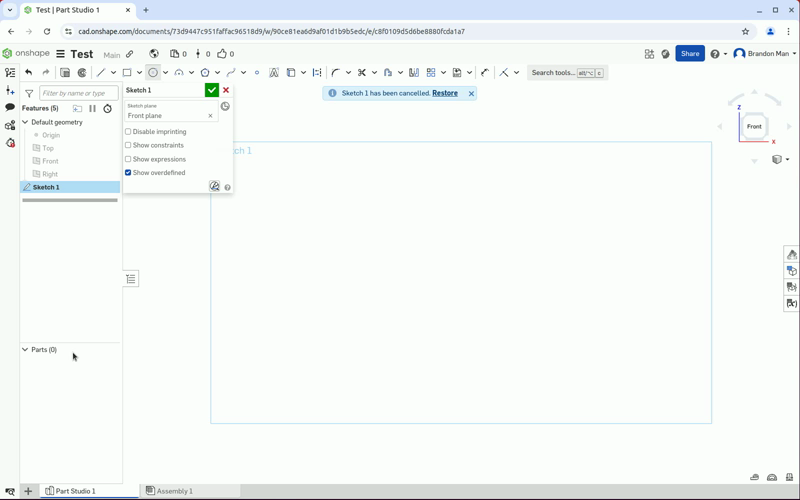
key_down(shift)
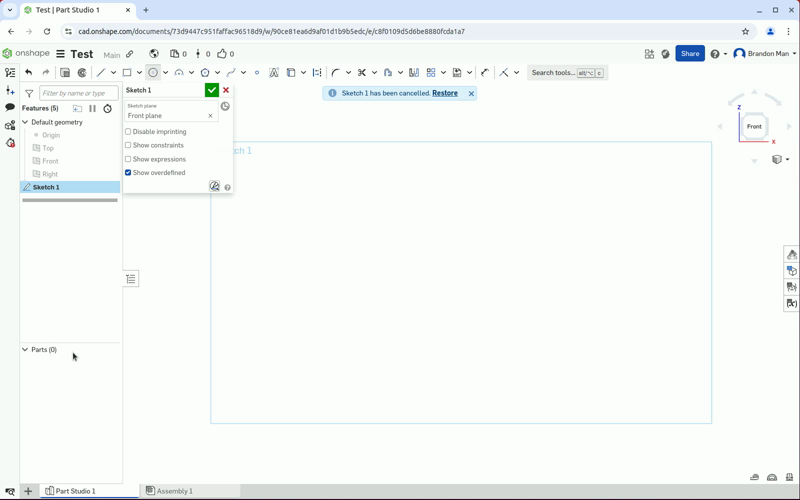
mouse_move(461, 282)
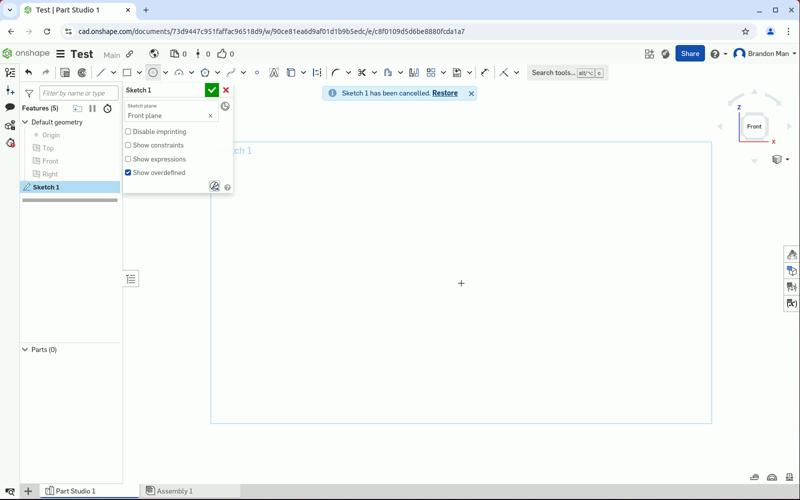
click(461, 282)
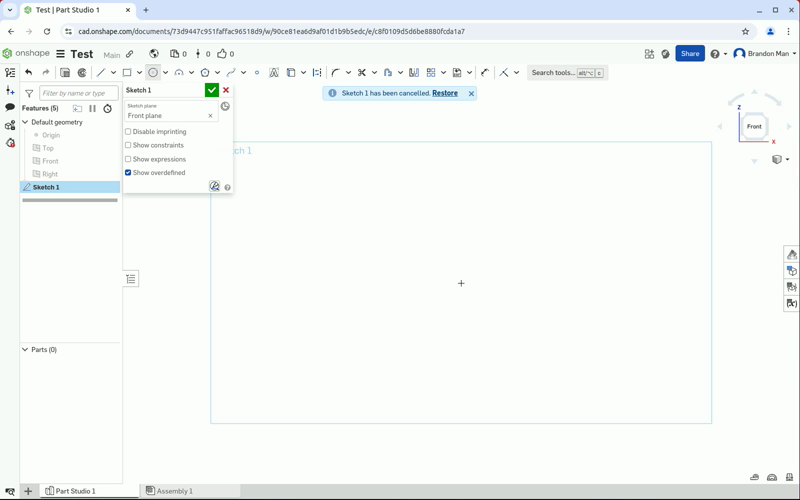
key_up(shift)
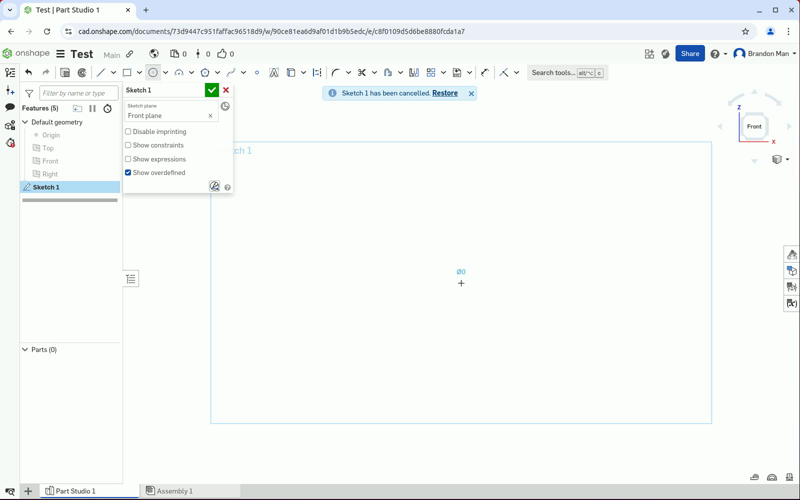
mouse_move(574, 282)
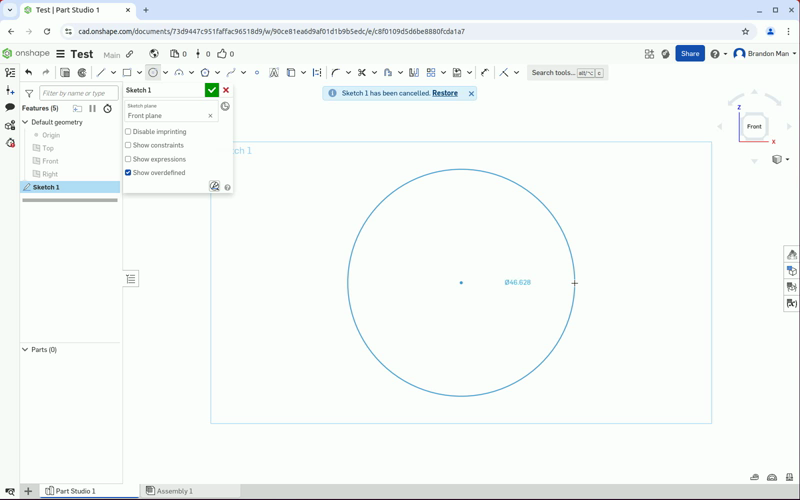
click(574, 282)
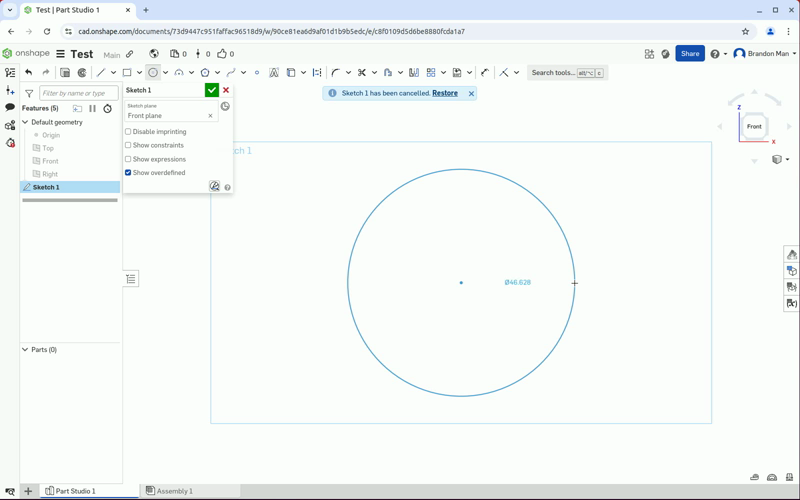
key(esc)
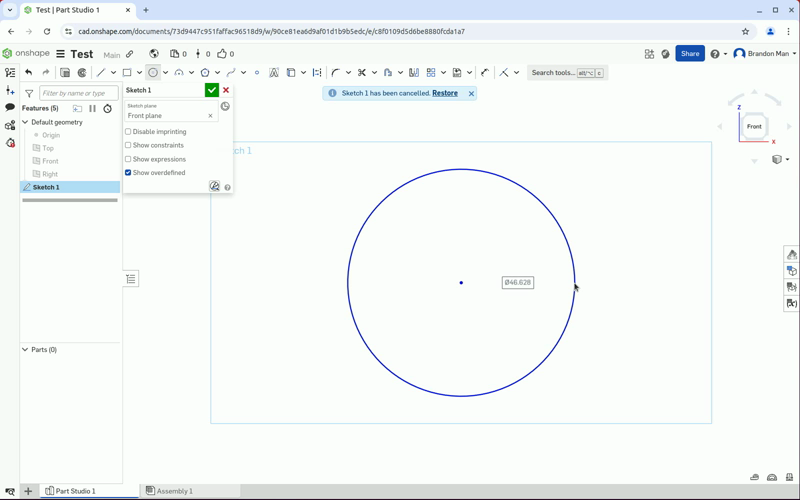
mouse_move(455, 267)
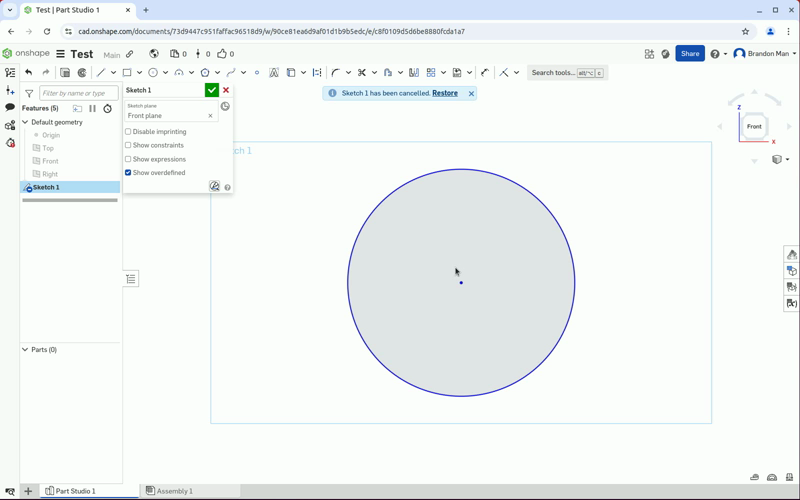
click(455, 267)
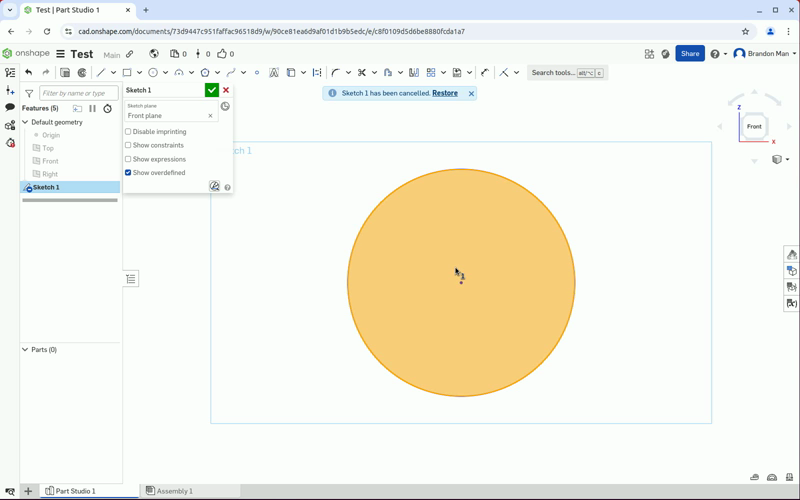
mouse_move(73, 352)
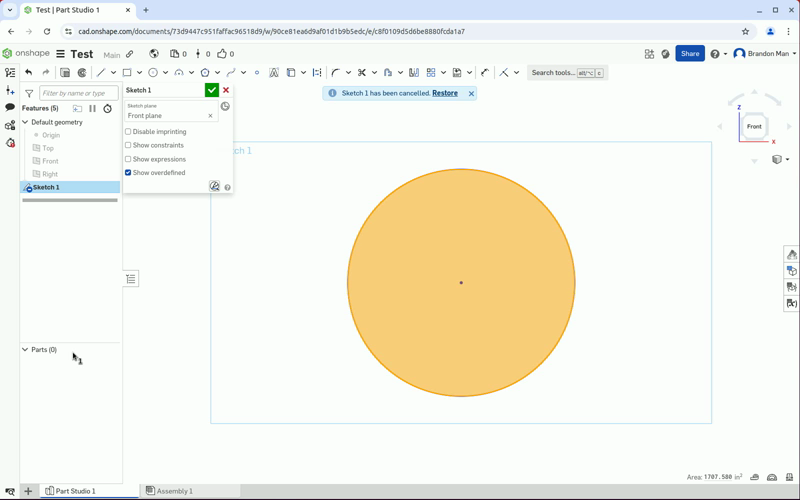
key(shift+y)
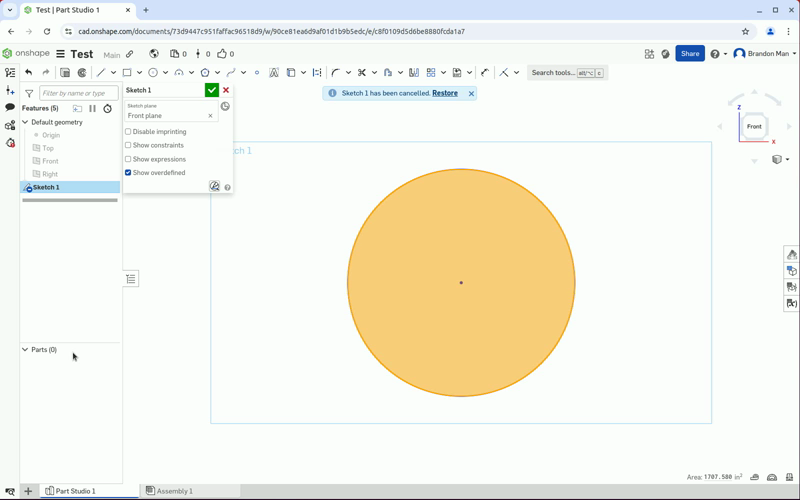
key(shift+e)
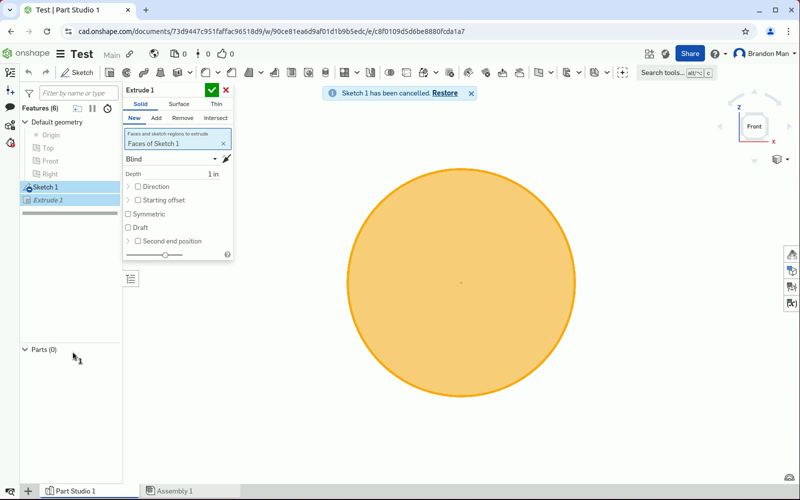
mouse_move(143, 106)
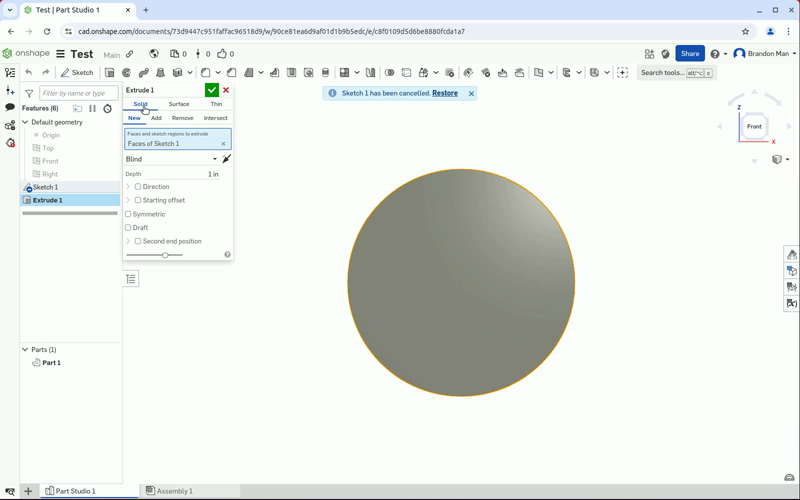
click(143, 106)
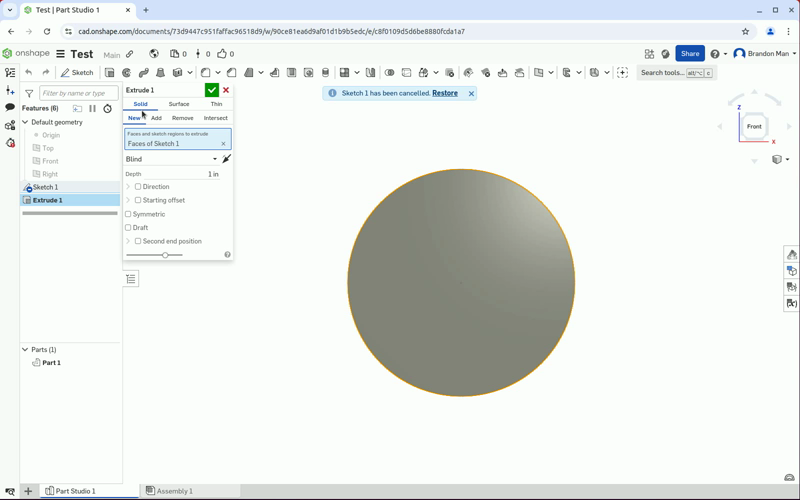
mouse_move(137, 120)
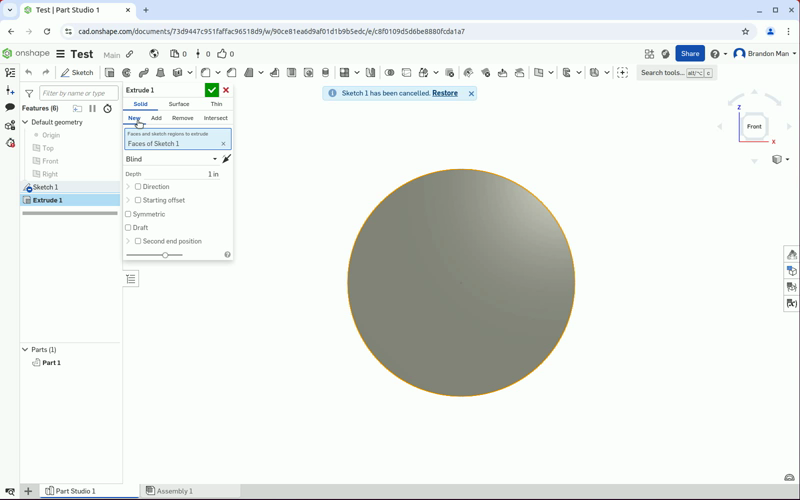
click(137, 120)
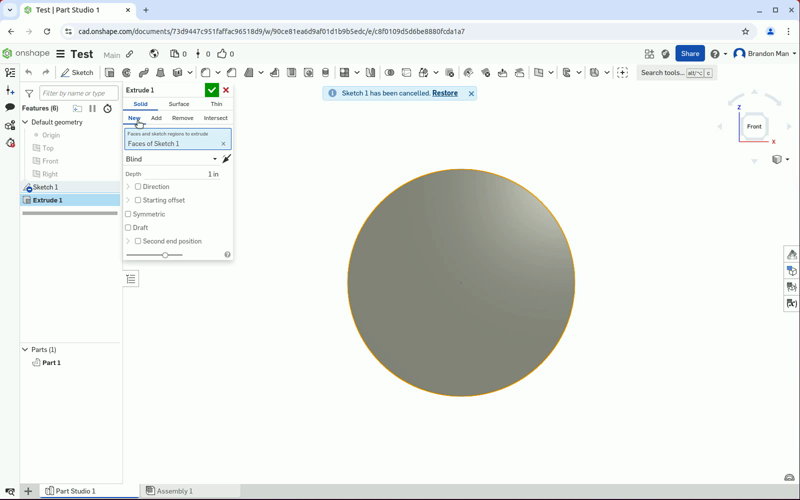
key(tab, 4)
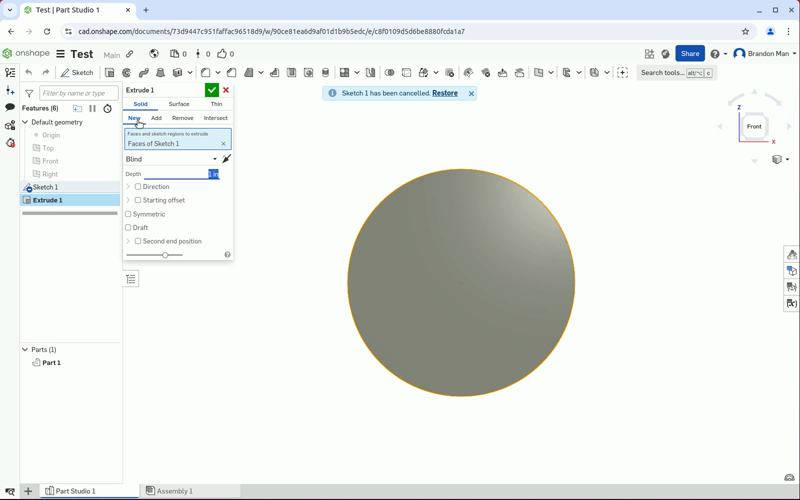
text(5.777)
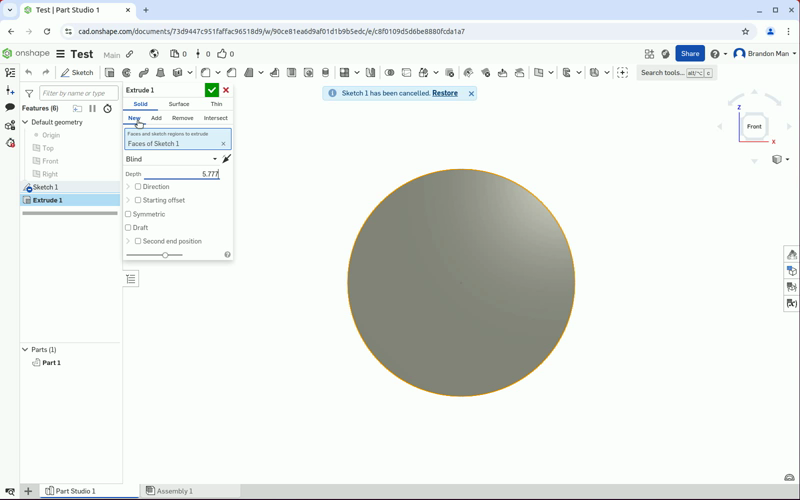
key(enter)
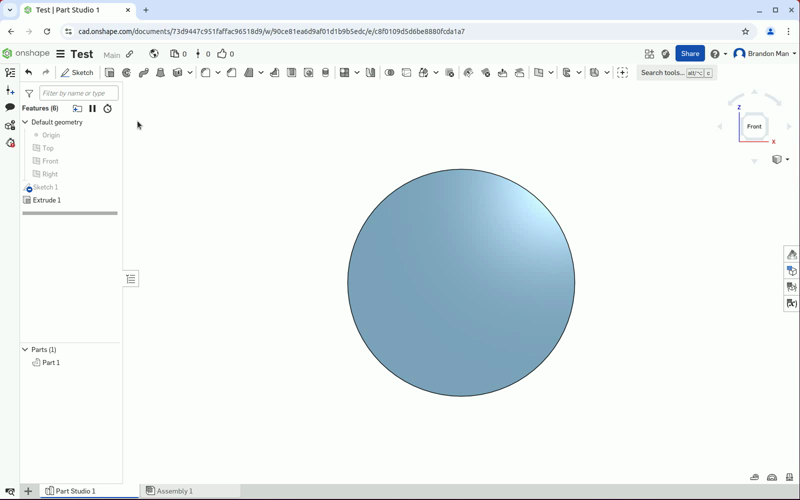
key(shift+h)
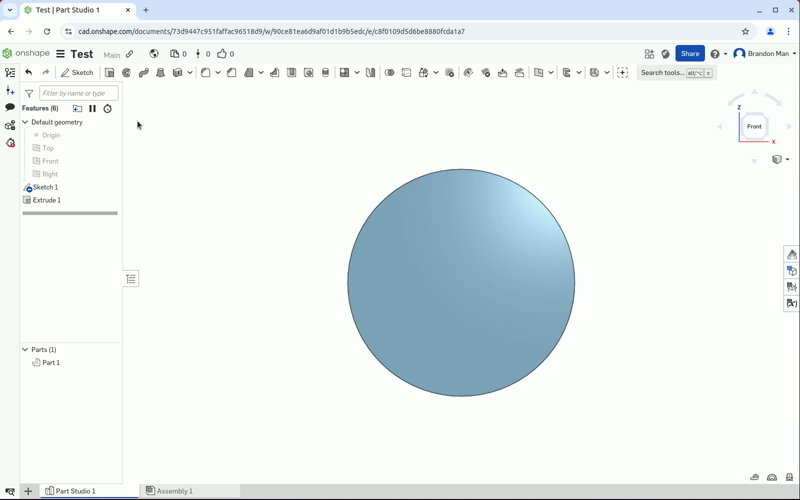
key(shift+h)
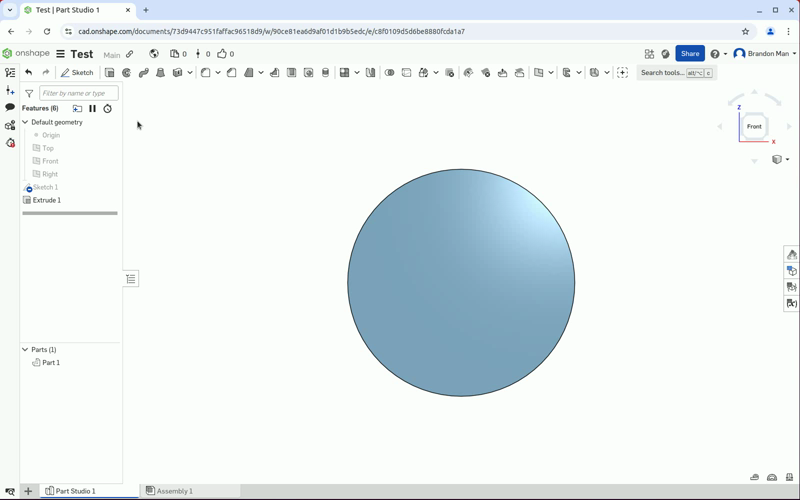
mouse_move(73, 189)
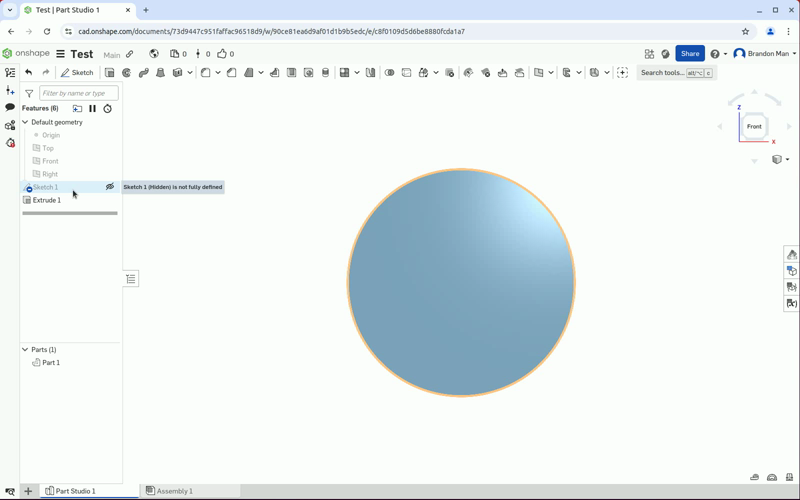
click(73, 189)
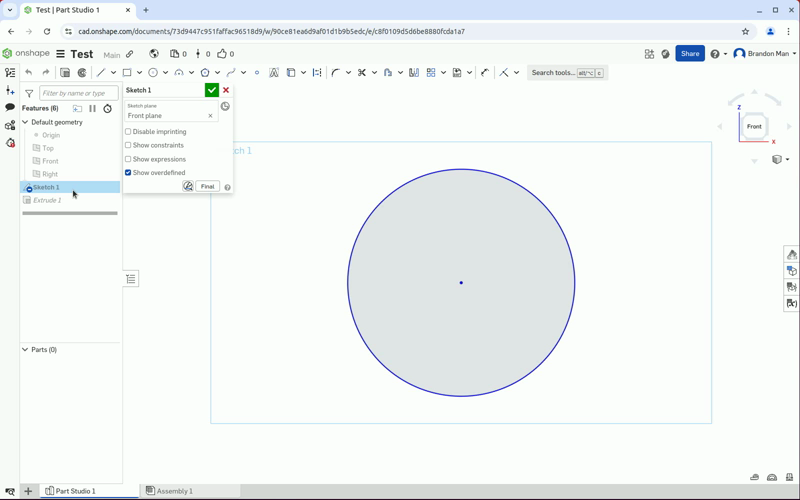
mouse_move(229, 92)
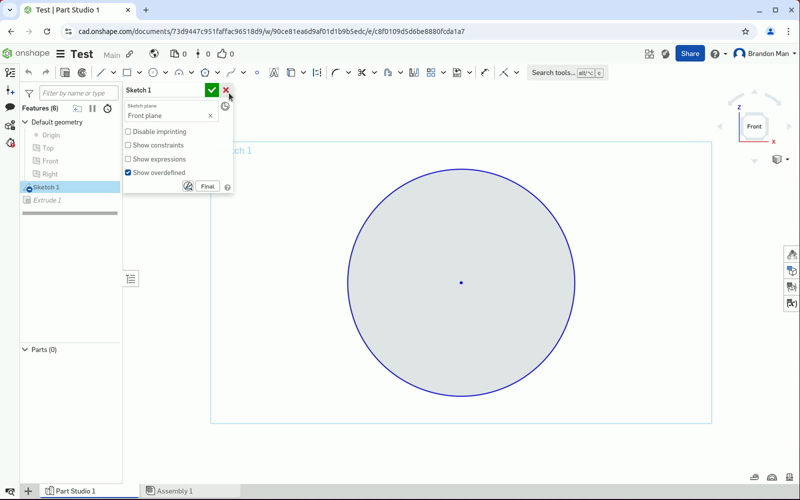
click(229, 92)
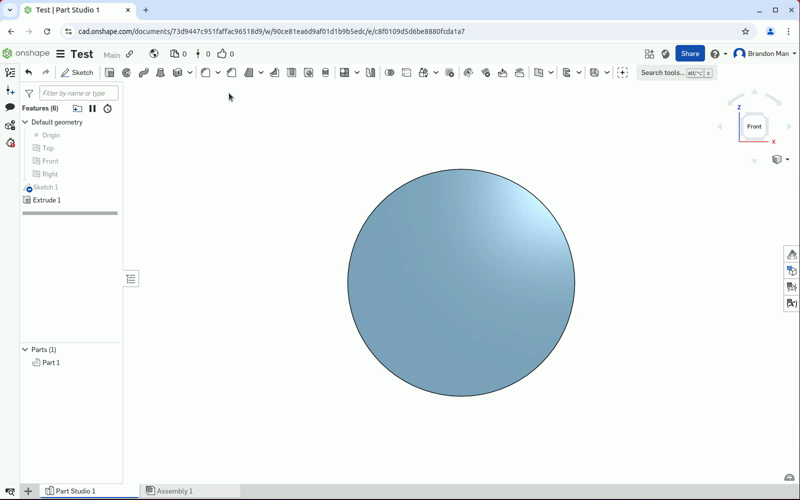
mouse_move(541, 75)
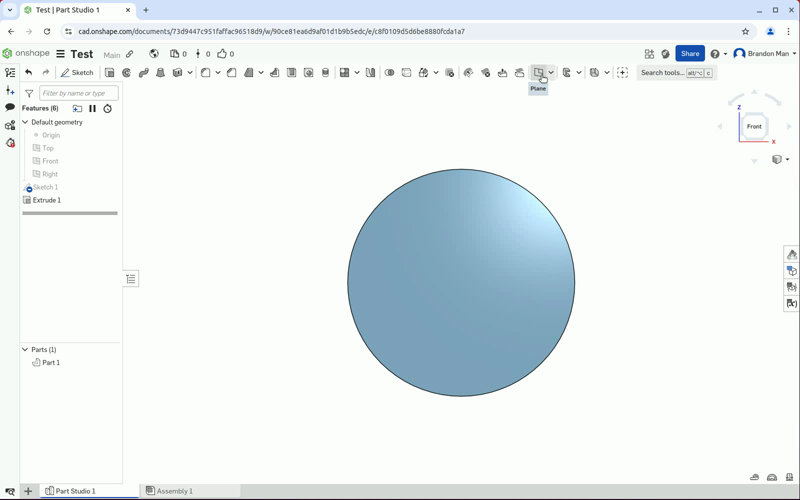
click(541, 75)
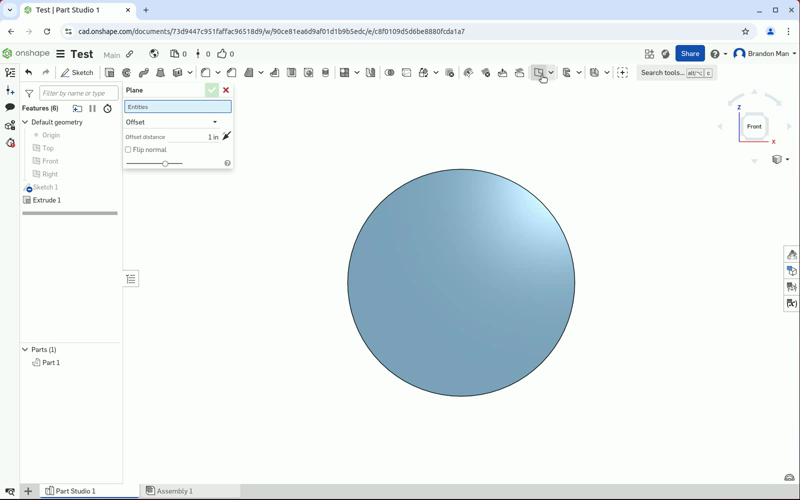
mouse_move(73, 163)
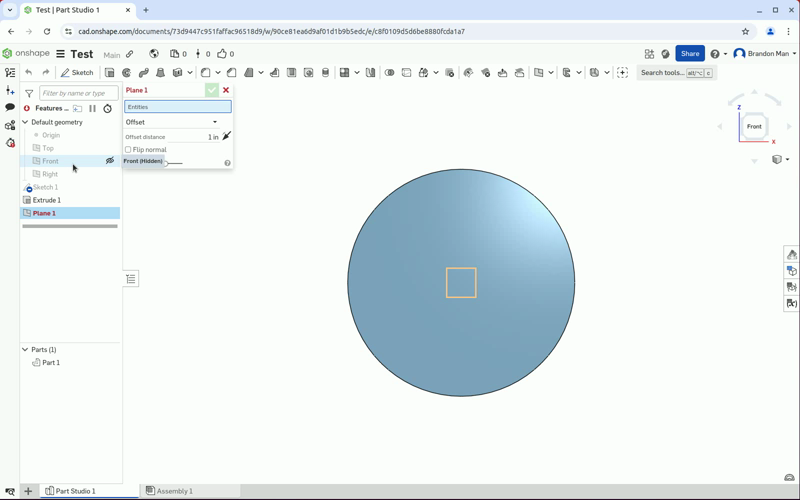
click(73, 163)
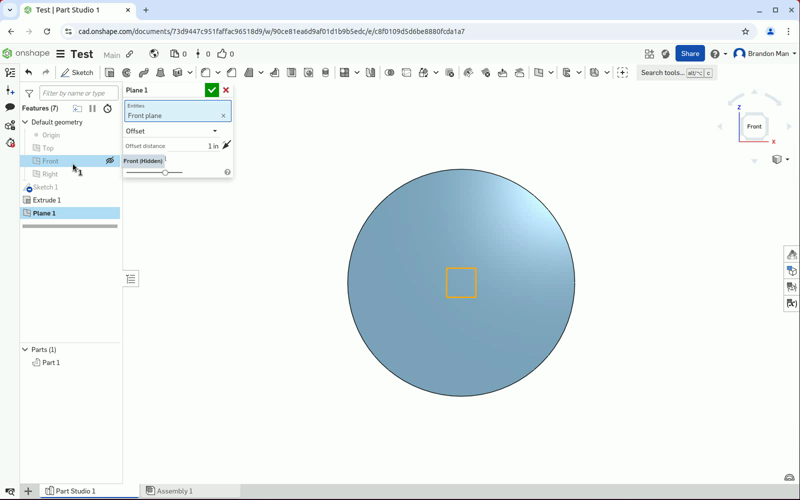
key(tab, 2)
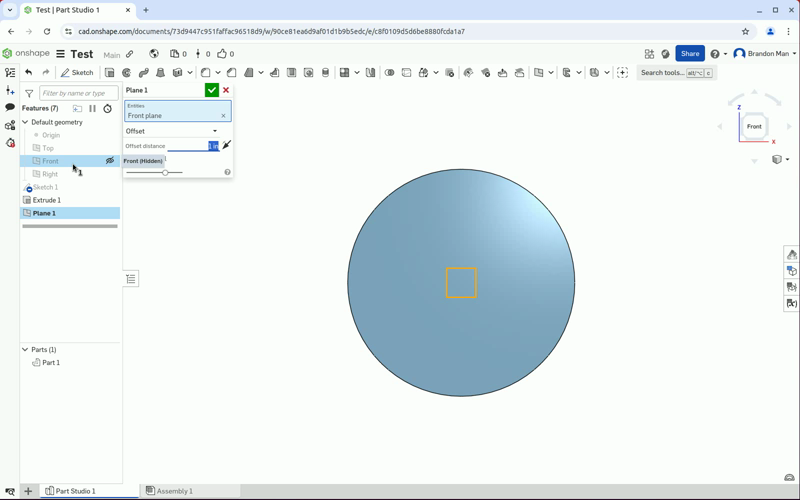
text(5.792)
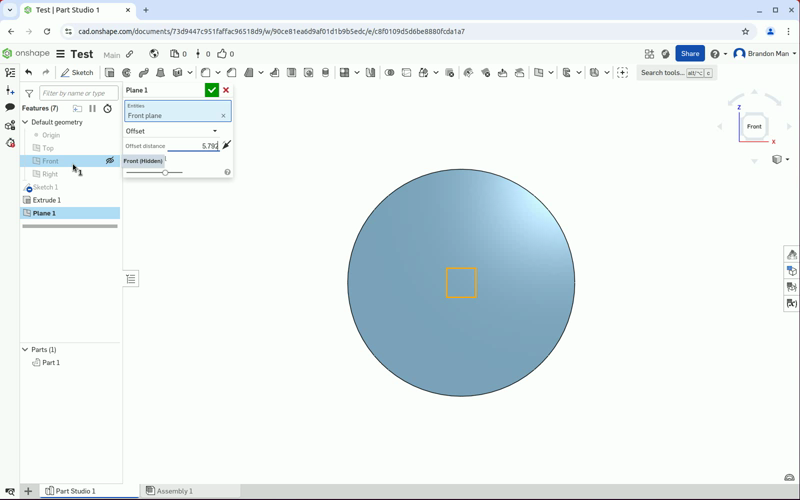
key(enter, 2)
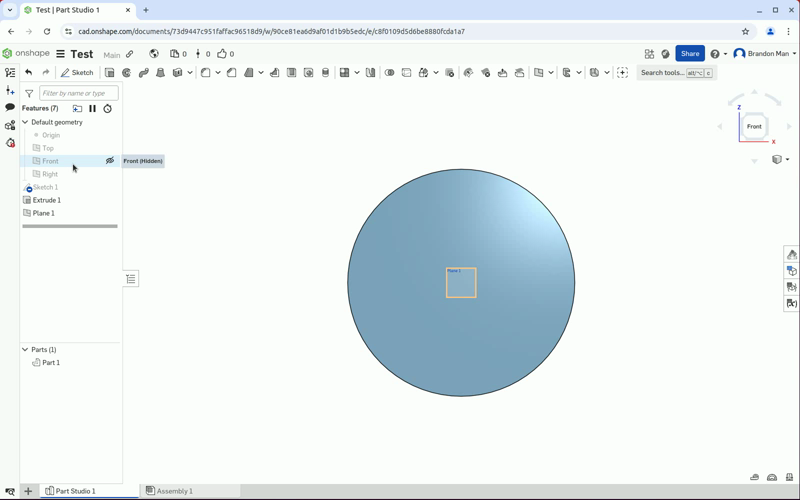
key(shift+s)
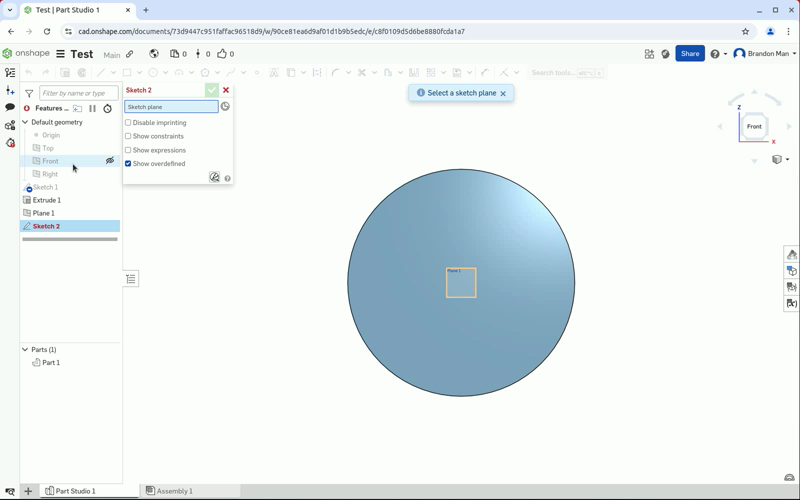
mouse_move(73, 215)
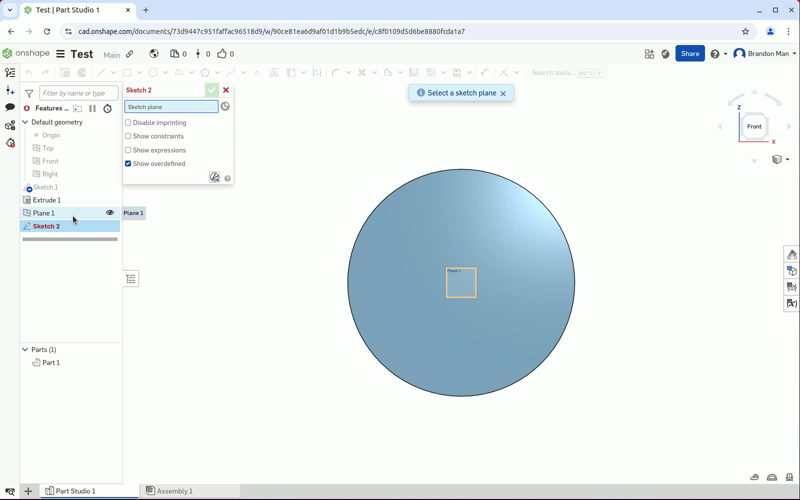
click(73, 215)
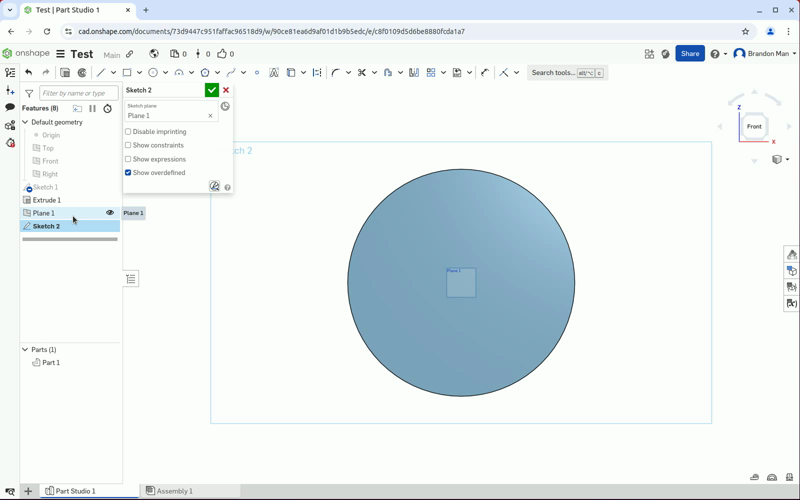
mouse_move(73, 352)
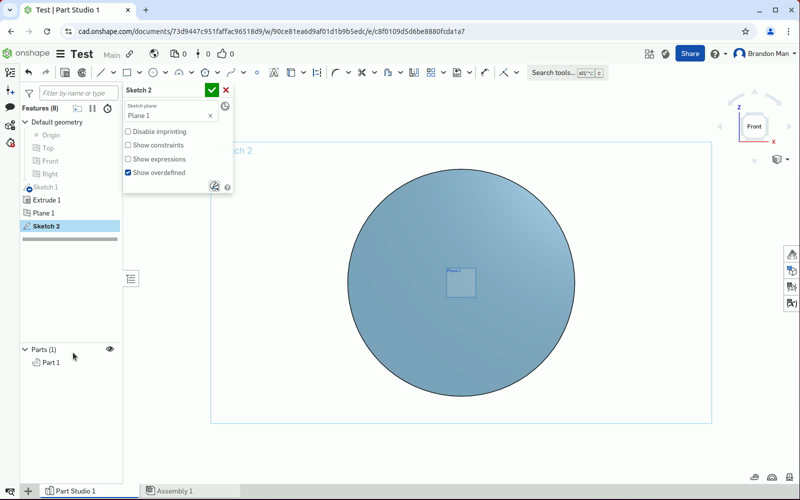
key(y)
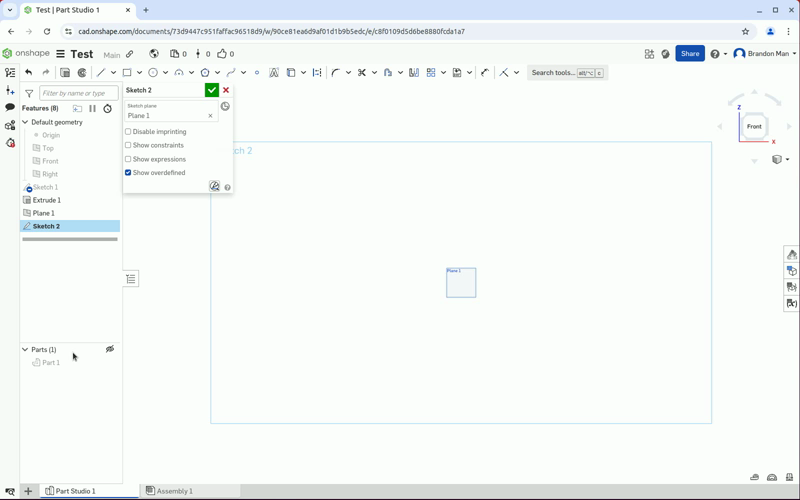
key(c)
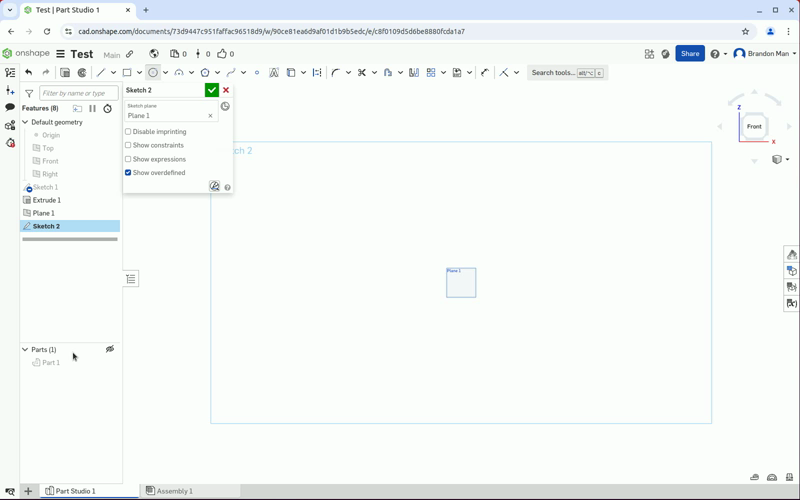
key_down(shift)
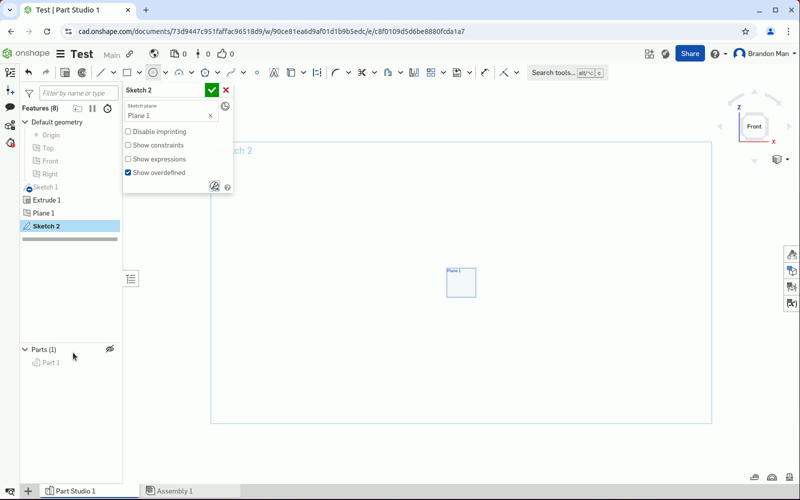
mouse_move(460, 282)
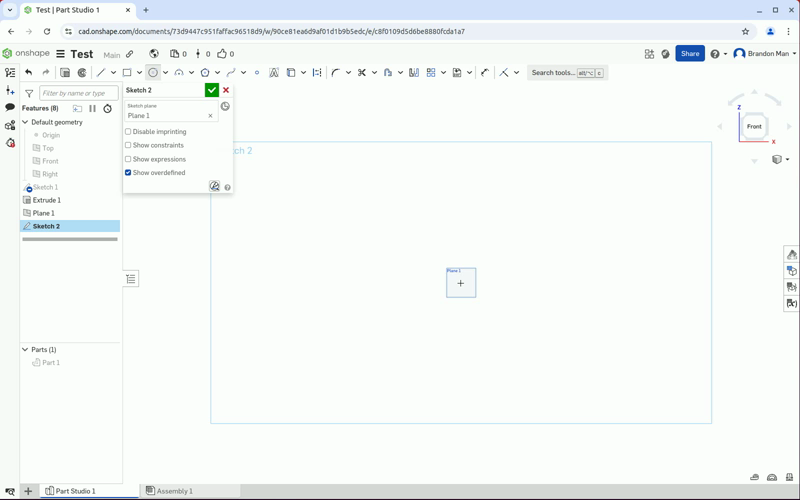
click(460, 282)
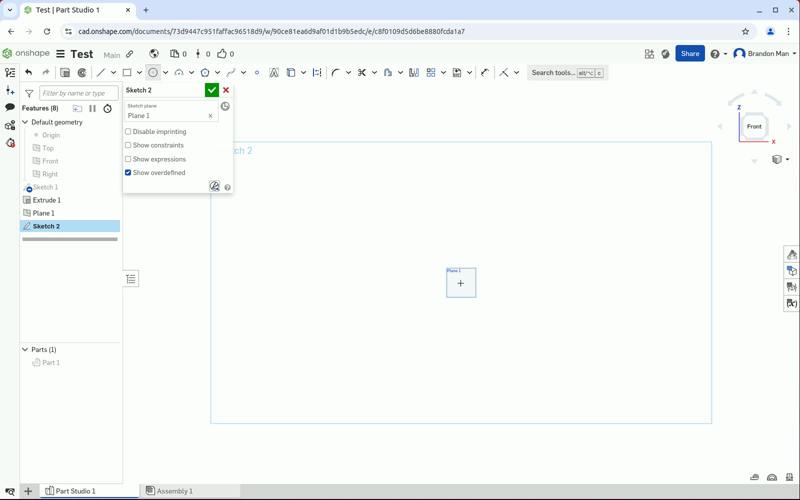
key_up(shift)
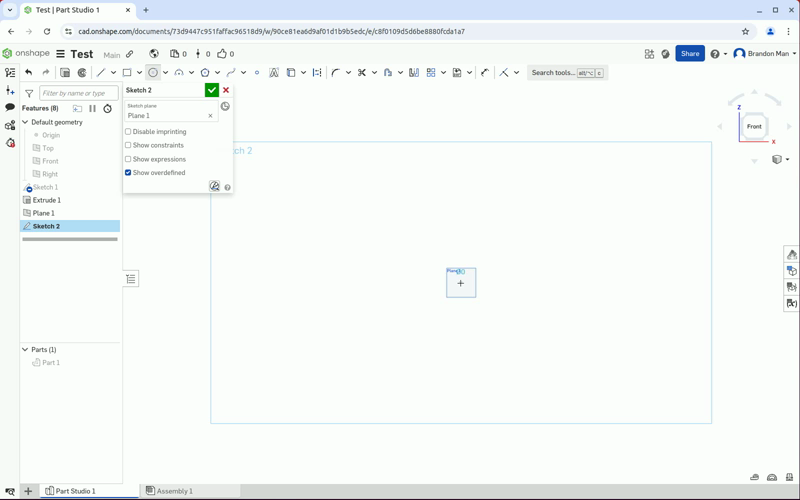
mouse_move(492, 282)
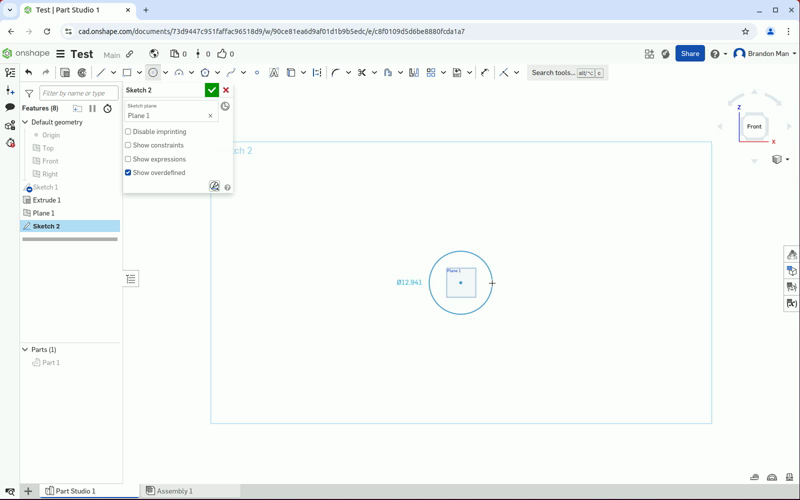
click(492, 282)
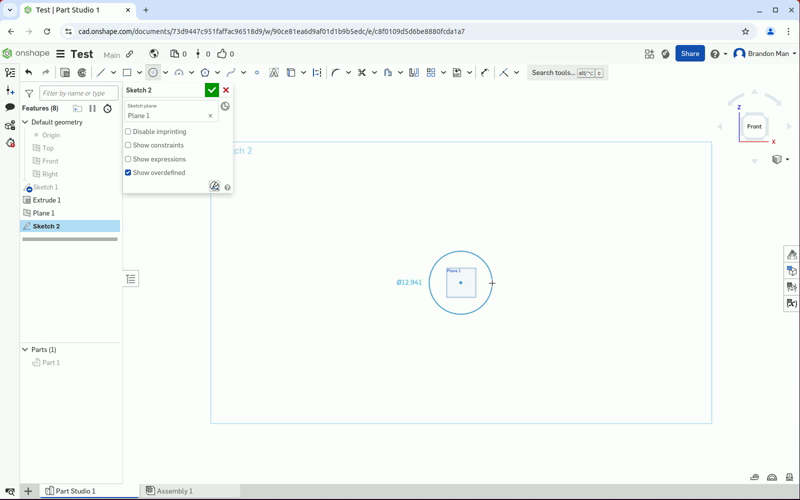
key(esc)
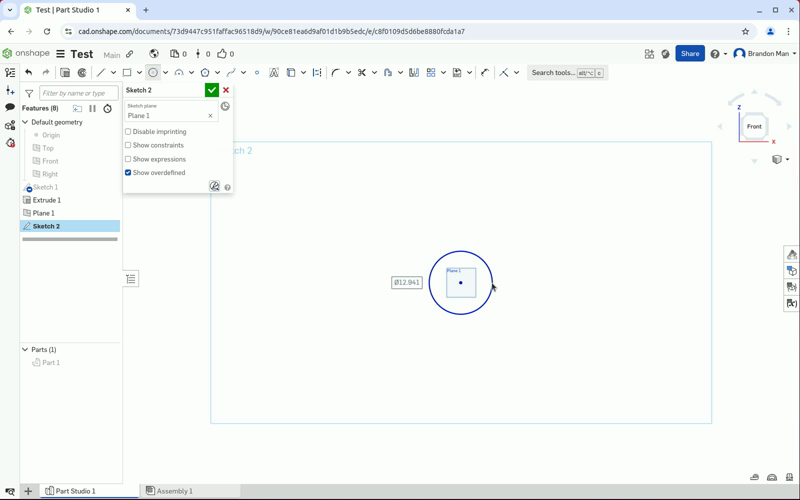
mouse_move(452, 294)
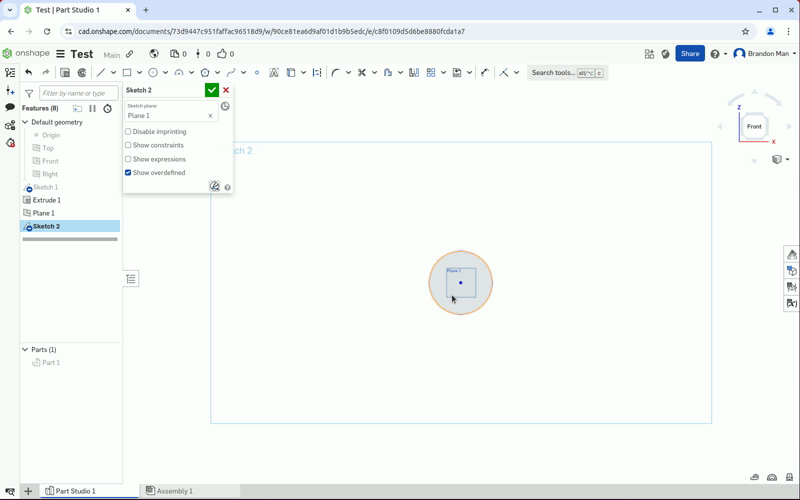
click(452, 294)
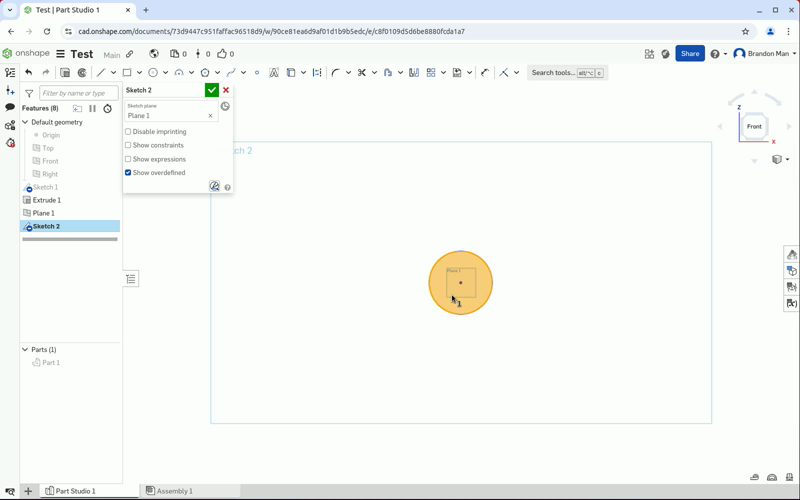
mouse_move(73, 352)
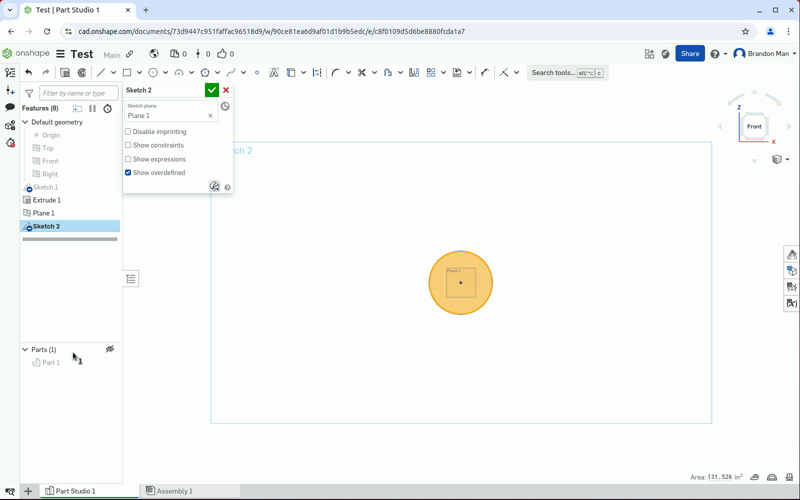
key(shift+y)
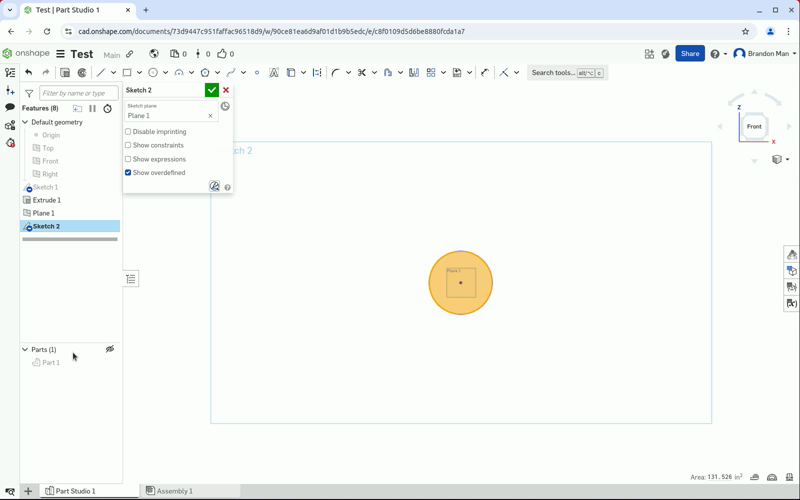
key(shift+e)
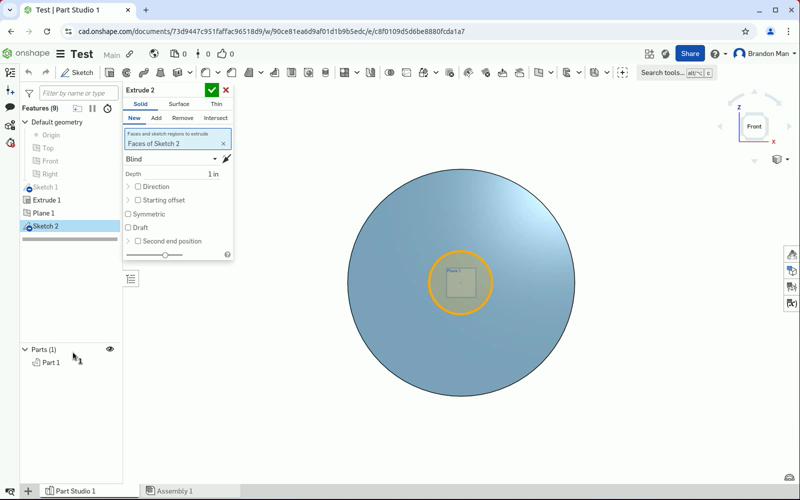
mouse_move(143, 106)
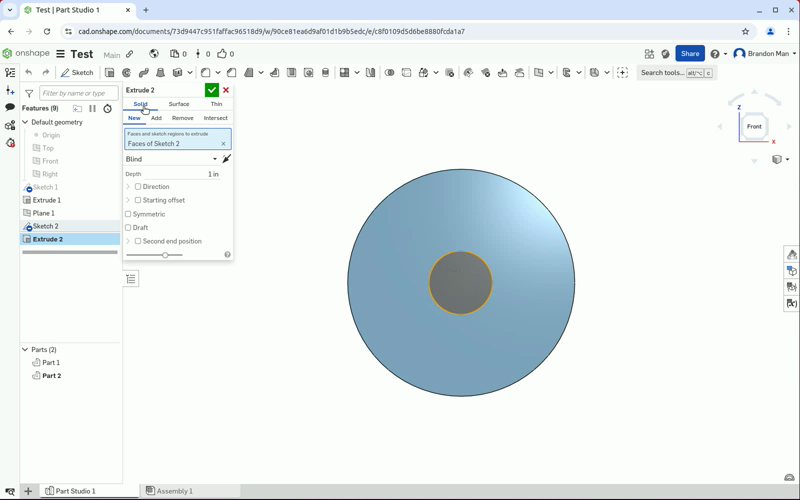
click(143, 106)
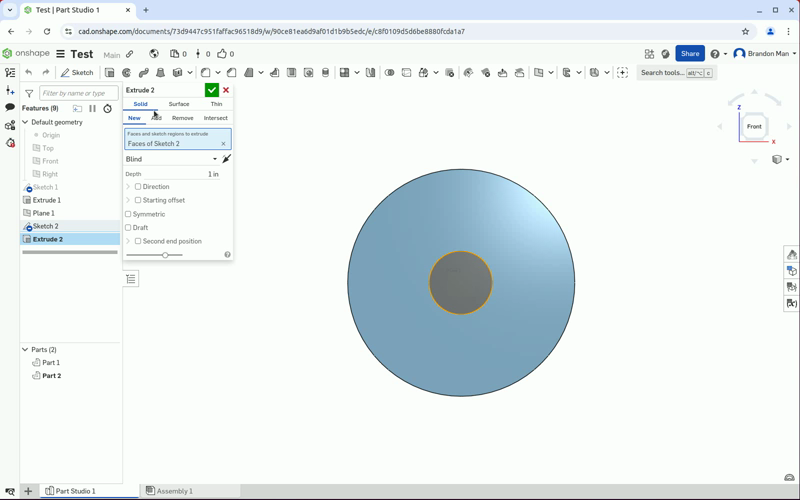
mouse_move(186, 120)
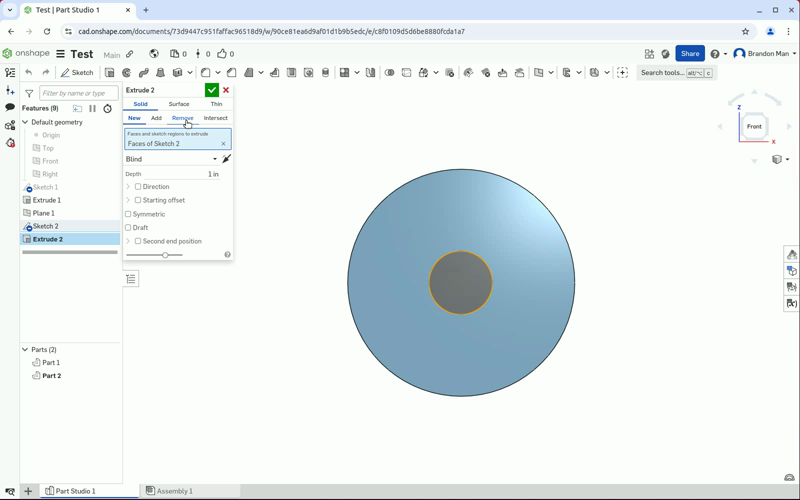
click(186, 120)
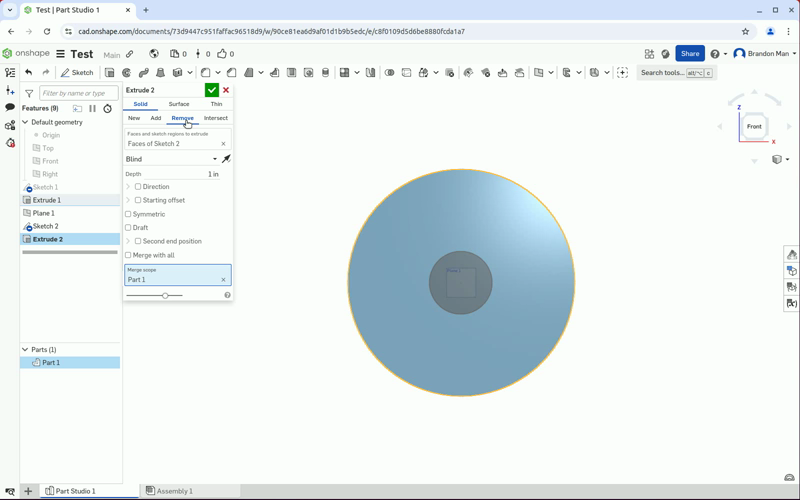
key(tab, 4)
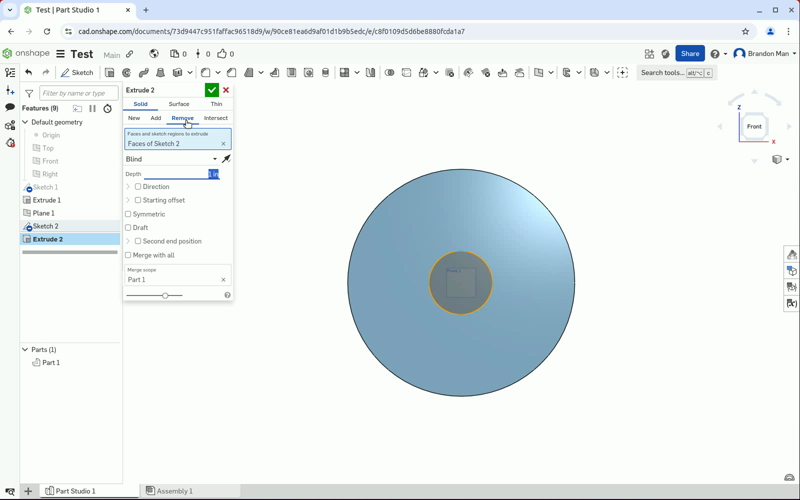
text(10.351)
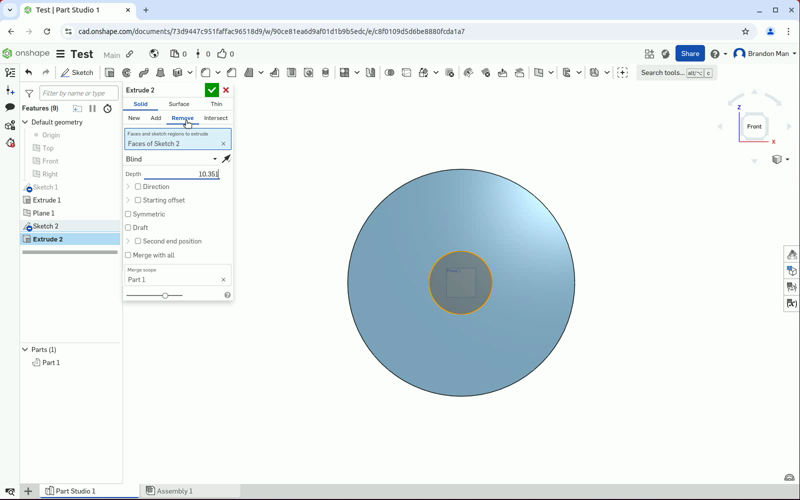
key(tab, 6)
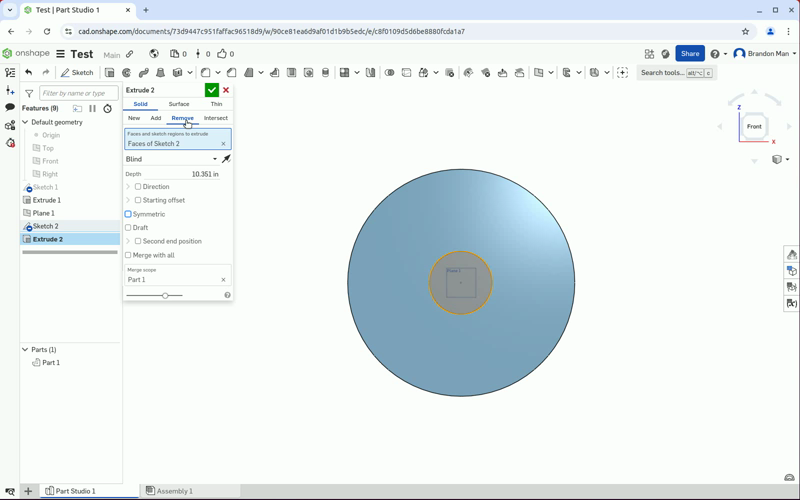
key(space)
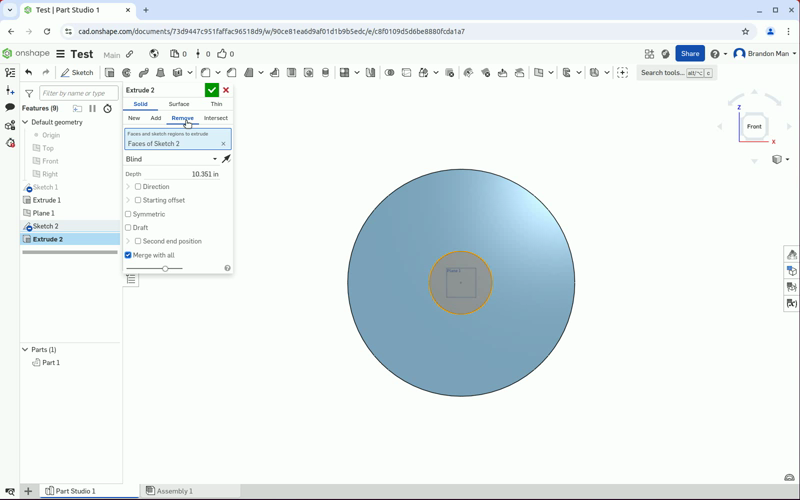
key(enter)
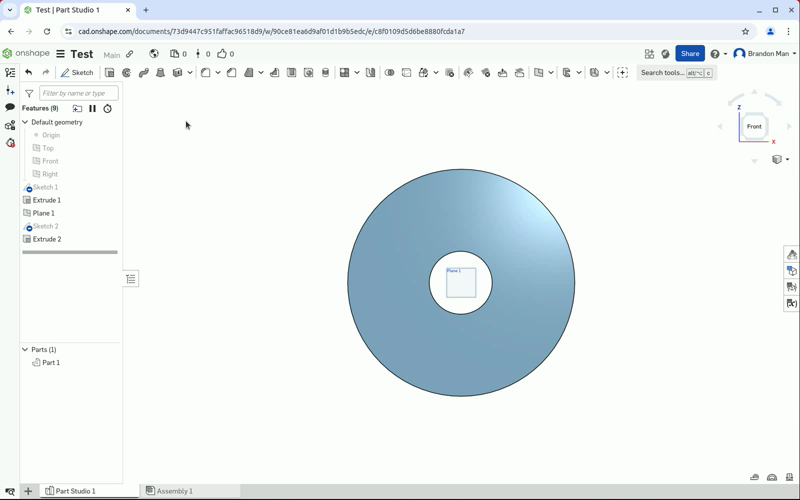
key(shift+h)
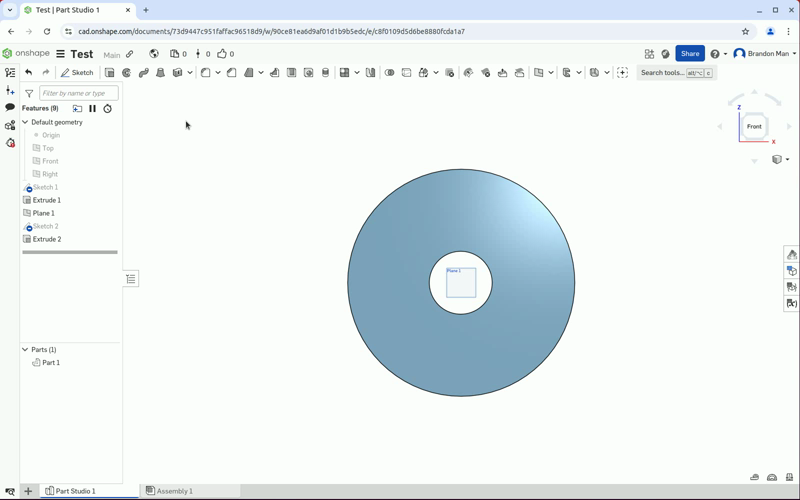
key(shift+h)
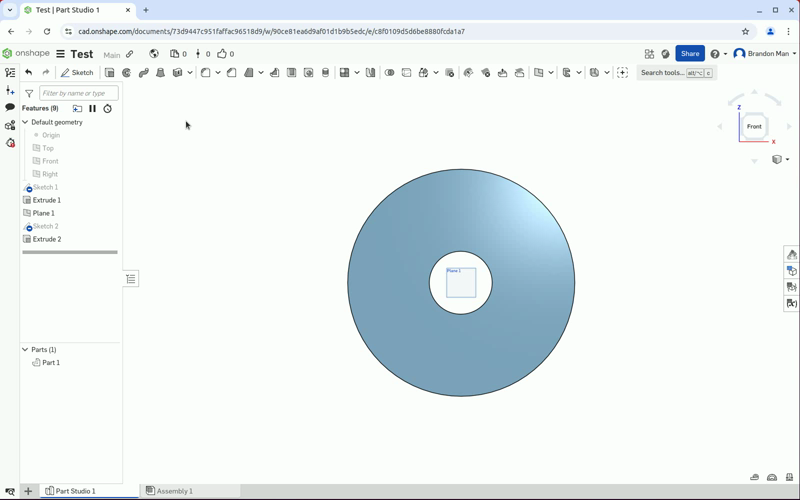
mouse_move(73, 189)
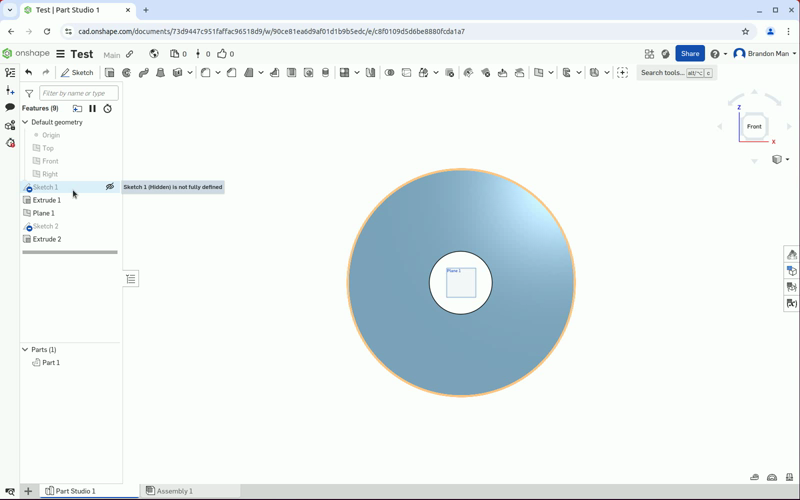
click(73, 189)
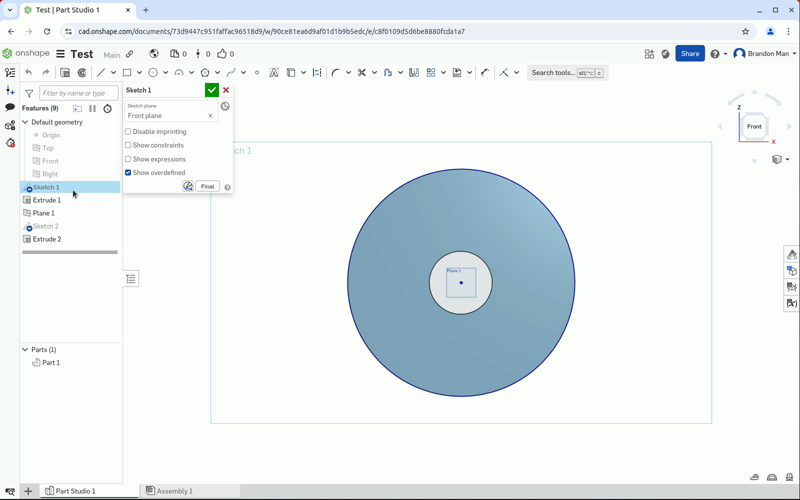
mouse_move(229, 92)
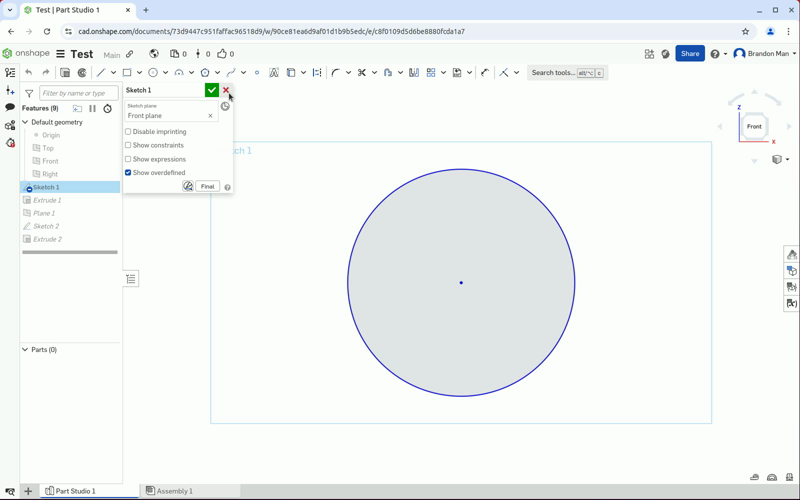
click(229, 92)
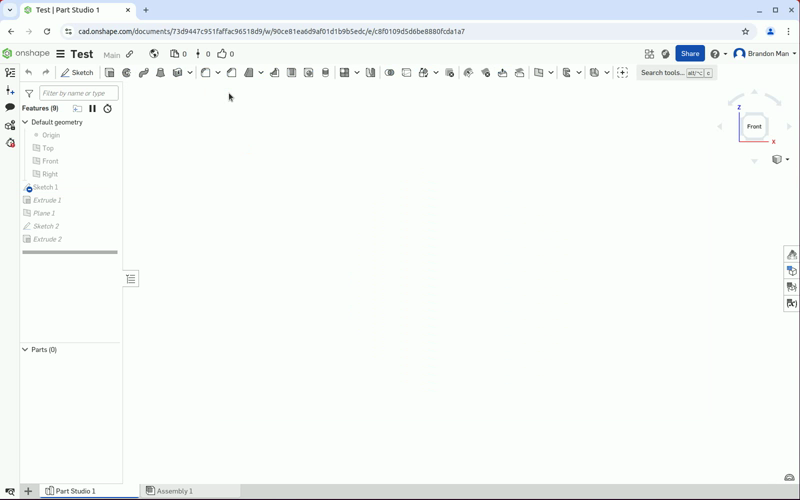
key(shift+s)
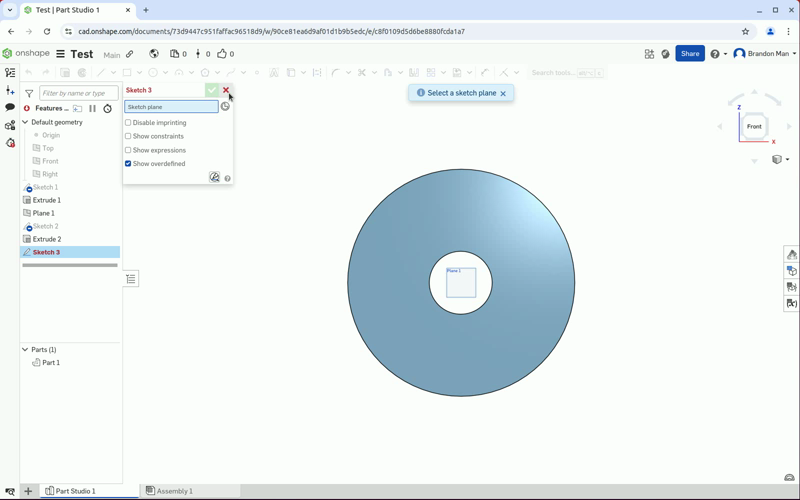
mouse_move(73, 215)
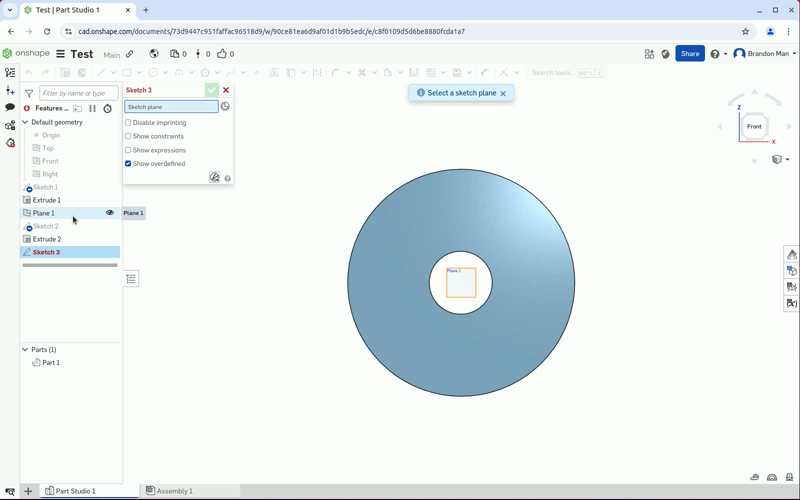
click(73, 215)
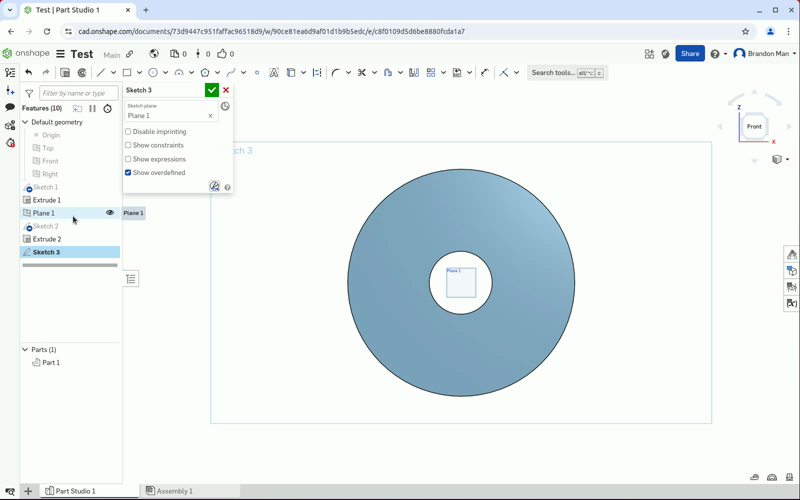
mouse_move(73, 352)
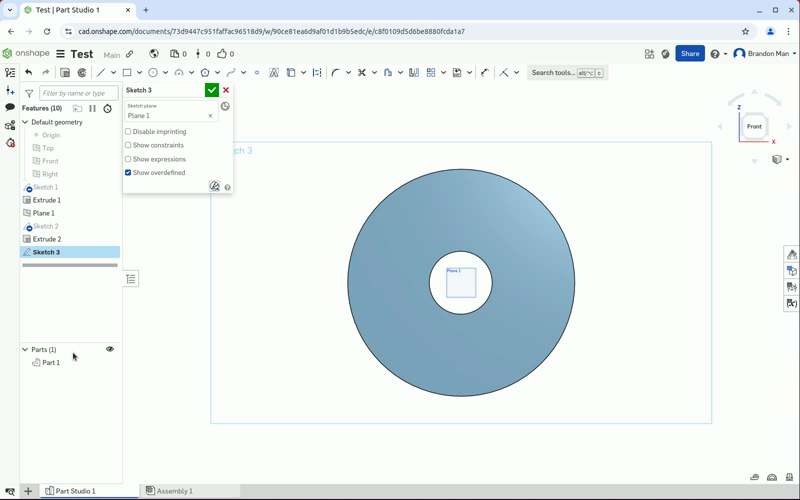
key(y)
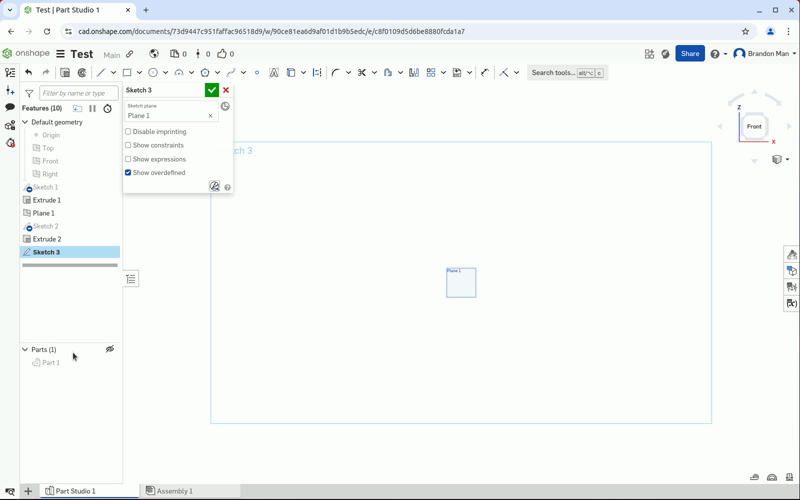
key(c)
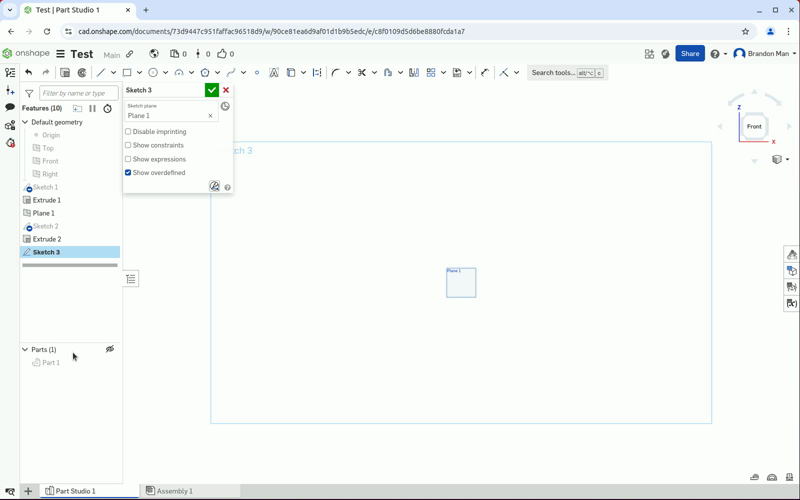
key_down(shift)
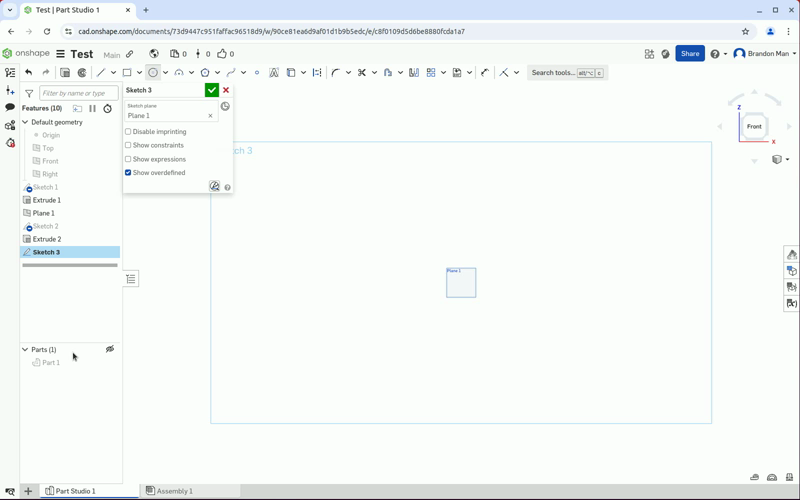
mouse_move(461, 357)
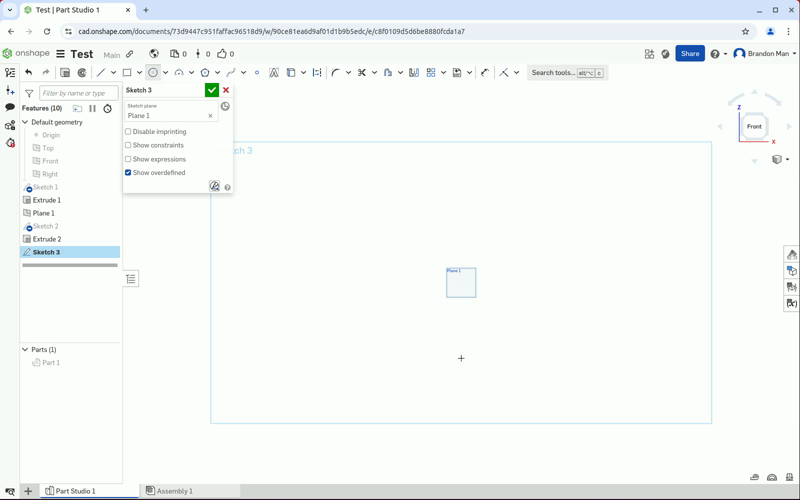
click(461, 357)
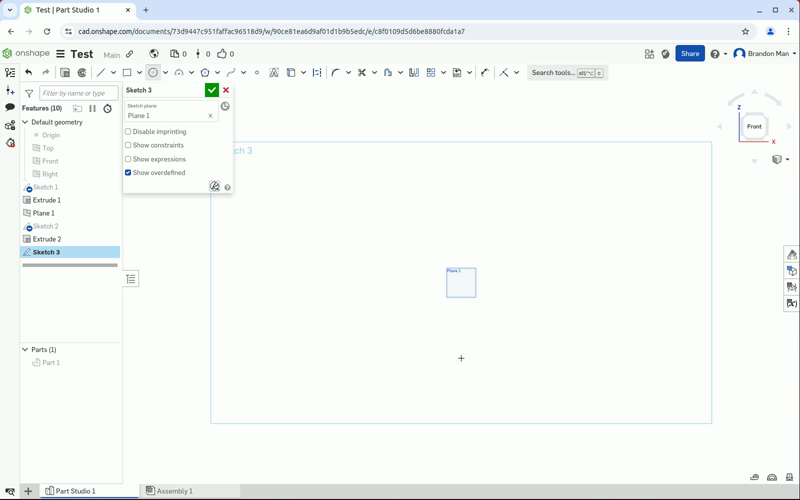
key_up(shift)
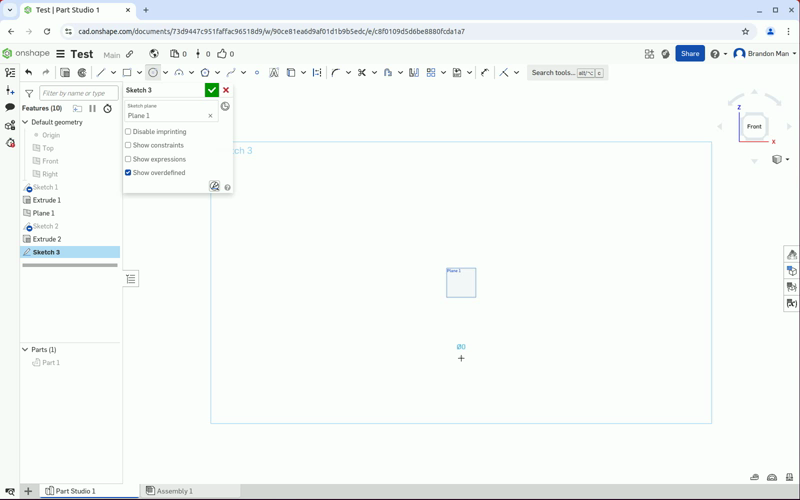
mouse_move(476, 357)
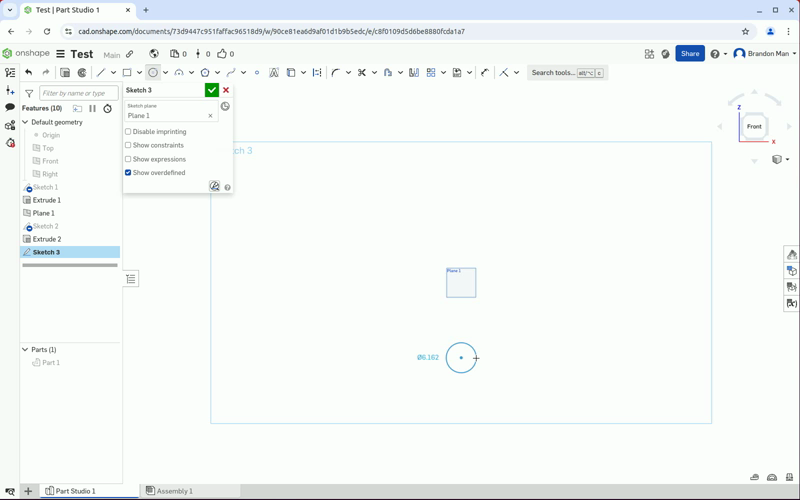
click(476, 357)
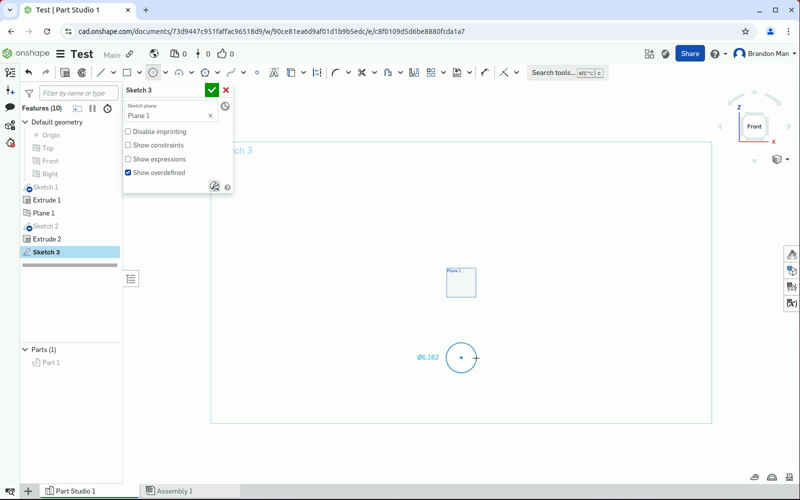
key(esc)
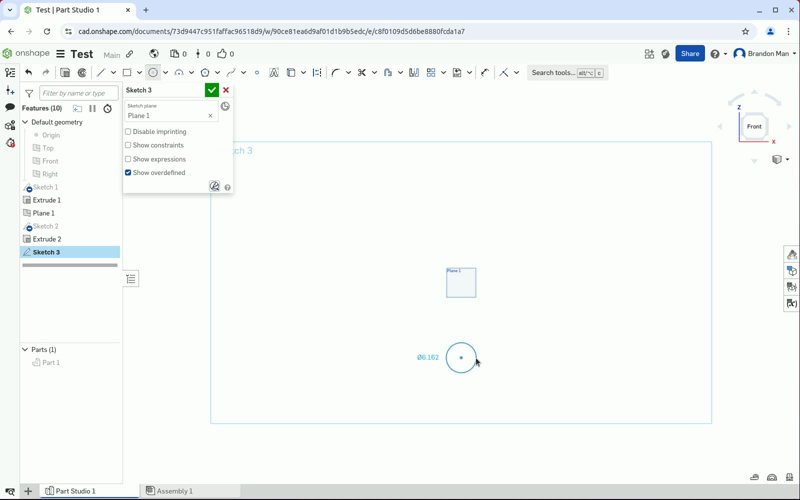
mouse_move(466, 370)
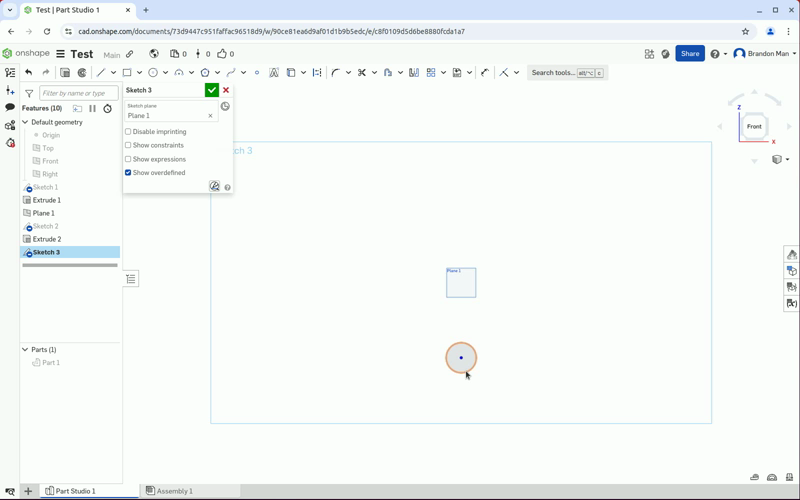
scroll(6)
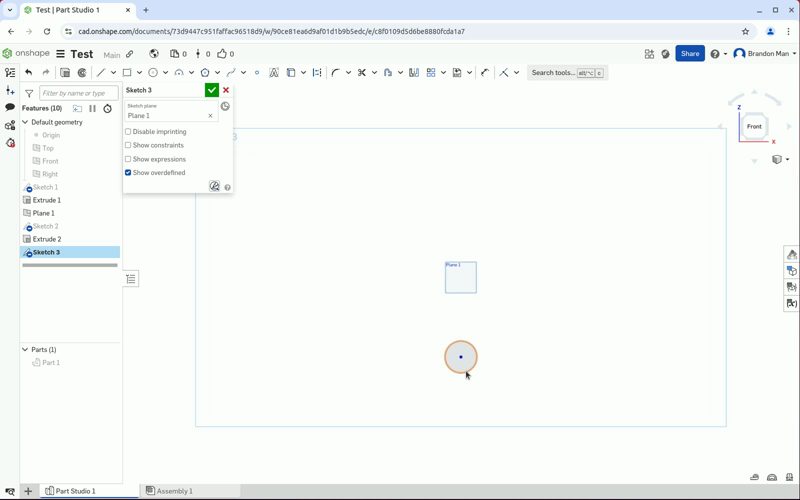
scroll(6)
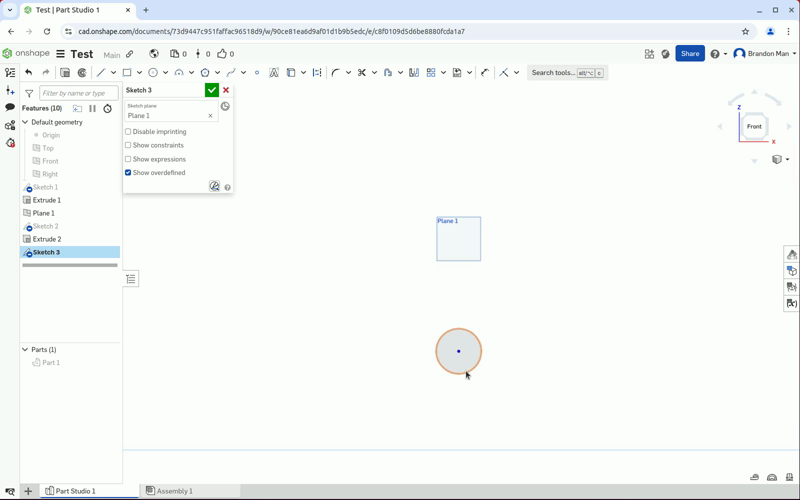
scroll(6)
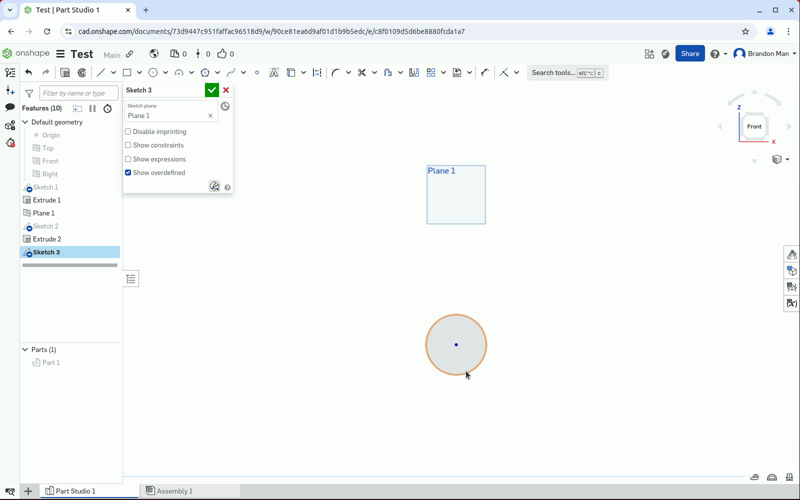
scroll(6)
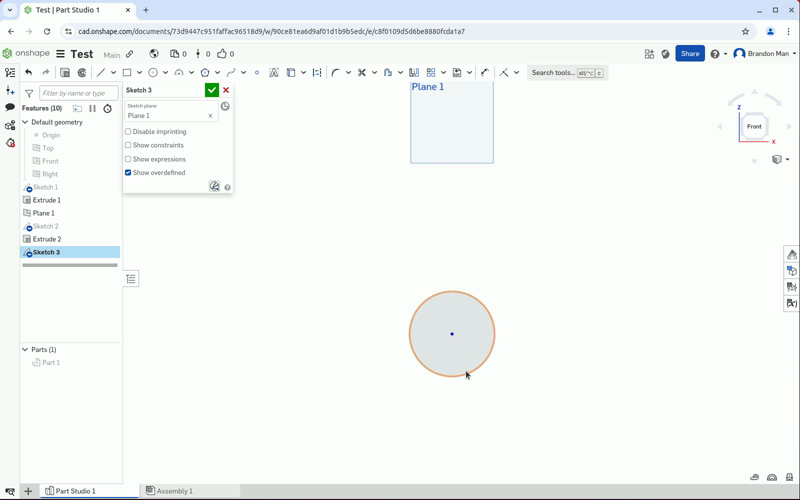
scroll(6)
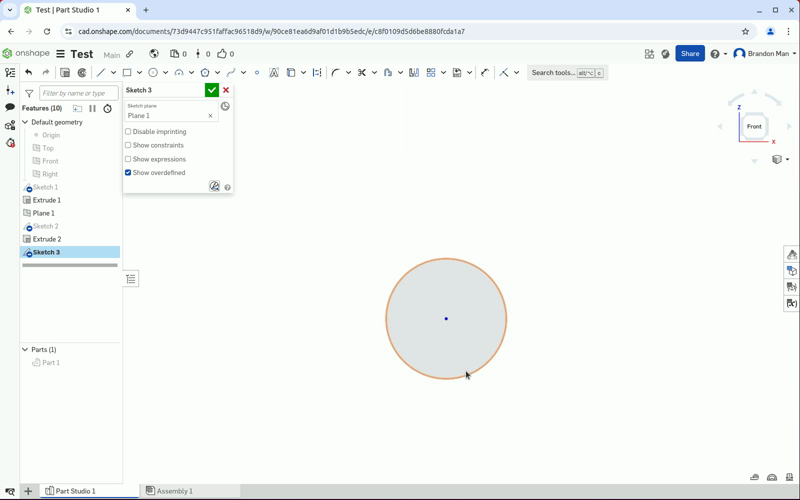
scroll(6)
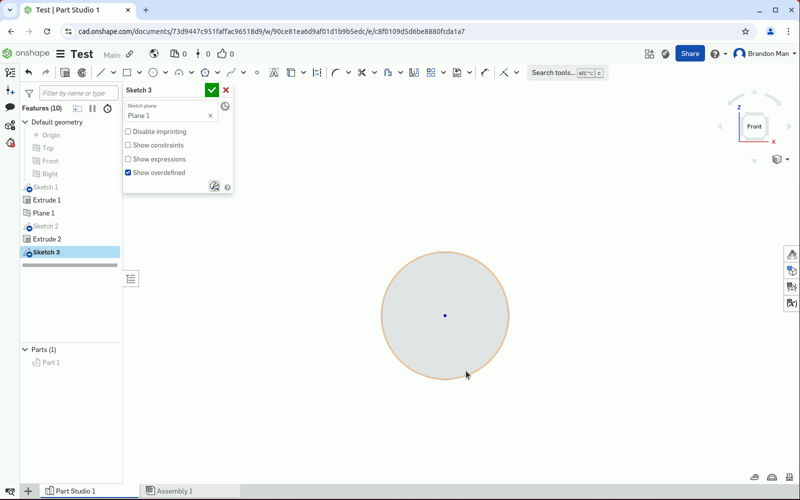
scroll(6)
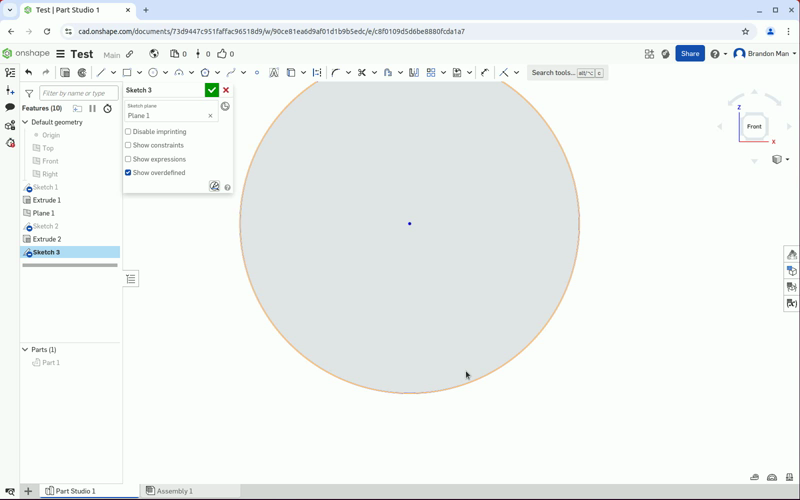
click(466, 370)
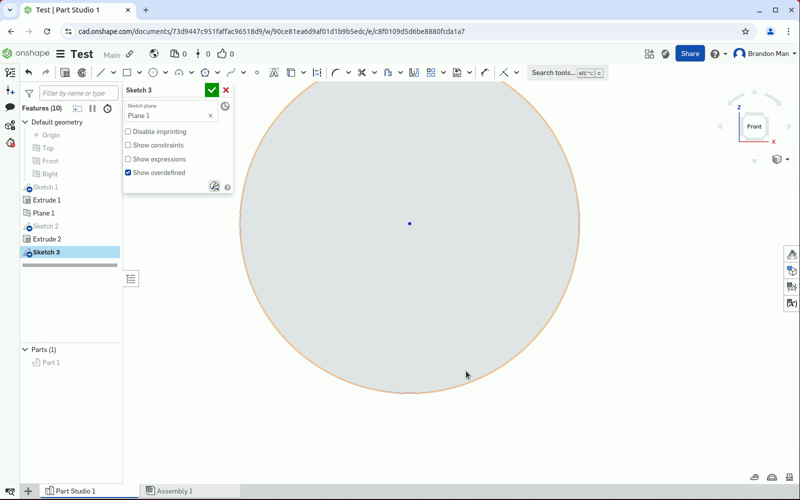
scroll(-6)
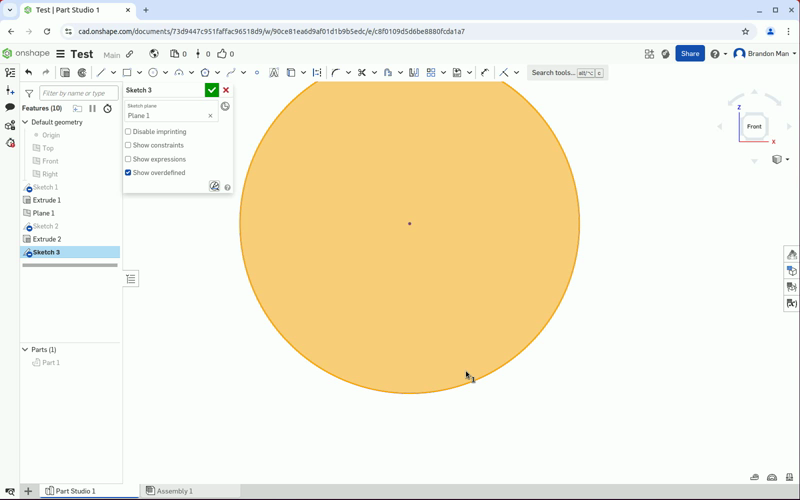
scroll(-6)
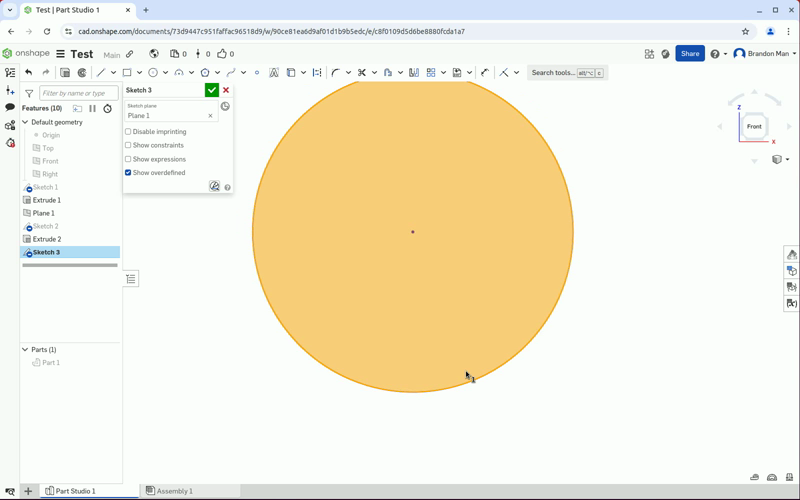
scroll(-6)
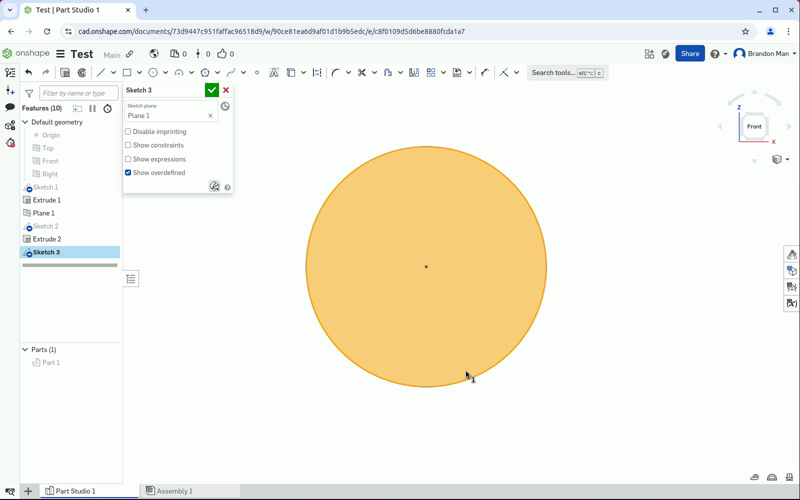
scroll(-6)
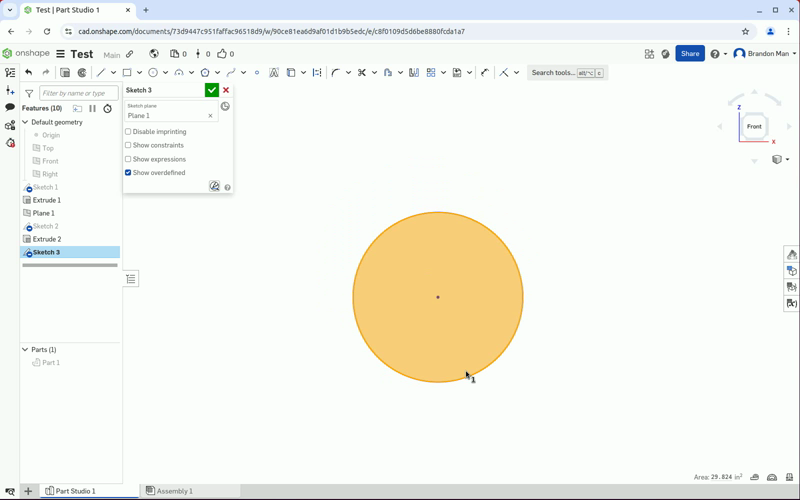
scroll(-6)
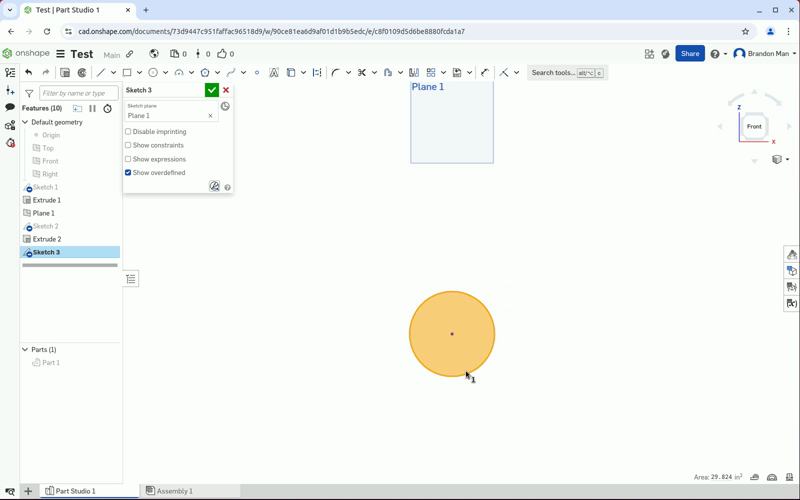
scroll(-6)
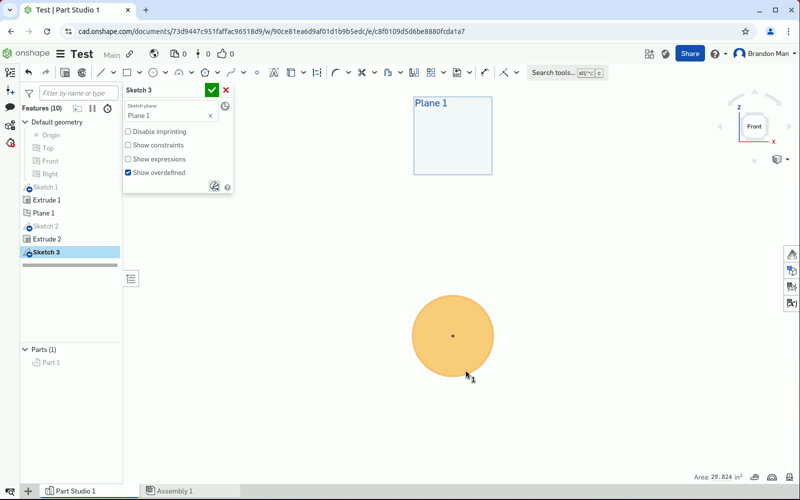
scroll(-6)
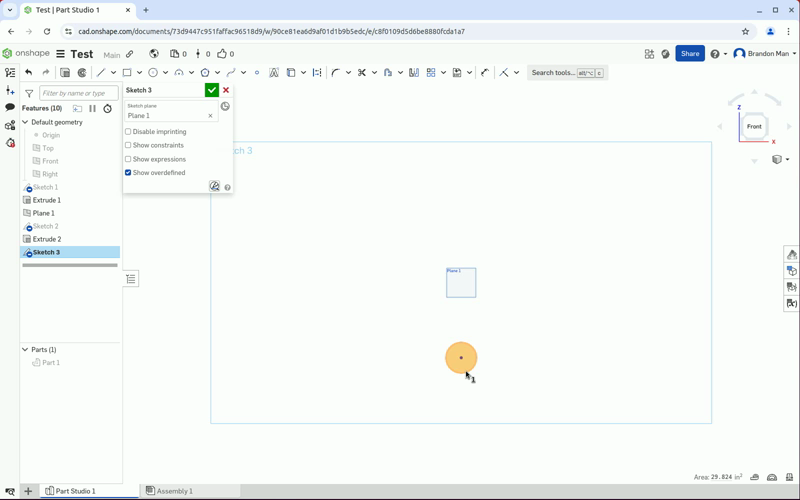
mouse_move(73, 352)
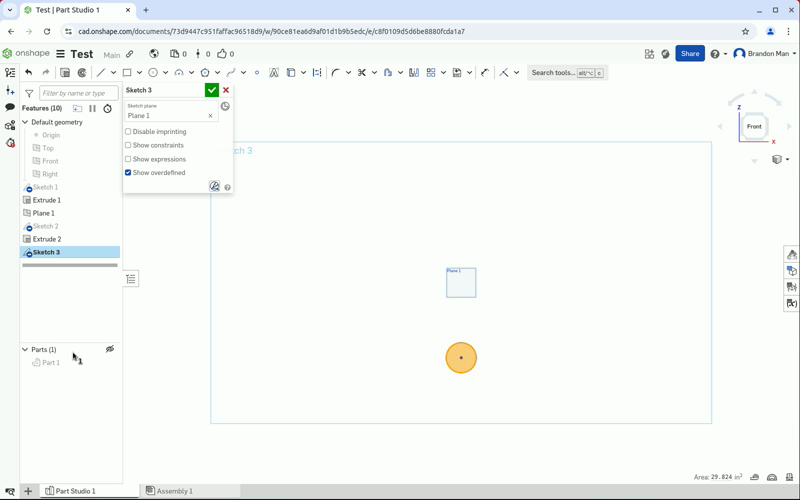
key(shift+y)
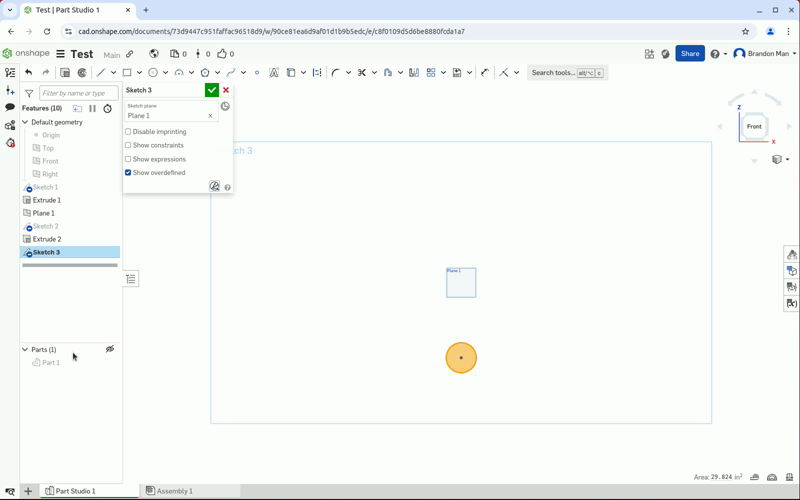
key(shift+e)
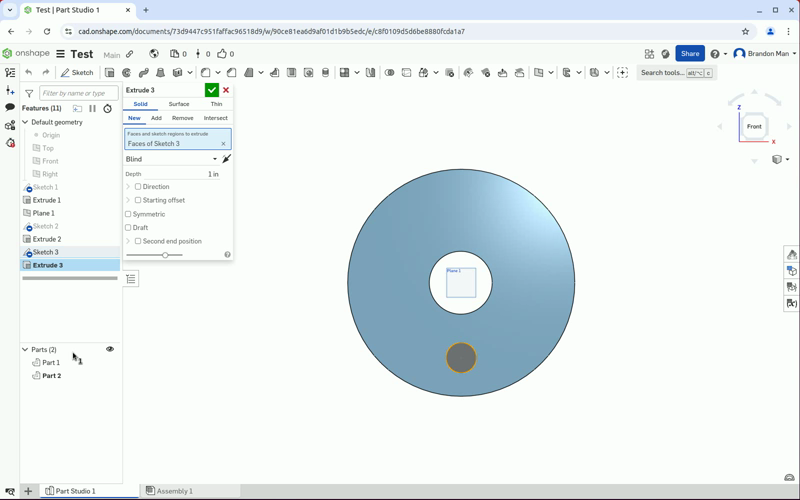
mouse_move(143, 106)
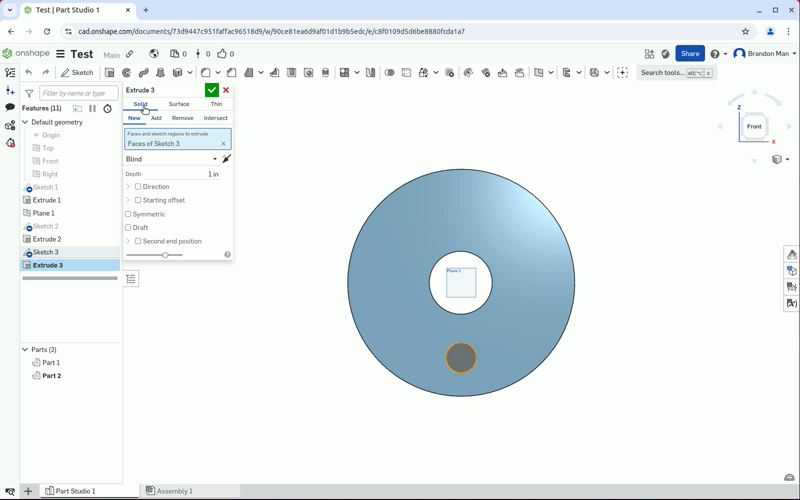
click(143, 106)
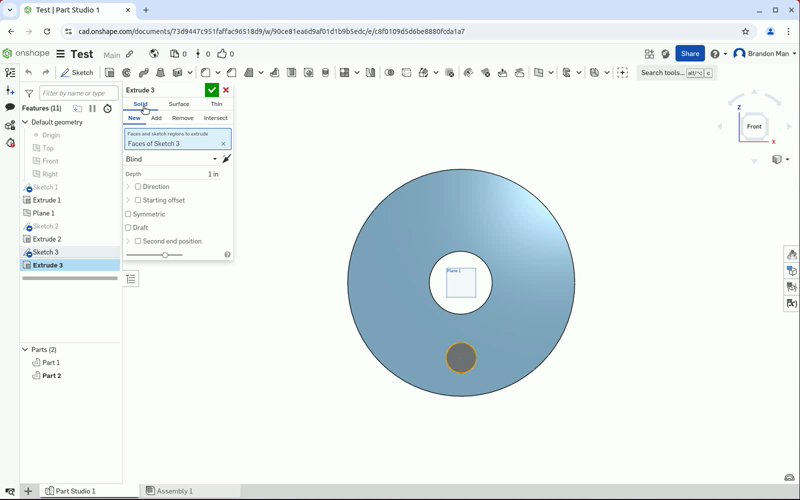
mouse_move(186, 120)
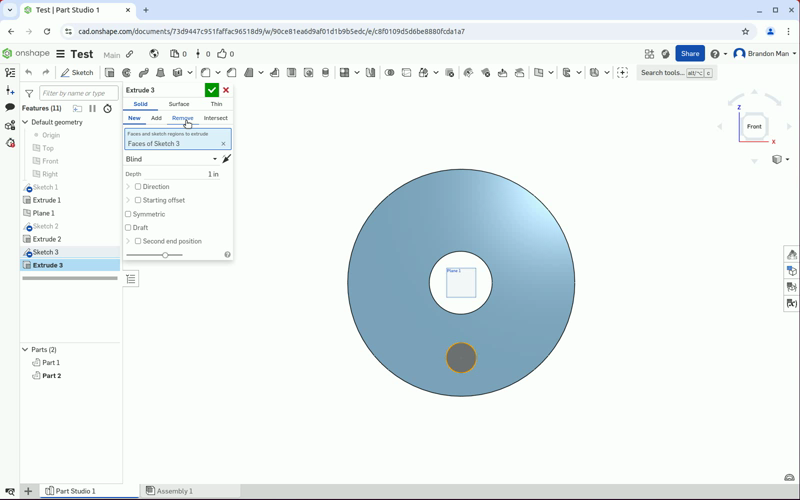
click(186, 120)
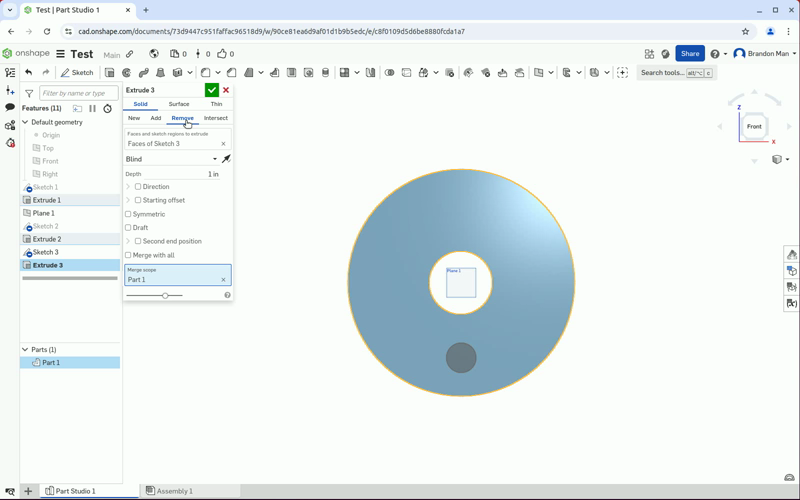
key(tab, 4)
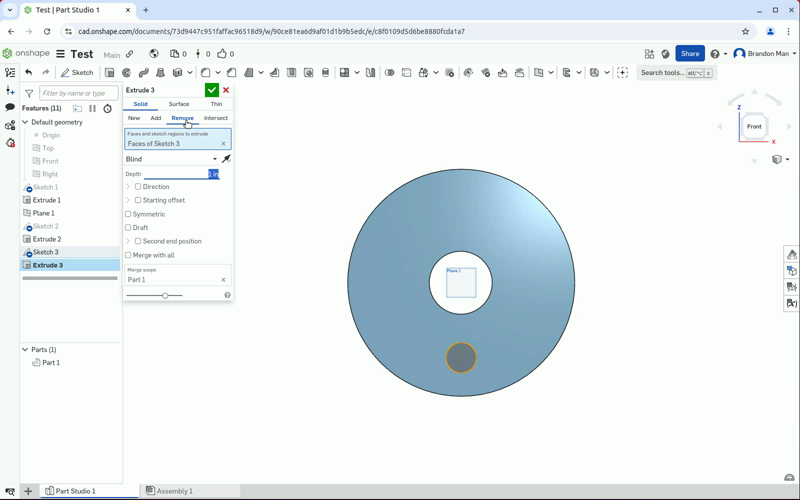
text(10.351)
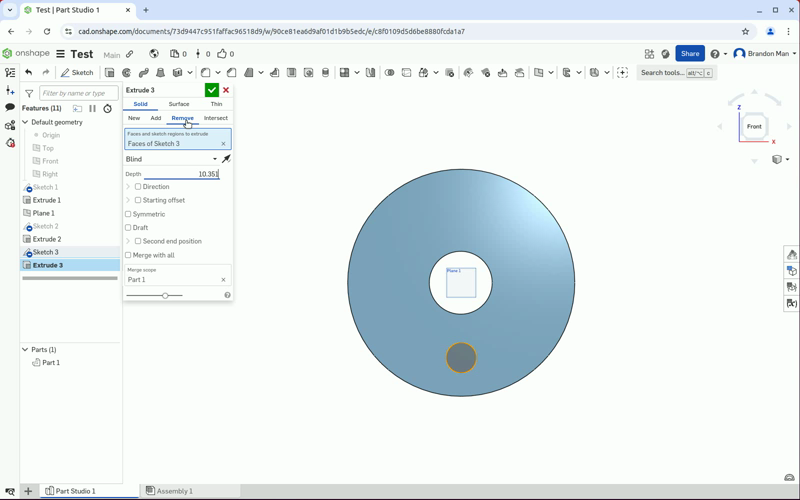
key(tab, 6)
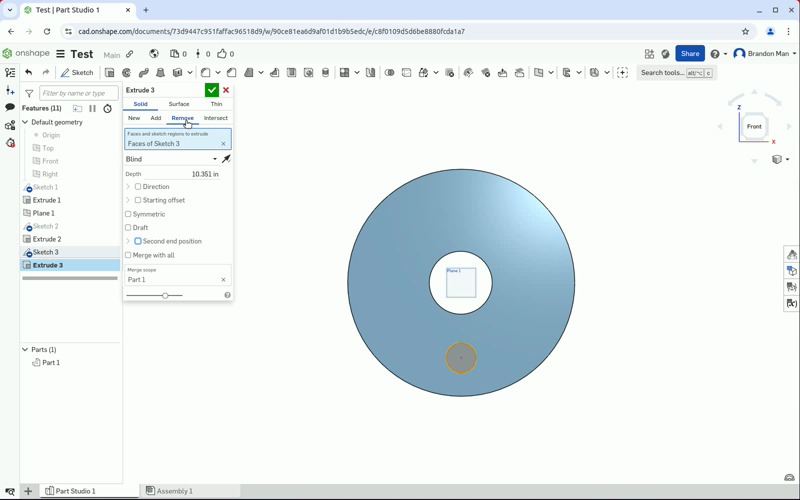
key(space)
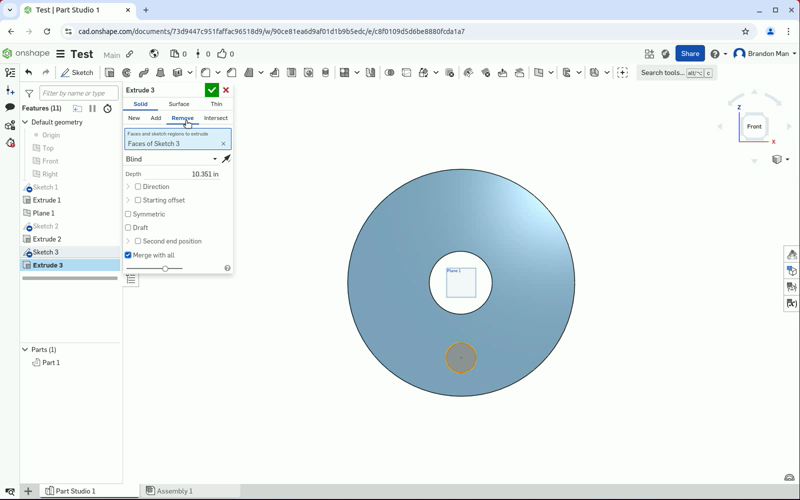
key(enter)
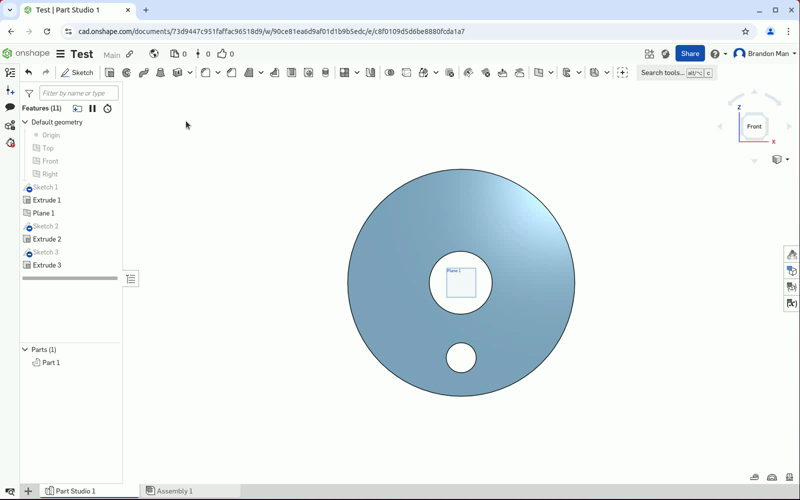
key(shift+h)
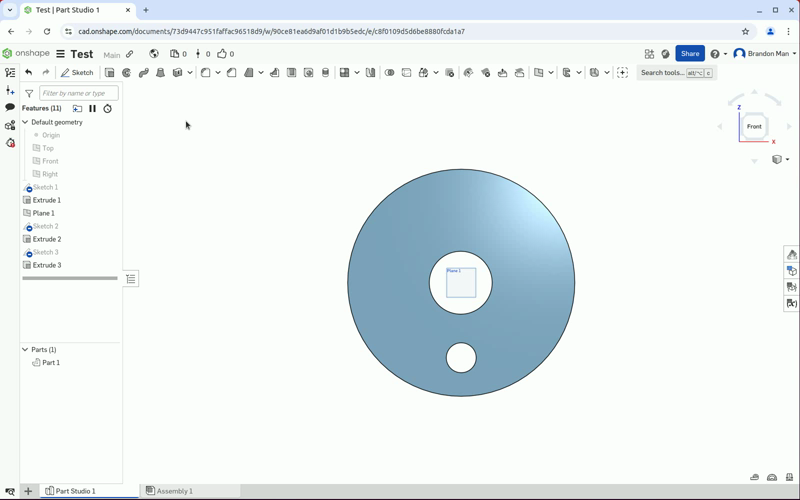
key(shift+h)
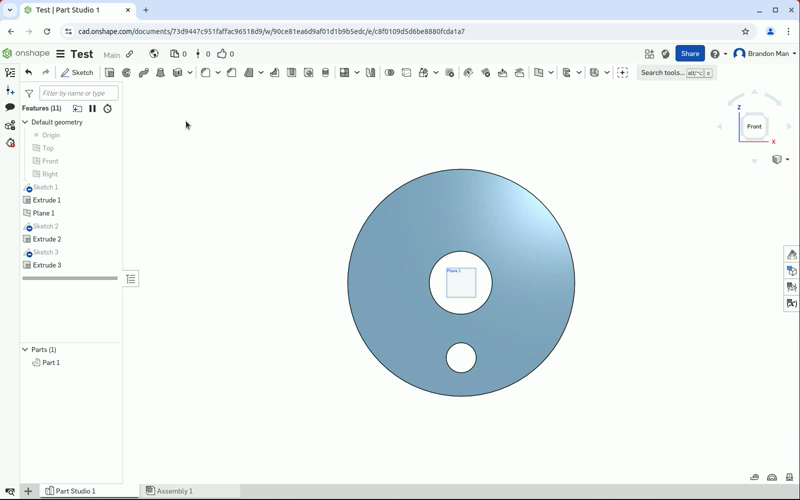
mouse_move(73, 189)
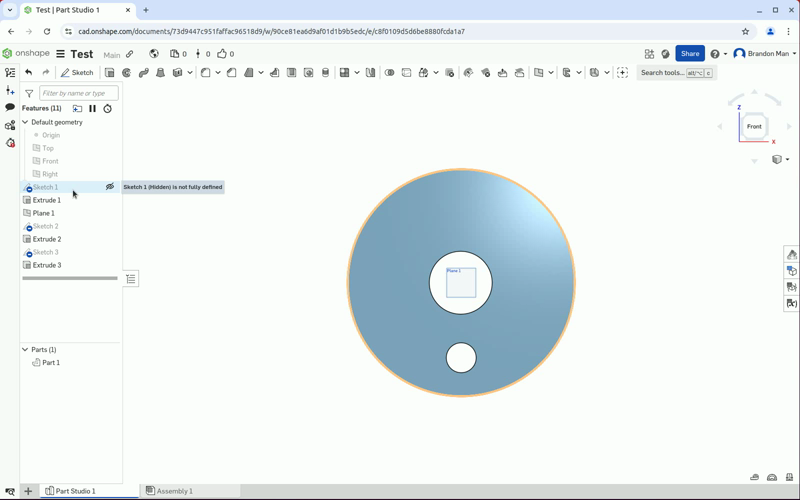
click(73, 189)
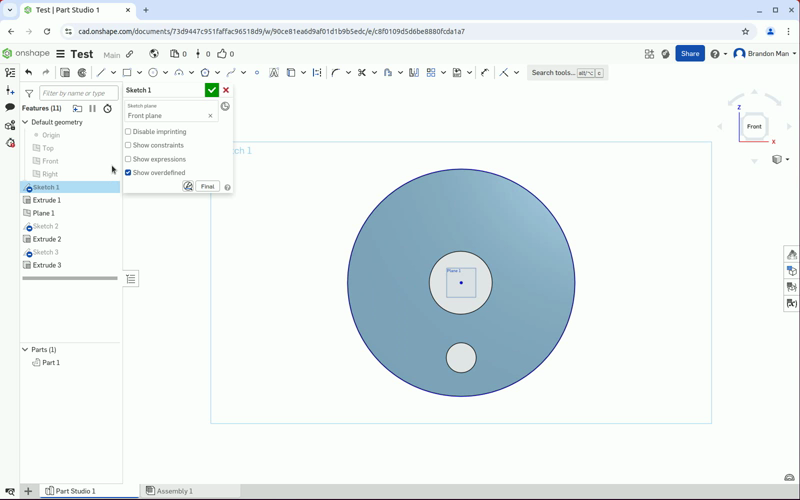
mouse_move(229, 92)
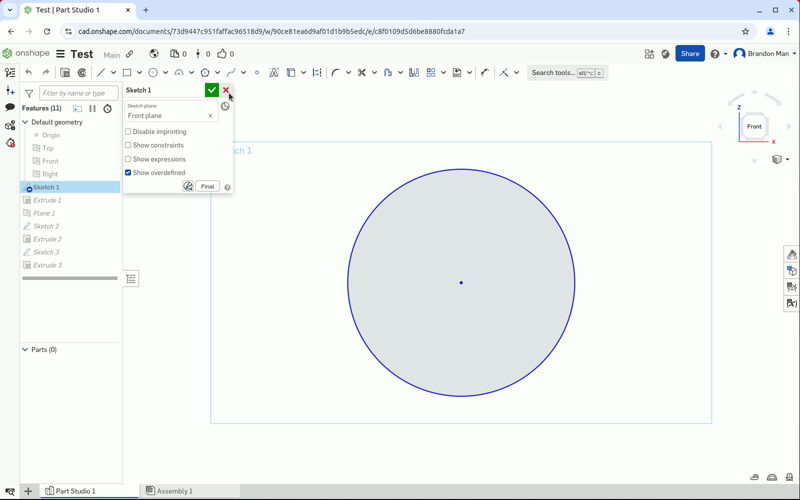
click(229, 92)
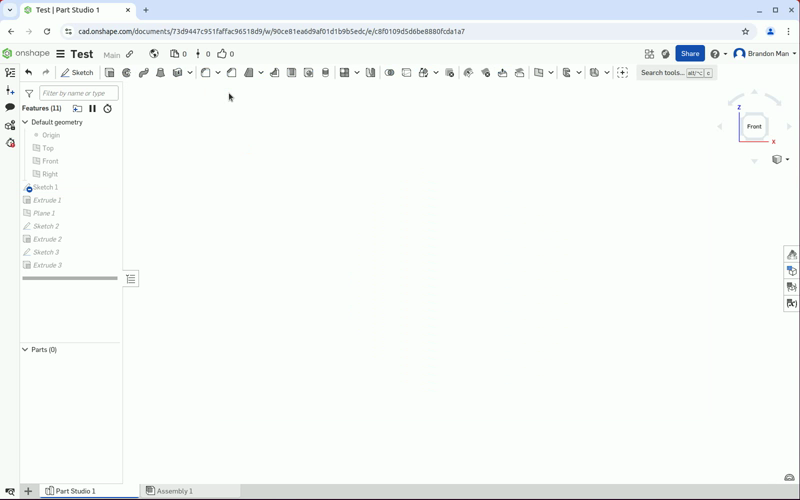
key(shift+s)
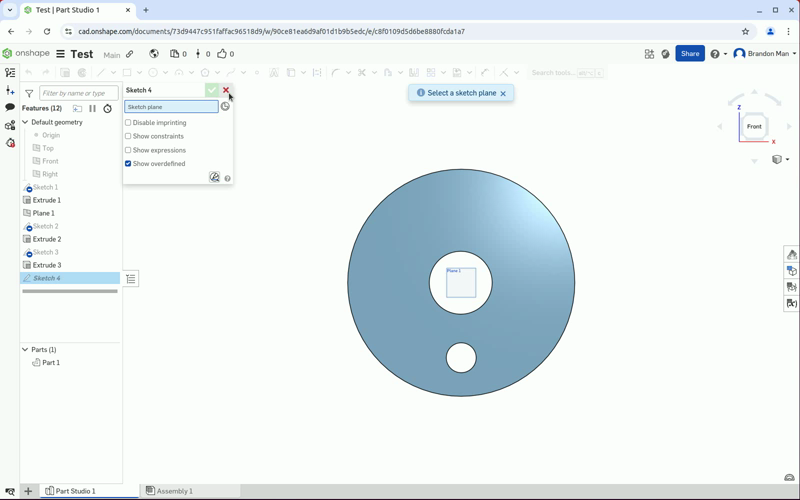
mouse_move(73, 215)
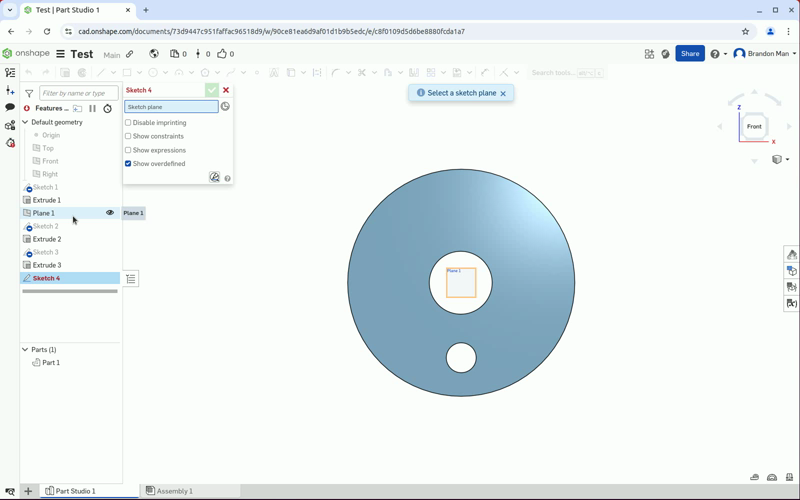
click(73, 215)
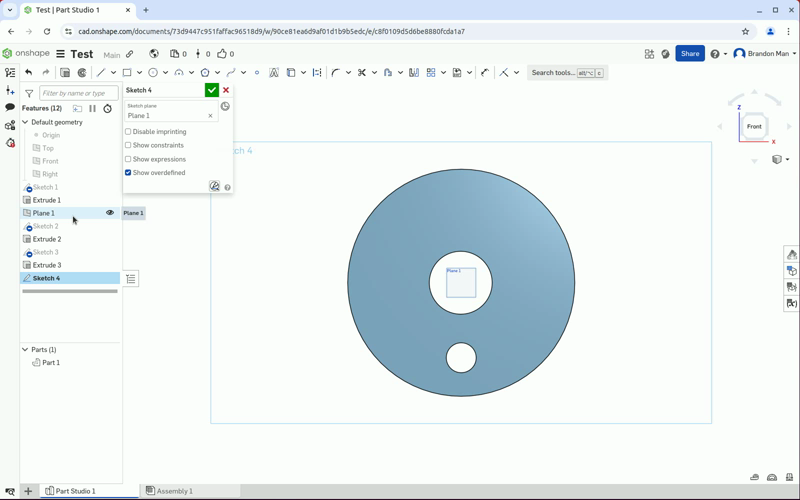
mouse_move(73, 352)
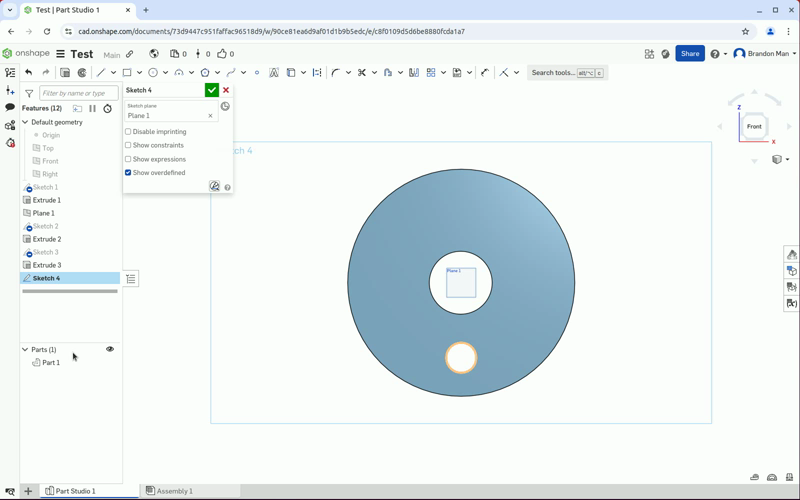
key(y)
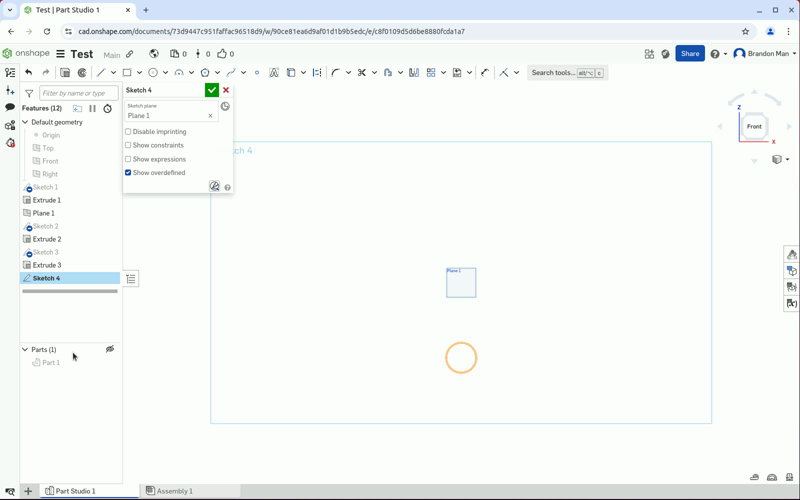
key(c)
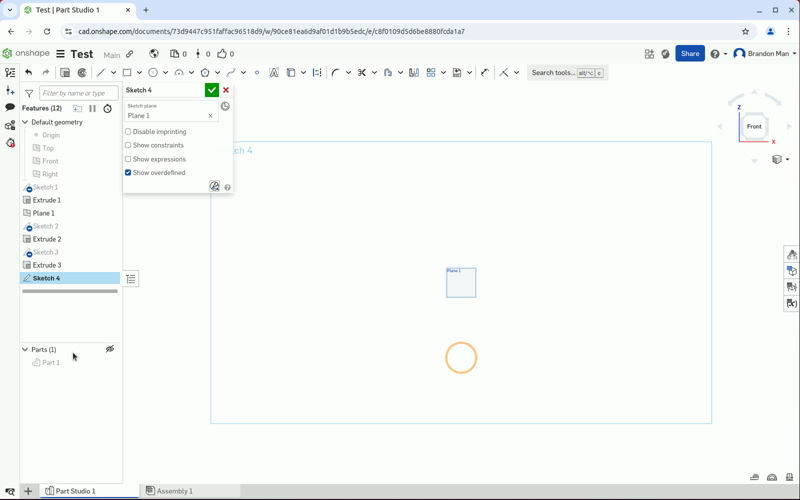
key_down(shift)
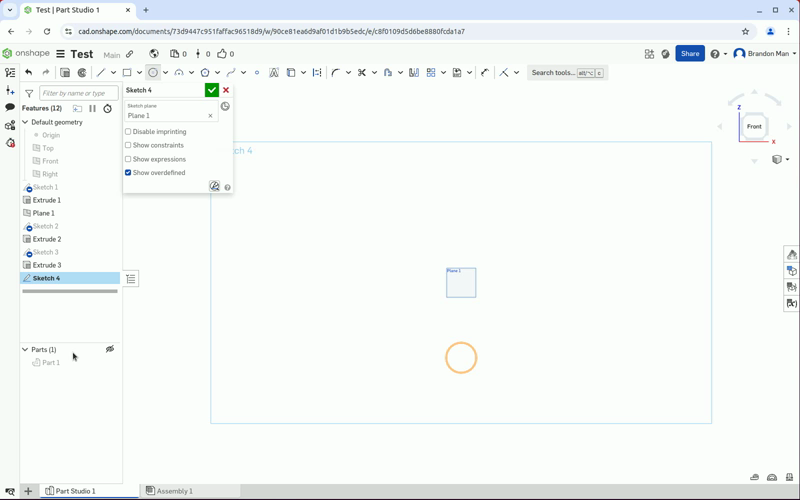
mouse_move(525, 245)
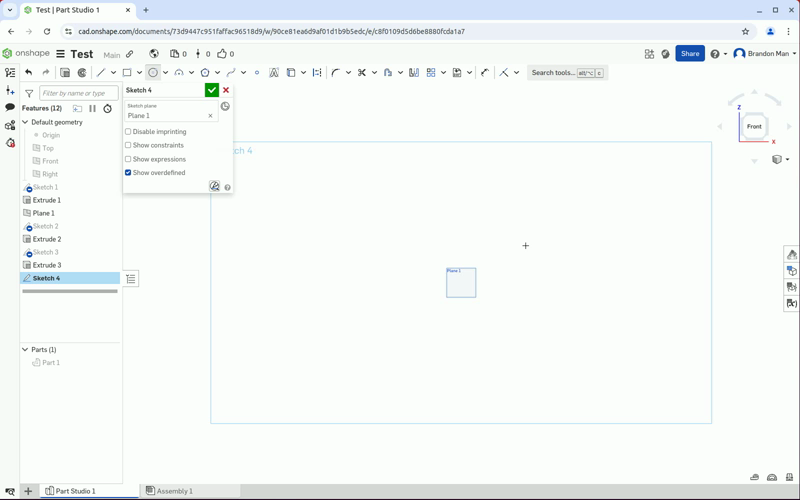
click(525, 245)
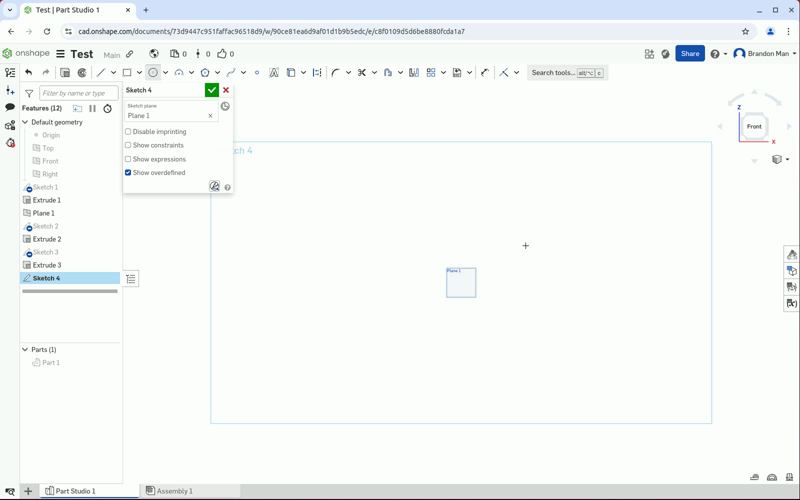
key_up(shift)
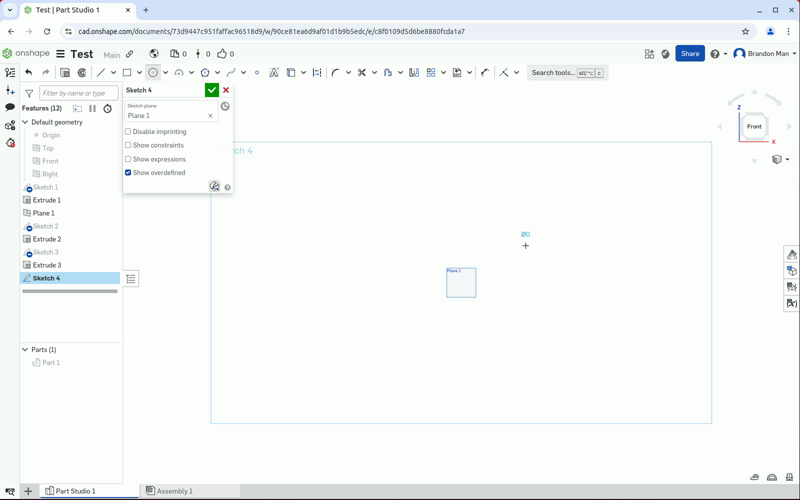
mouse_move(540, 245)
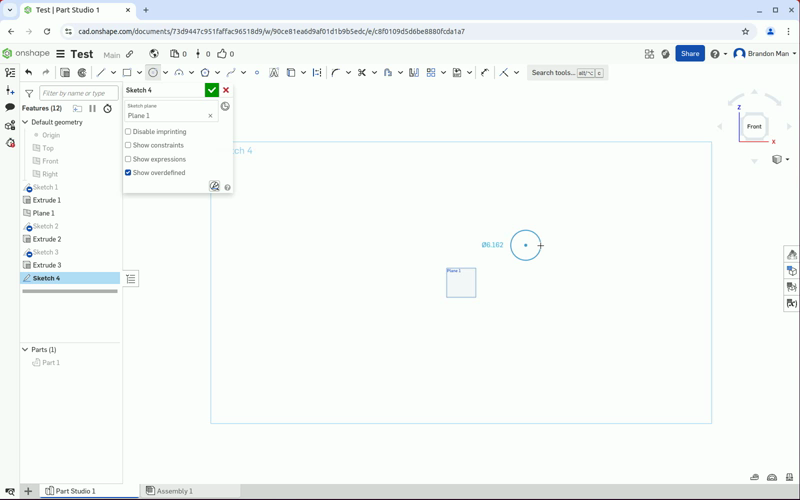
click(540, 245)
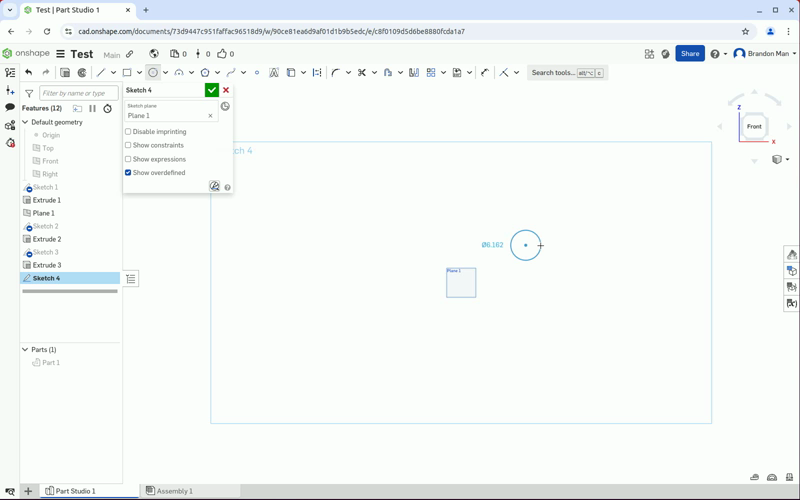
key(esc)
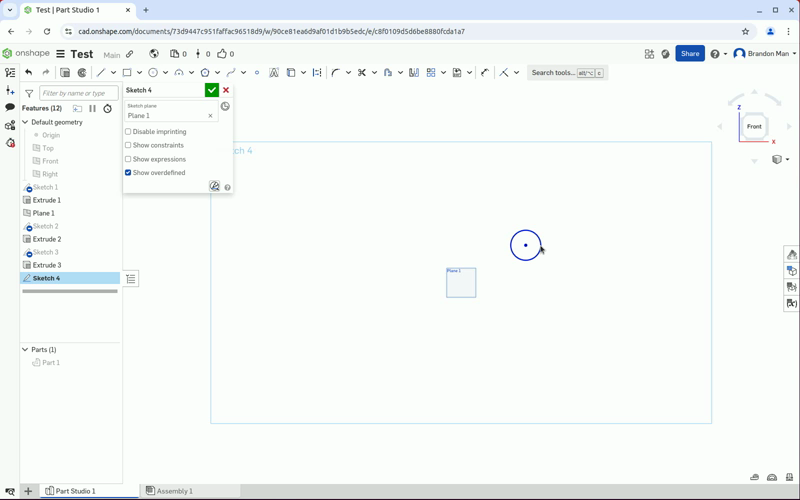
mouse_move(528, 253)
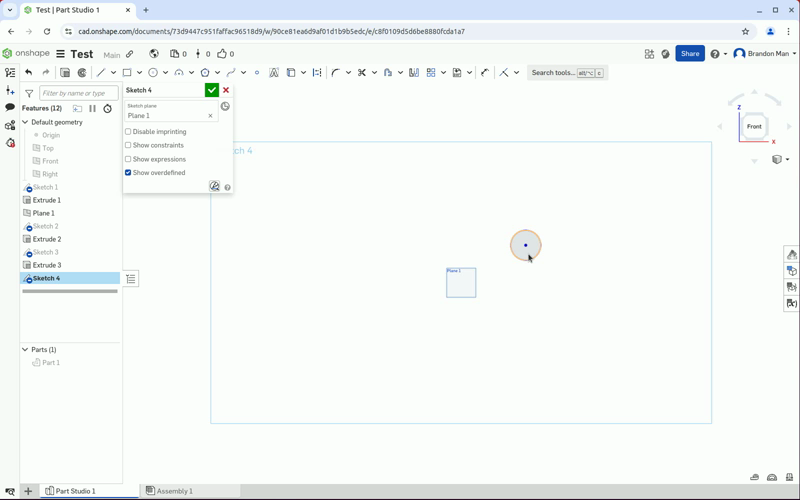
scroll(6)
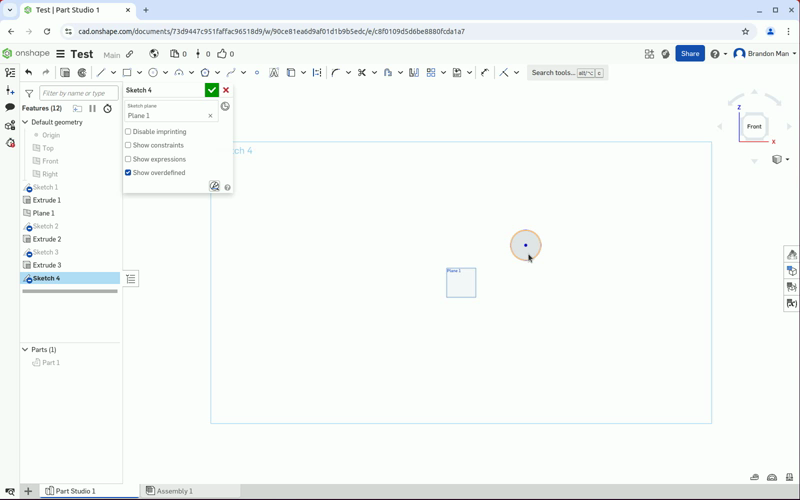
scroll(6)
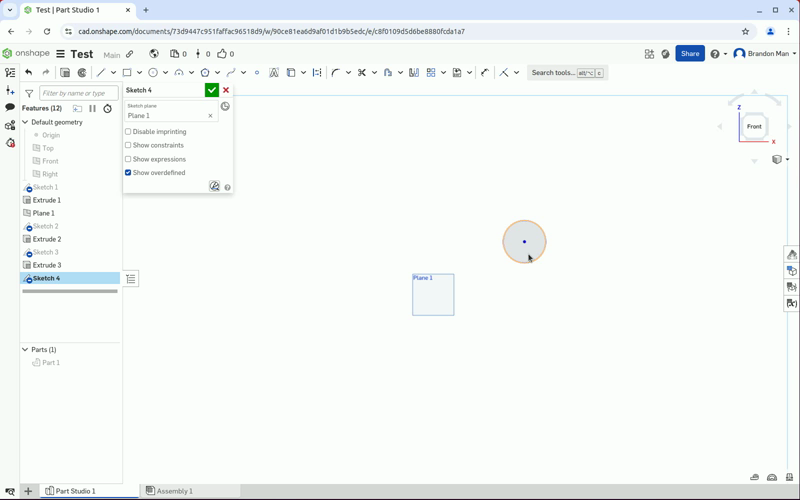
scroll(6)
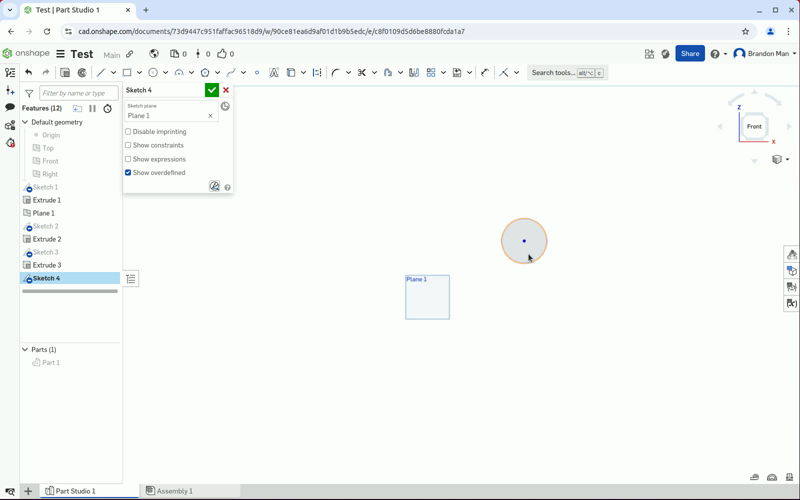
scroll(6)
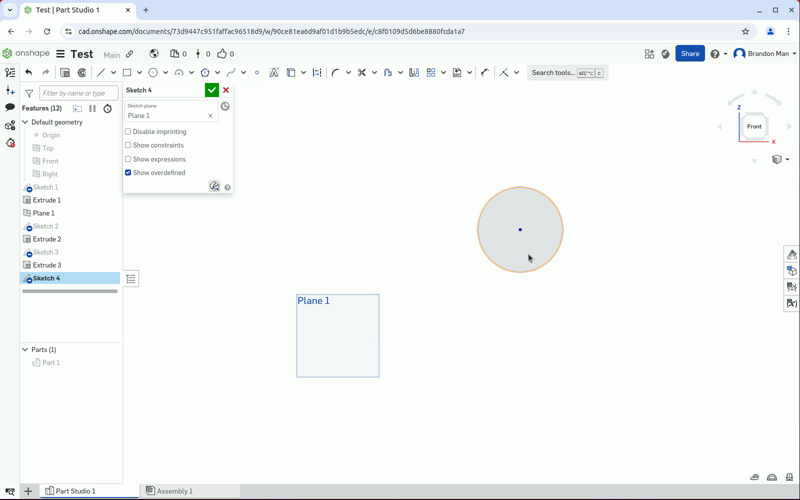
scroll(6)
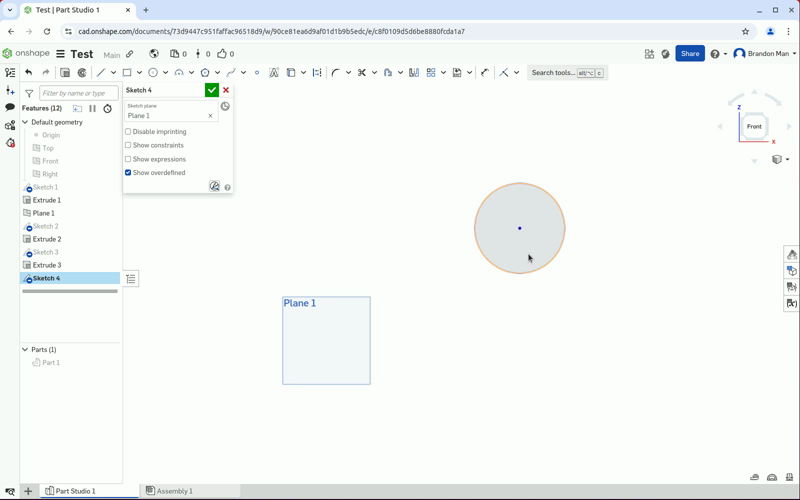
scroll(6)
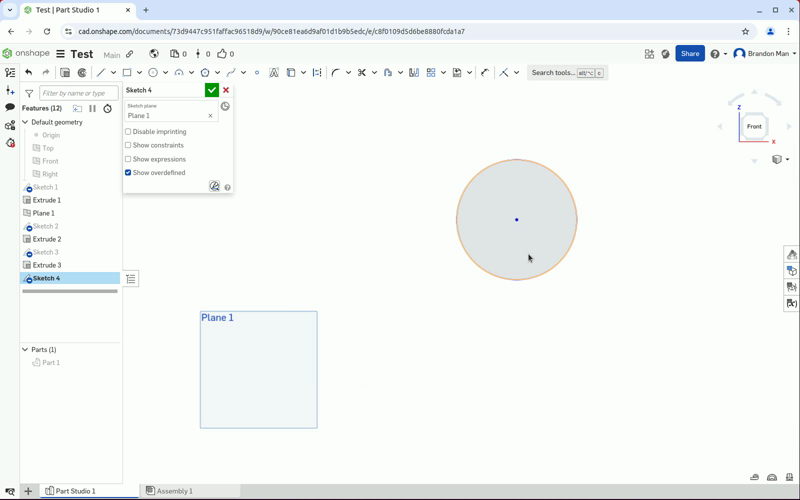
scroll(6)
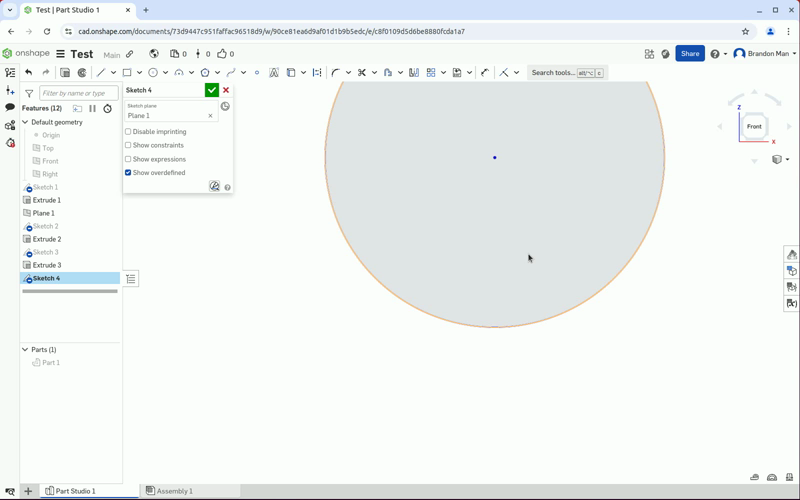
click(528, 253)
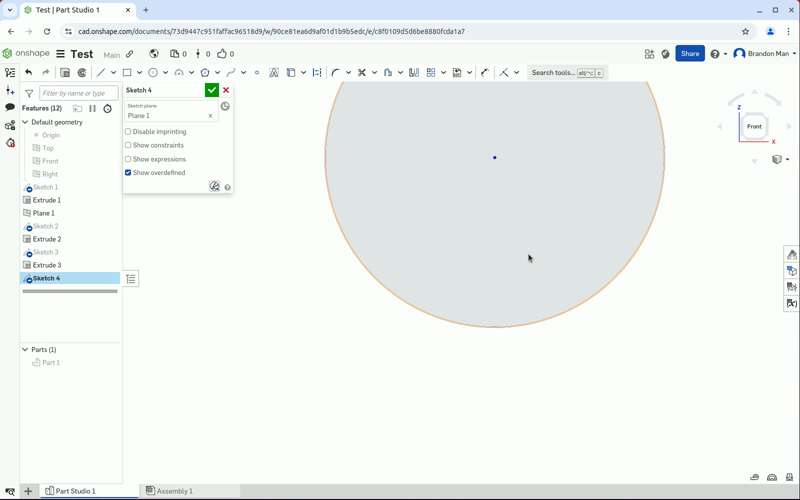
scroll(-6)
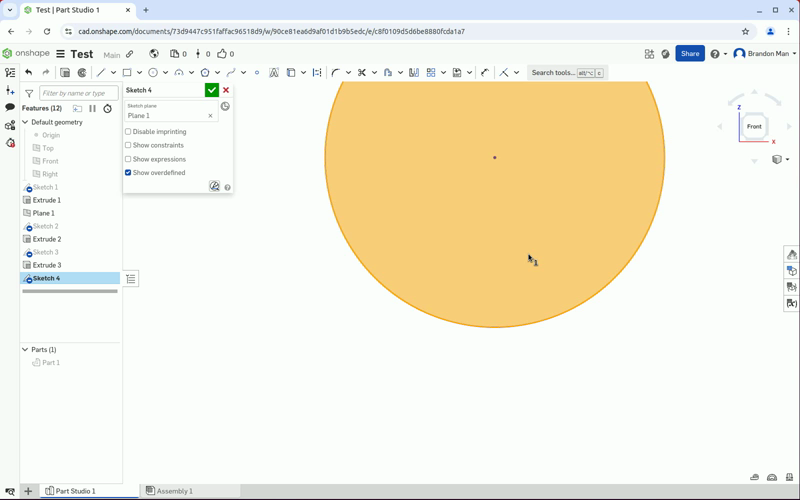
scroll(-6)
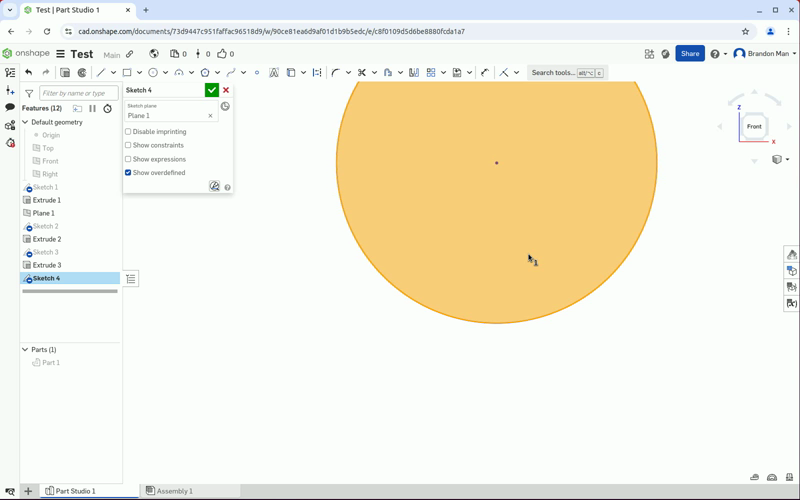
scroll(-6)
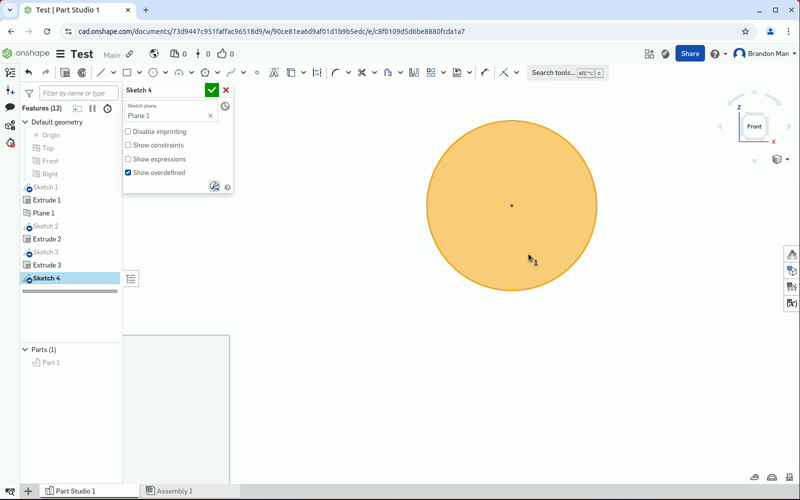
scroll(-6)
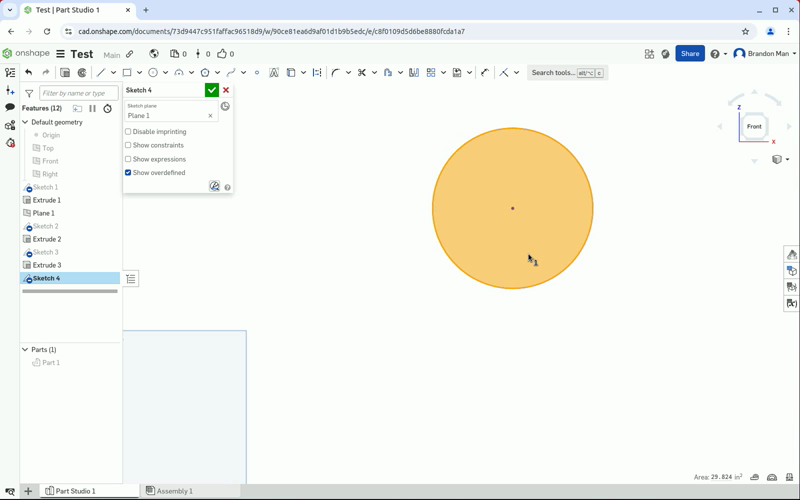
scroll(-6)
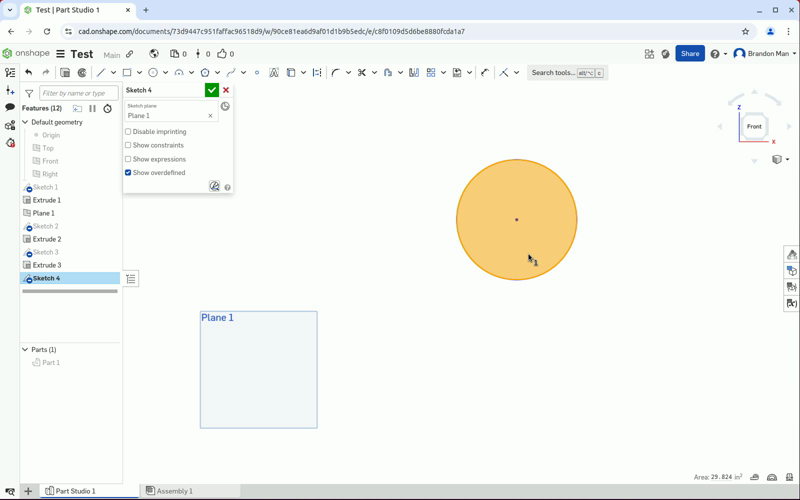
scroll(-6)
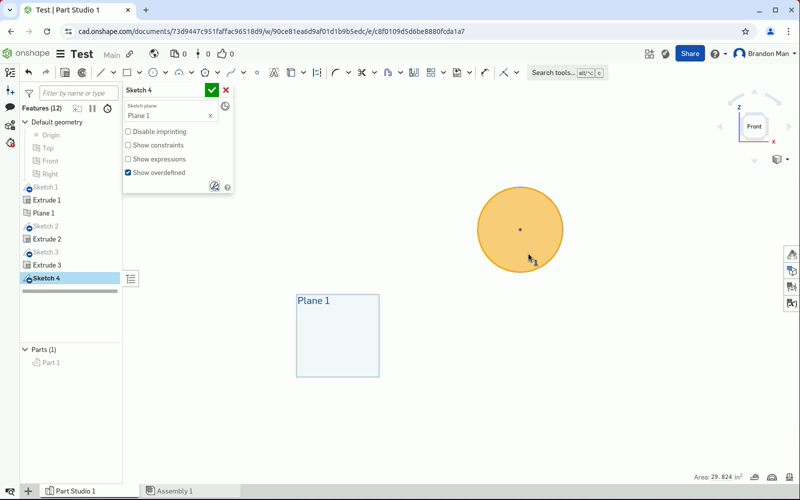
scroll(-6)
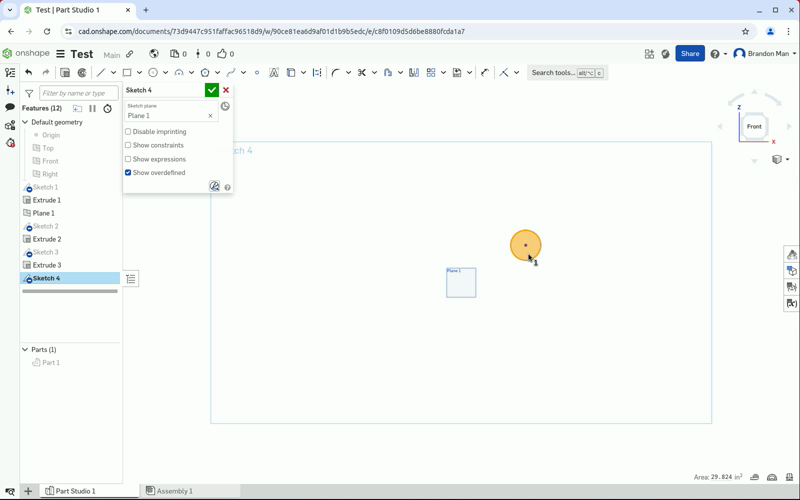
mouse_move(73, 352)
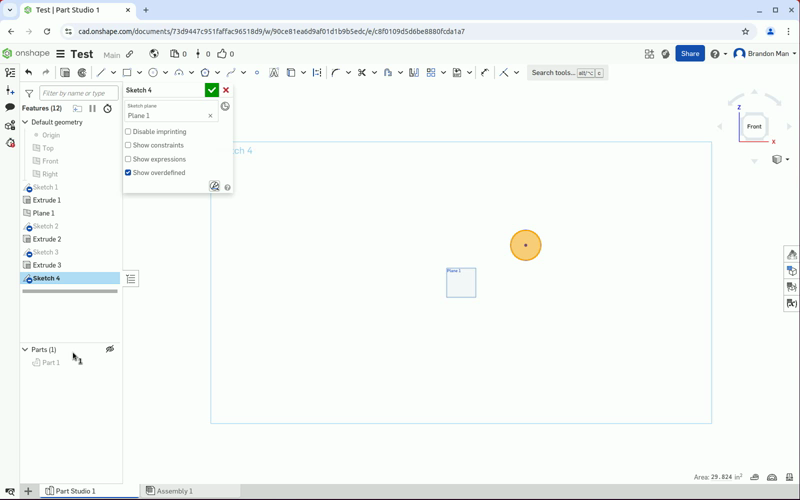
key(shift+y)
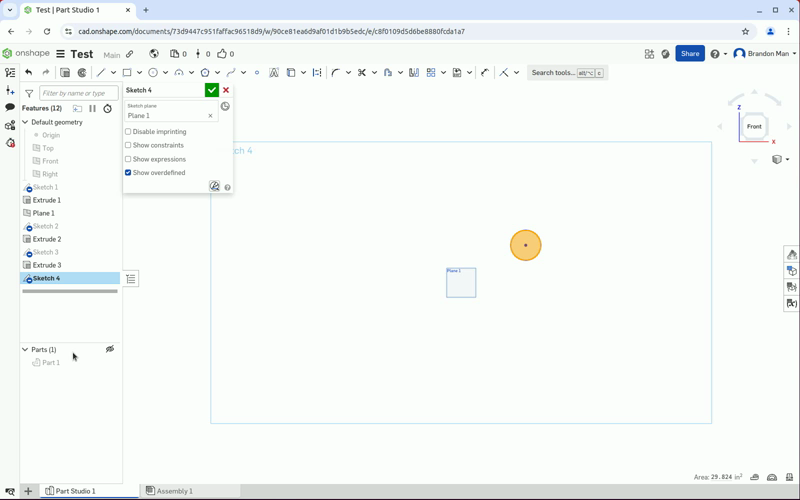
key(shift+e)
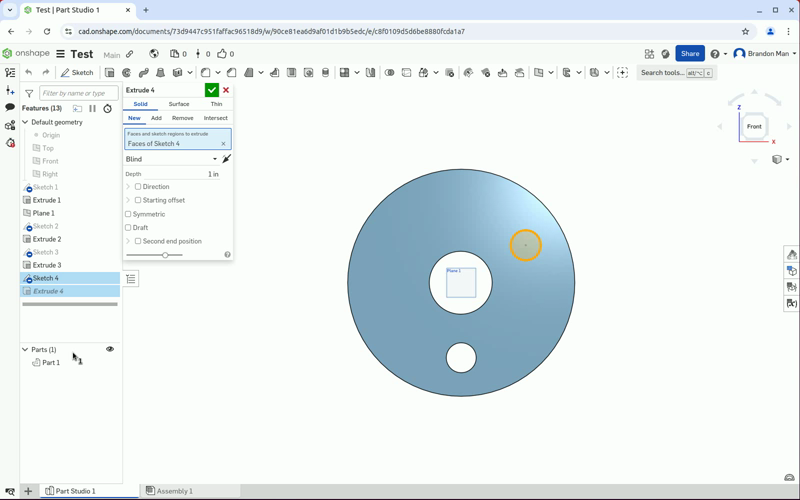
mouse_move(143, 106)
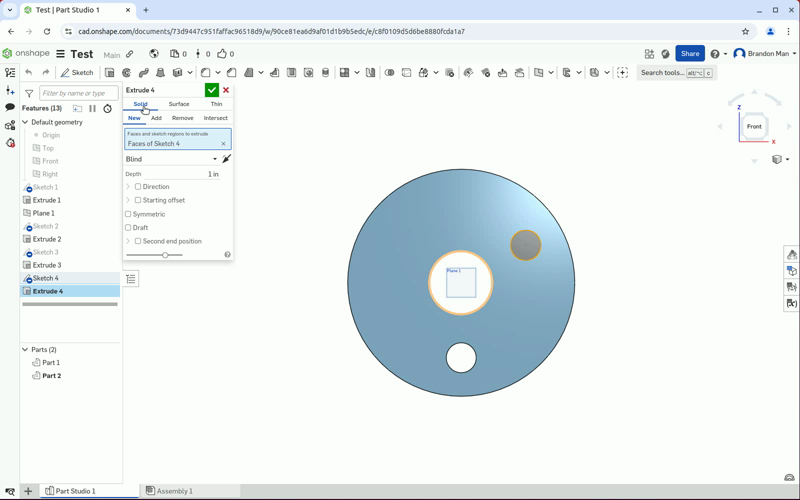
click(143, 106)
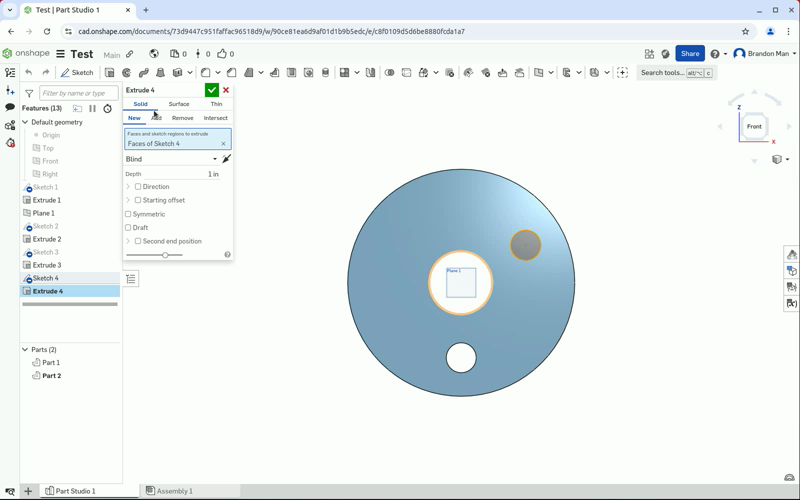
mouse_move(186, 120)
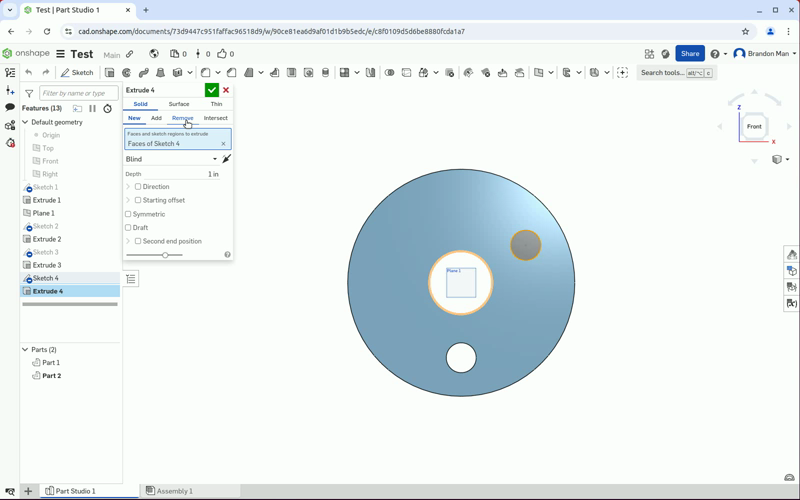
click(186, 120)
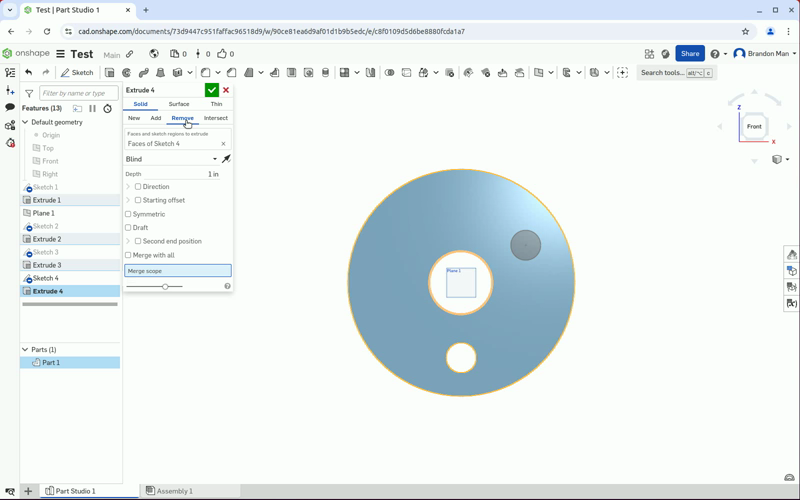
key(tab, 4)
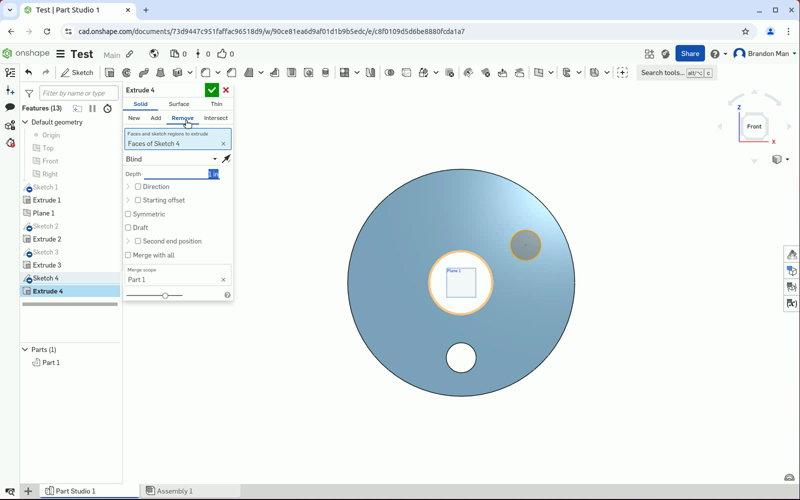
text(10.351)
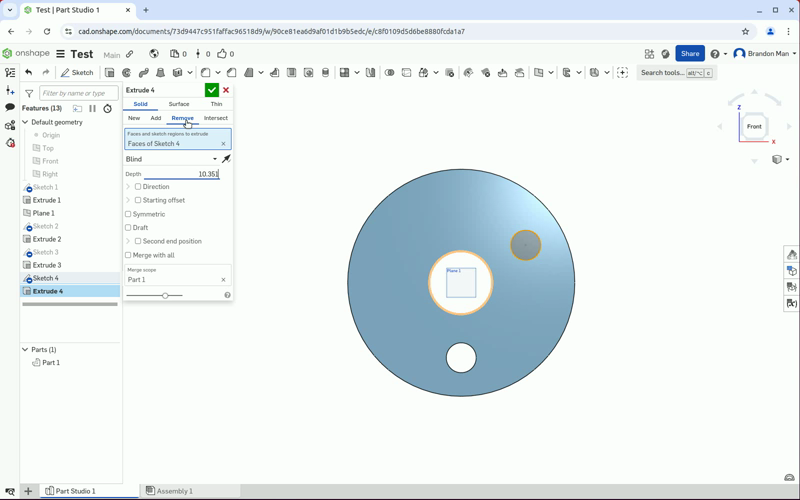
key(tab, 6)
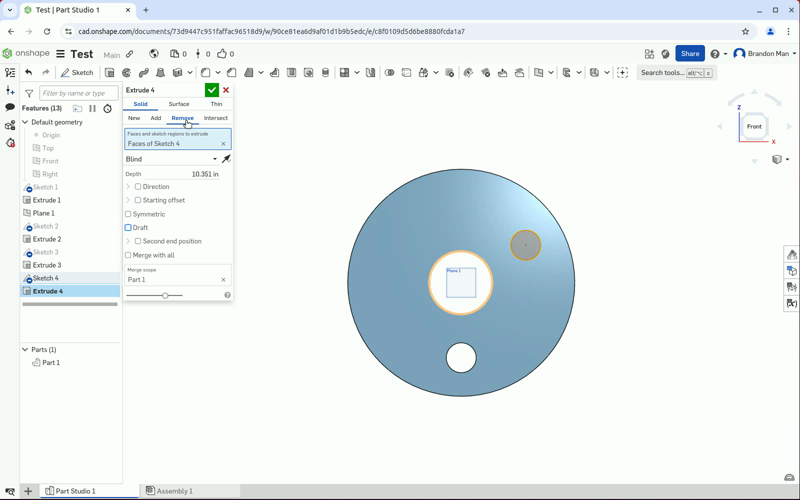
key(space)
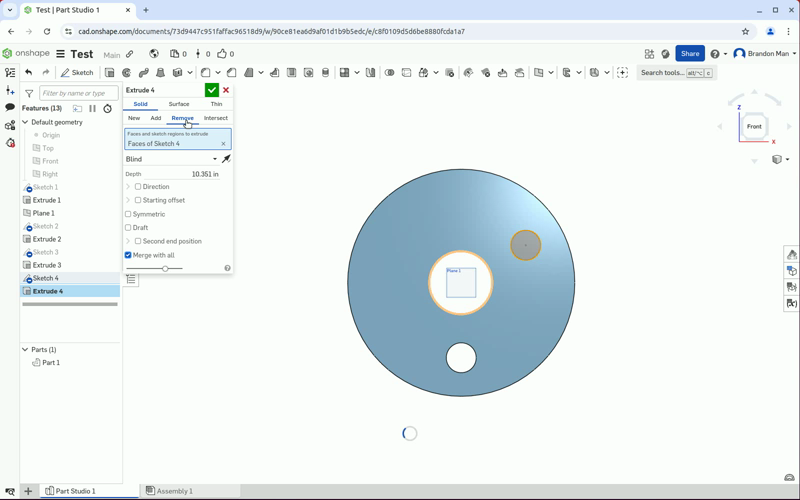
key(enter)
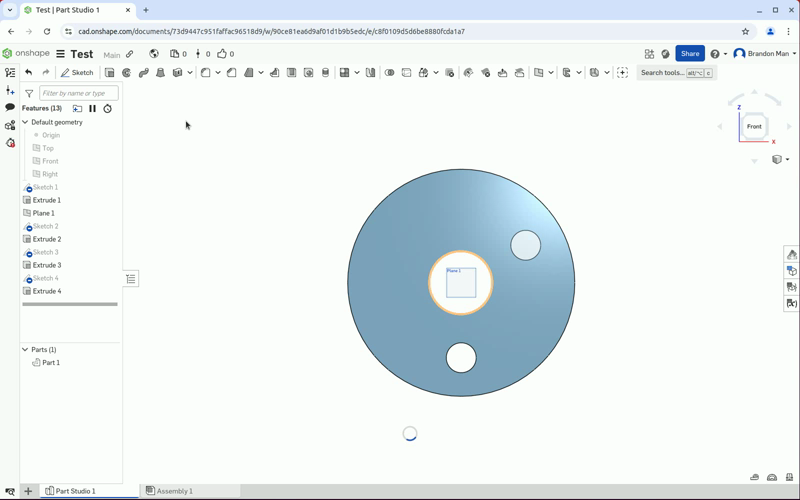
key(shift+h)
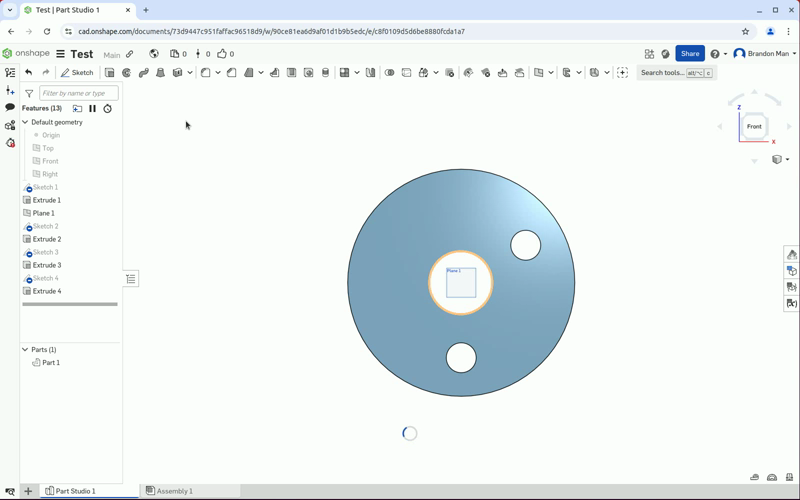
key(shift+h)
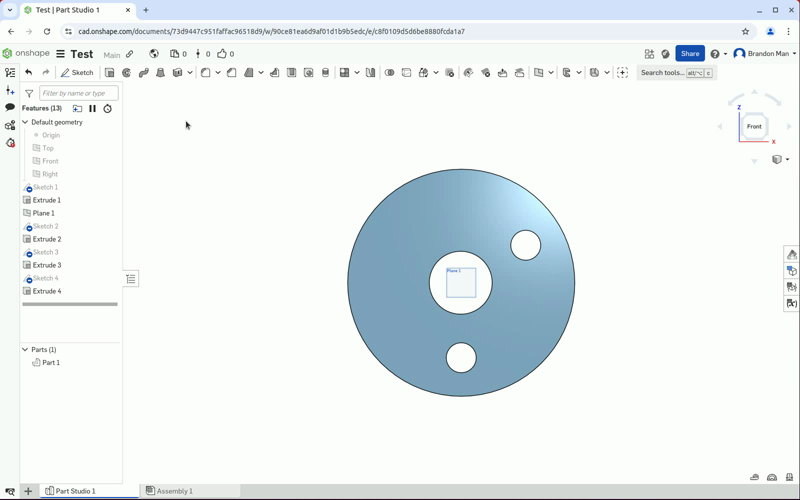
mouse_move(73, 189)
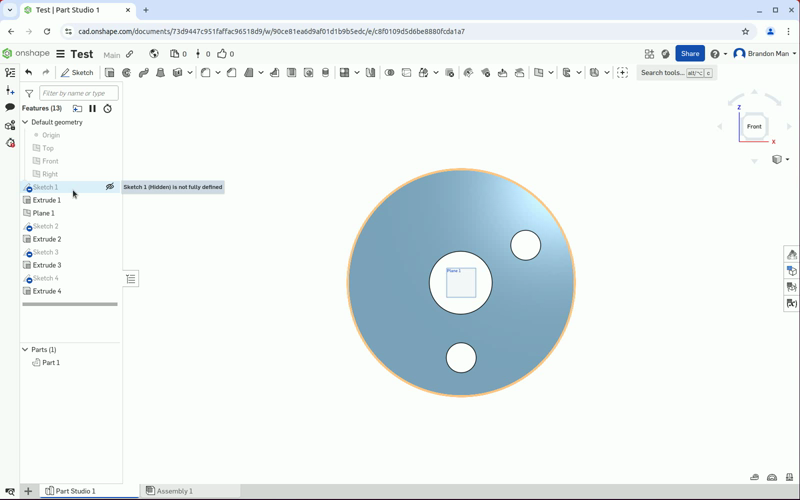
click(73, 189)
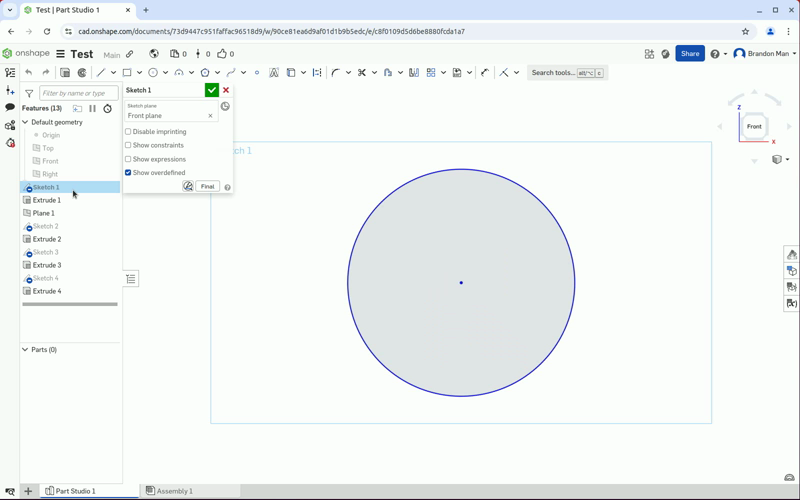
mouse_move(229, 92)
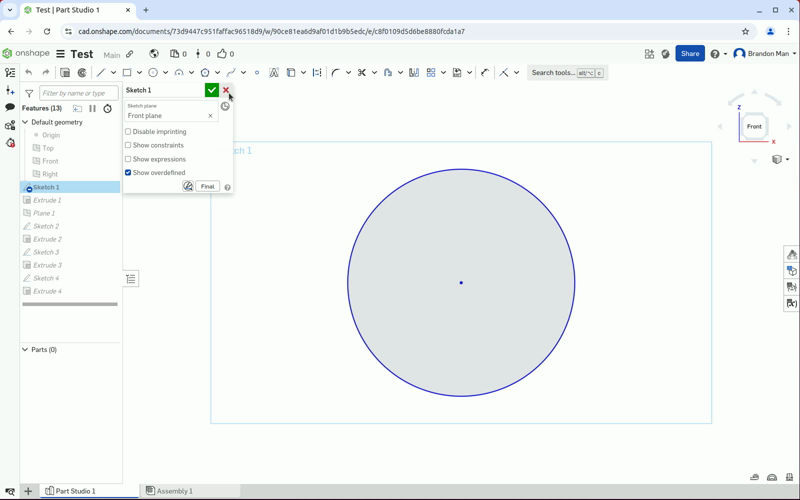
click(229, 92)
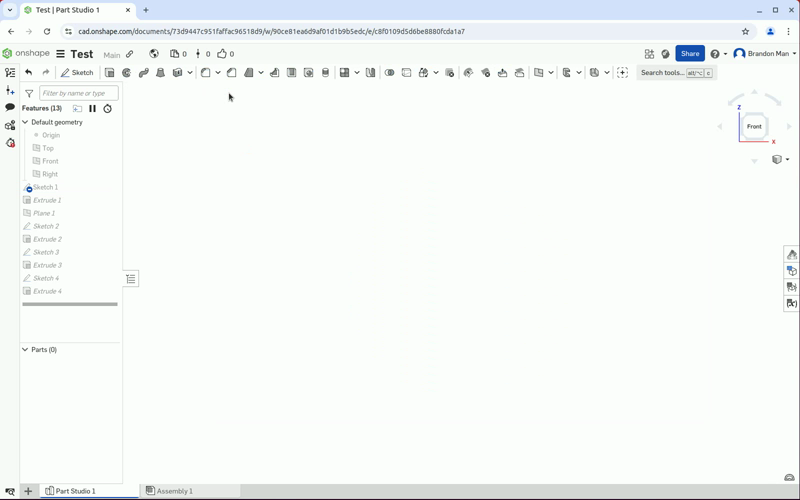
key(shift+s)
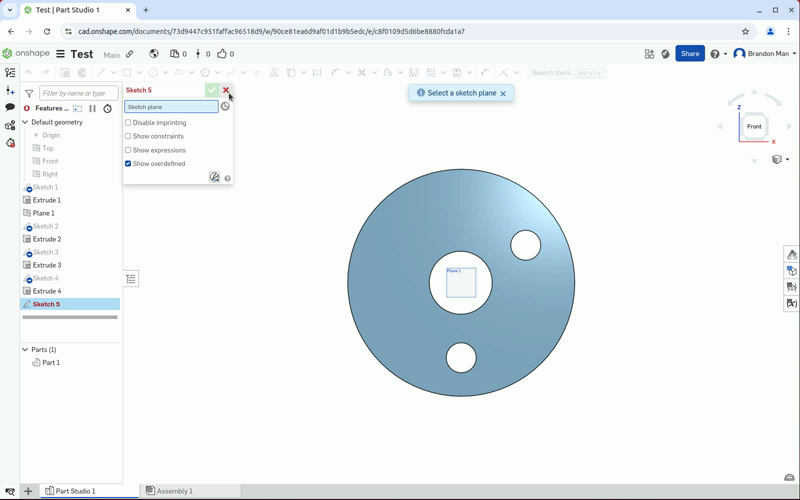
mouse_move(73, 215)
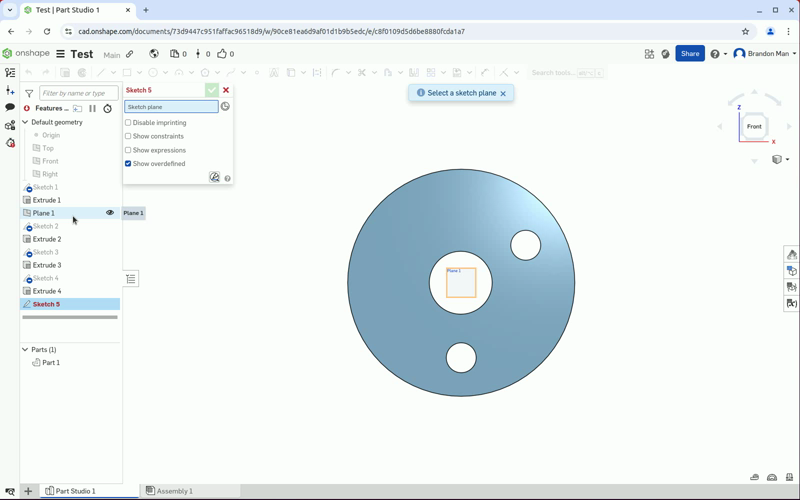
click(73, 215)
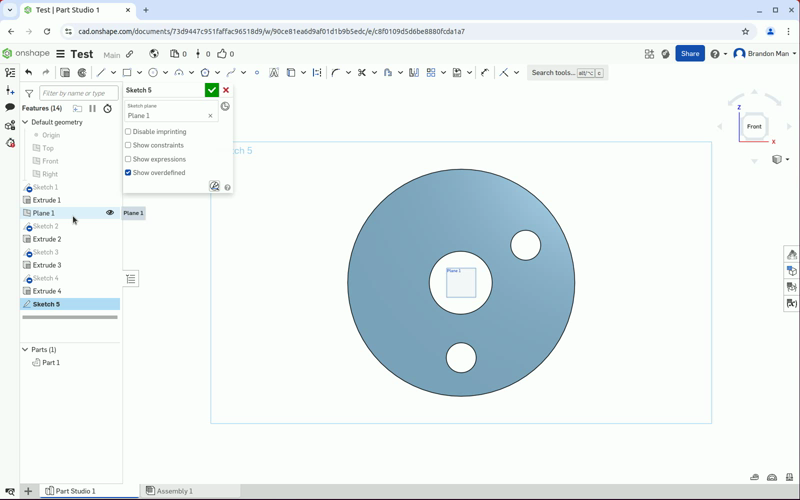
mouse_move(73, 352)
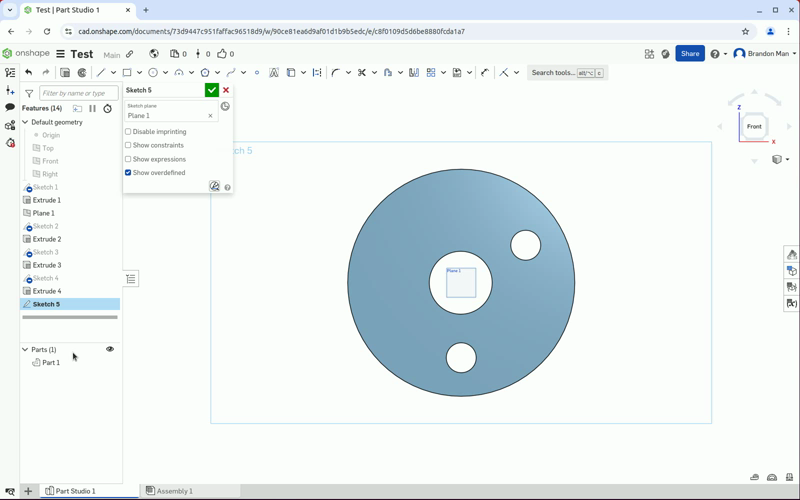
key(y)
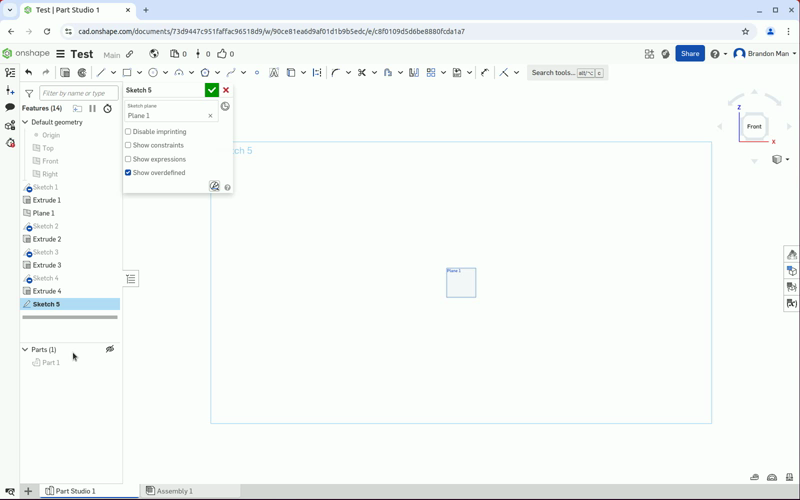
key(c)
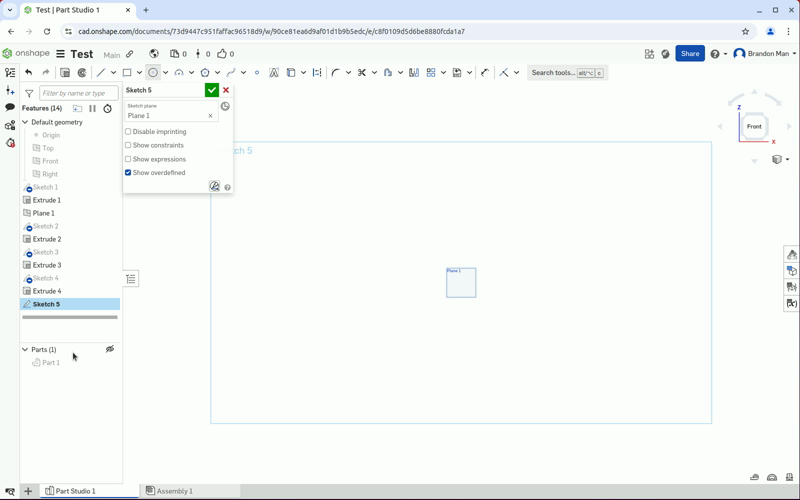
key_down(shift)
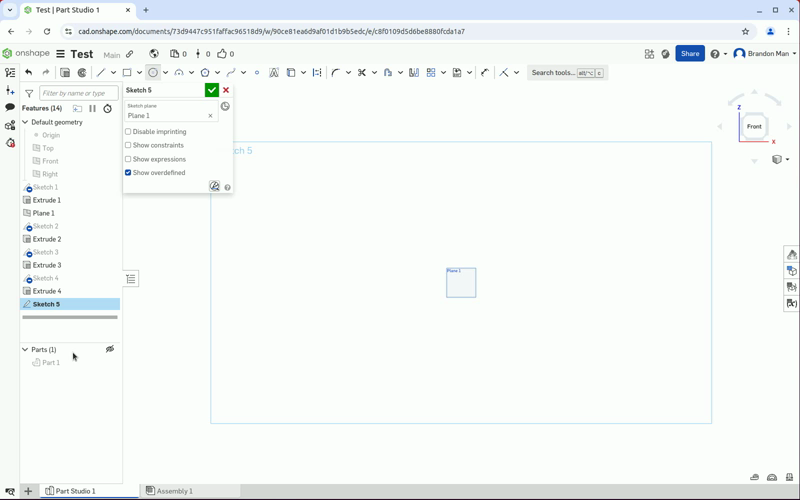
mouse_move(396, 245)
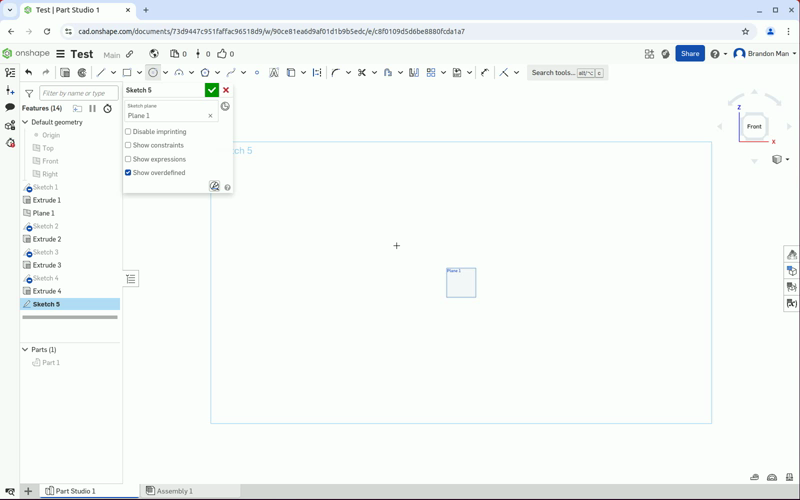
click(396, 245)
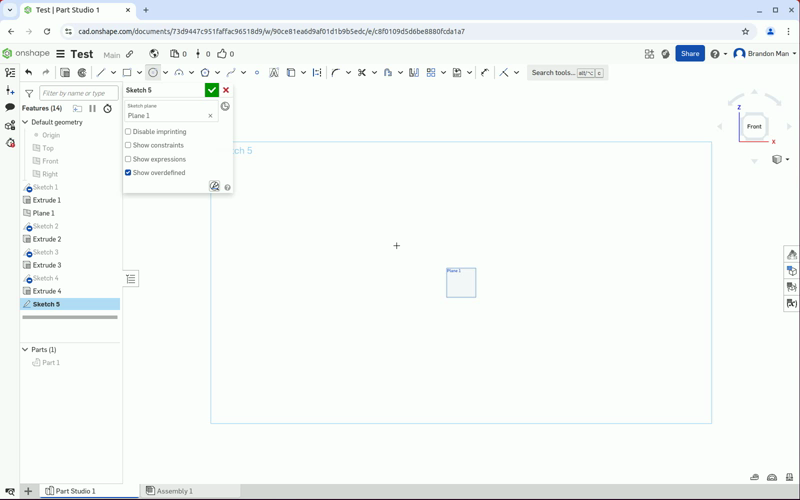
key_up(shift)
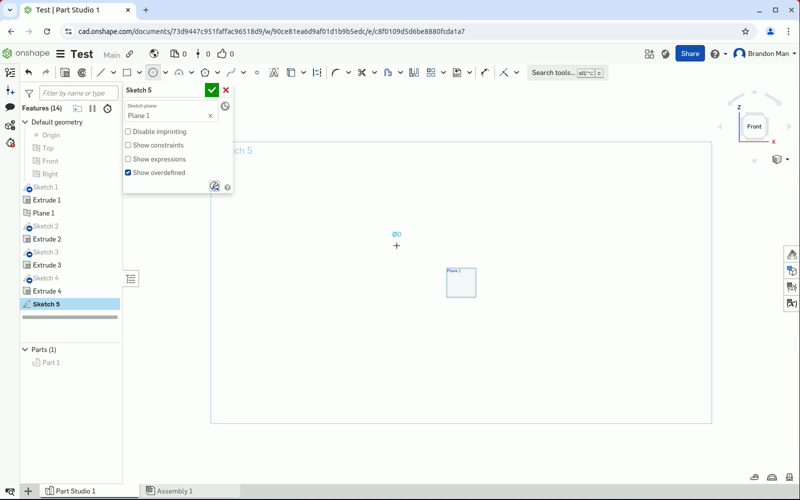
mouse_move(411, 245)
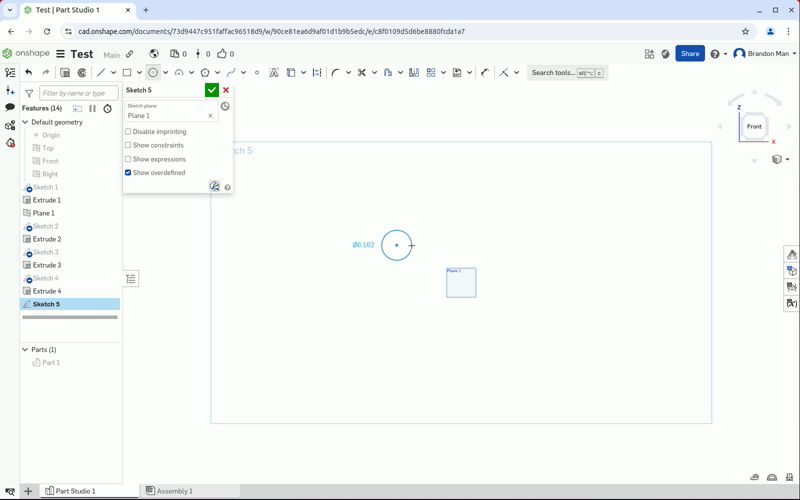
click(411, 245)
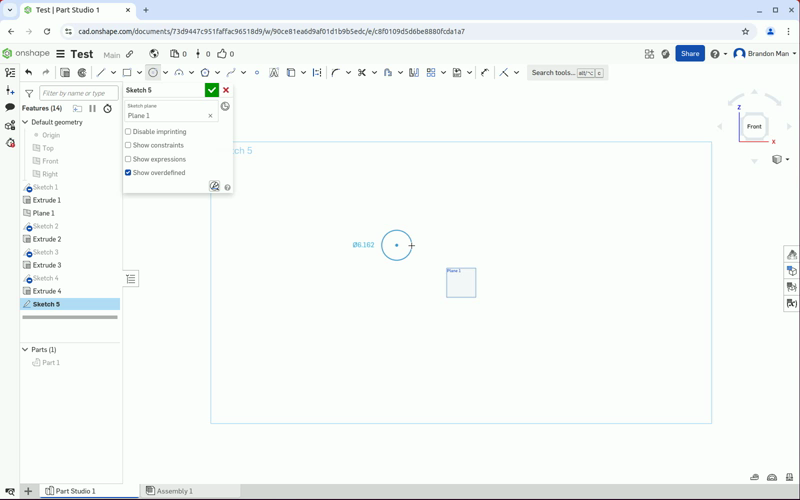
key(esc)
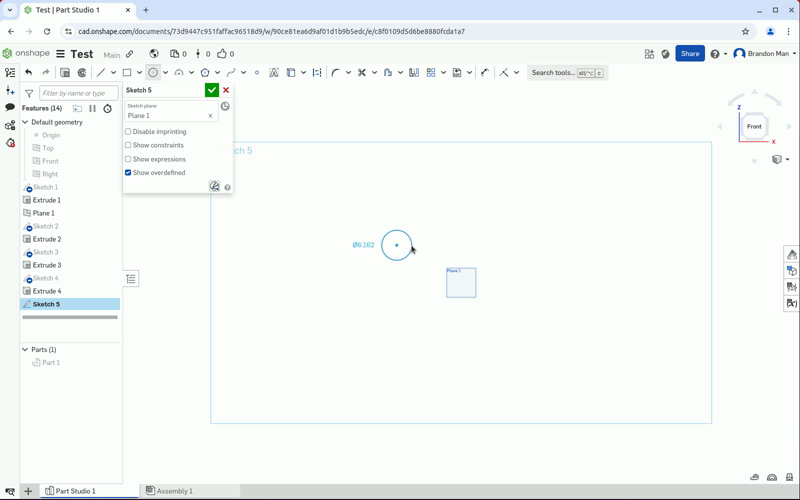
mouse_move(392, 236)
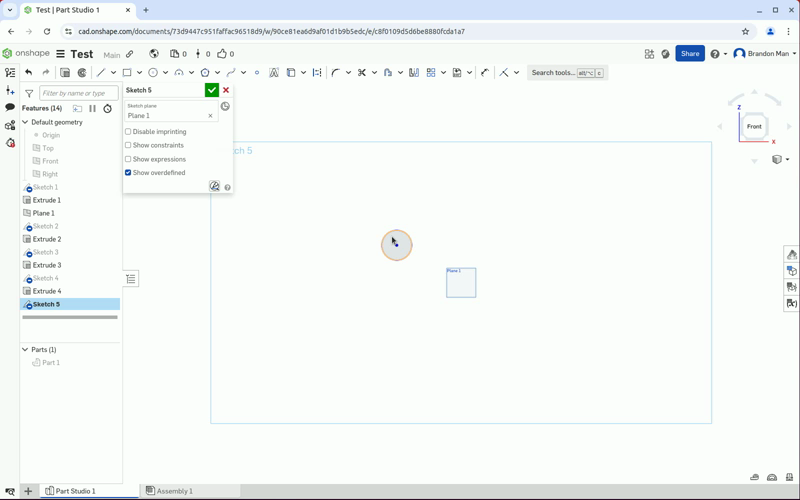
scroll(6)
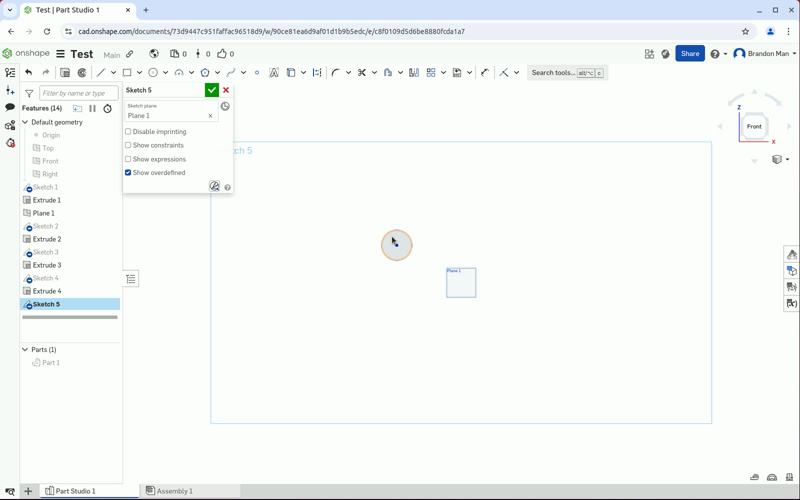
scroll(6)
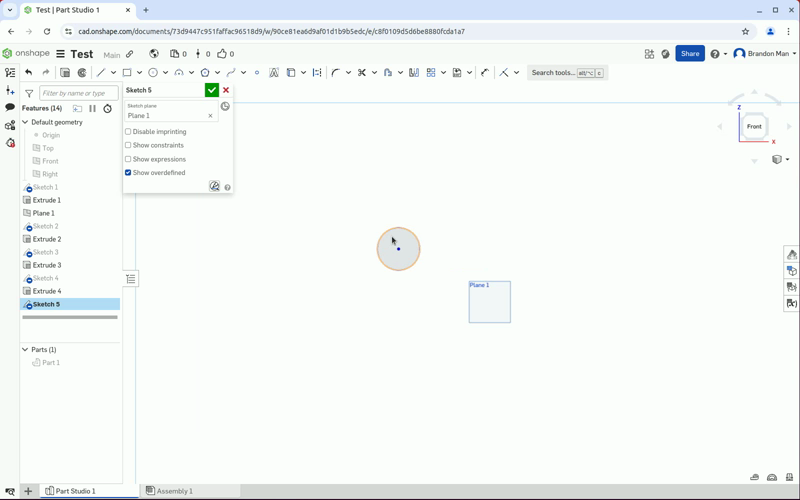
scroll(6)
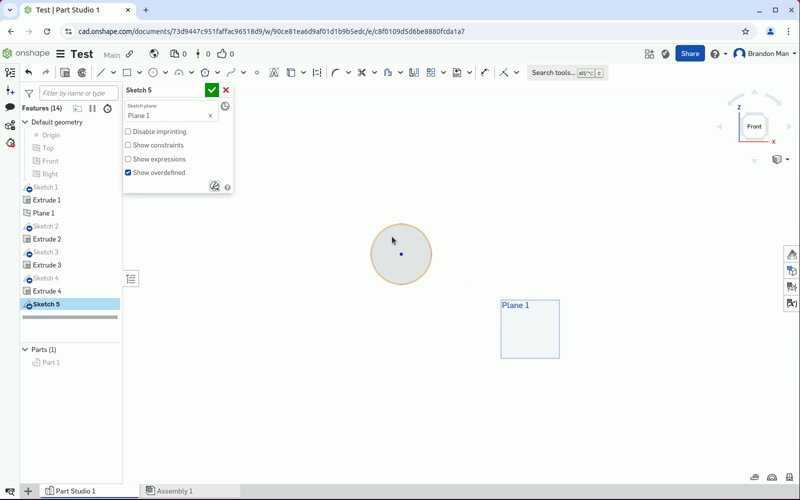
scroll(6)
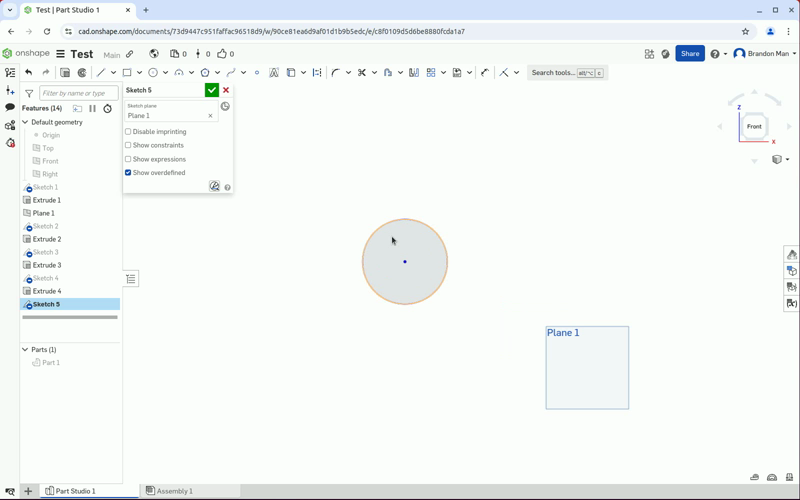
scroll(6)
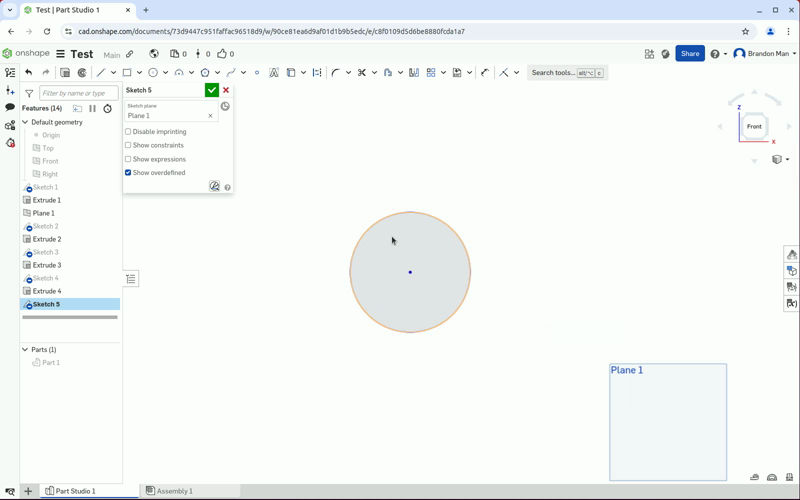
scroll(6)
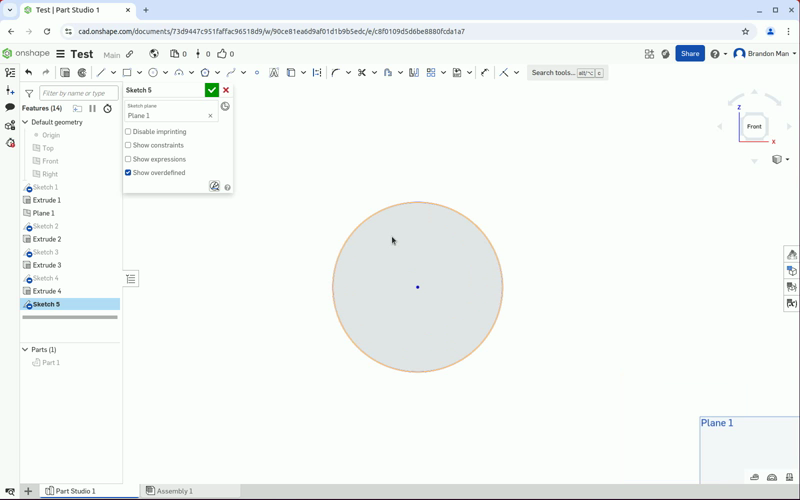
scroll(6)
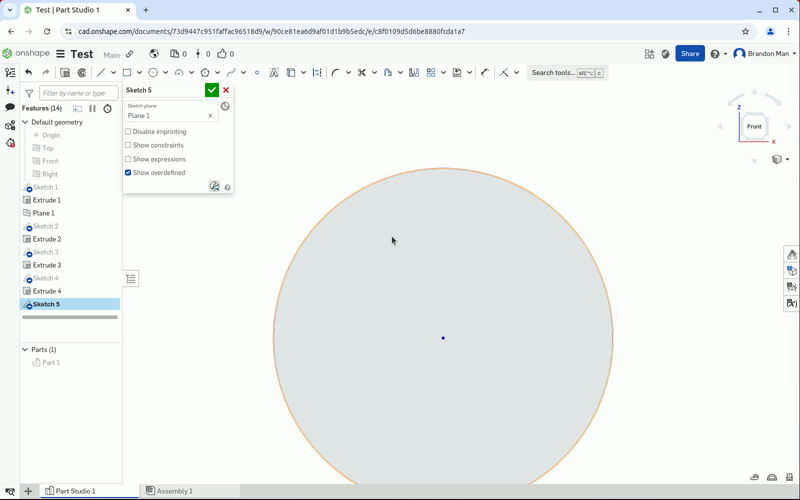
click(392, 236)
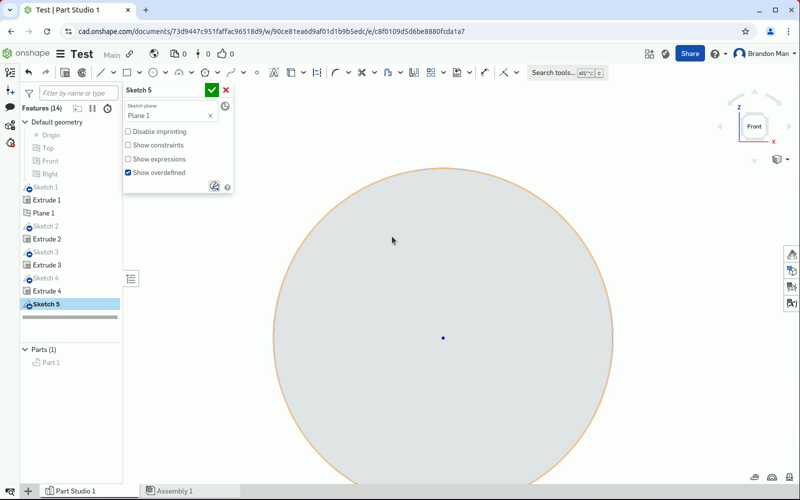
scroll(-6)
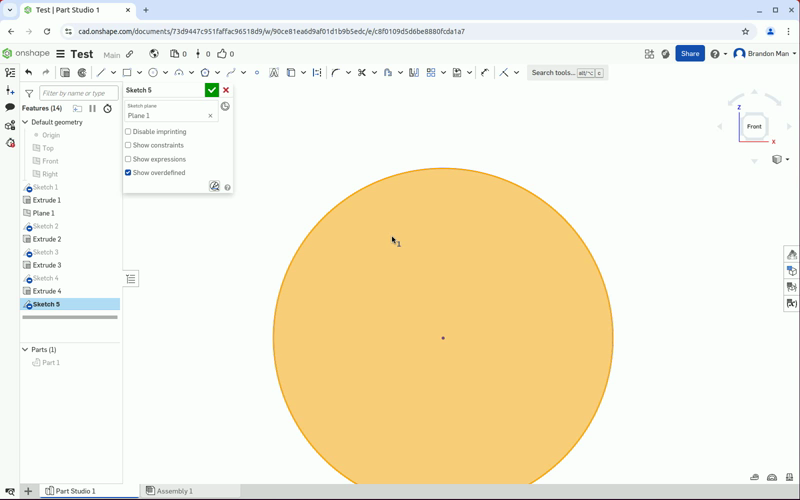
scroll(-6)
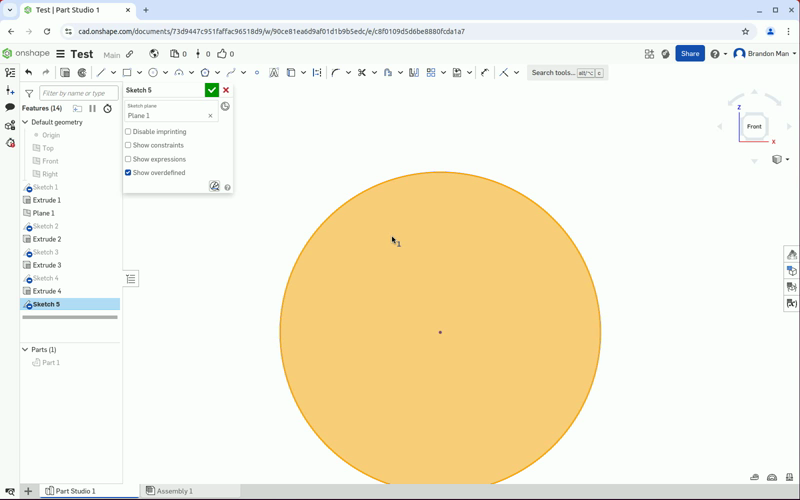
scroll(-6)
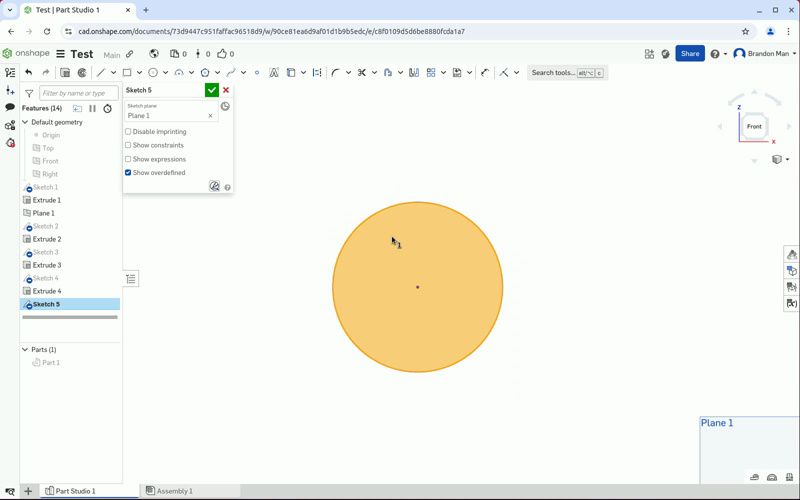
scroll(-6)
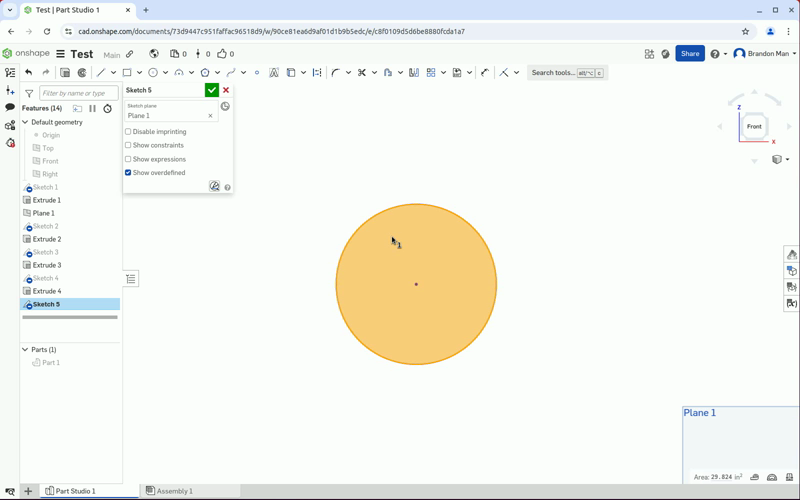
scroll(-6)
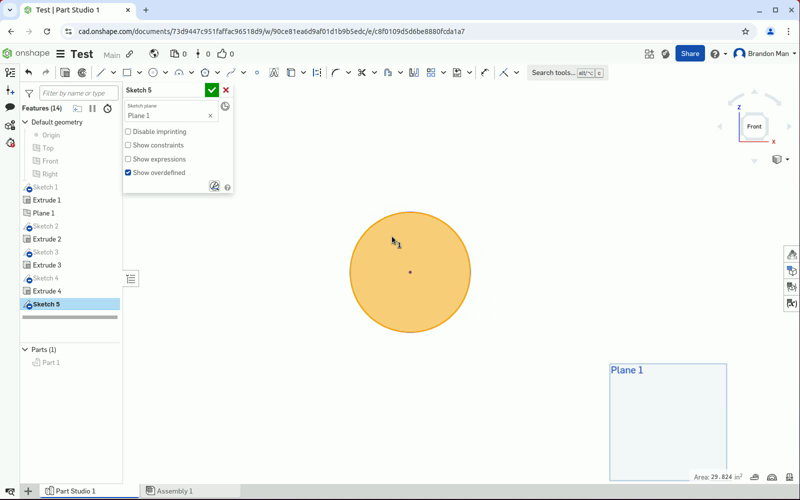
scroll(-6)
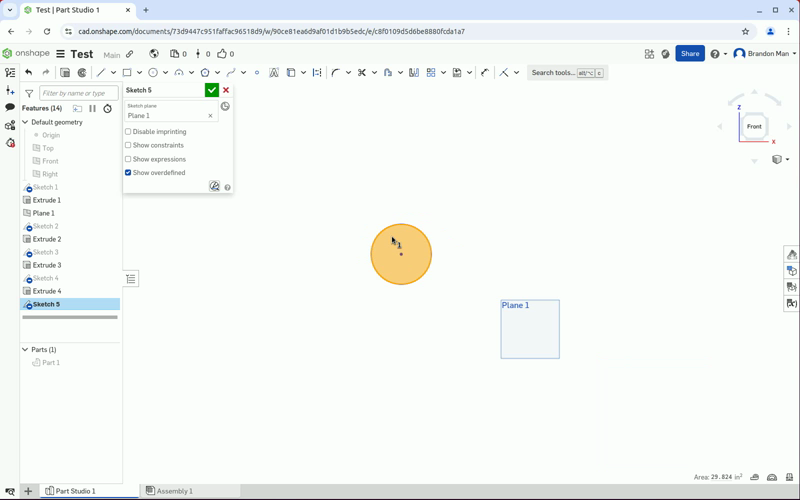
scroll(-6)
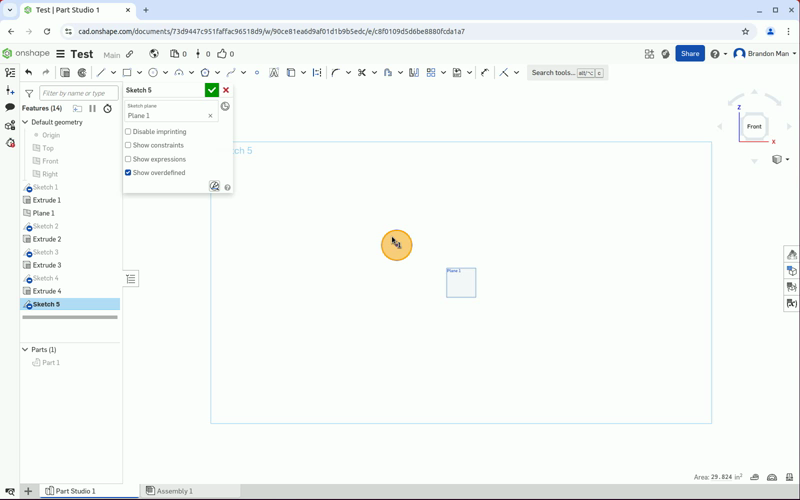
mouse_move(73, 352)
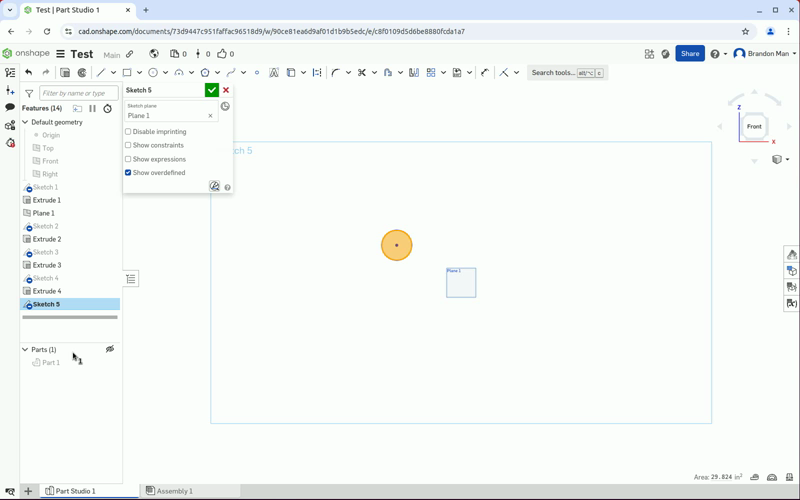
key(shift+y)
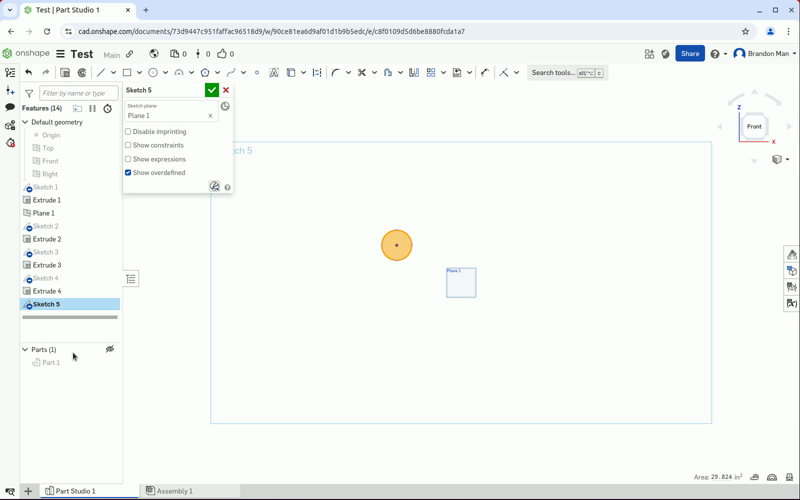
key(shift+e)
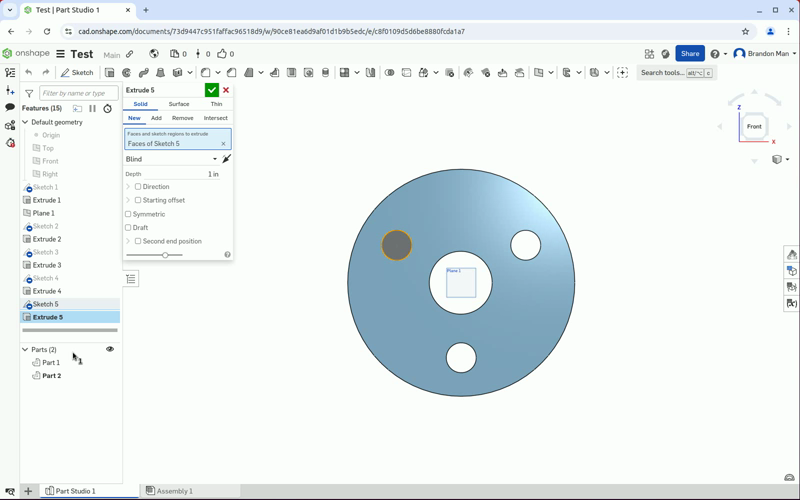
mouse_move(143, 106)
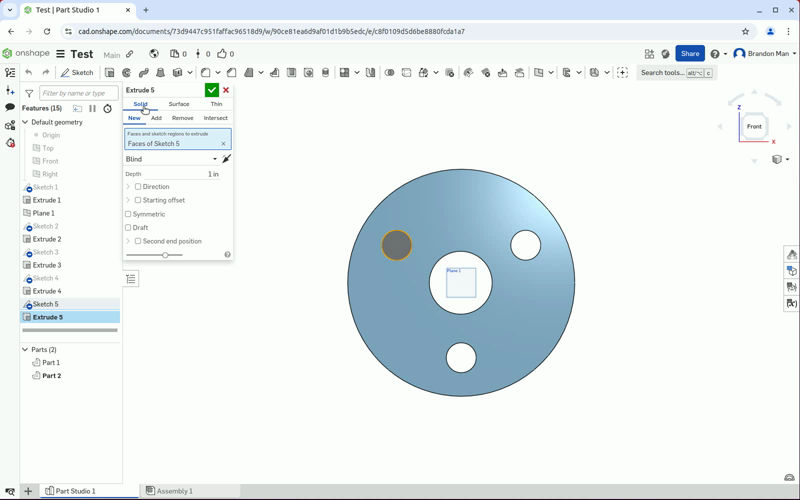
click(143, 106)
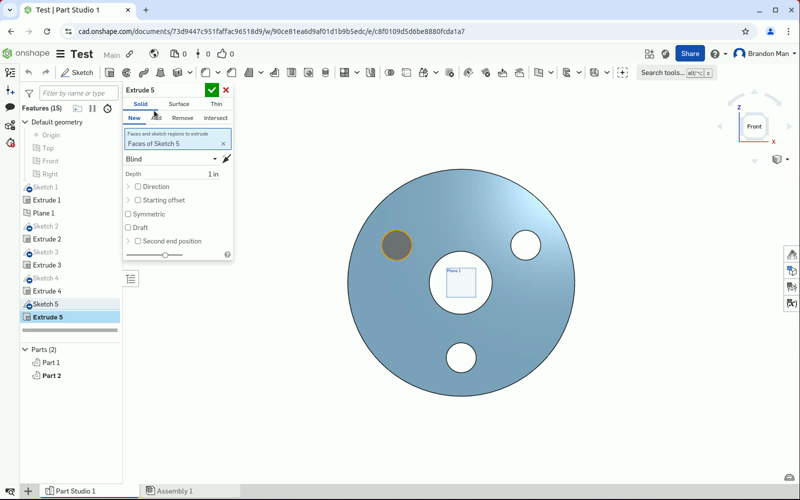
mouse_move(186, 120)
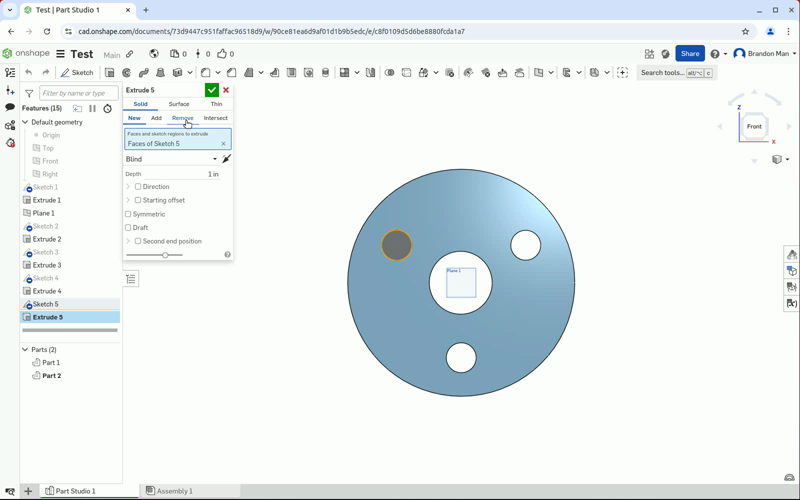
click(186, 120)
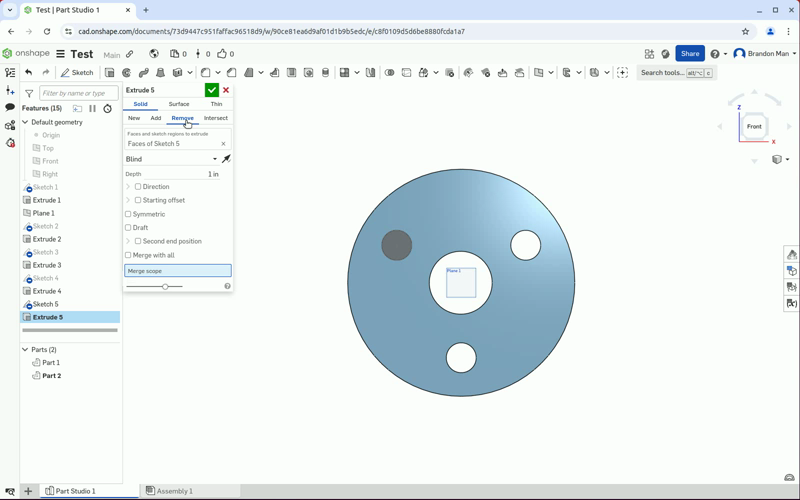
key(tab, 4)
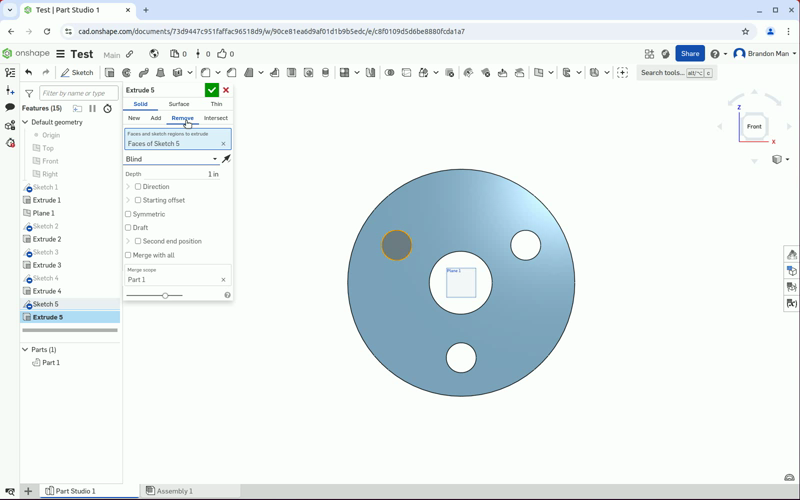
text(10.351)
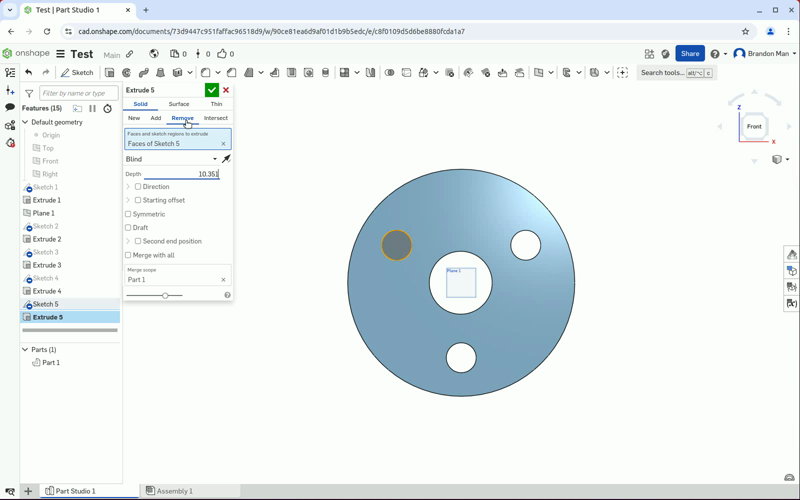
key(tab, 6)
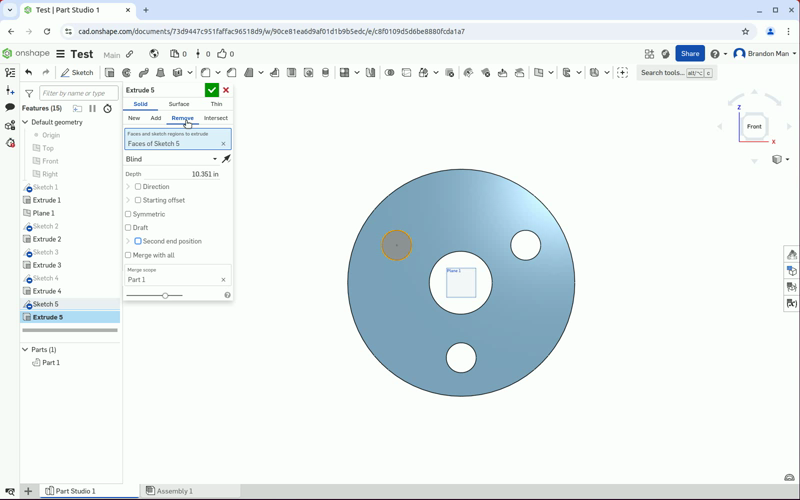
key(space)
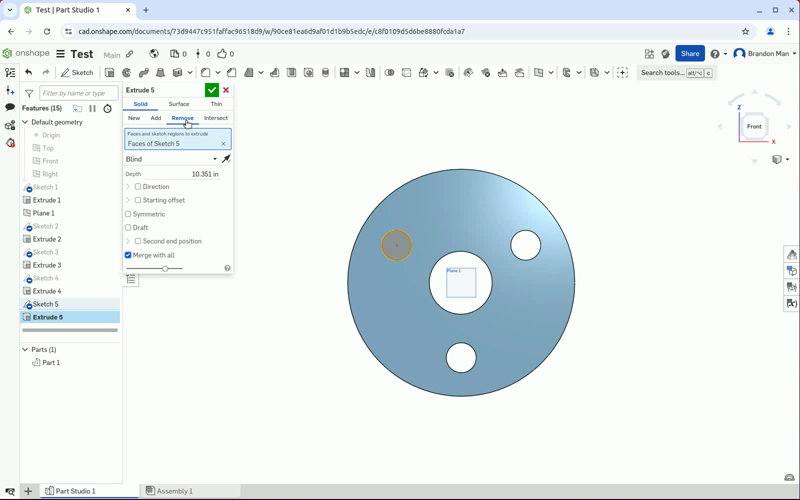
key(enter)
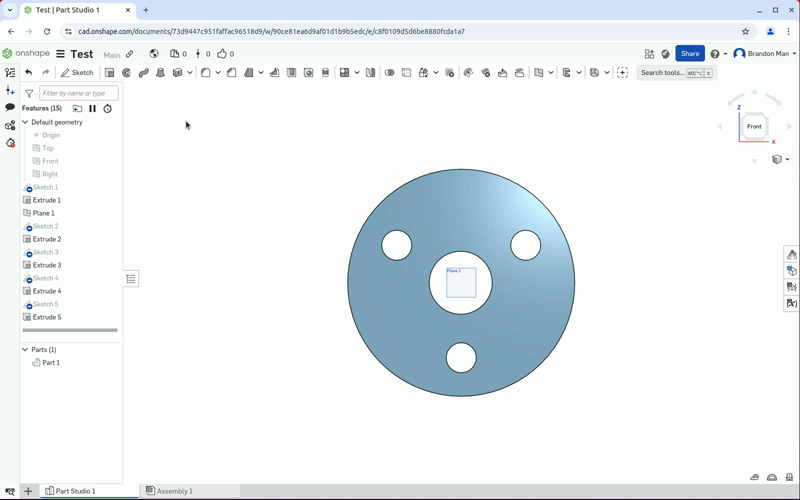
key(shift+h)
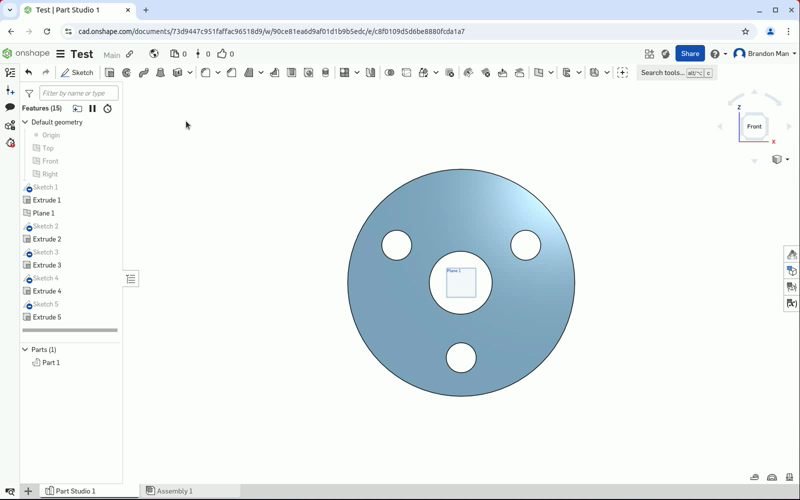
key(shift+h)
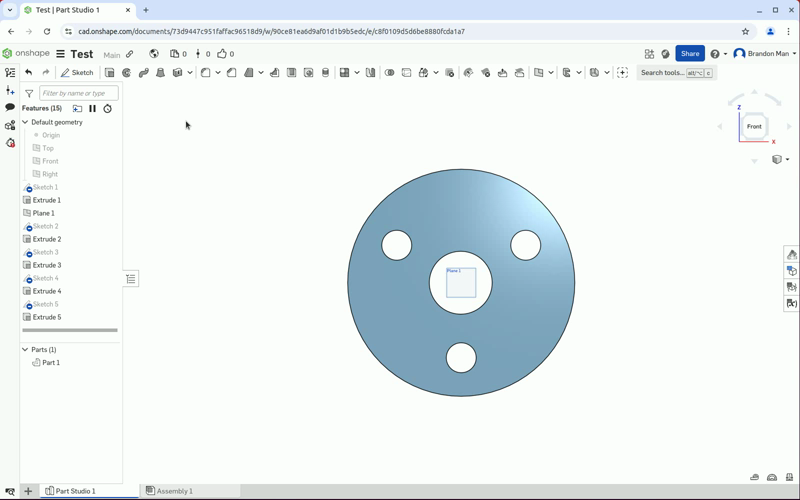
mouse_move(73, 189)
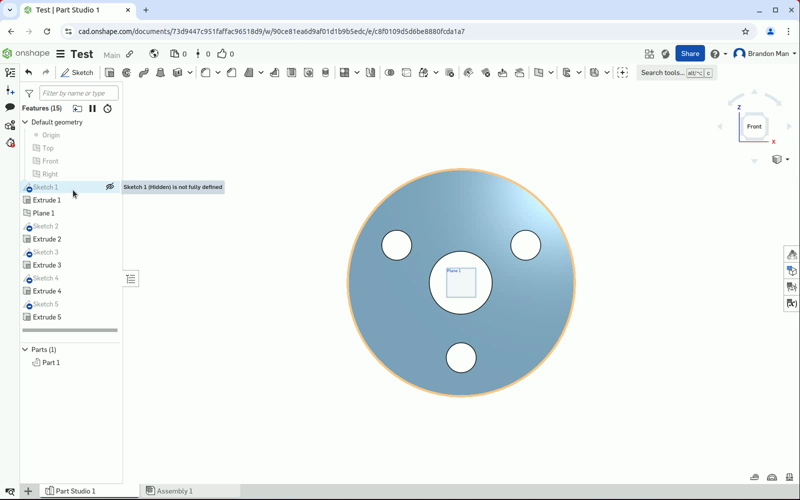
click(73, 189)
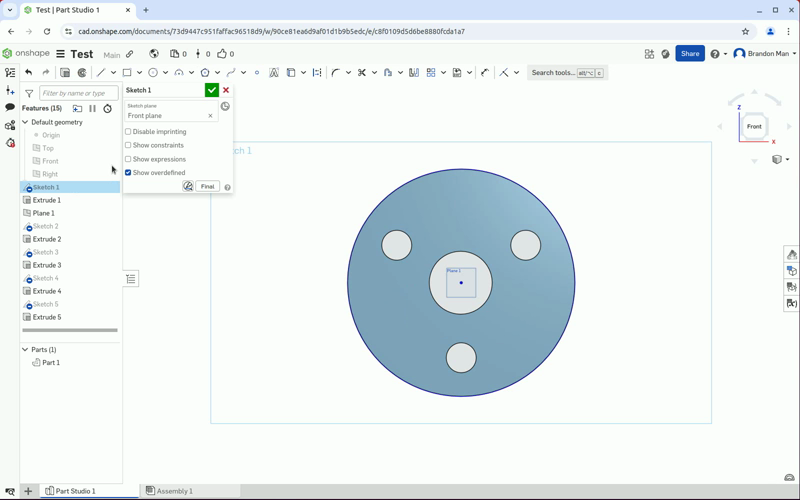
mouse_move(229, 92)
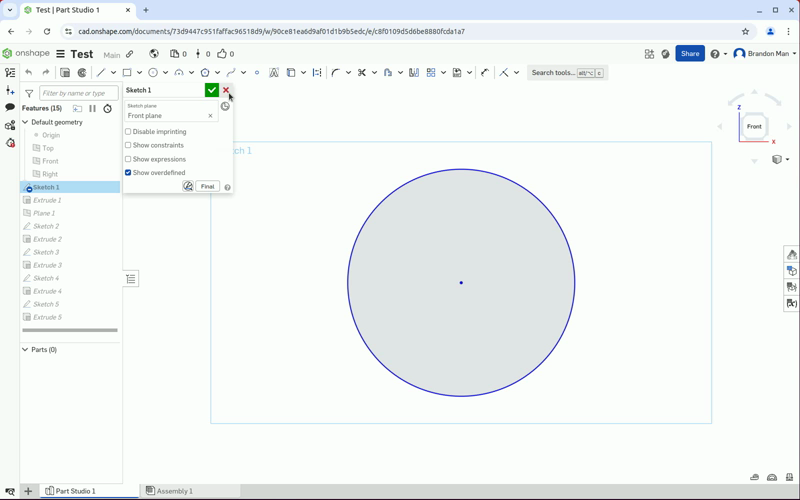
click(229, 92)
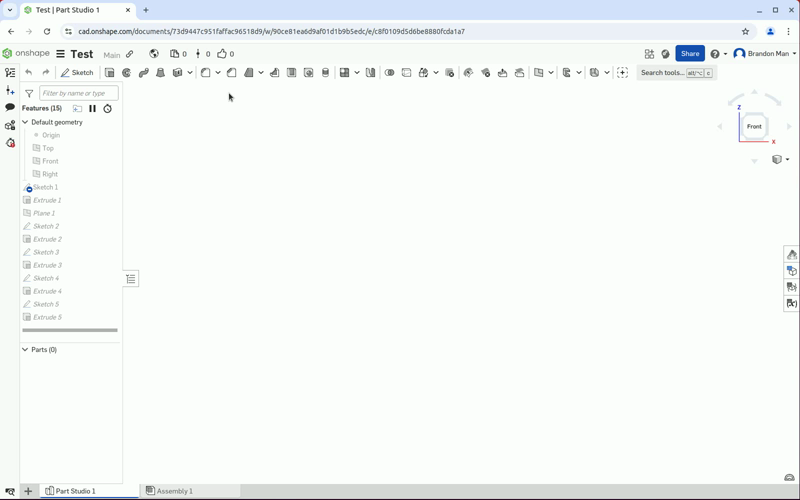
key(shift+s)
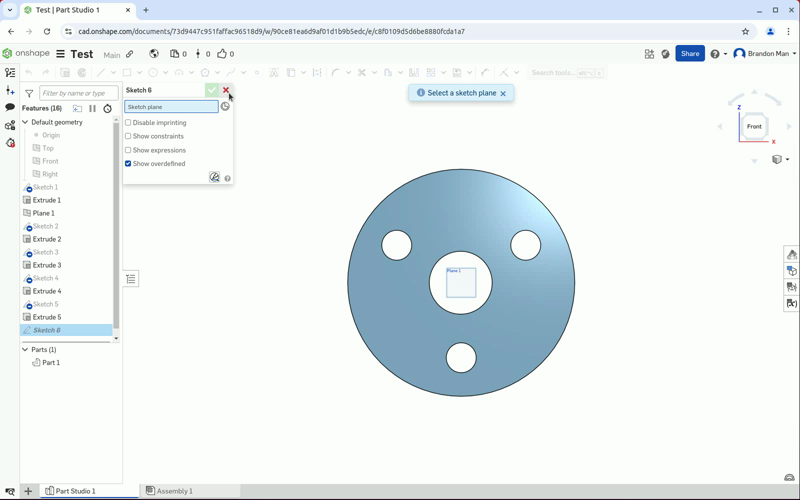
mouse_move(69, 215)
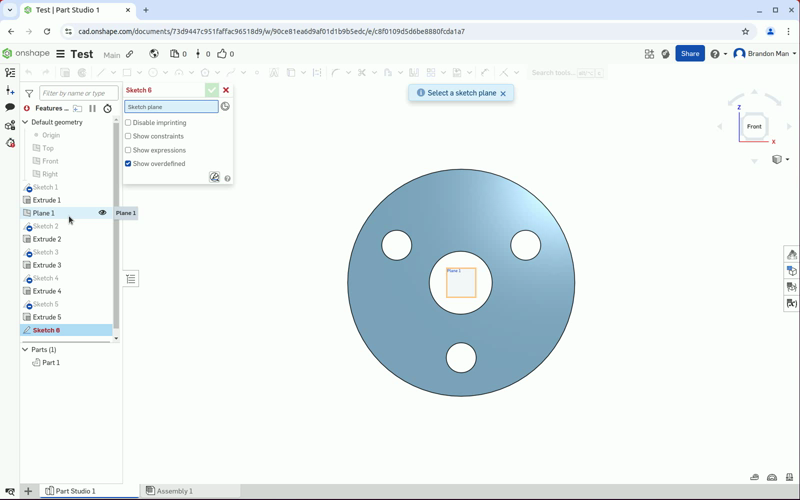
click(69, 215)
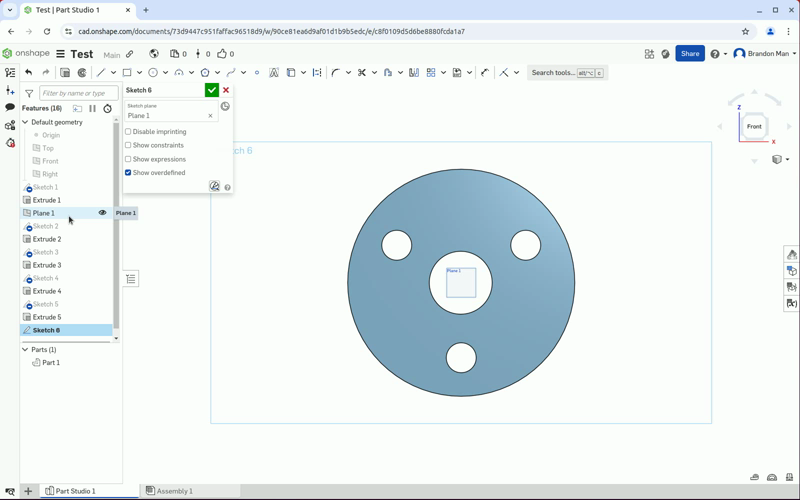
mouse_move(73, 352)
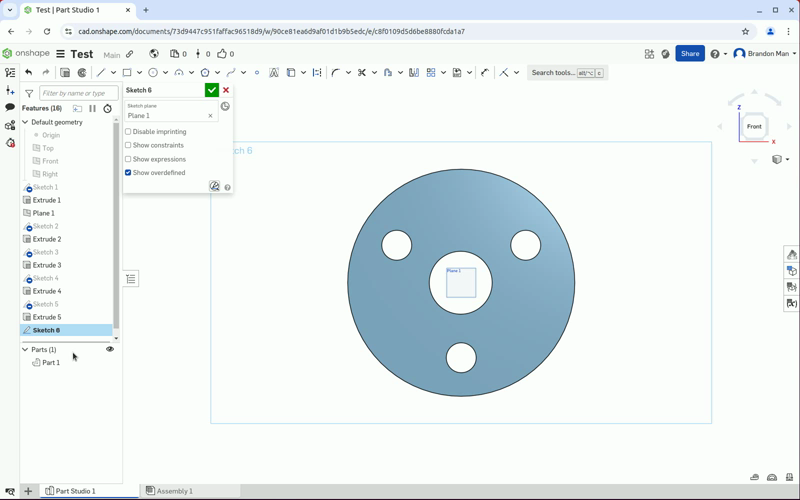
key(y)
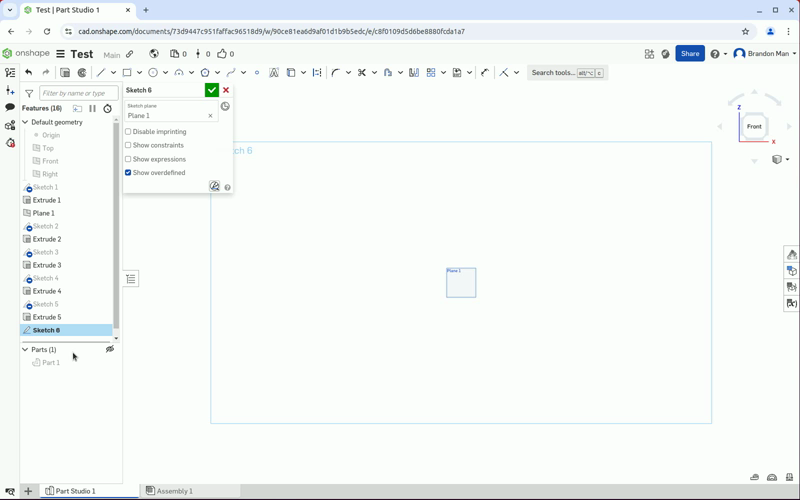
key(a)
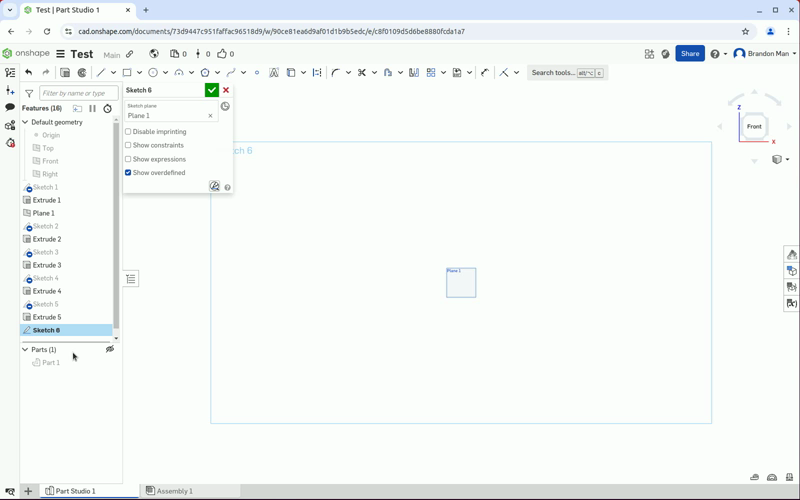
key_down(shift)
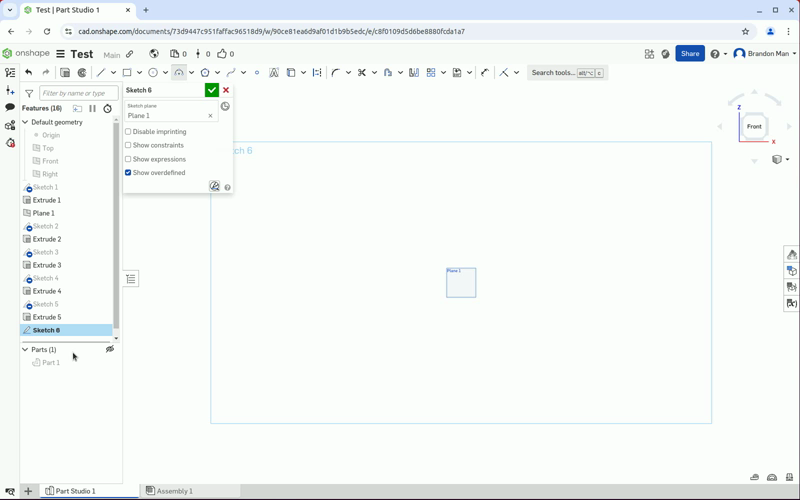
mouse_move(374, 272)
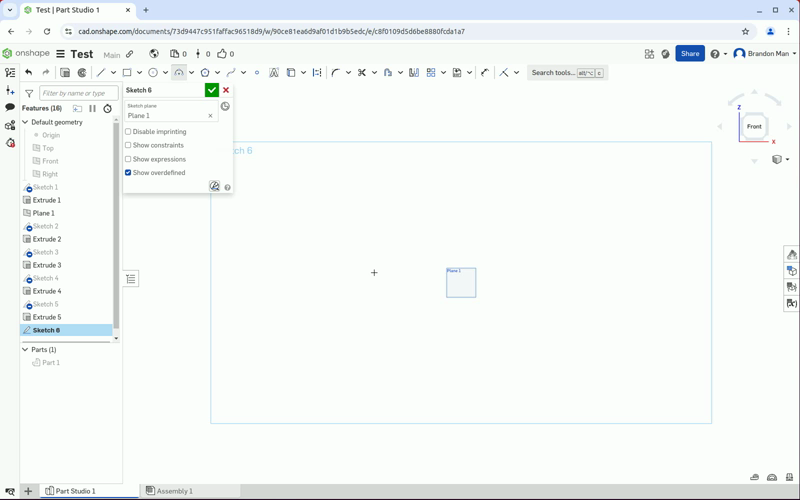
click(374, 272)
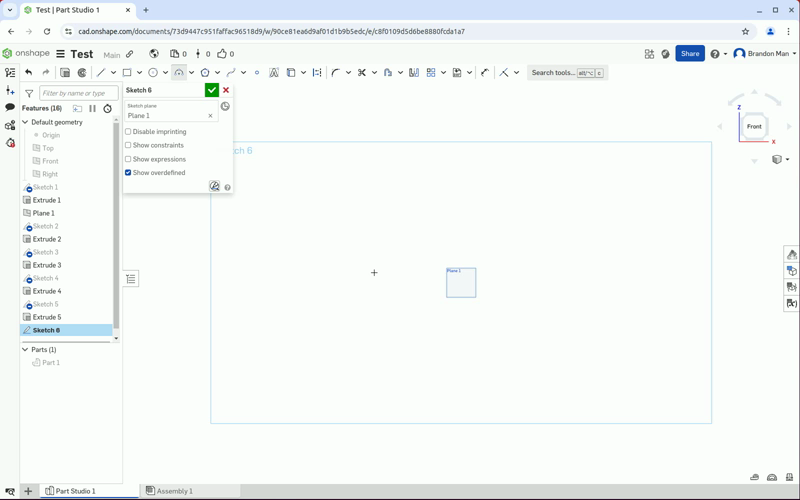
key_up(shift)
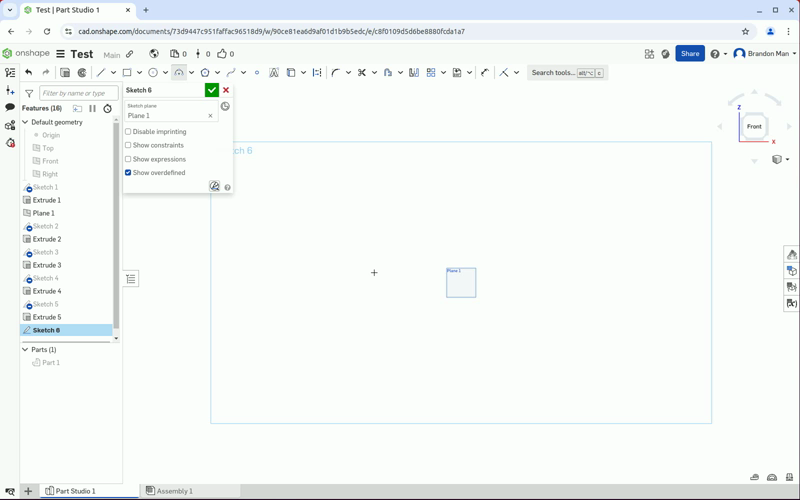
key_down(shift)
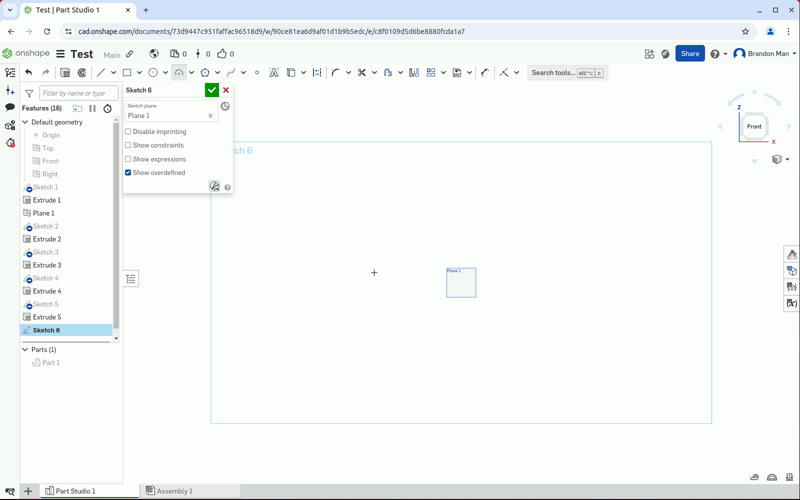
mouse_move(427, 363)
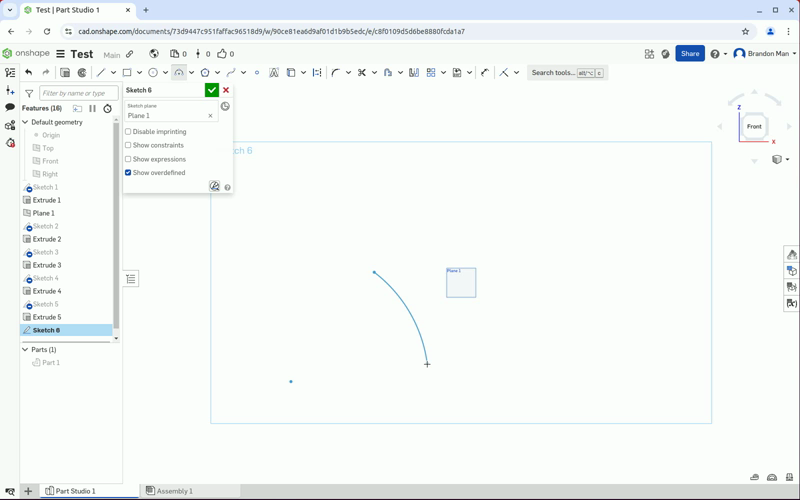
click(427, 363)
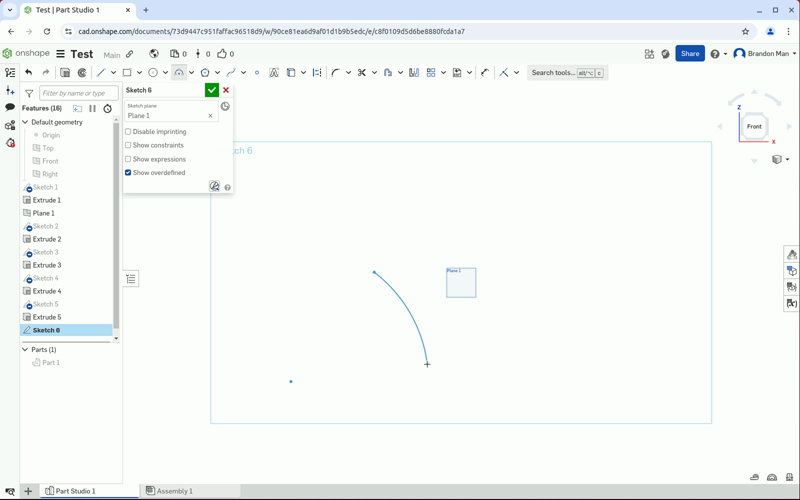
mouse_move(385, 327)
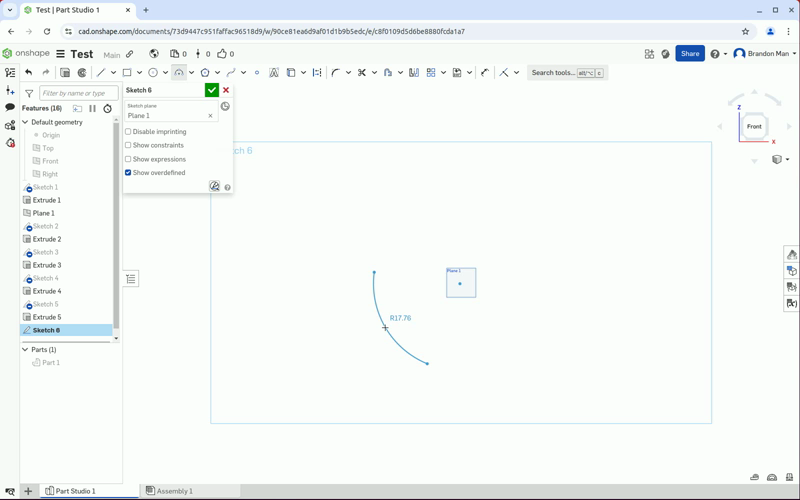
click(385, 327)
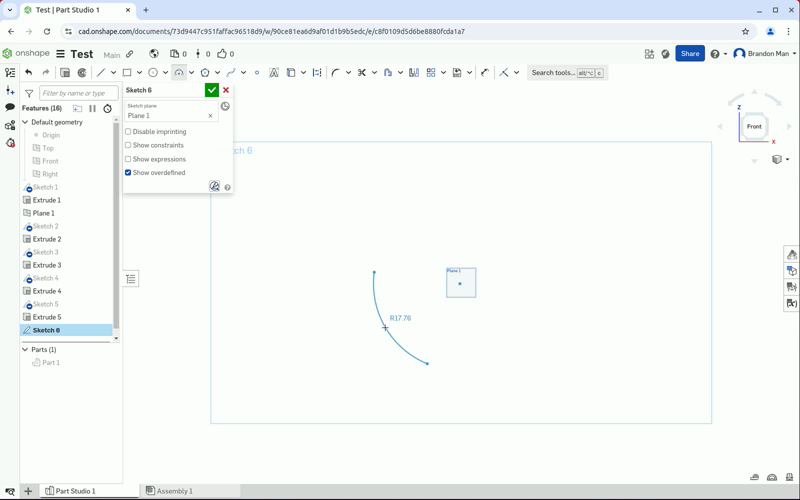
key_up(shift)
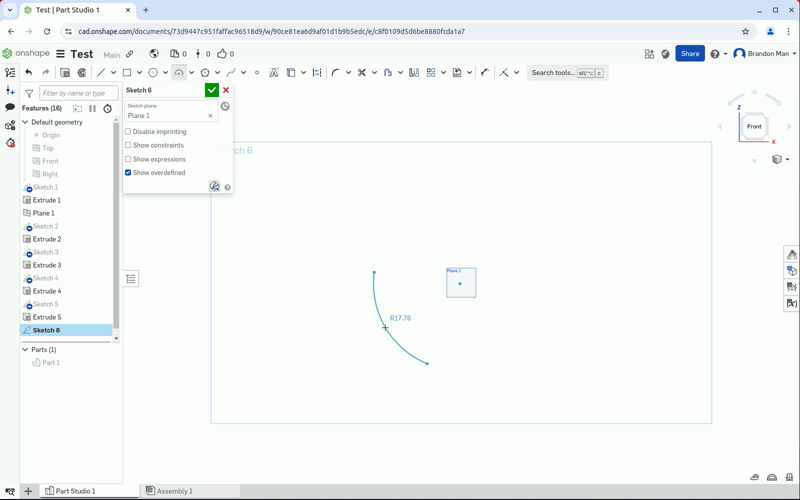
key(esc)
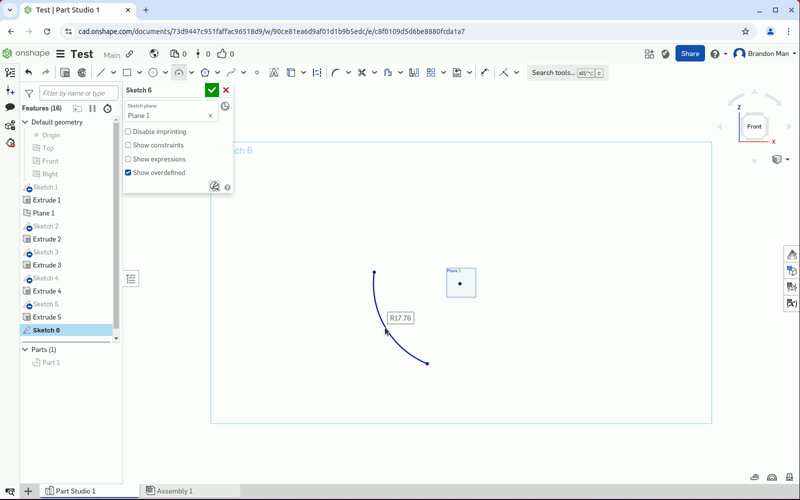
key(l)
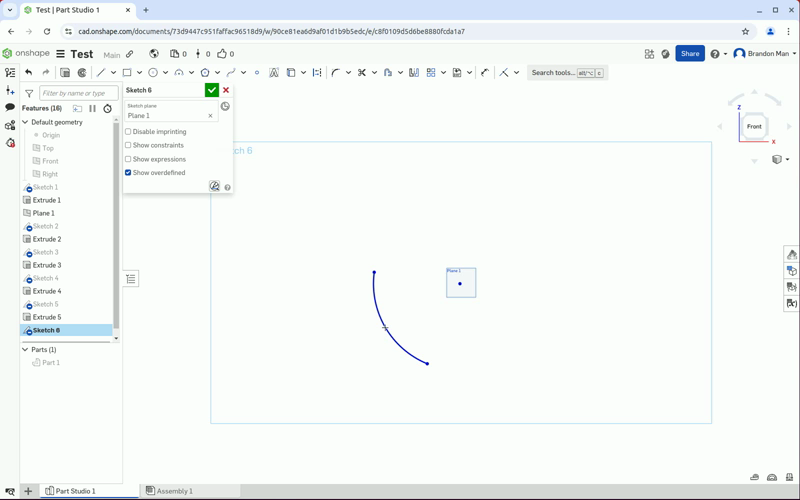
mouse_move(427, 363)
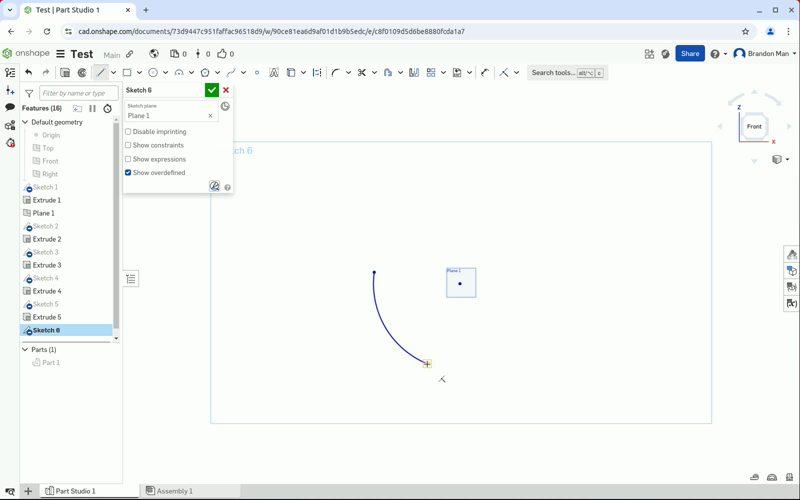
click(427, 363)
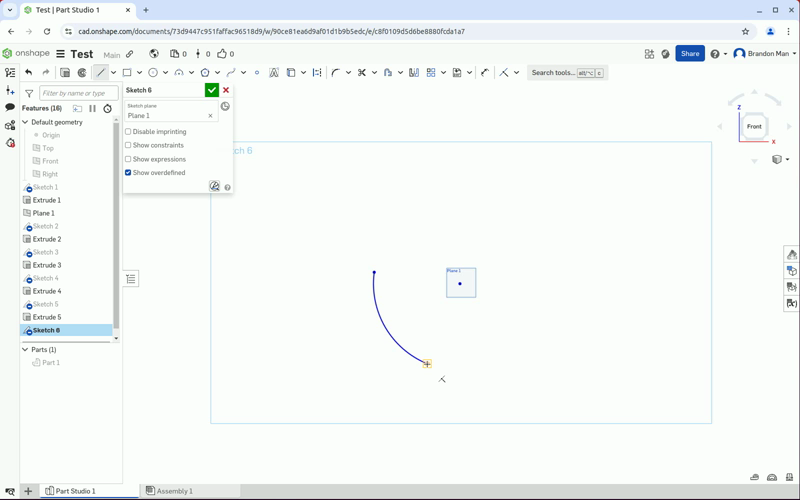
key_down(shift)
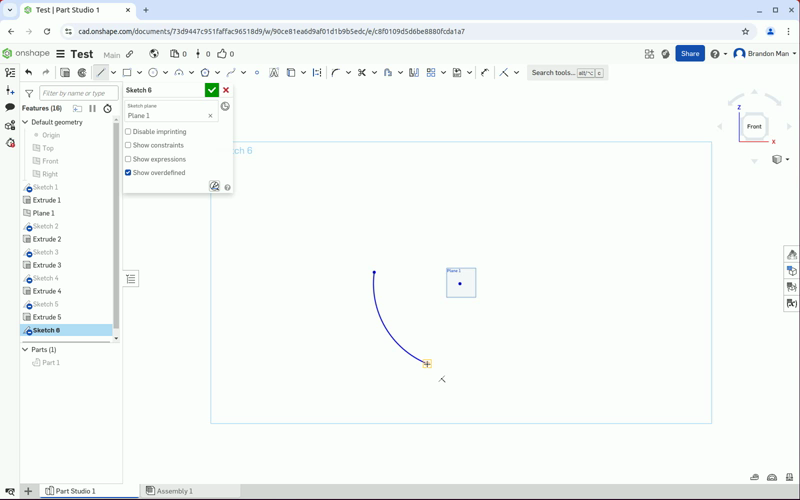
mouse_move(457, 363)
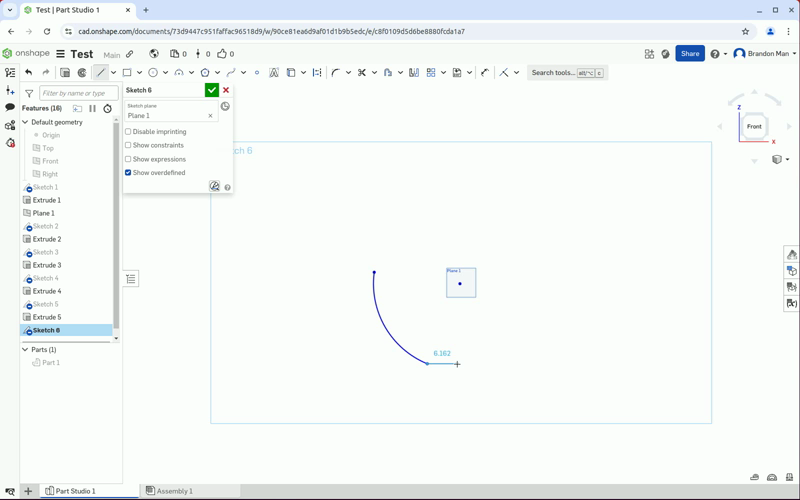
mouse_move(427, 350)
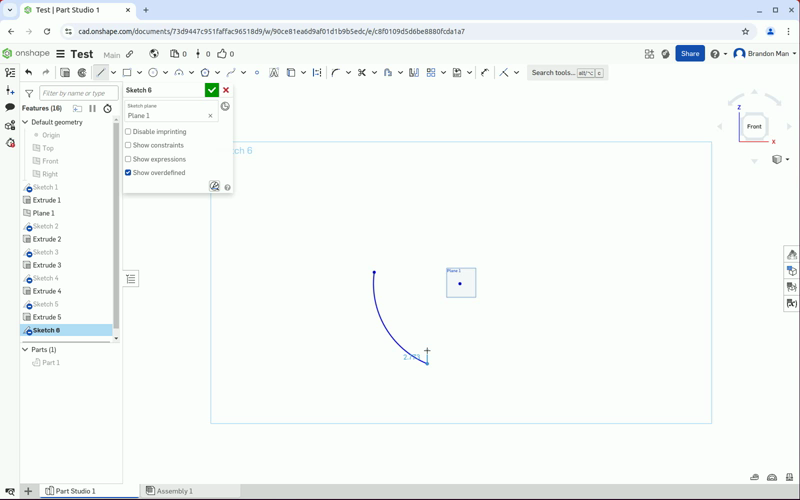
click(427, 350)
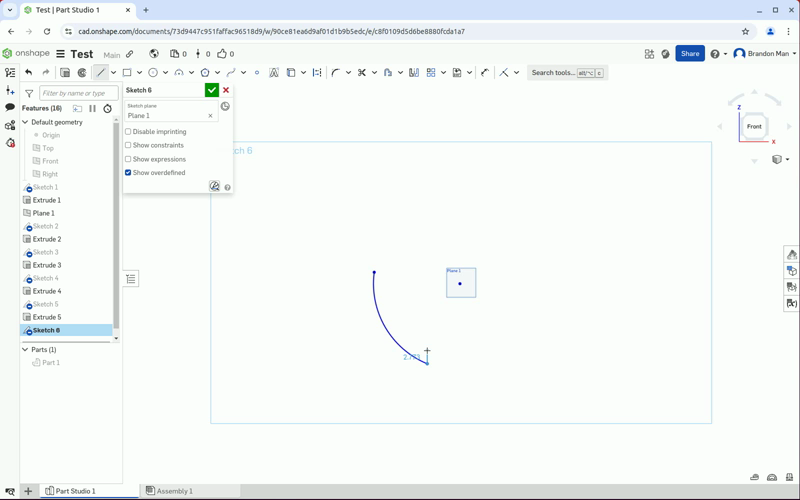
key_up(shift)
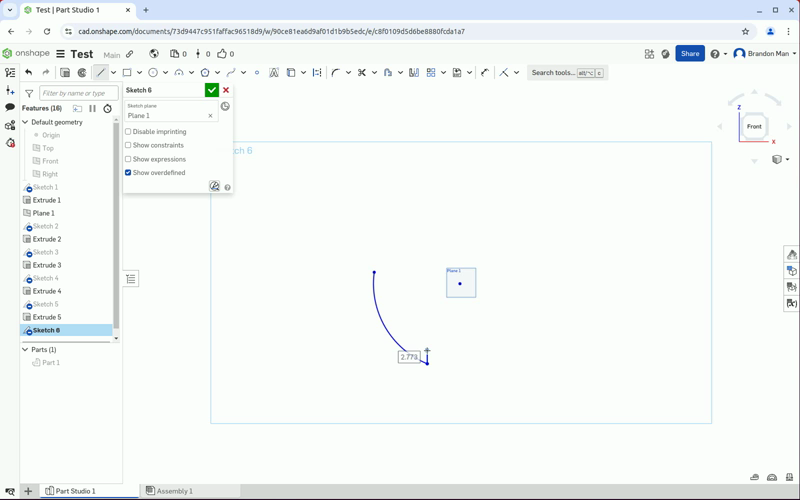
key(esc)
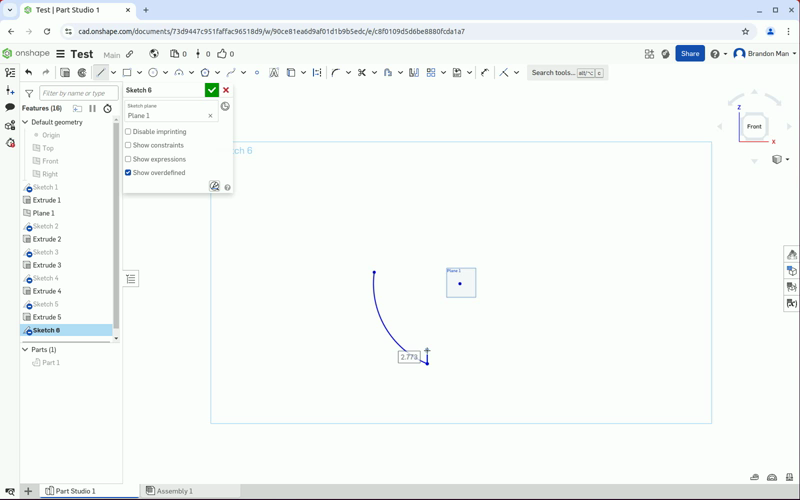
key(a)
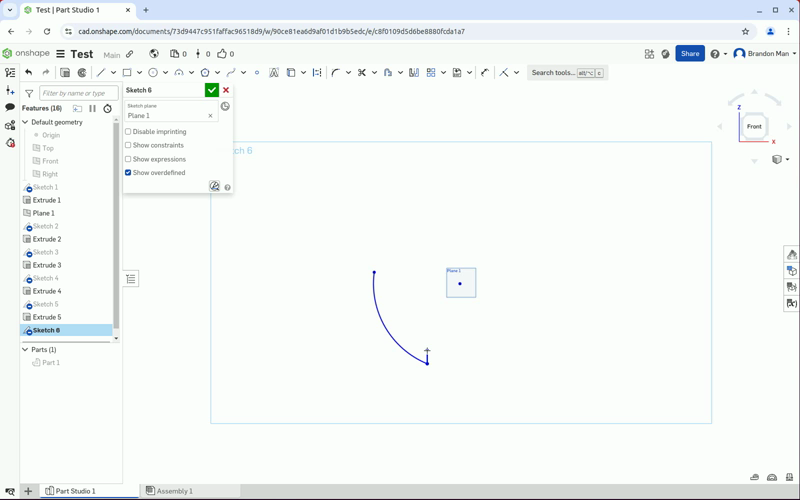
mouse_move(427, 350)
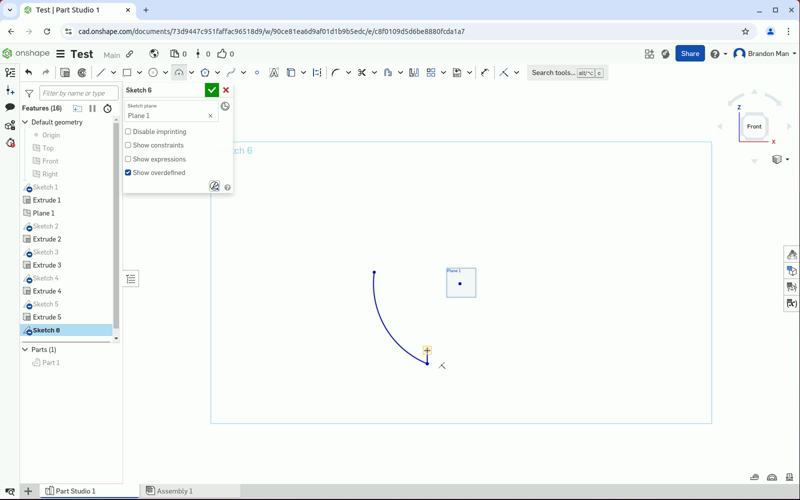
click(427, 350)
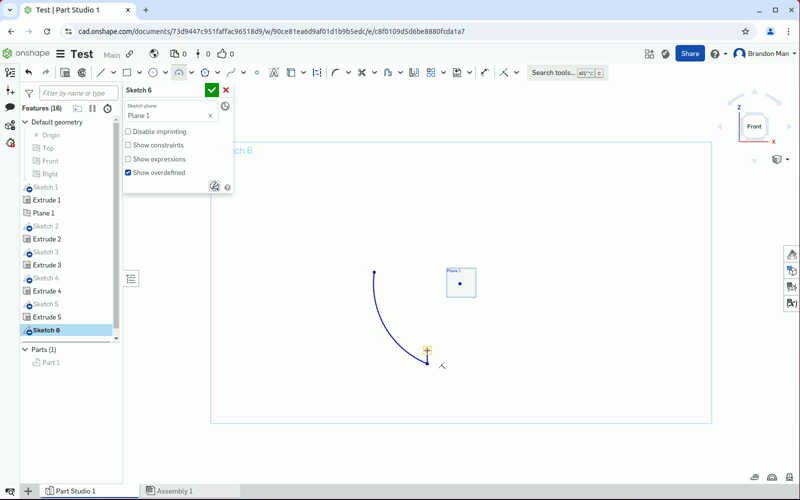
key_down(shift)
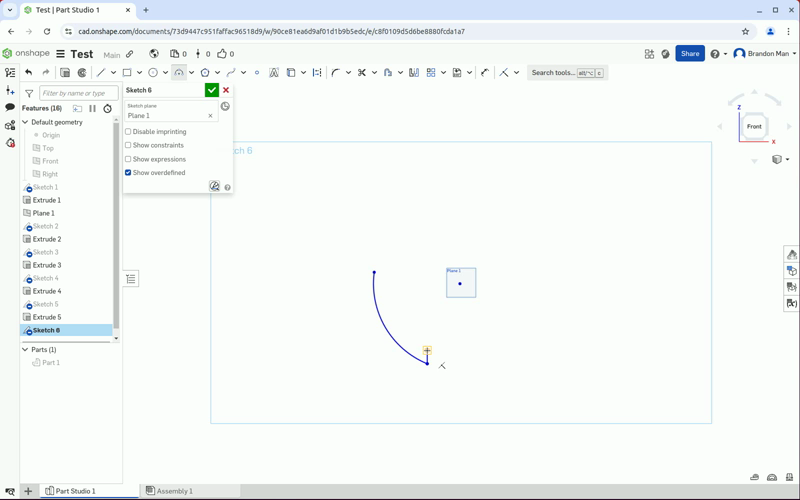
mouse_move(385, 279)
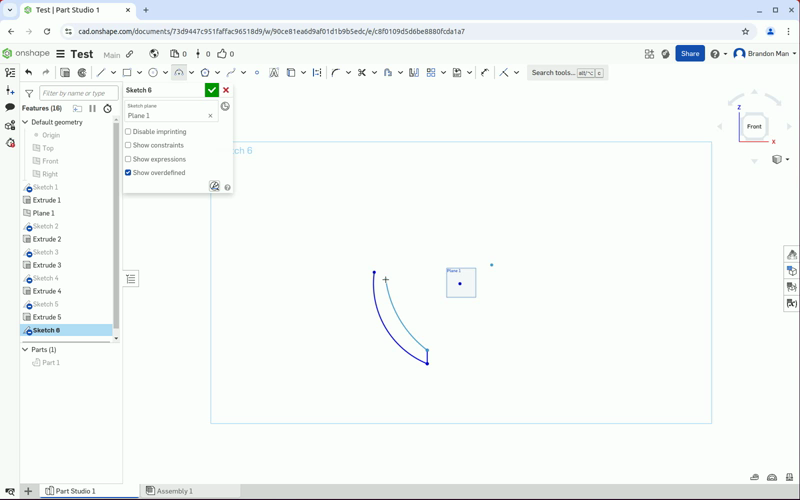
click(385, 279)
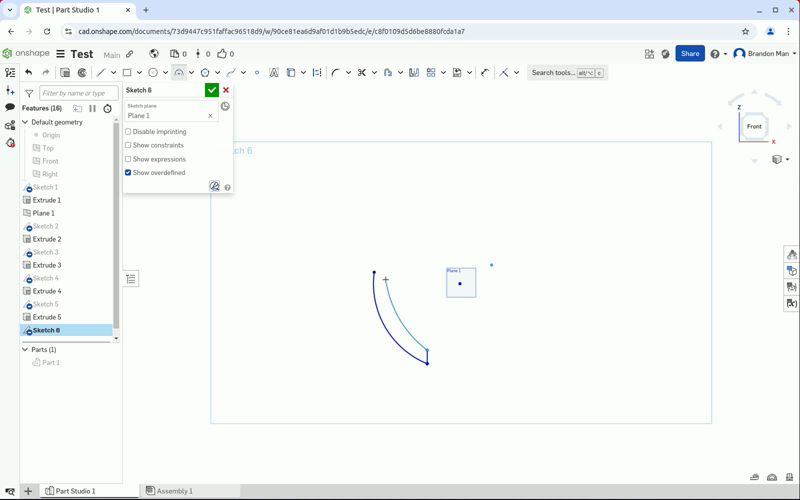
mouse_move(395, 321)
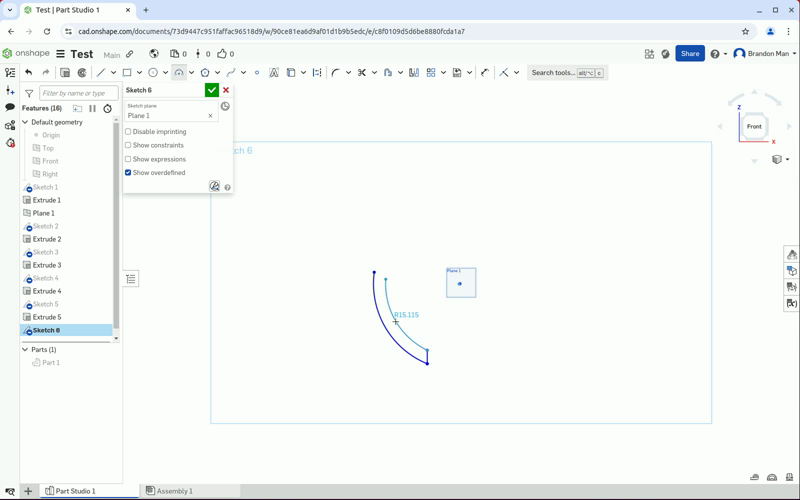
click(395, 321)
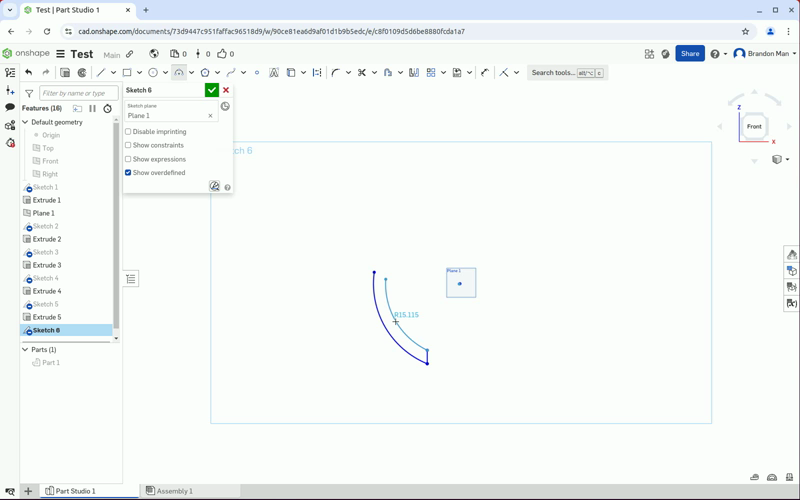
key_up(shift)
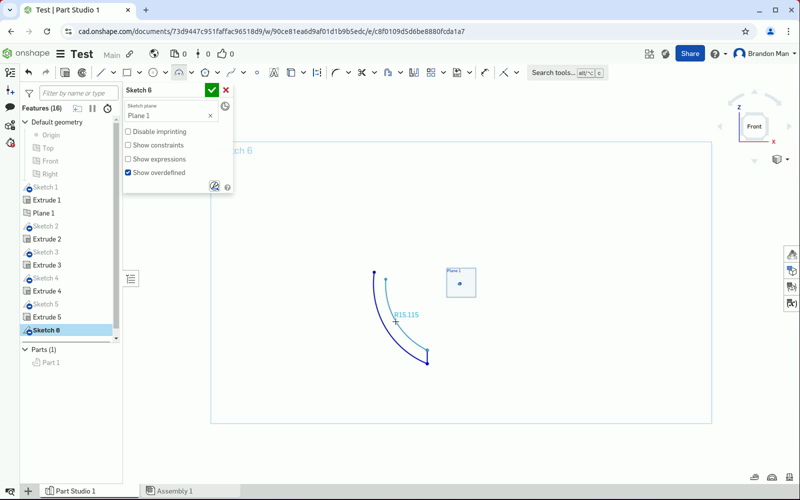
key(esc)
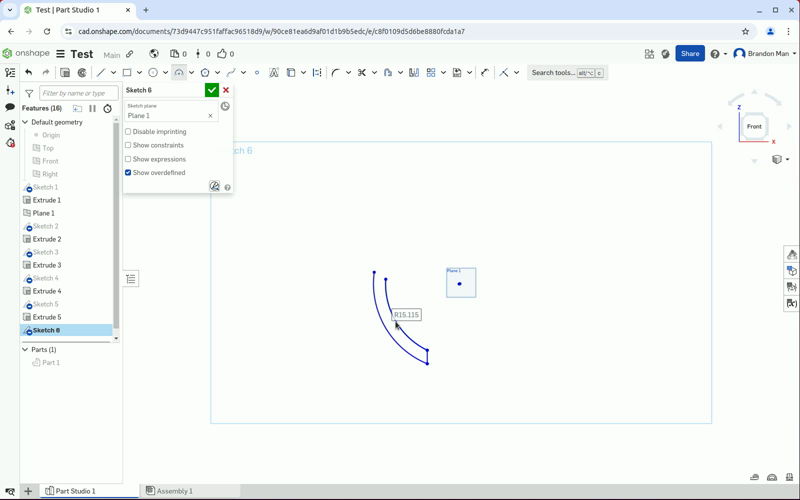
key(l)
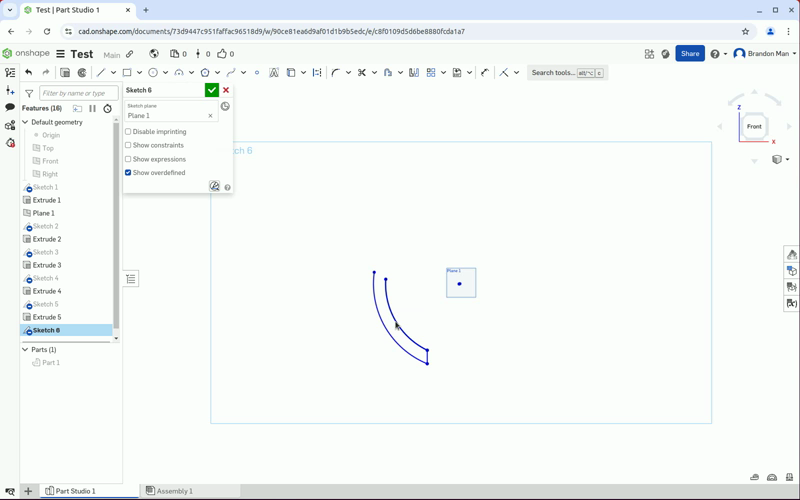
mouse_move(385, 279)
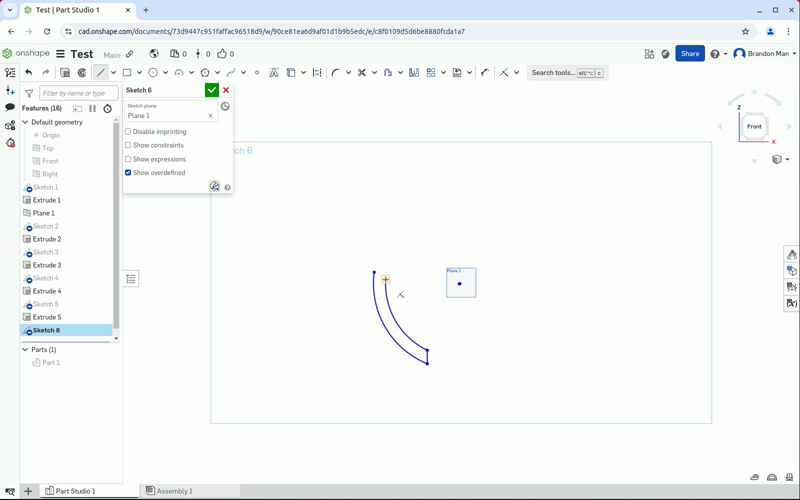
click(385, 279)
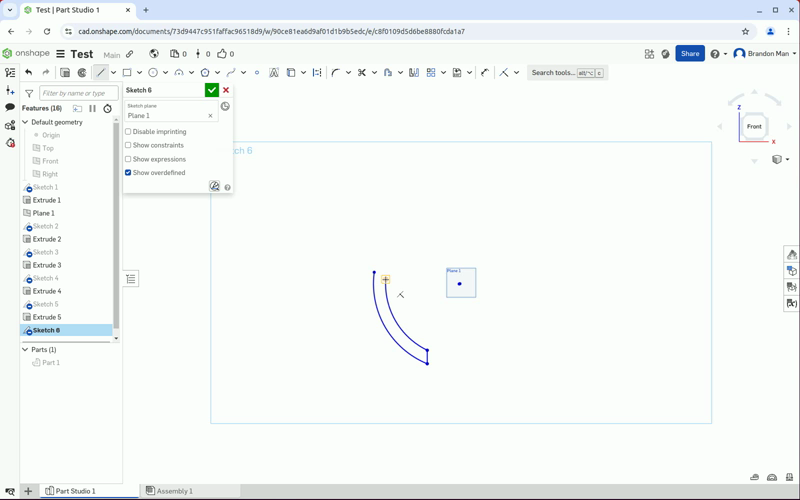
mouse_move(415, 279)
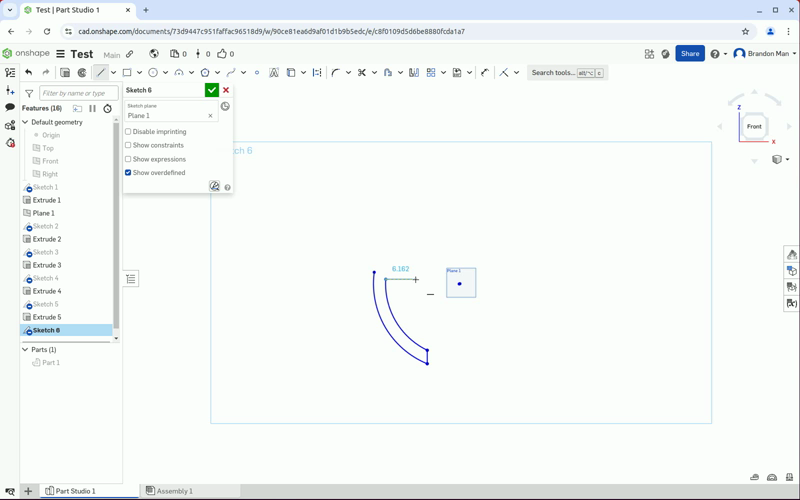
key_down(shift)
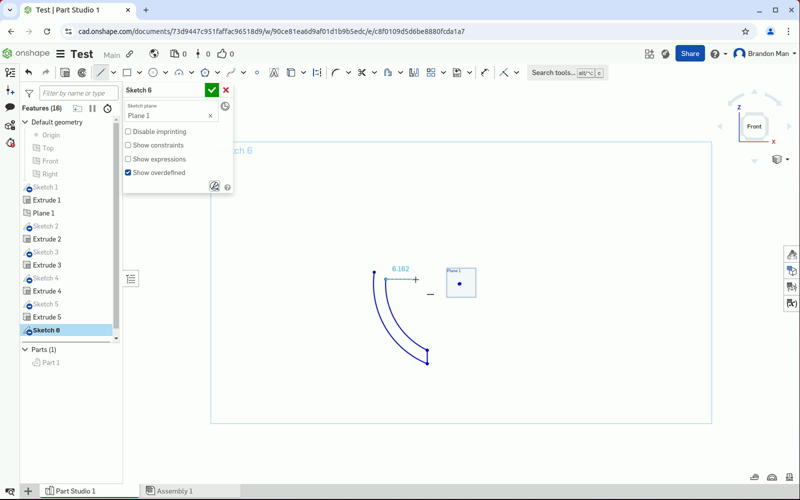
mouse_move(374, 272)
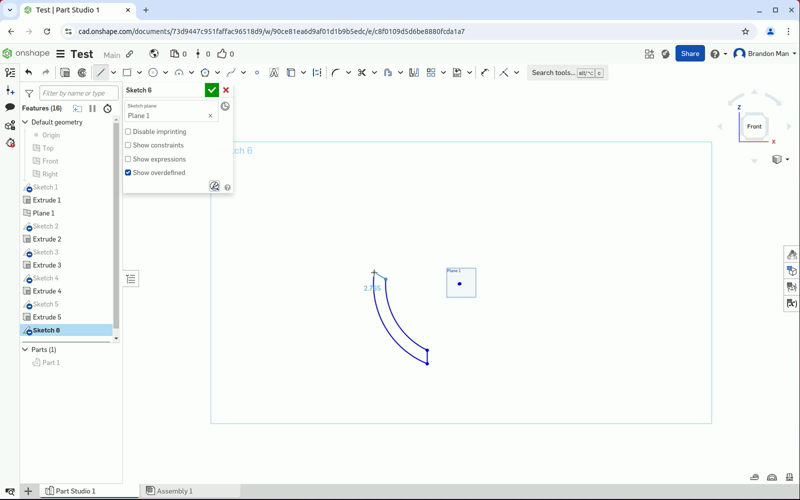
key_up(shift)
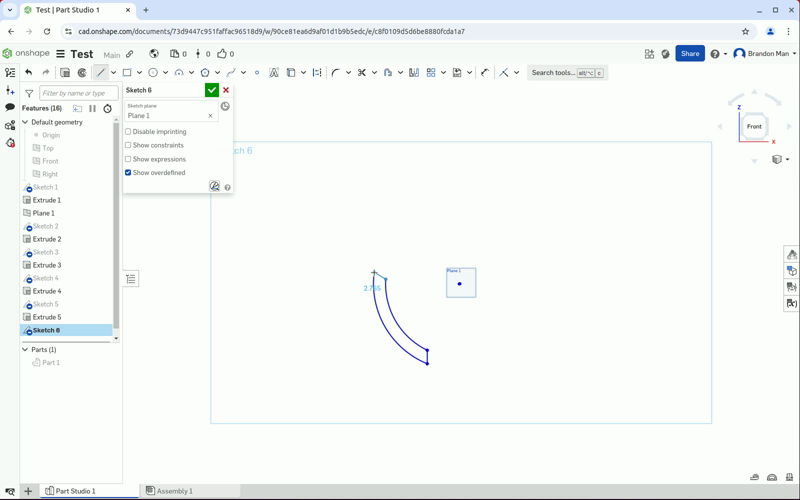
click(374, 272)
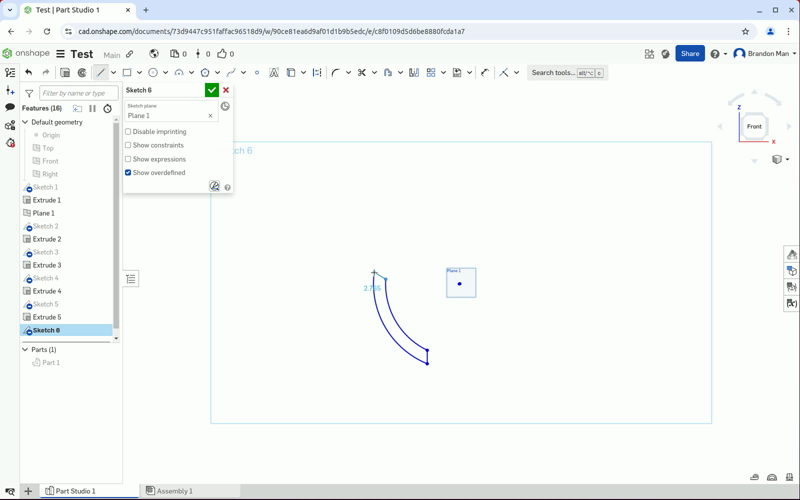
key(esc)
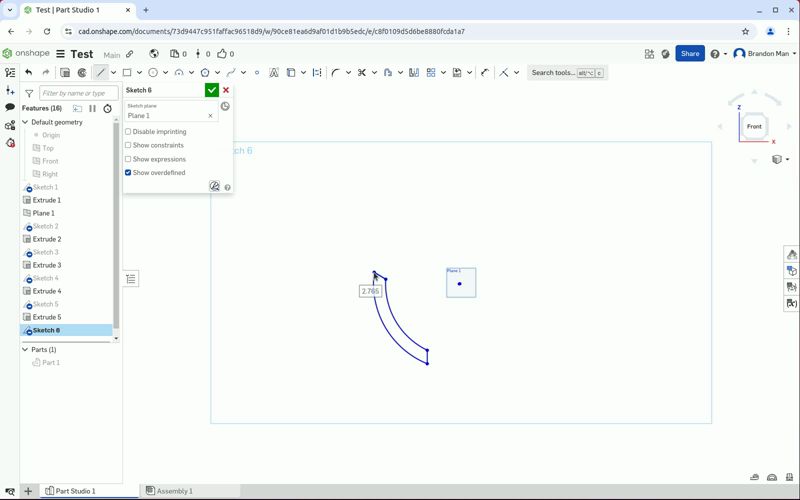
mouse_move(383, 294)
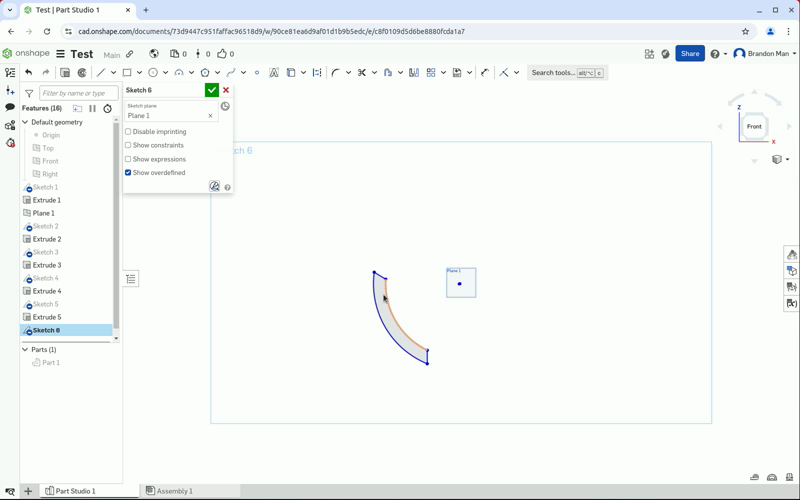
scroll(6)
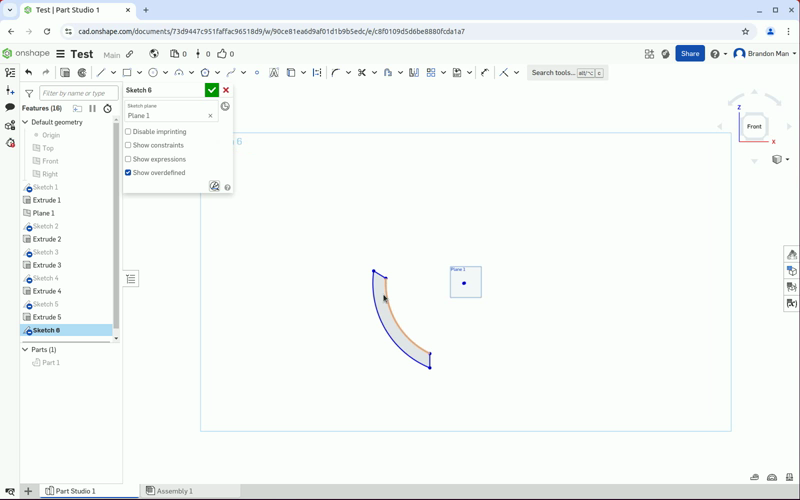
scroll(6)
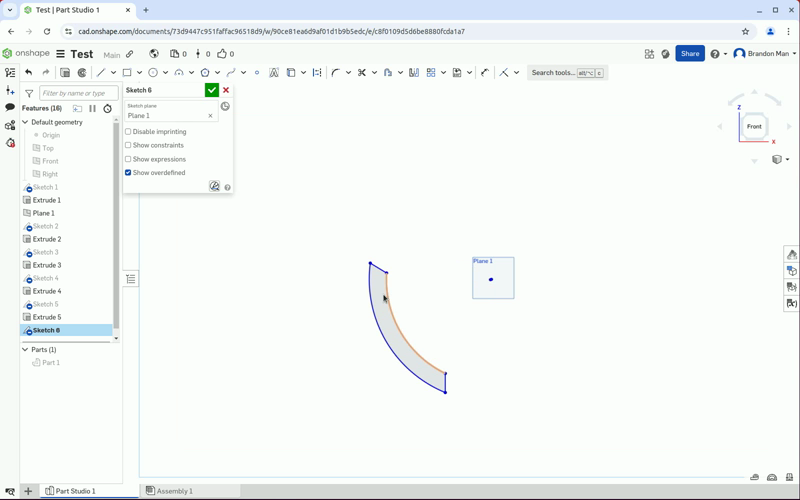
scroll(6)
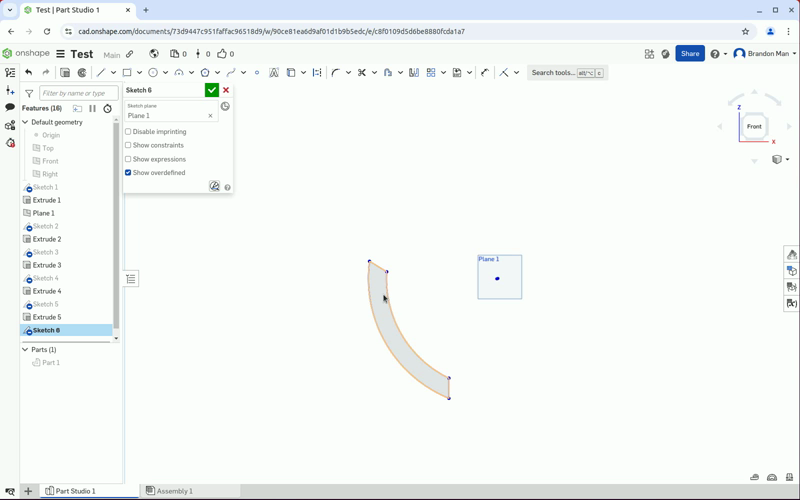
scroll(6)
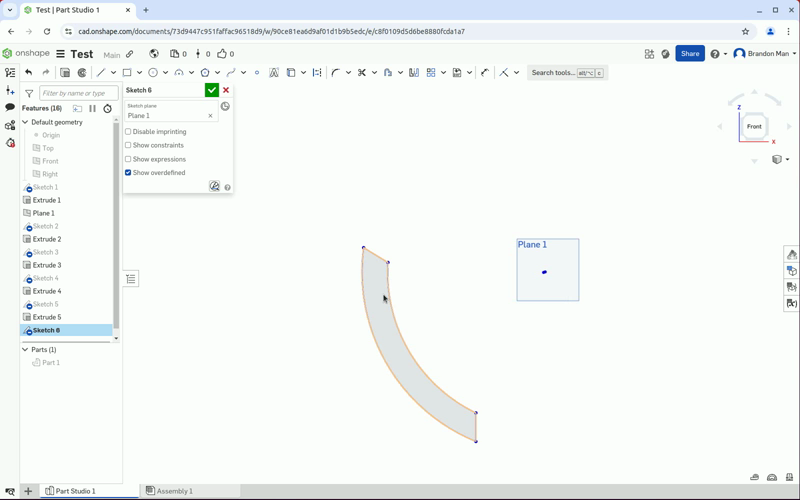
scroll(6)
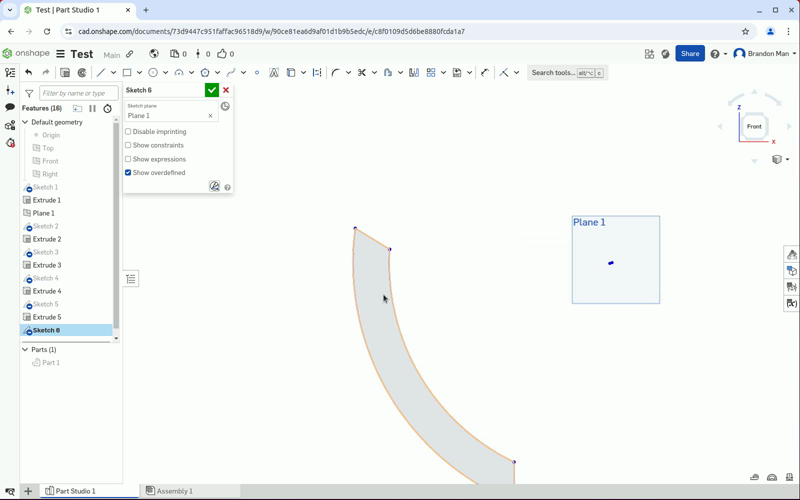
scroll(6)
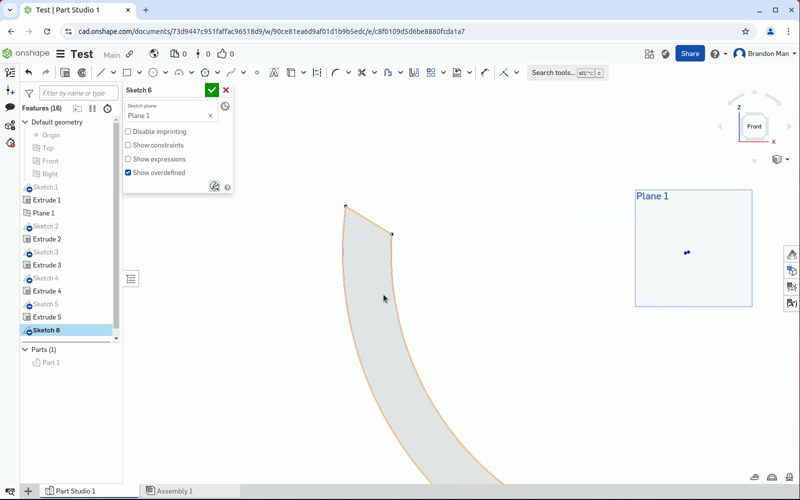
scroll(6)
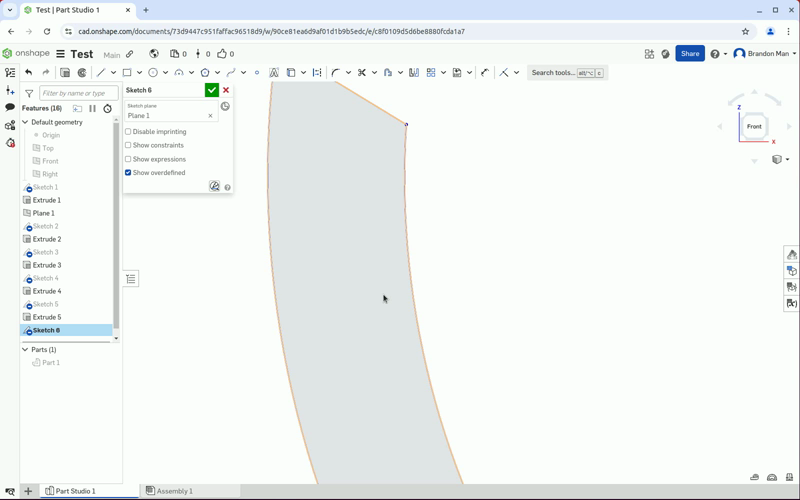
click(383, 294)
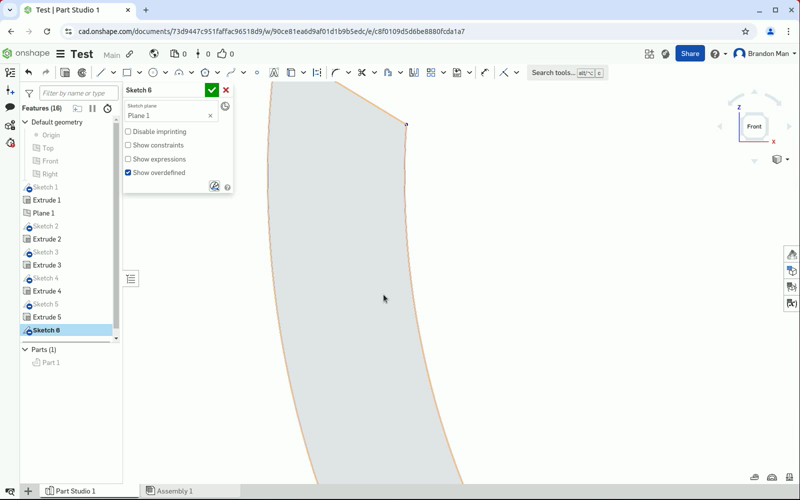
scroll(-6)
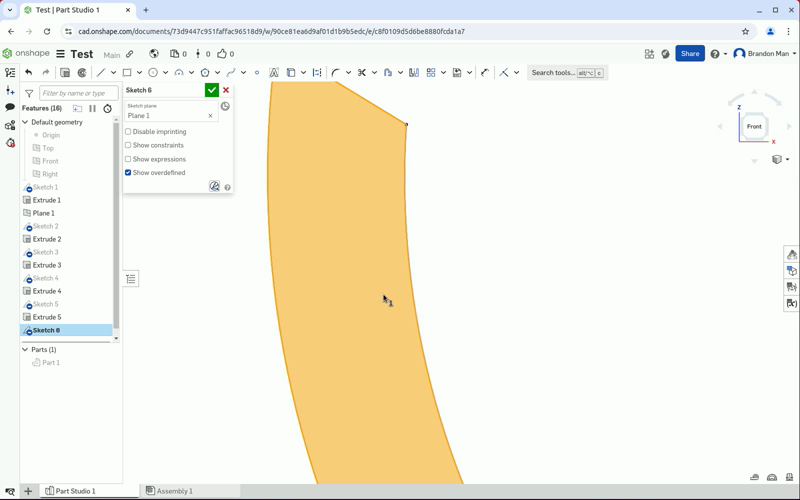
scroll(-6)
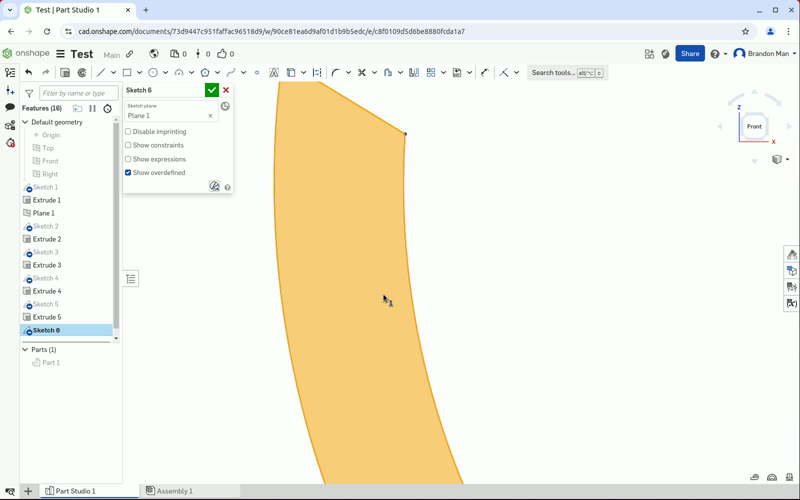
scroll(-6)
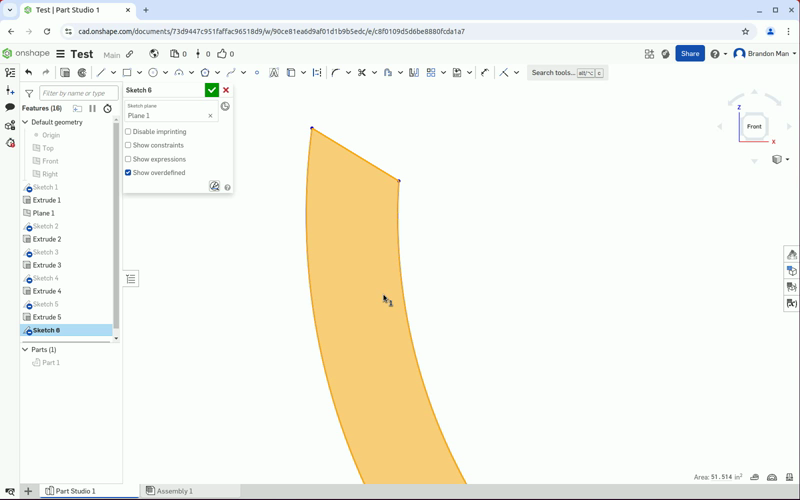
scroll(-6)
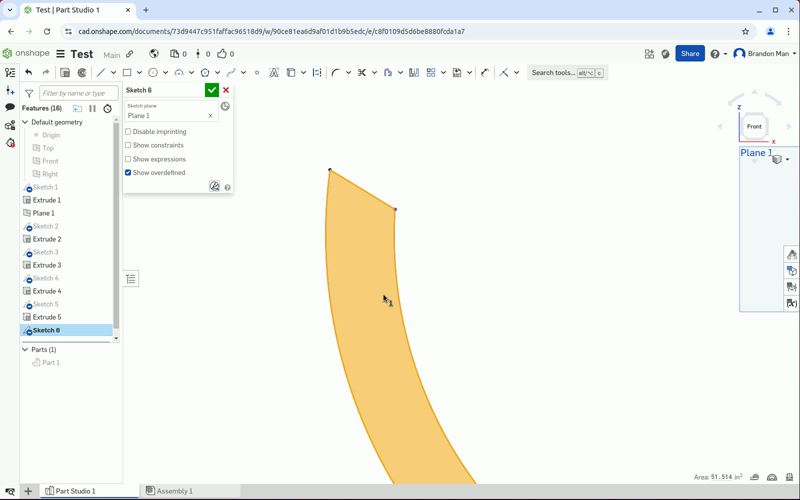
scroll(-6)
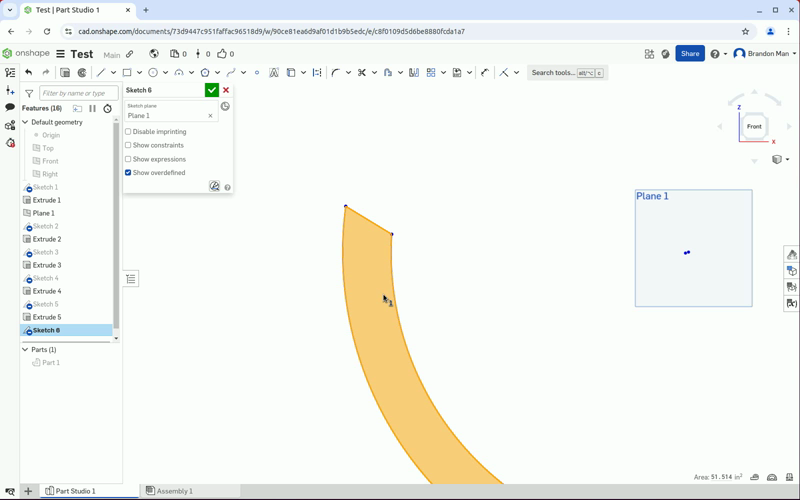
scroll(-6)
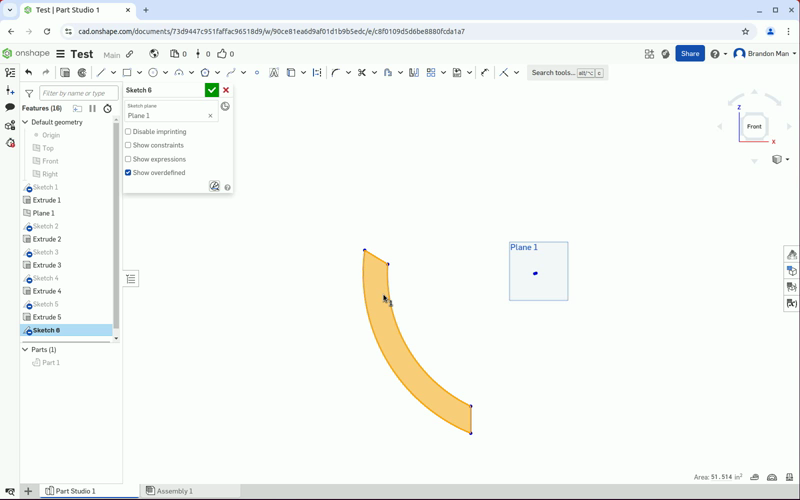
scroll(-6)
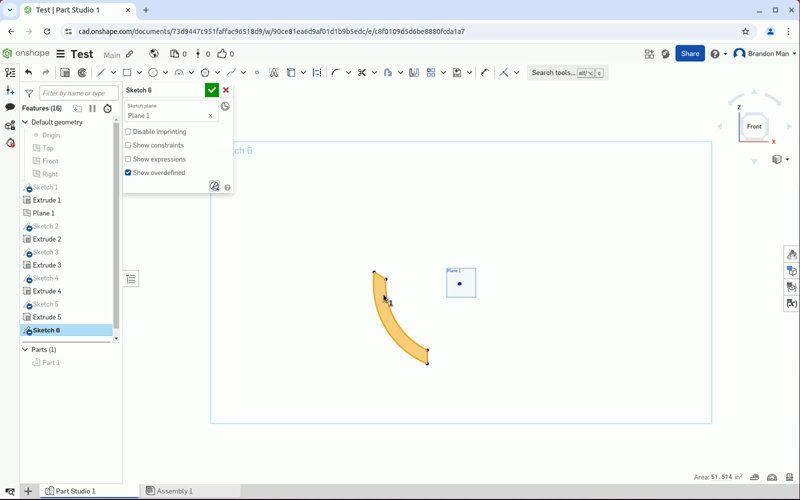
mouse_move(73, 352)
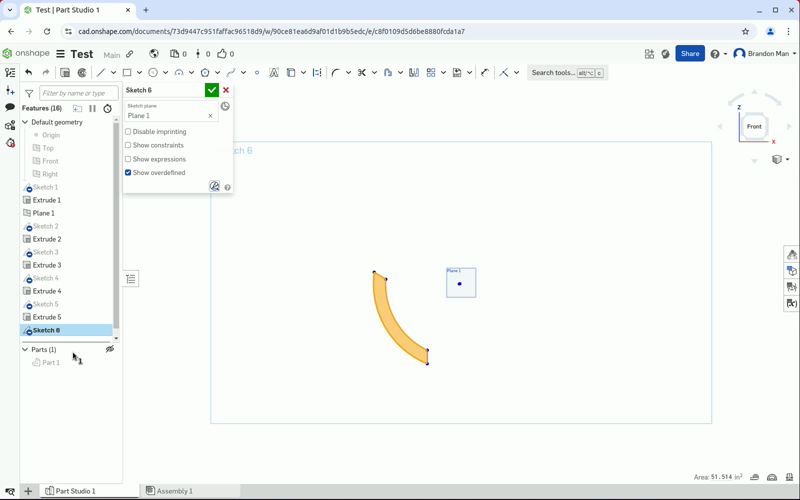
key(shift+y)
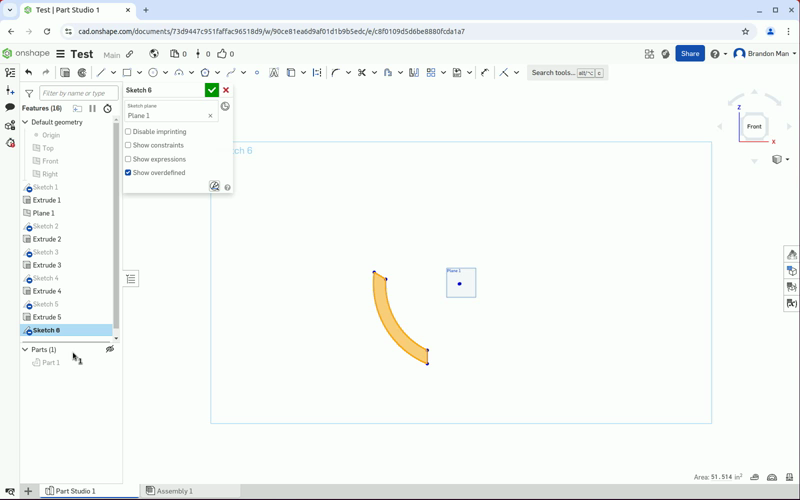
key(shift+e)
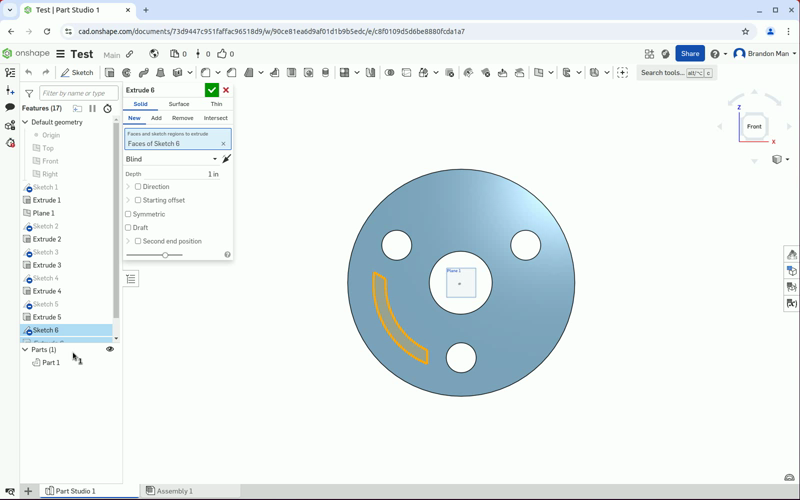
mouse_move(143, 106)
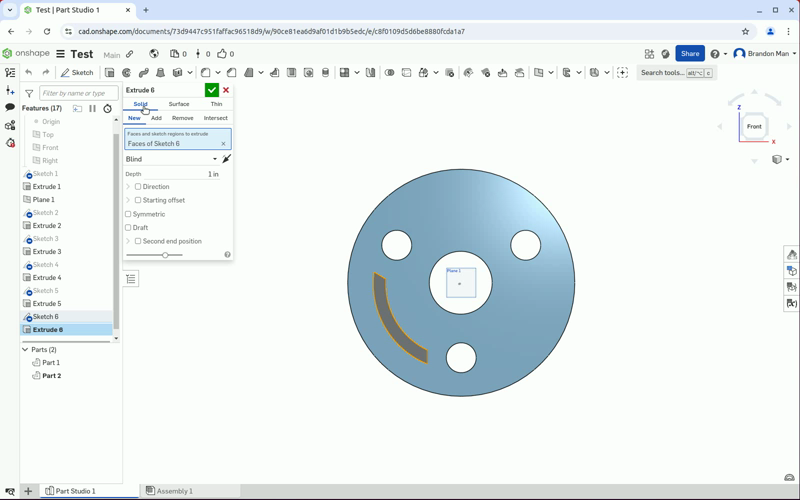
click(143, 106)
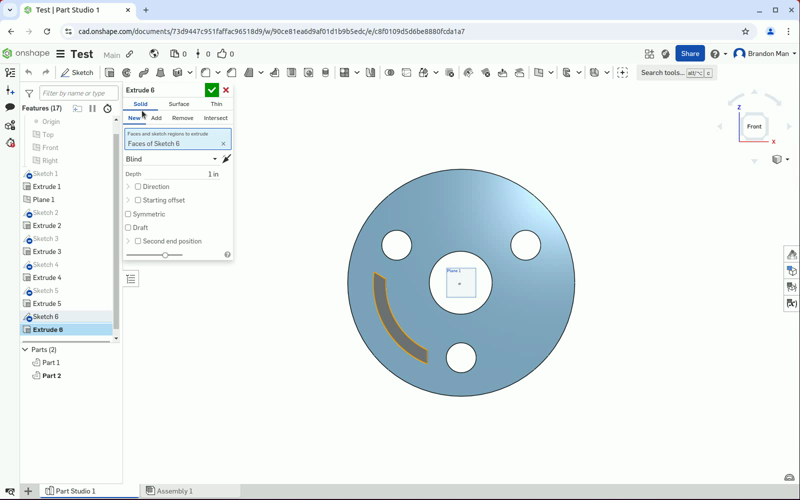
mouse_move(137, 120)
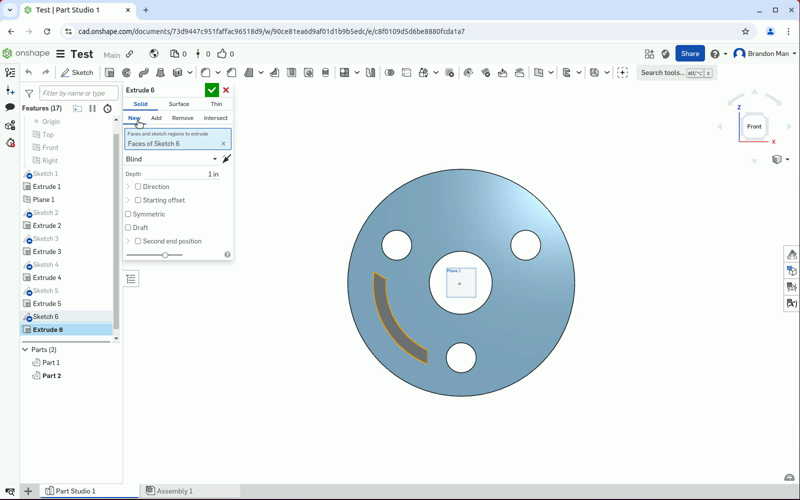
click(137, 120)
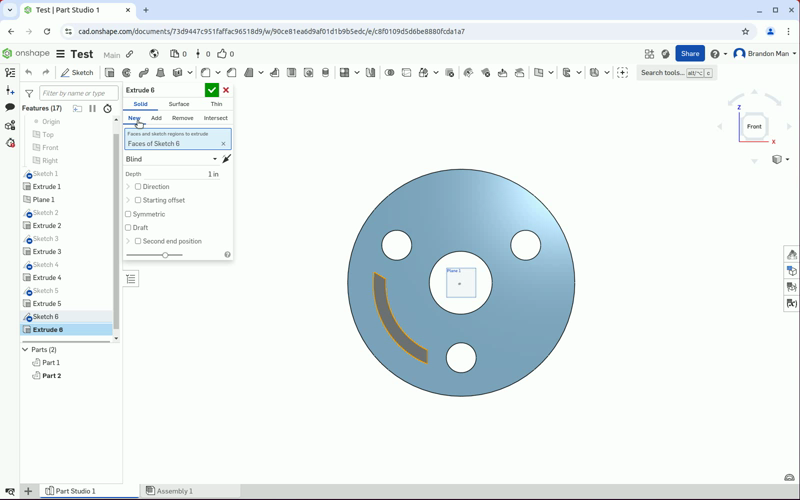
key(tab, 4)
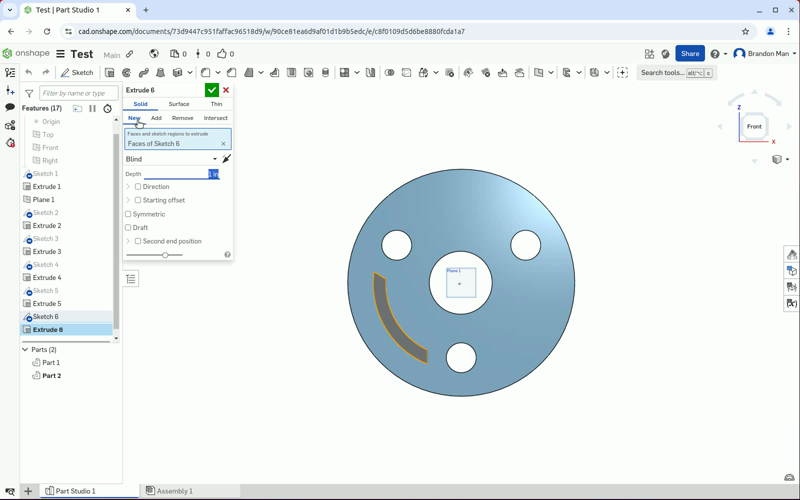
text(12.276)
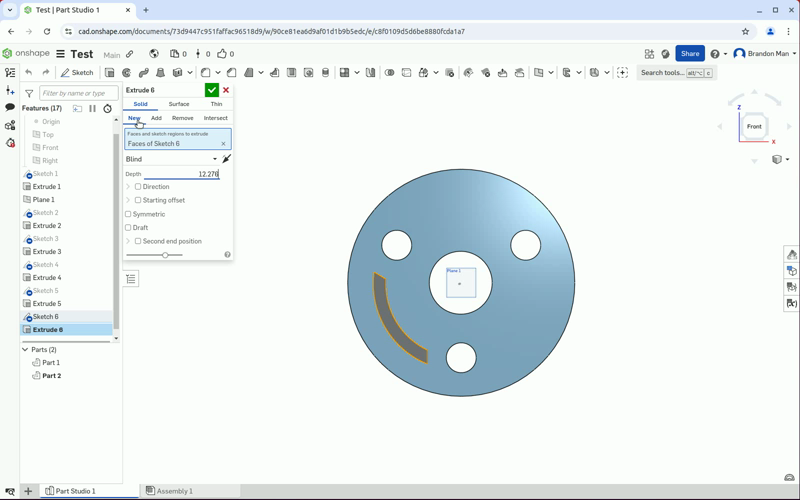
key(enter)
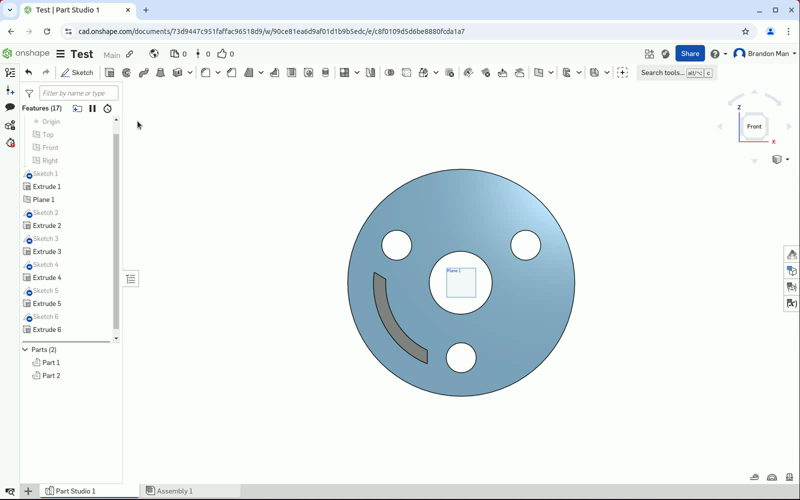
key(shift+h)
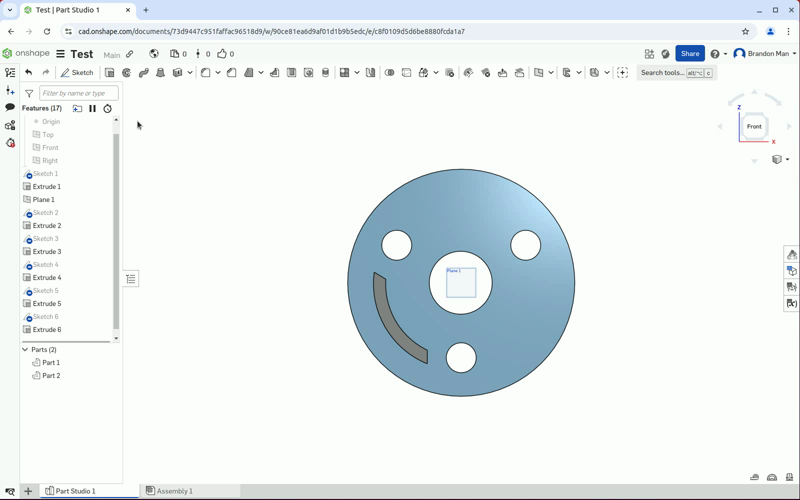
key(shift+h)
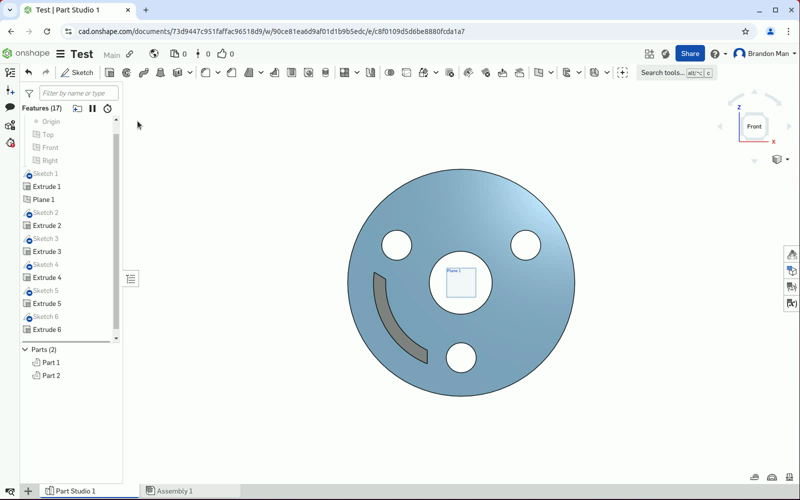
mouse_move(69, 176)
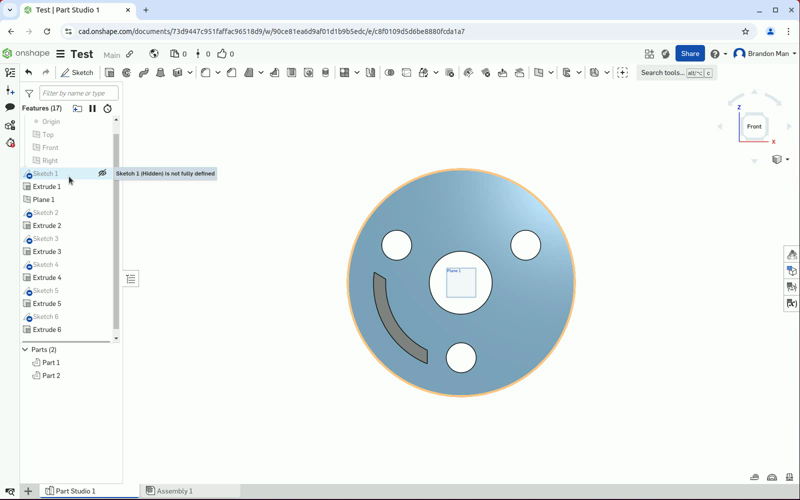
click(69, 176)
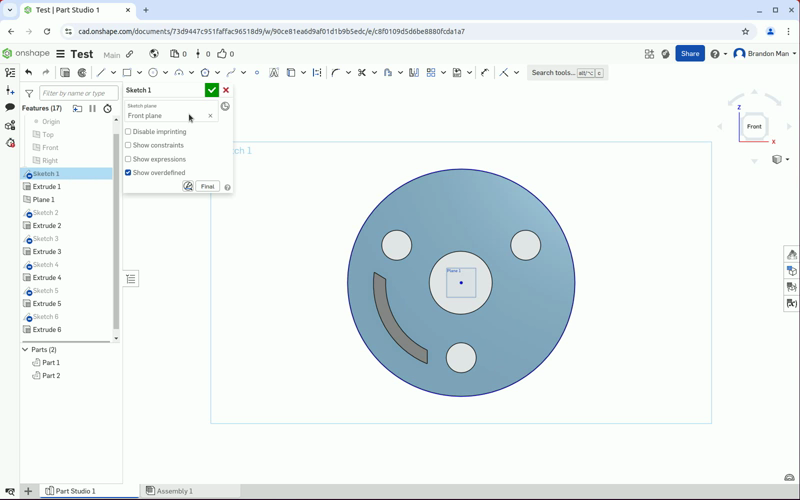
mouse_move(229, 92)
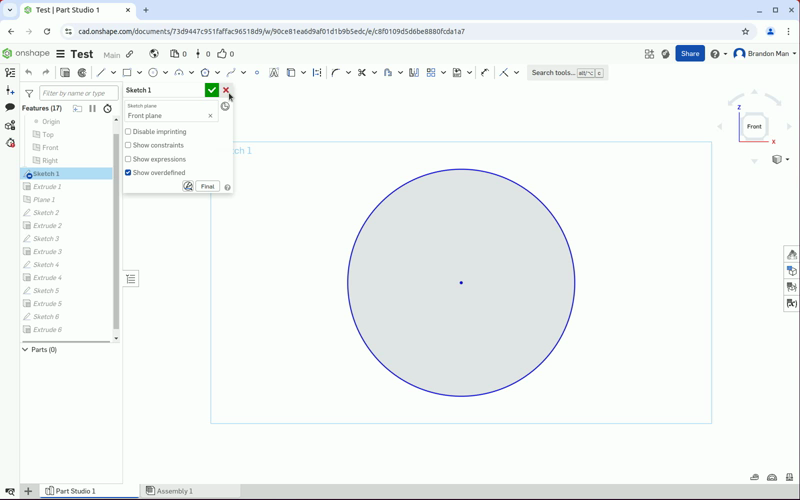
click(229, 92)
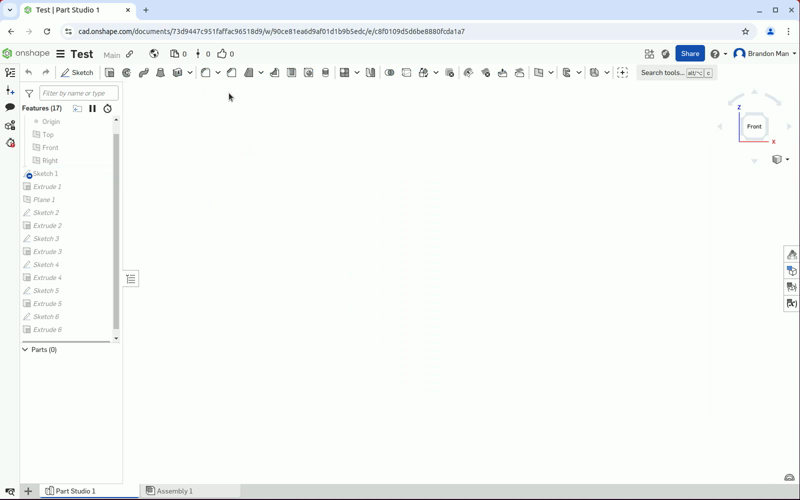
key(shift+s)
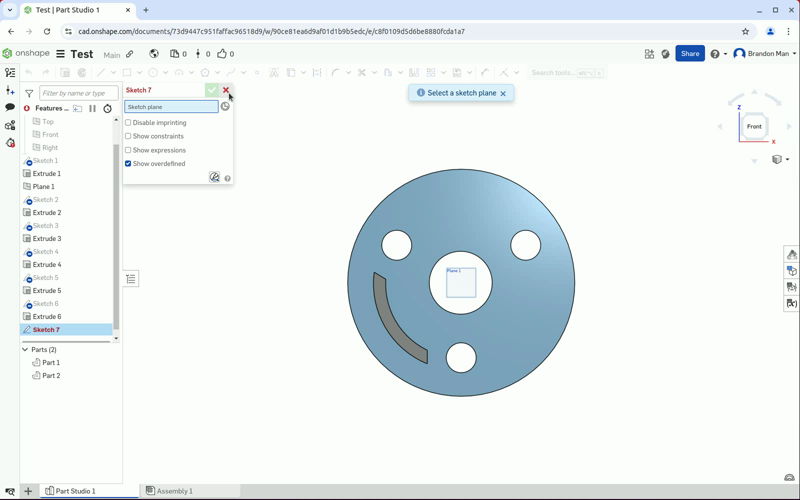
mouse_move(69, 189)
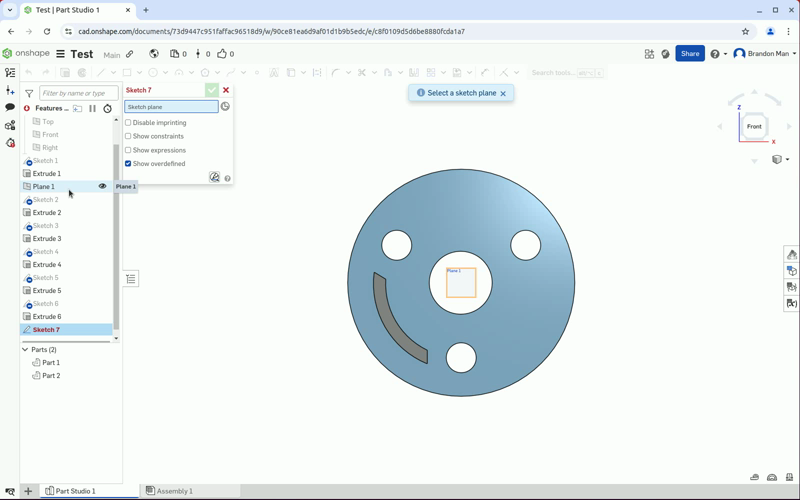
click(69, 189)
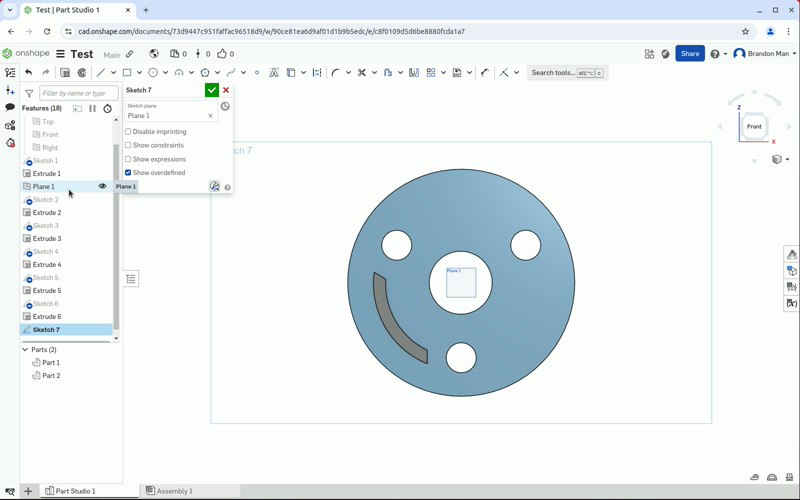
mouse_move(73, 352)
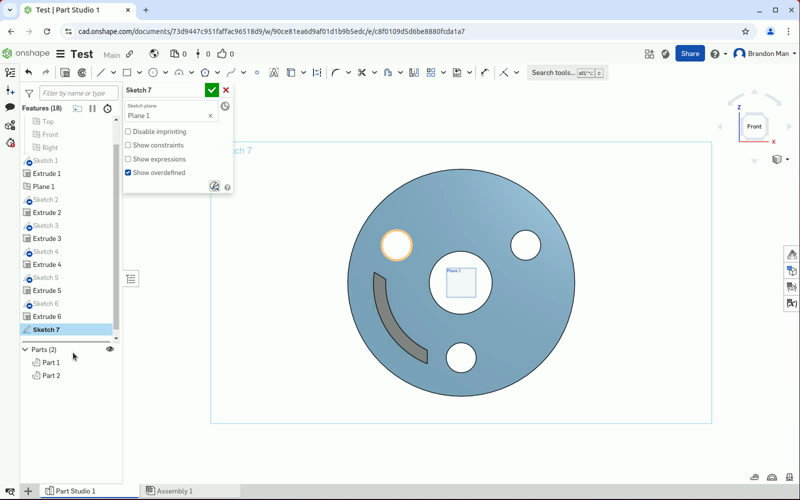
key(y)
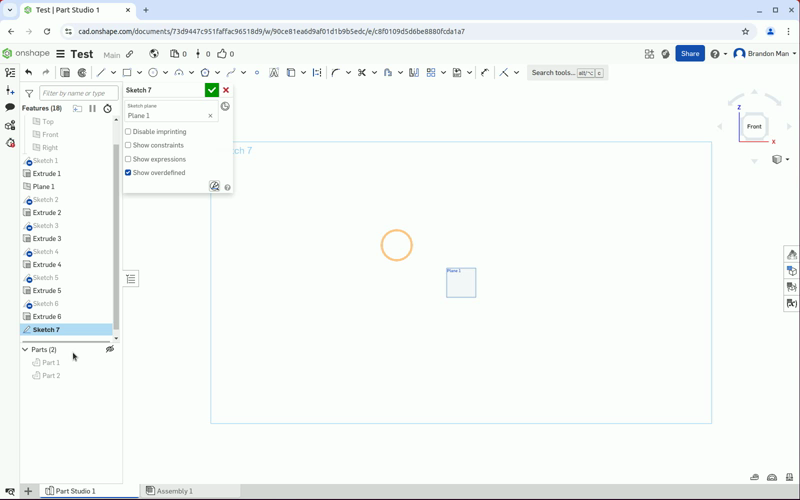
key(l)
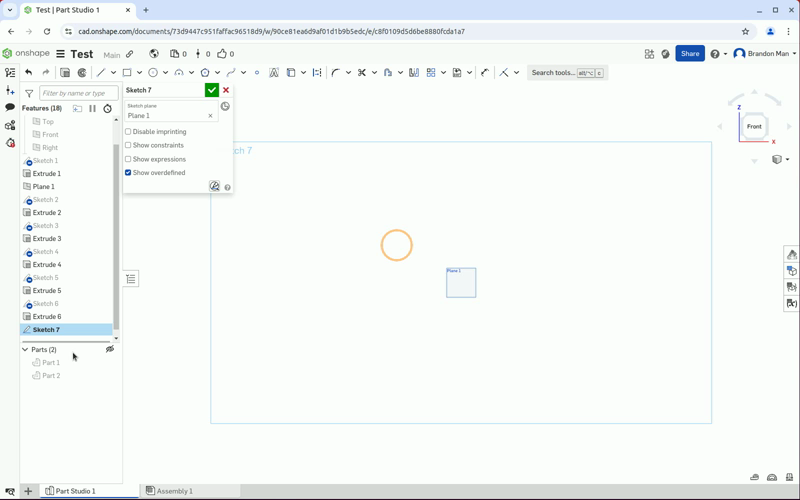
key_down(shift)
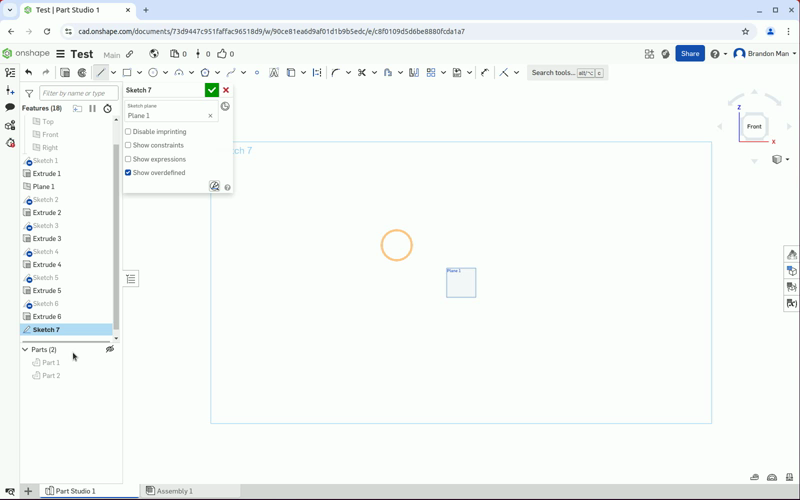
mouse_move(407, 212)
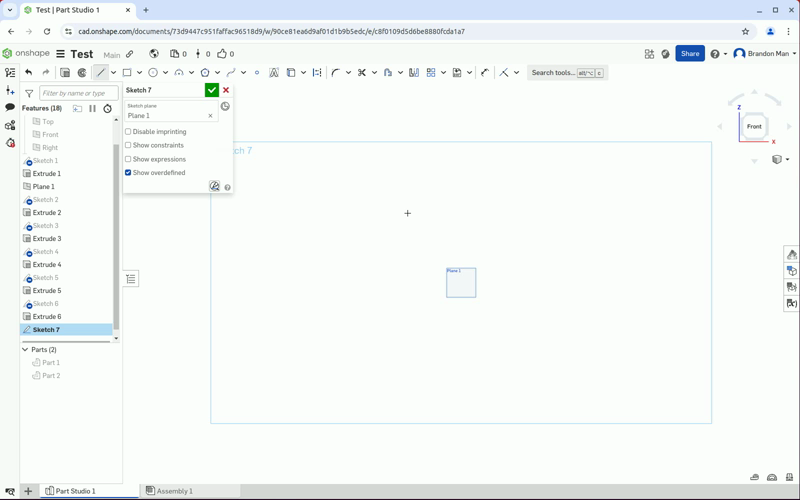
click(407, 212)
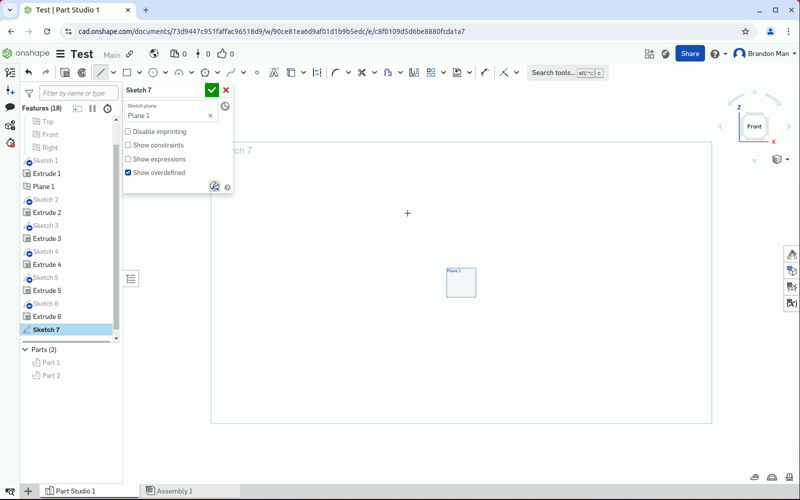
key_up(shift)
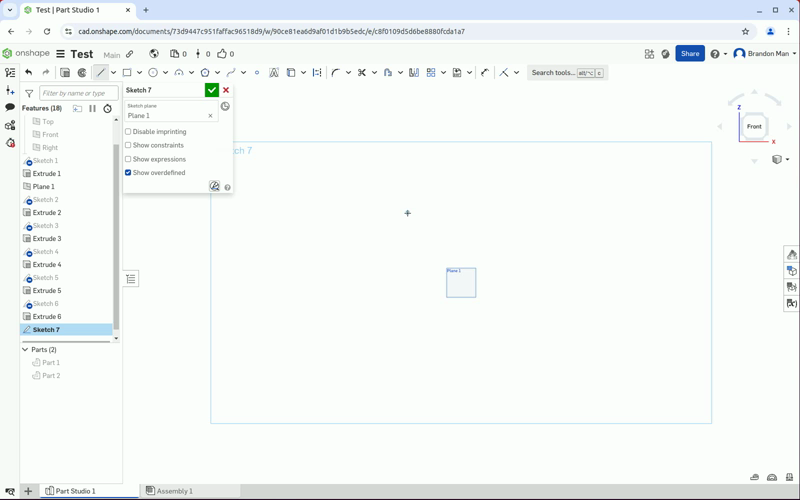
key_down(shift)
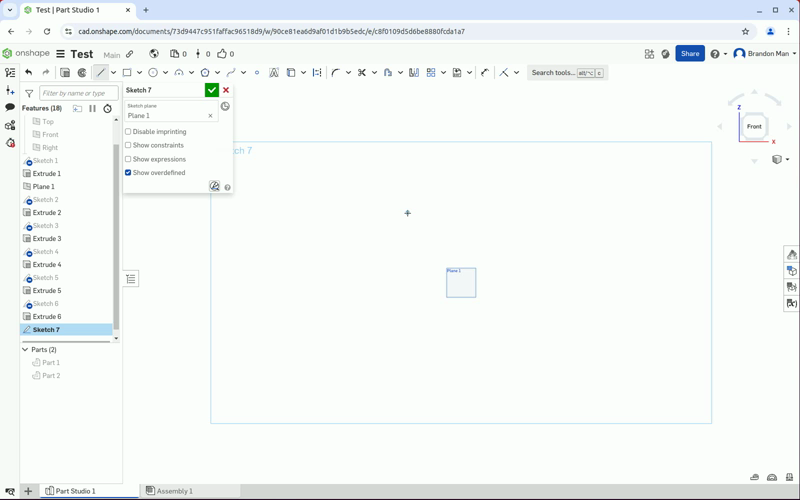
mouse_move(437, 212)
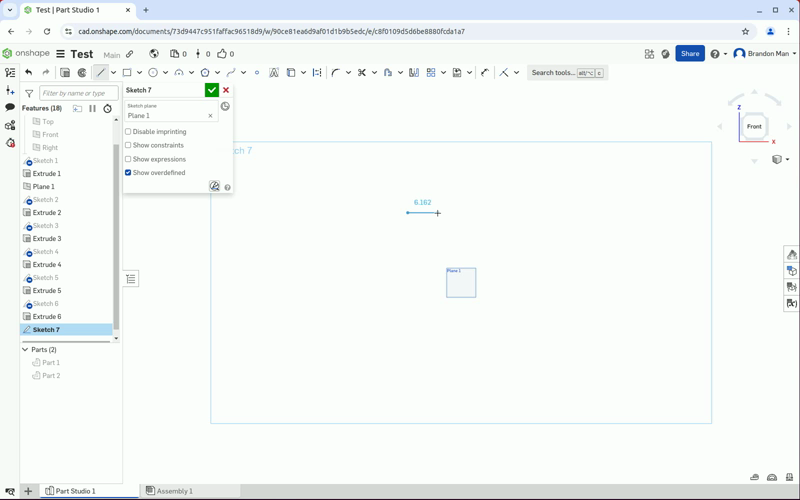
mouse_move(419, 219)
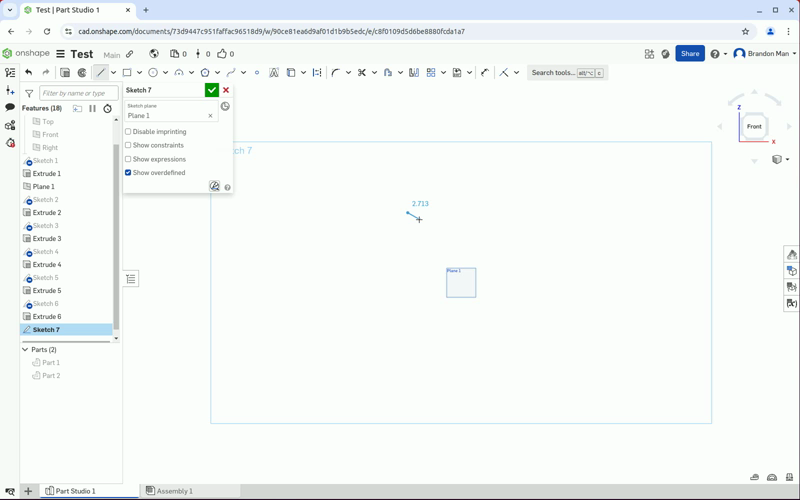
click(419, 219)
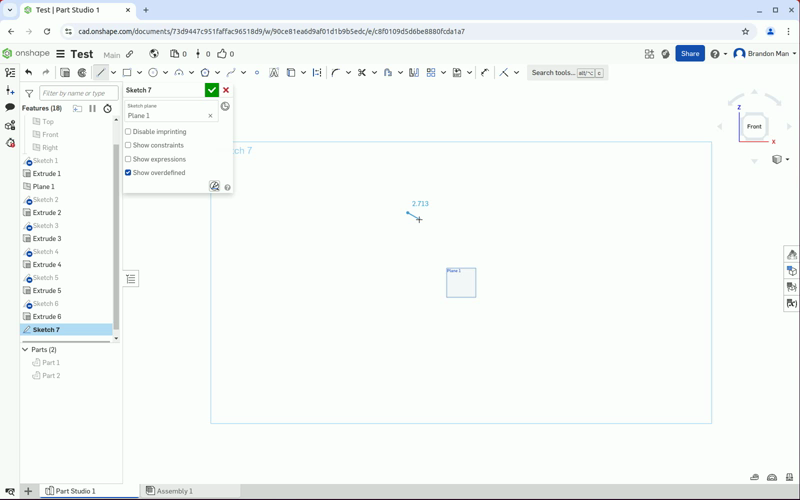
key_up(shift)
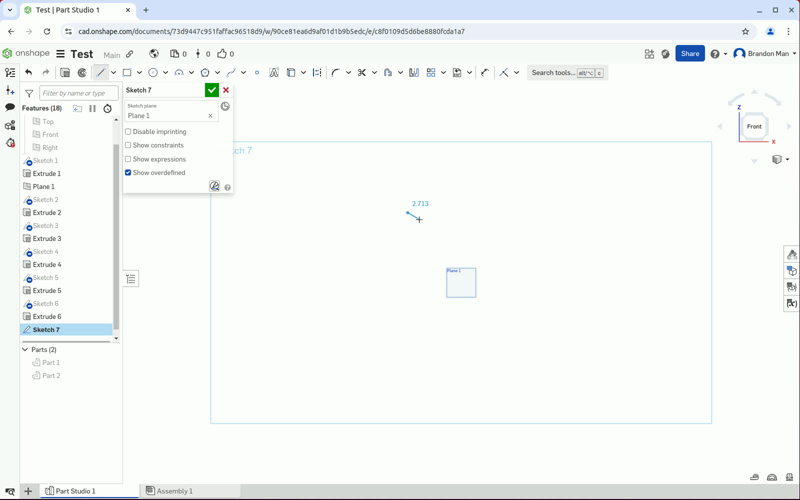
key(esc)
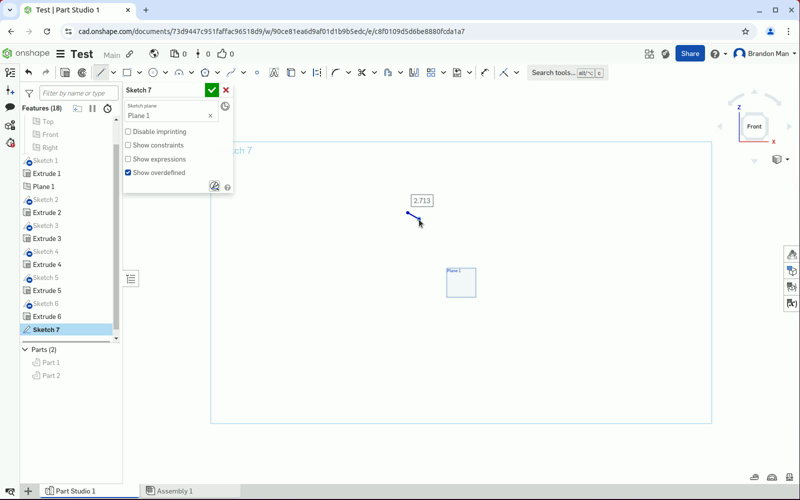
key(a)
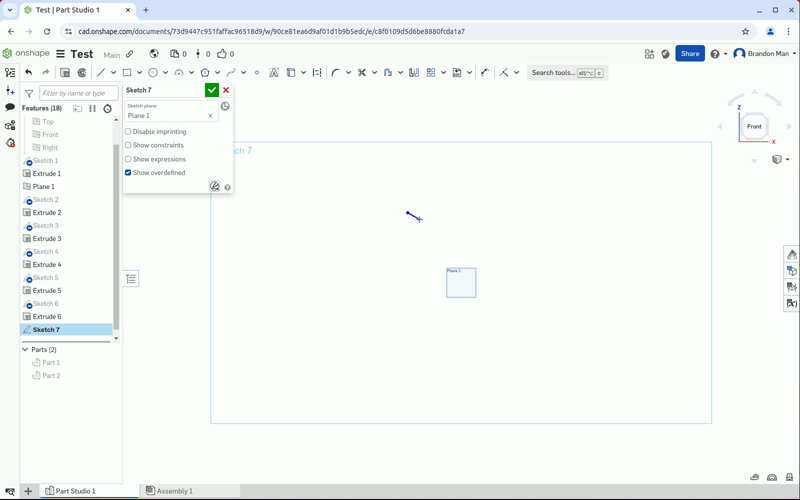
mouse_move(419, 219)
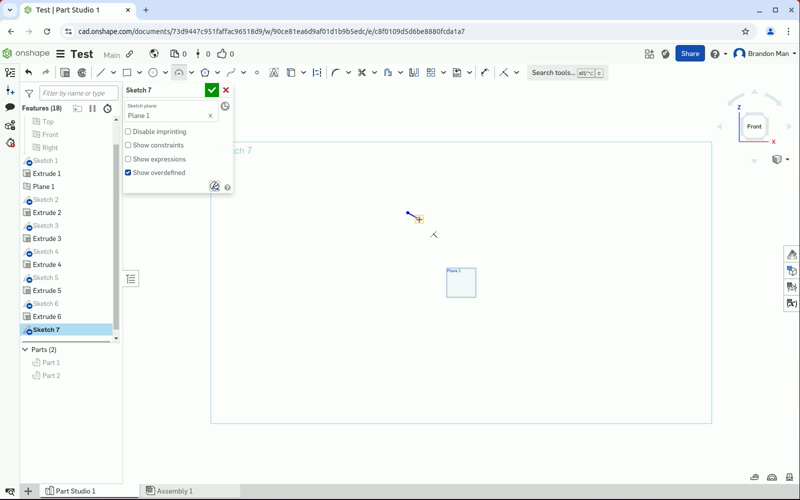
click(419, 219)
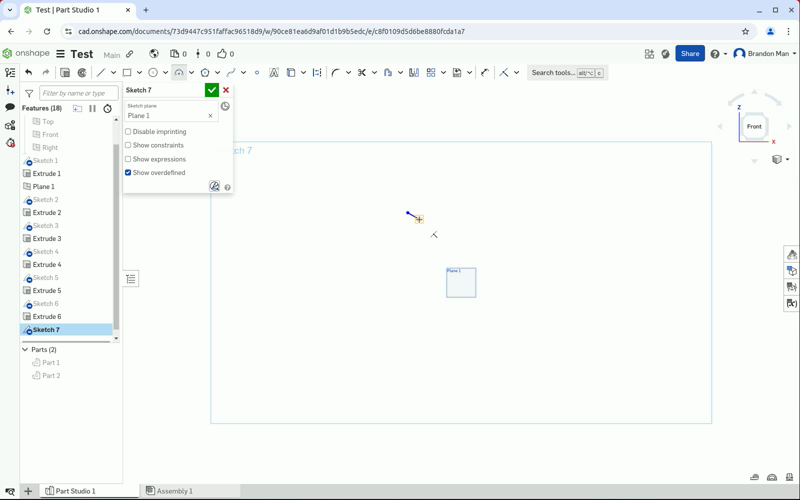
key_down(shift)
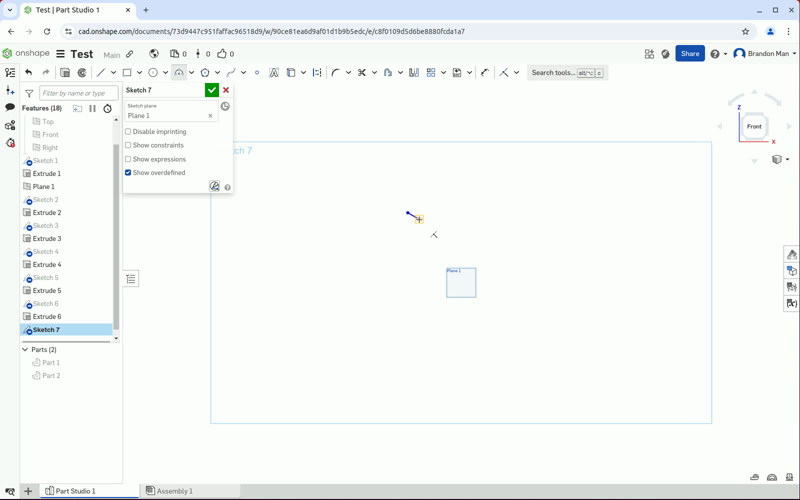
mouse_move(502, 219)
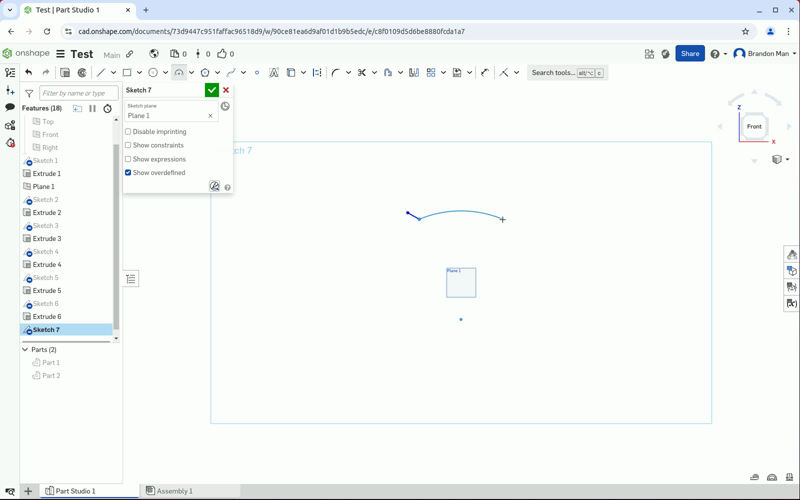
click(502, 219)
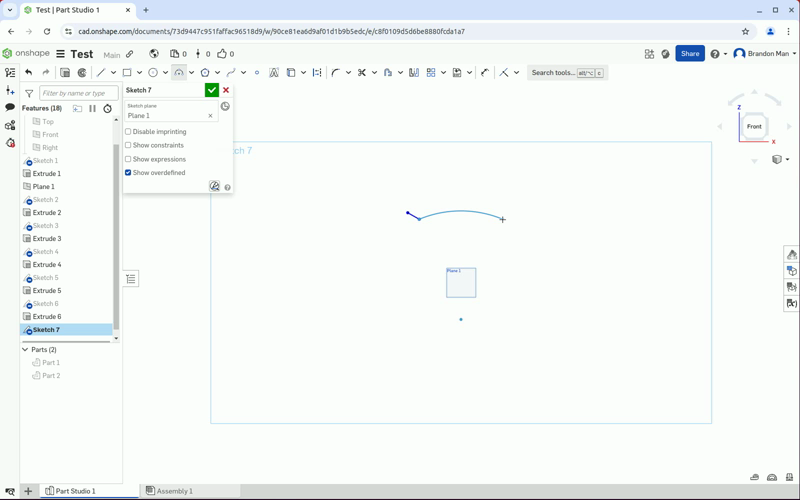
mouse_move(460, 206)
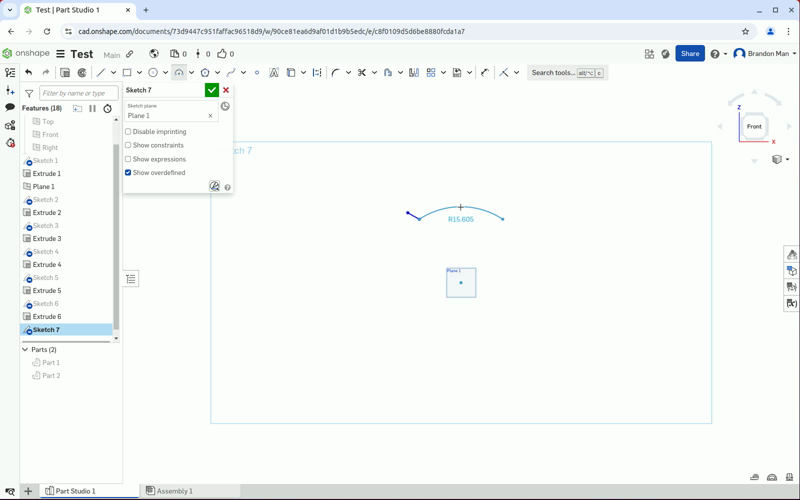
click(460, 206)
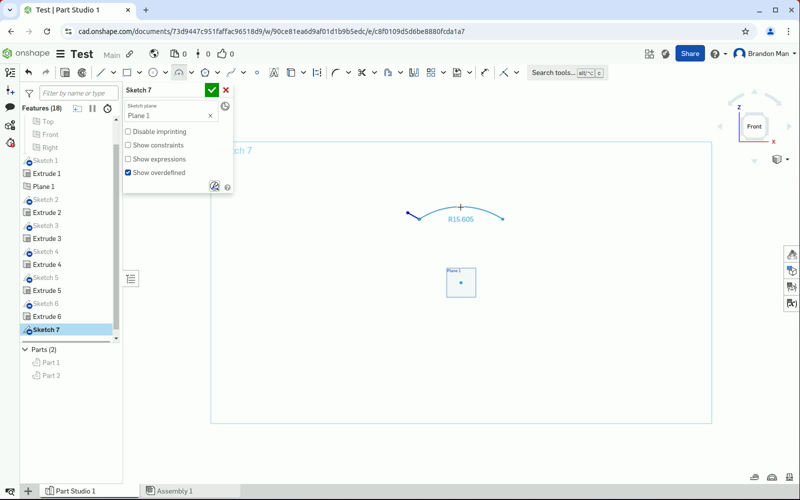
key_up(shift)
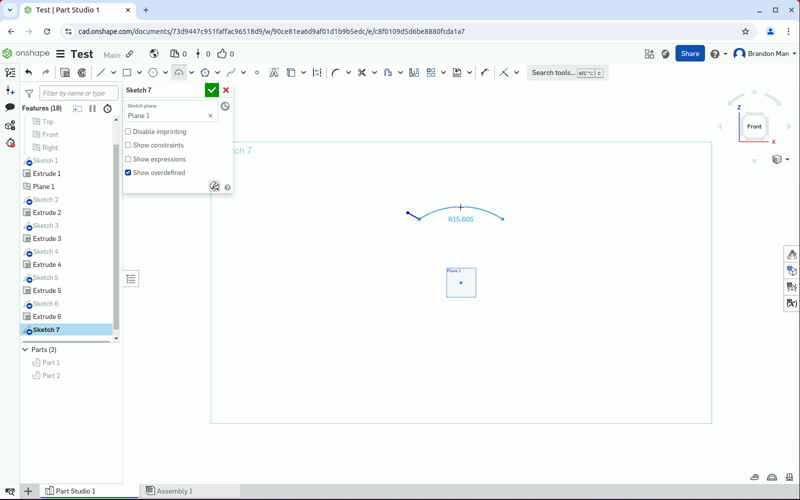
key(esc)
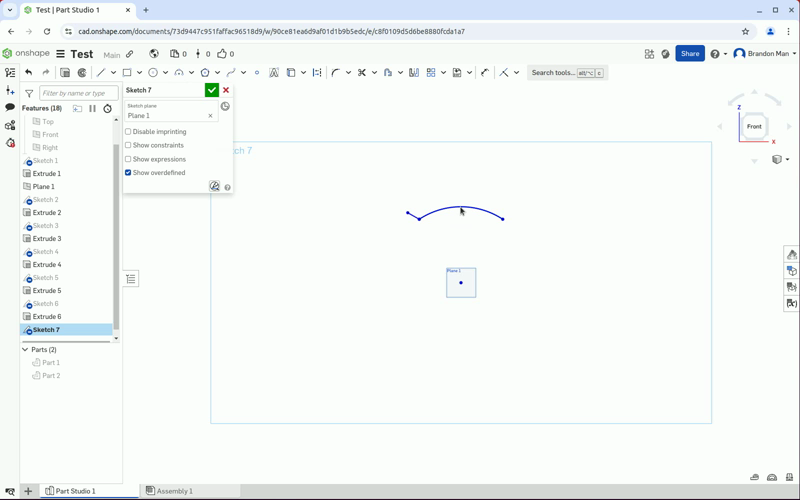
key(l)
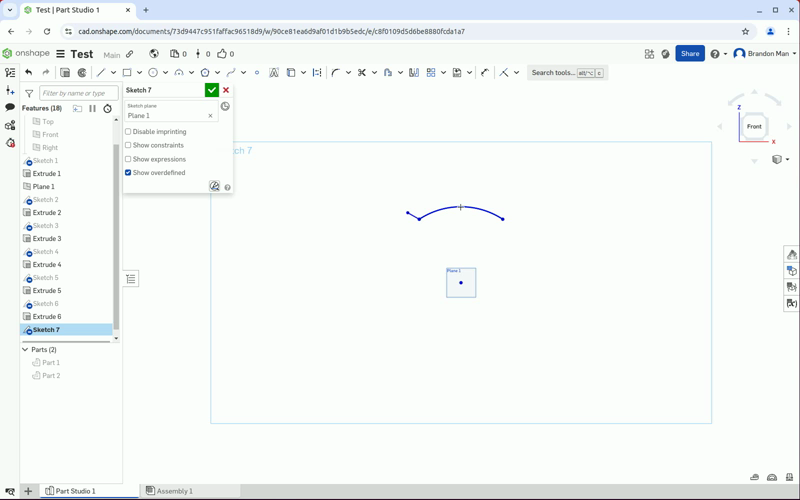
mouse_move(502, 219)
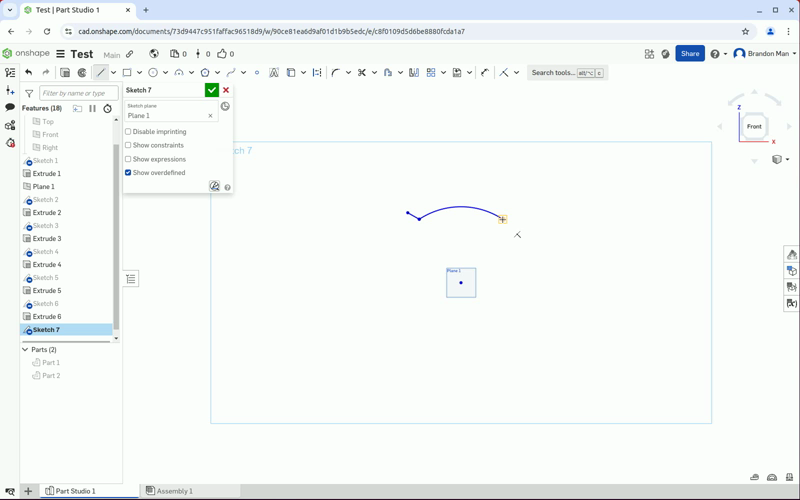
click(502, 219)
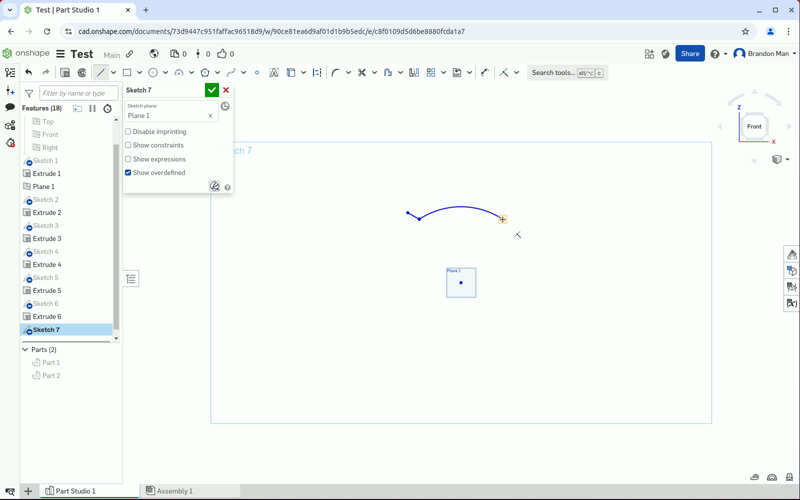
key_down(shift)
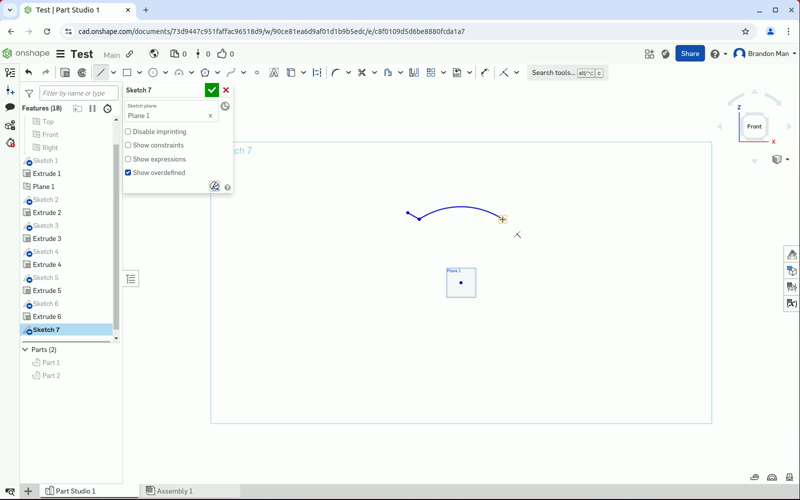
mouse_move(532, 219)
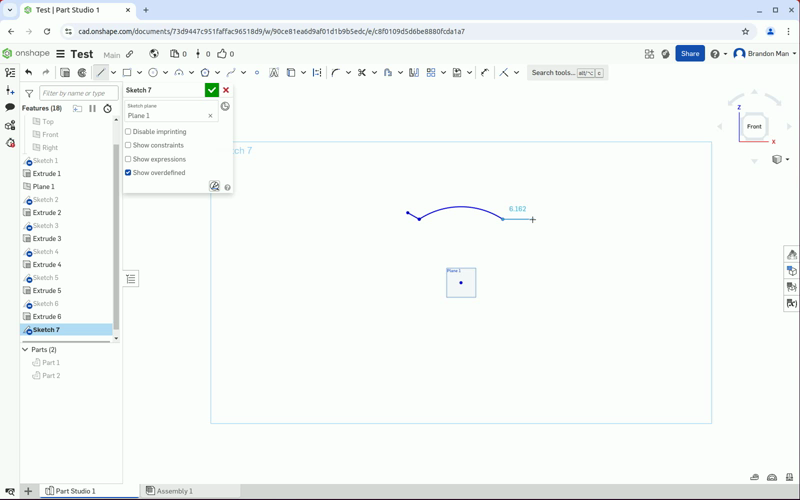
mouse_move(513, 212)
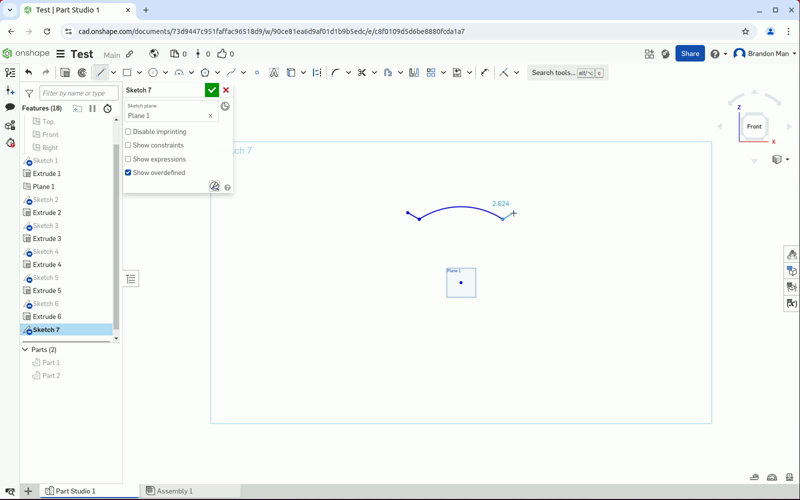
click(513, 212)
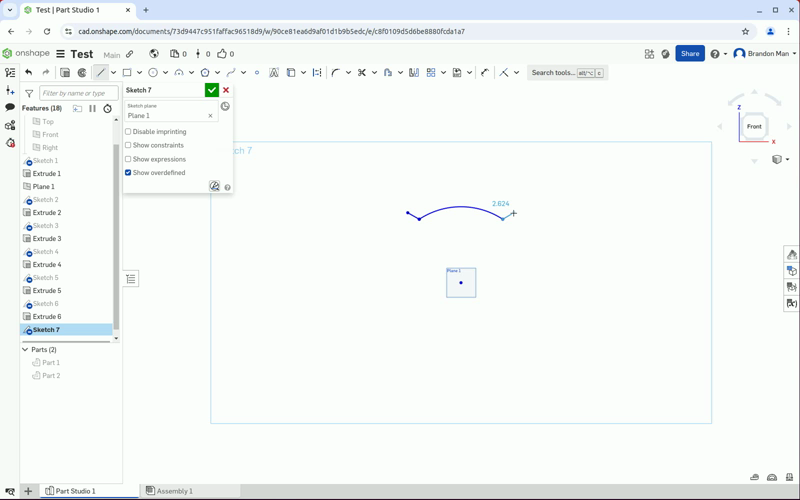
key_up(shift)
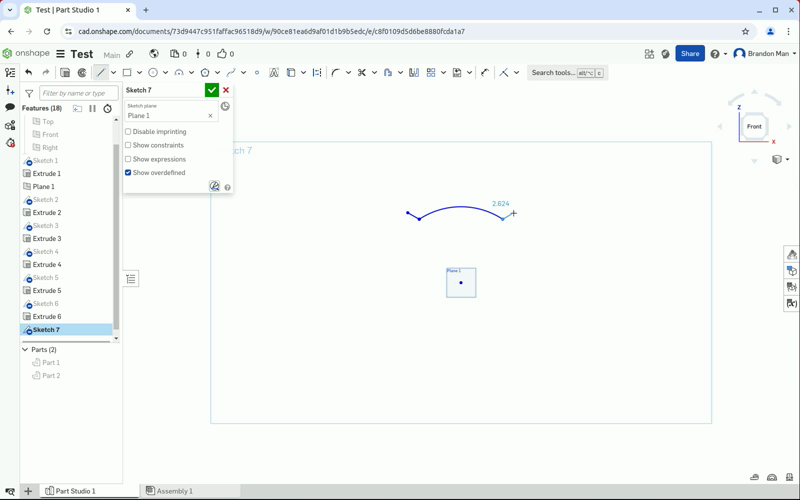
key(esc)
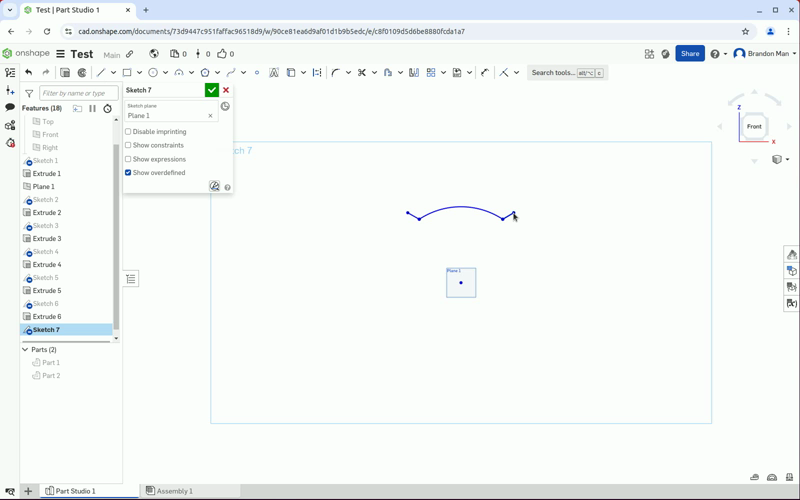
key(a)
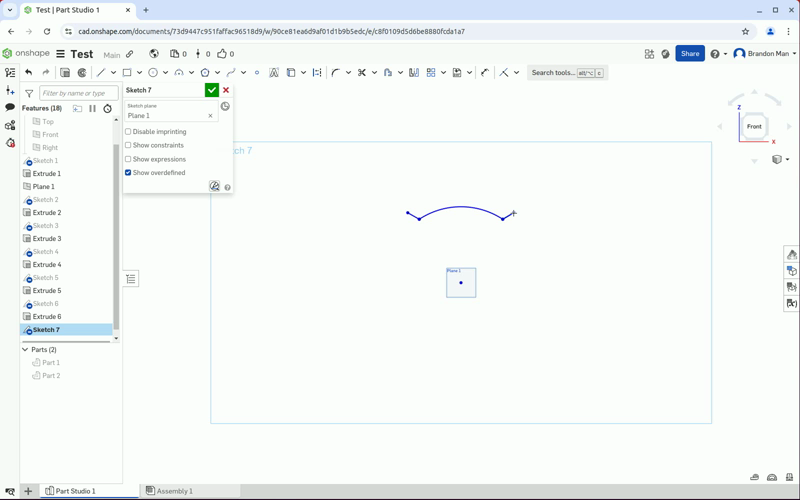
mouse_move(513, 212)
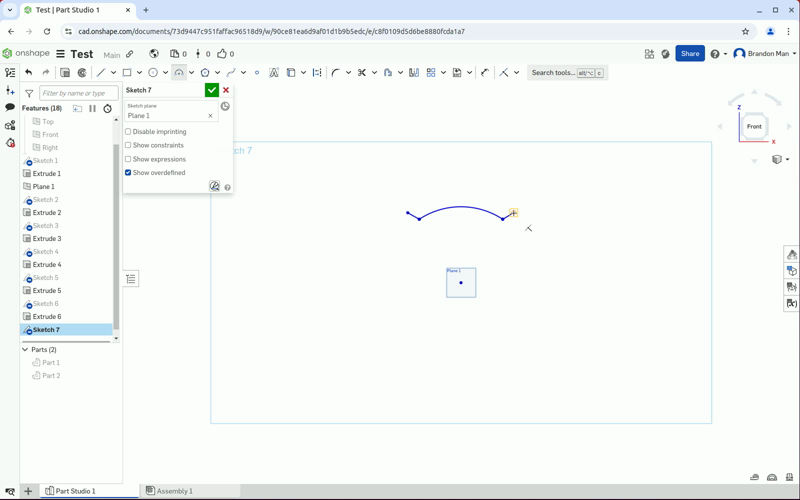
click(513, 212)
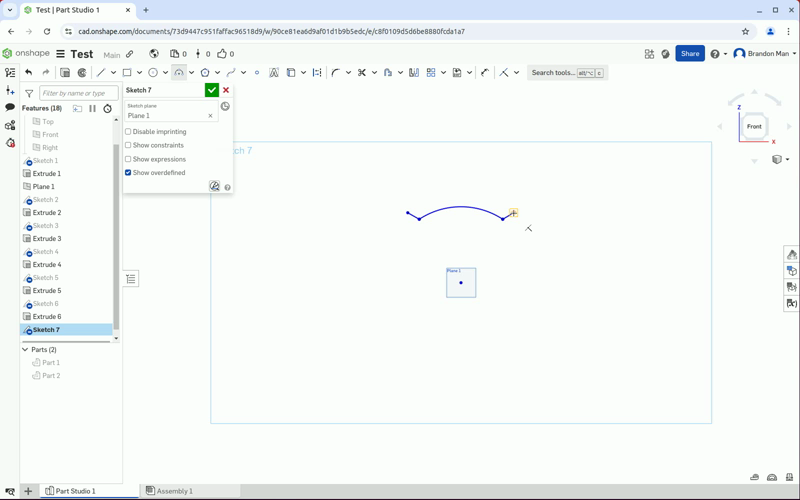
mouse_move(407, 212)
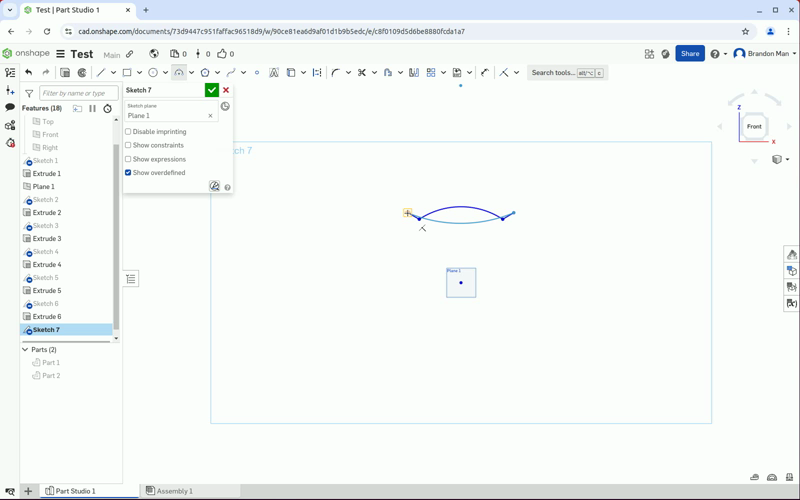
click(407, 212)
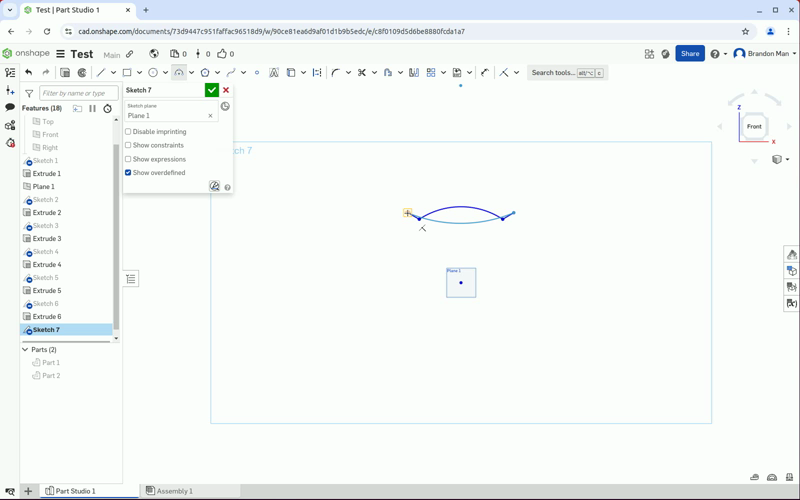
key_down(shift)
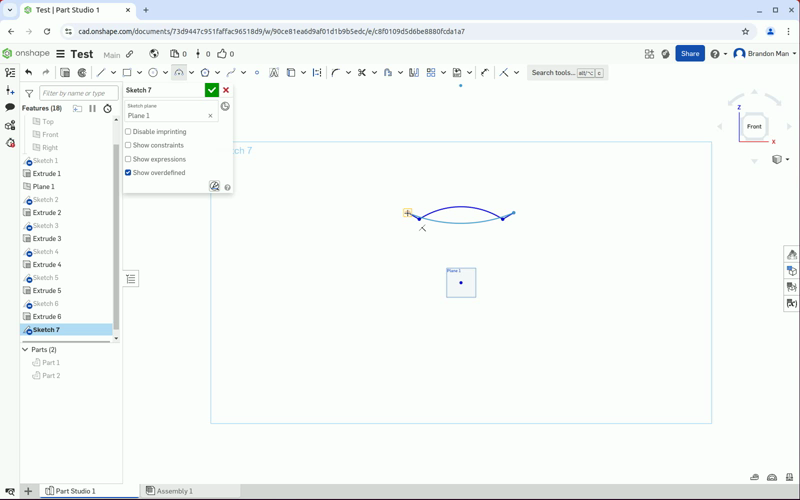
mouse_move(460, 194)
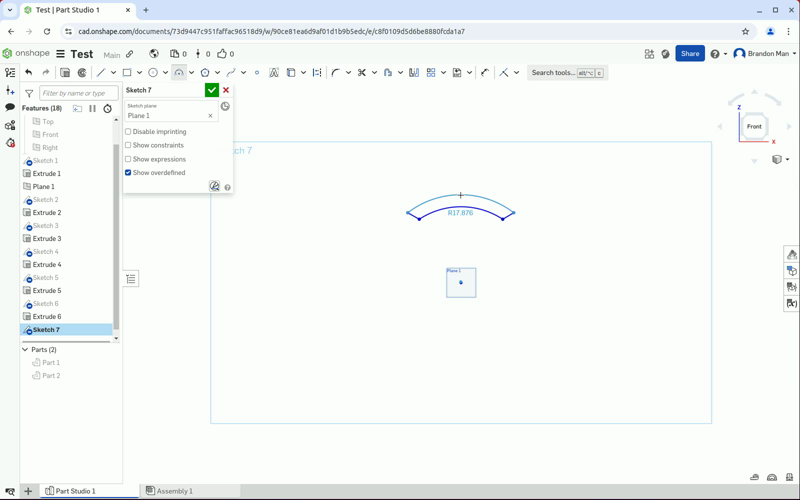
click(460, 194)
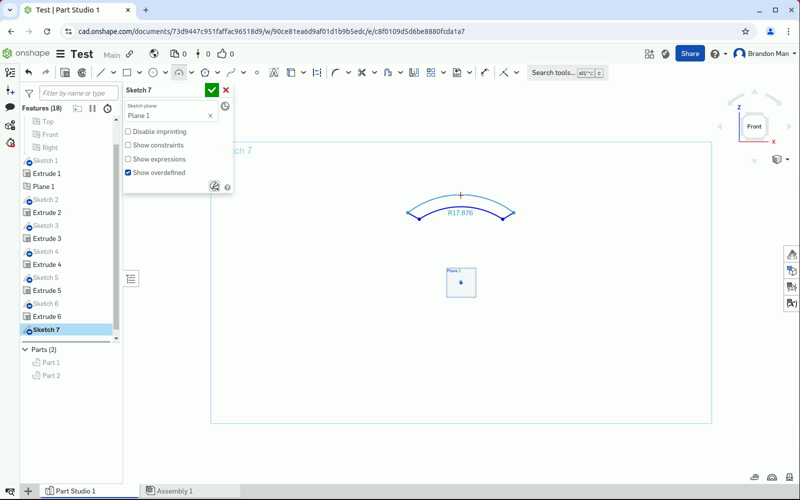
key_up(shift)
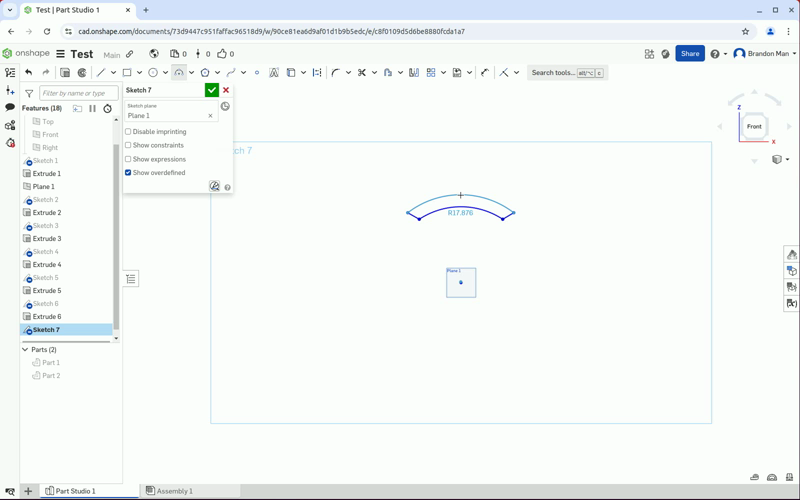
key(esc)
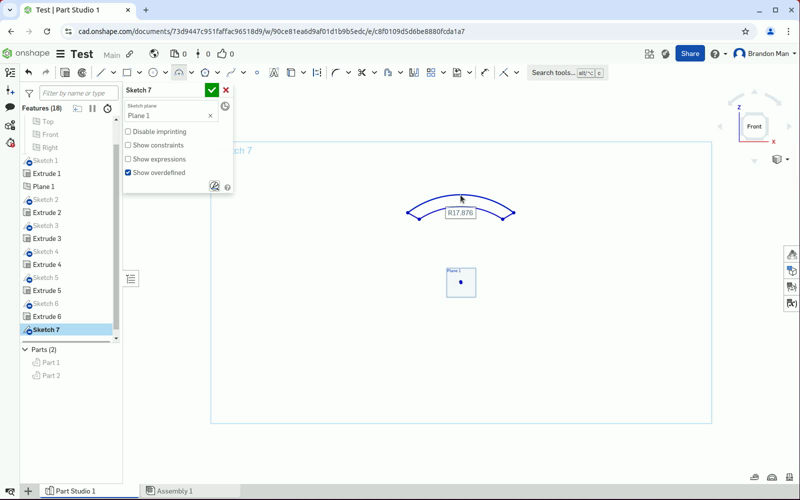
mouse_move(462, 201)
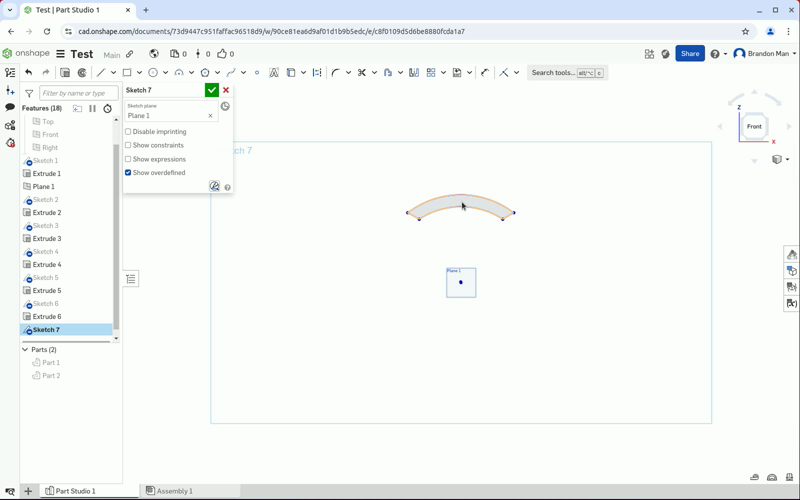
scroll(6)
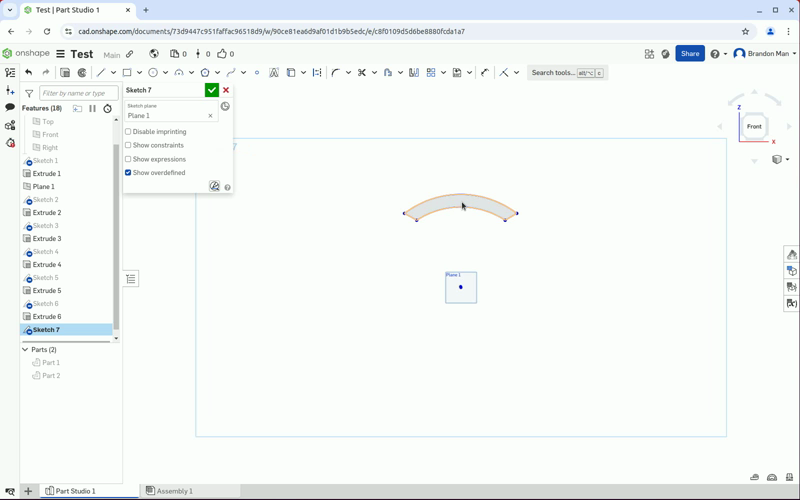
scroll(6)
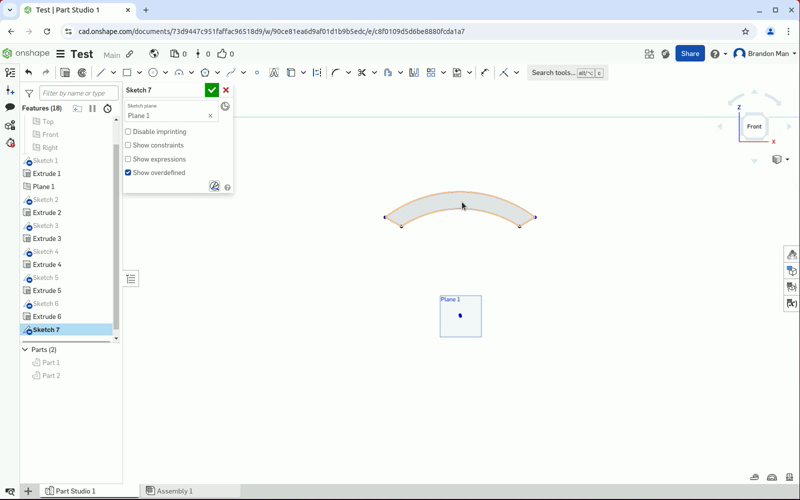
scroll(6)
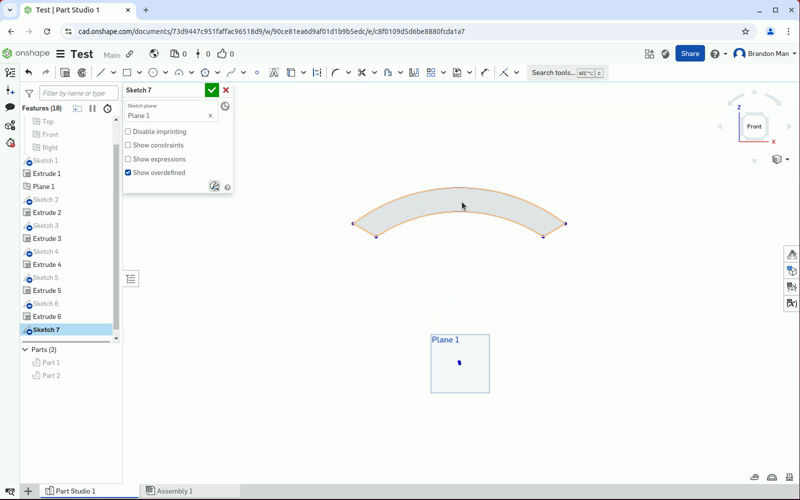
scroll(6)
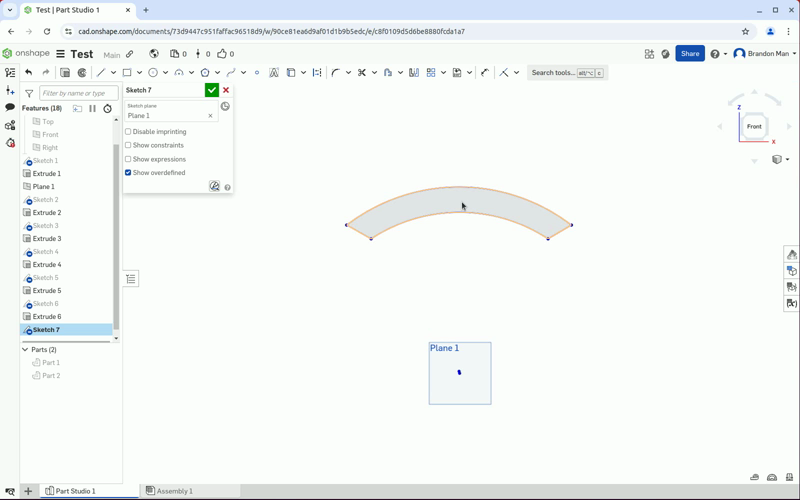
scroll(6)
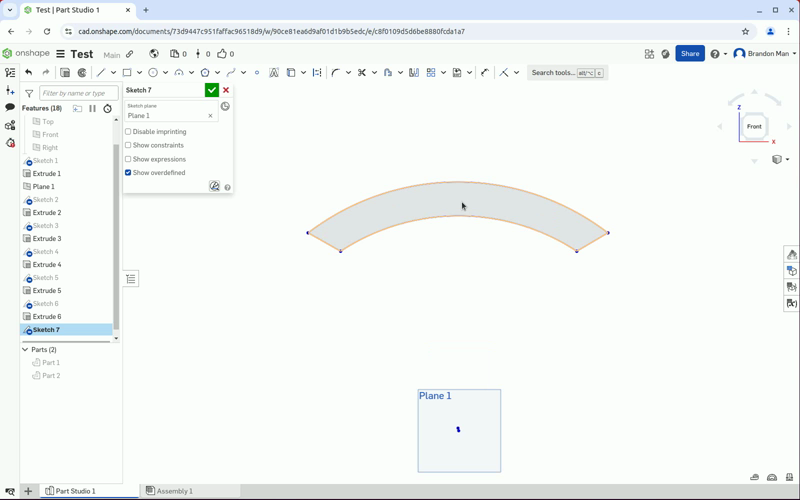
scroll(6)
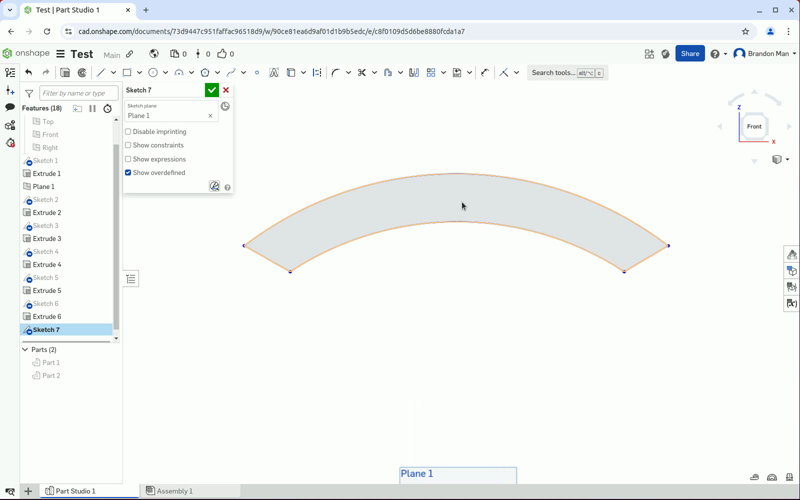
scroll(6)
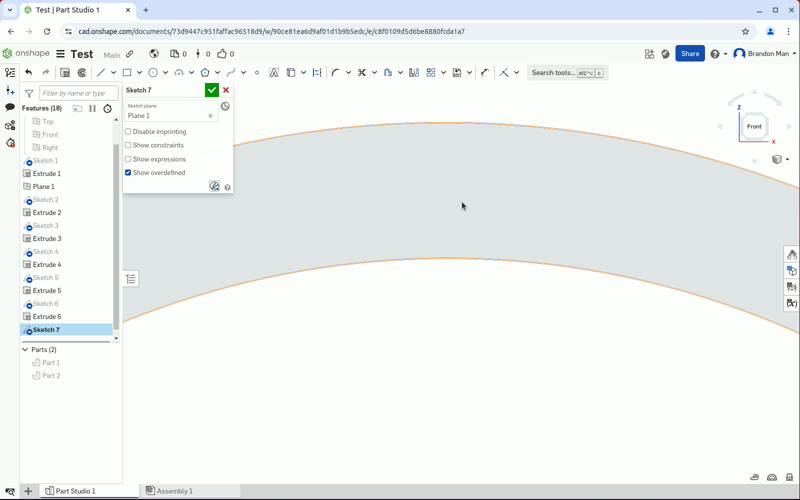
click(462, 201)
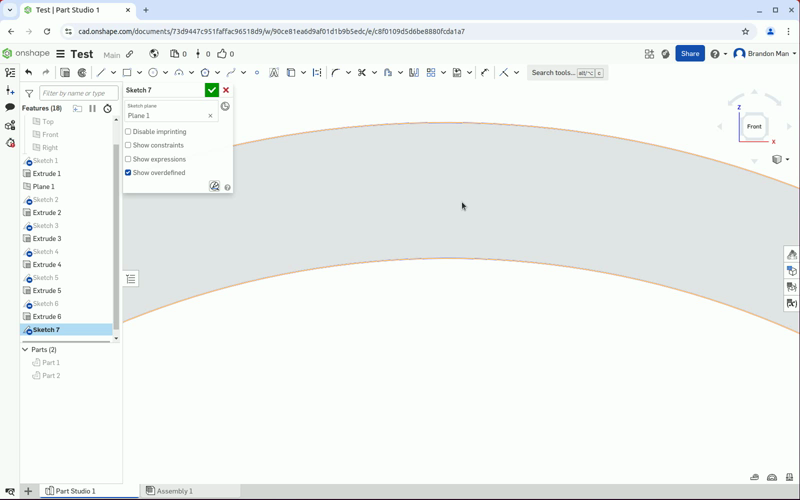
scroll(-6)
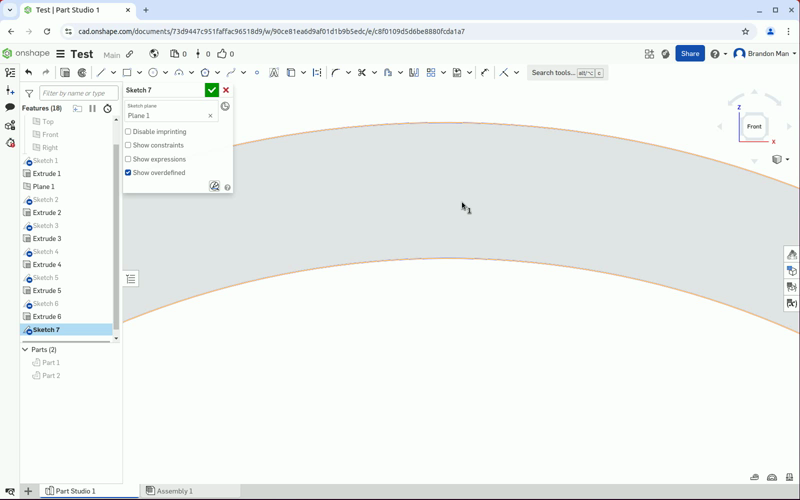
scroll(-6)
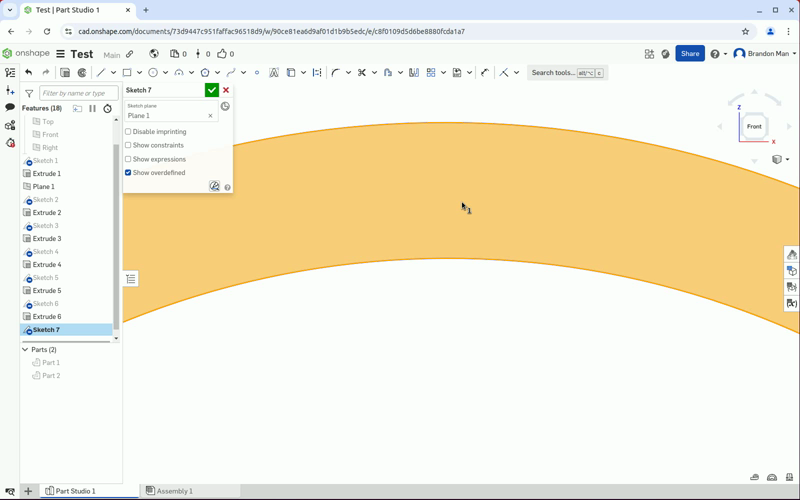
scroll(-6)
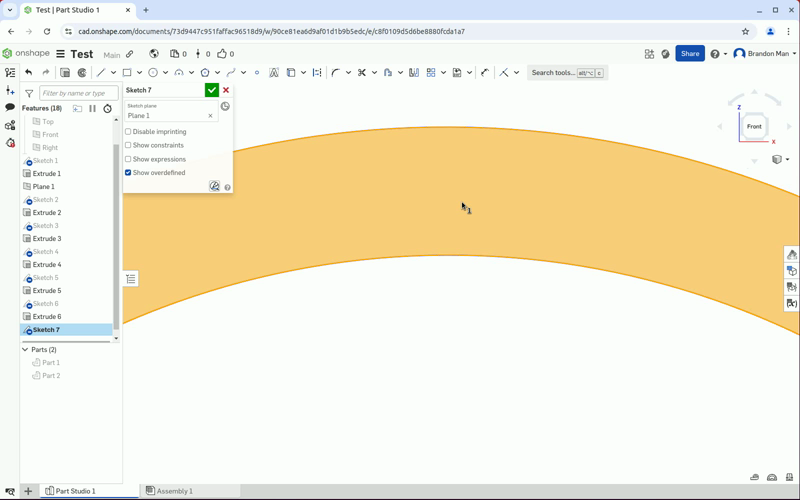
scroll(-6)
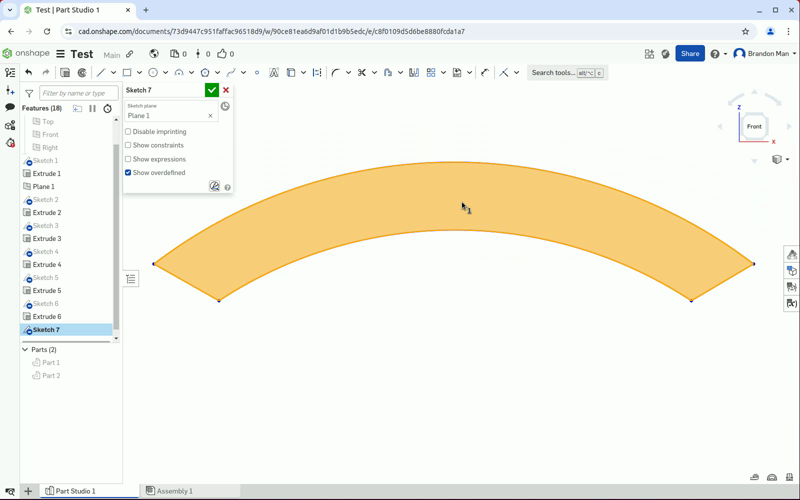
scroll(-6)
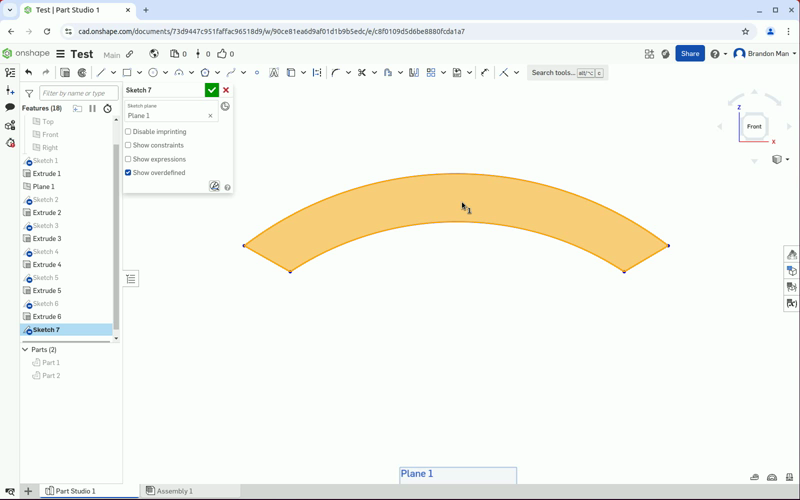
scroll(-6)
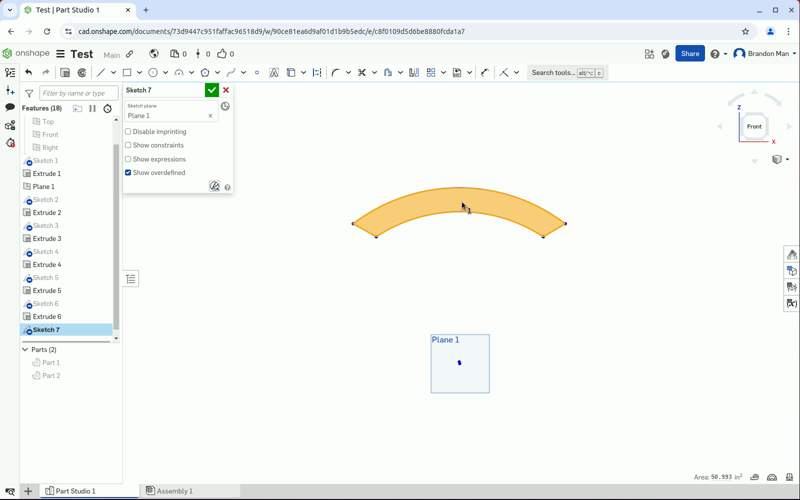
scroll(-6)
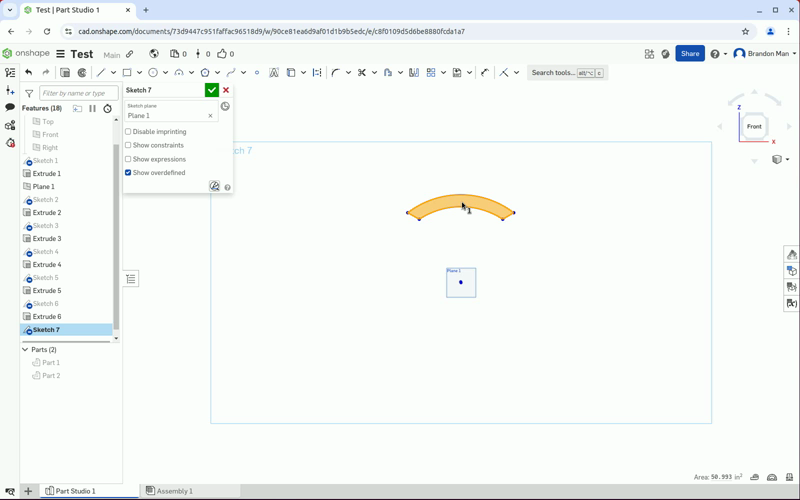
mouse_move(73, 352)
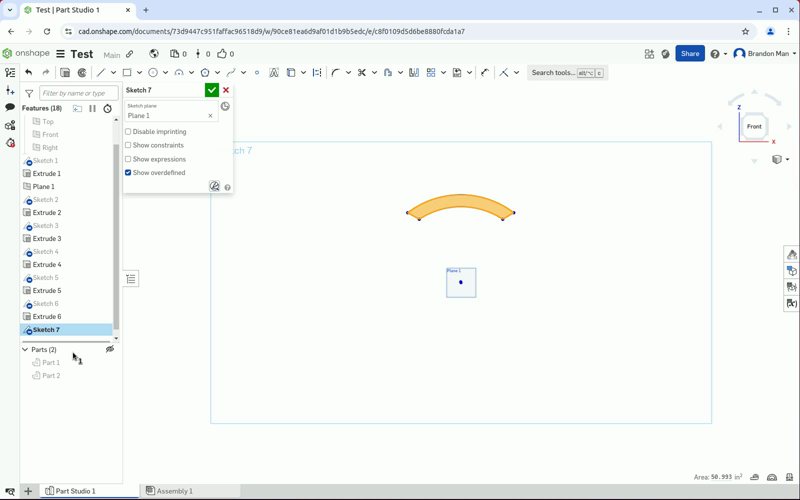
key(shift+y)
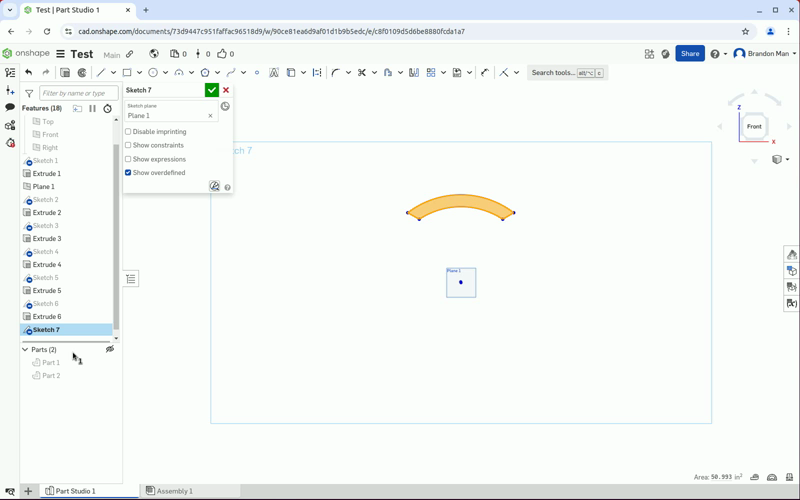
key(shift+e)
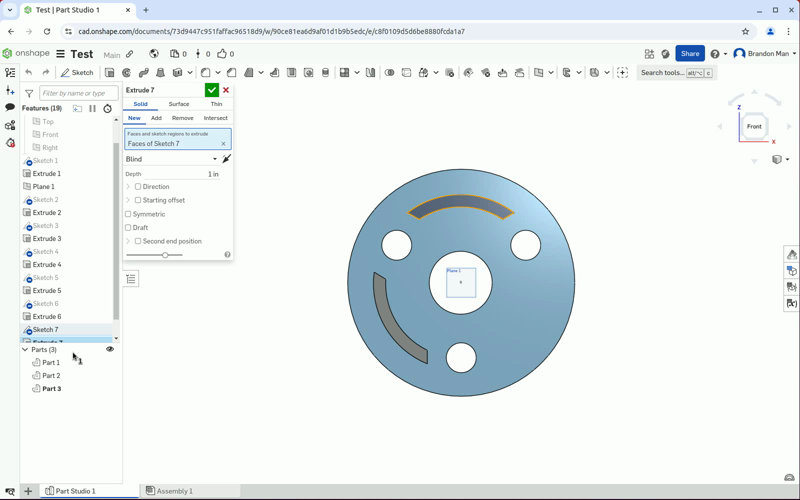
mouse_move(143, 106)
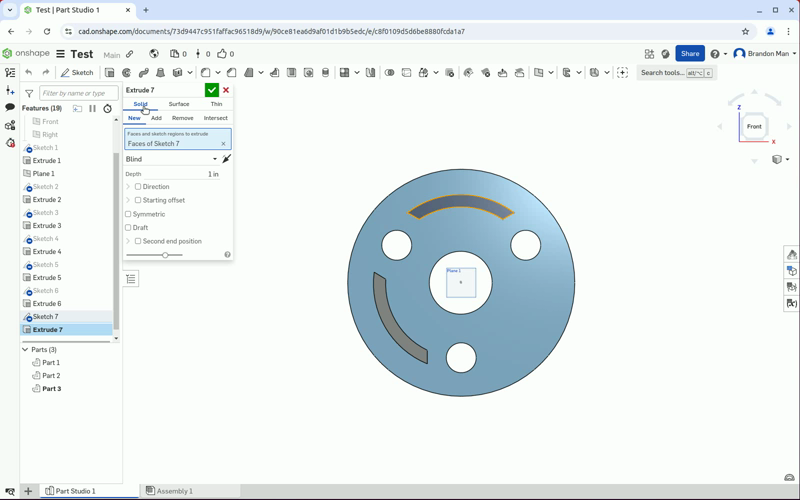
click(143, 106)
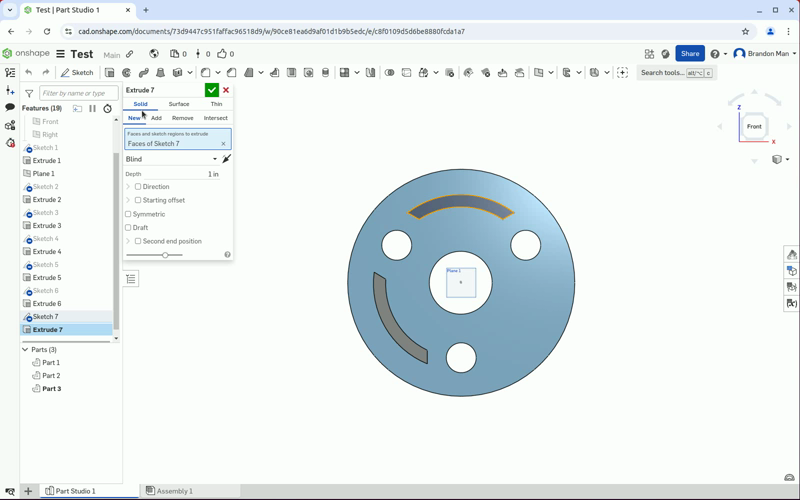
mouse_move(137, 120)
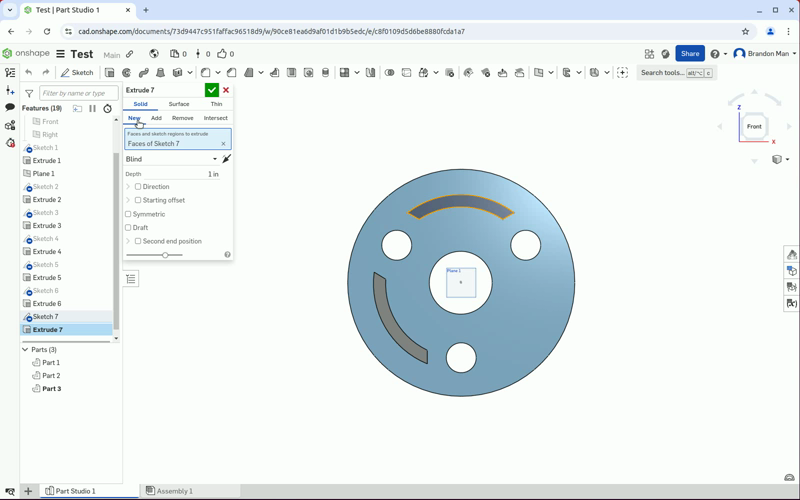
click(137, 120)
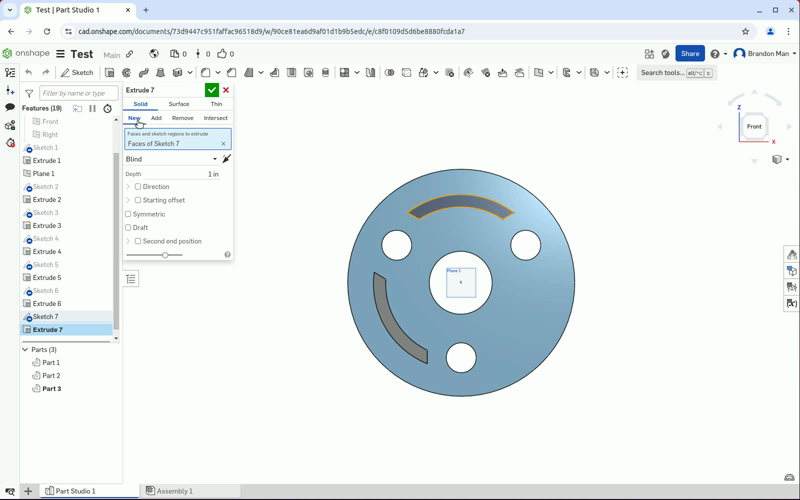
key(tab, 4)
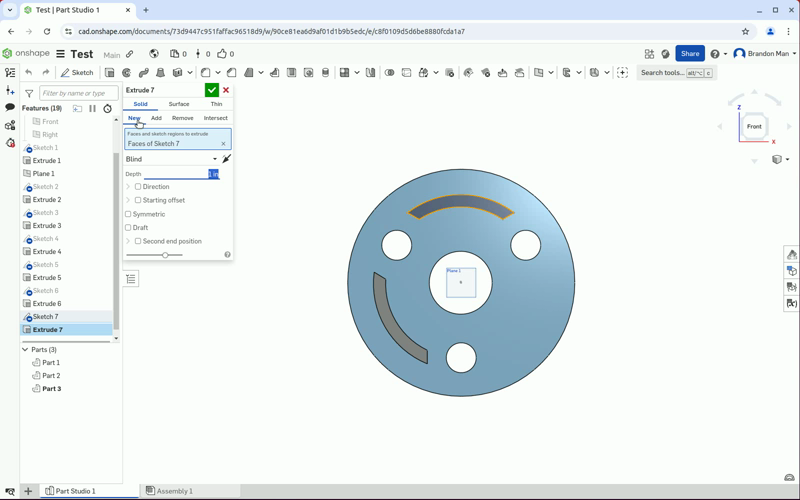
text(12.276)
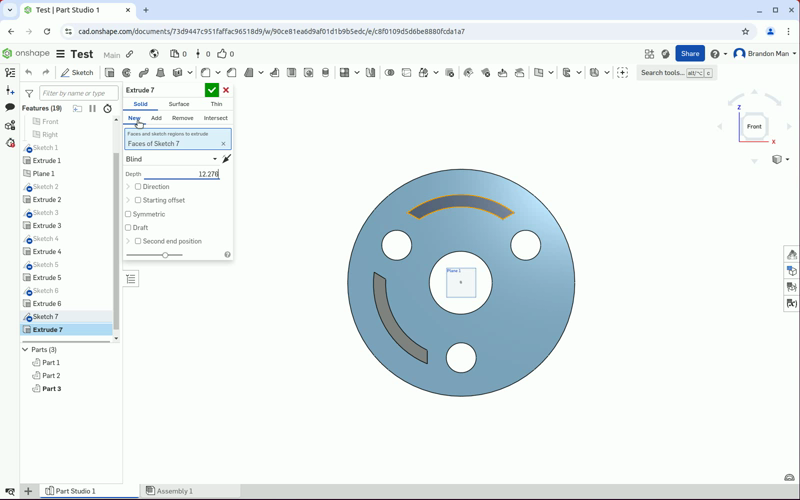
key(enter)
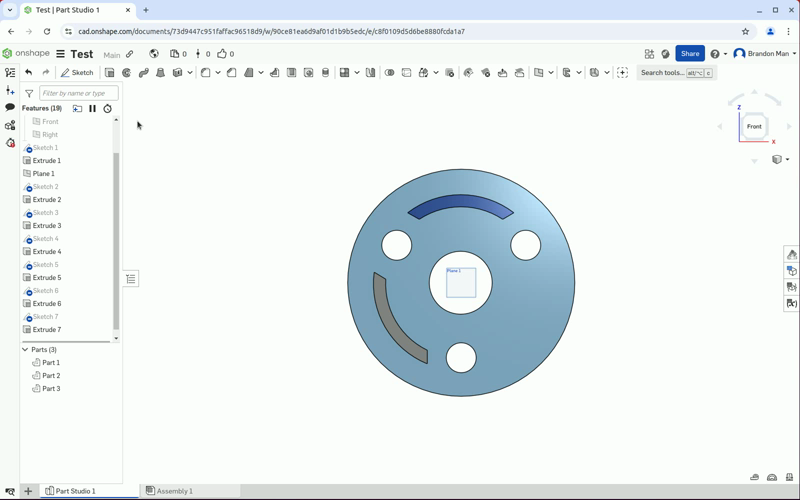
key(shift+h)
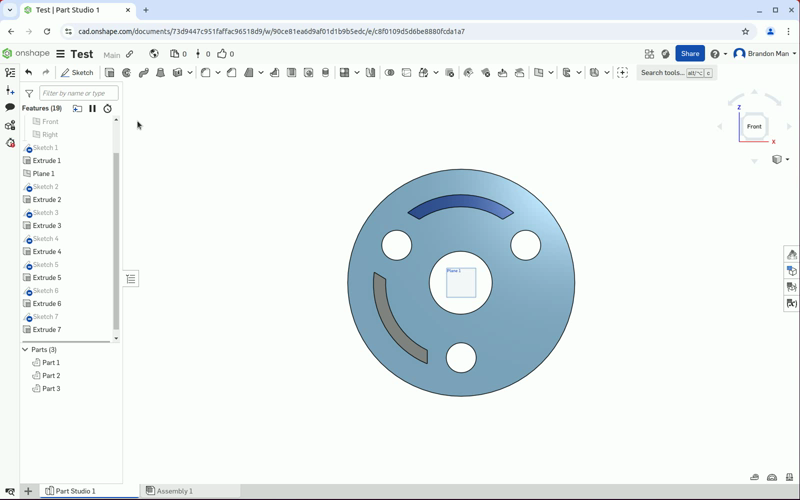
key(shift+h)
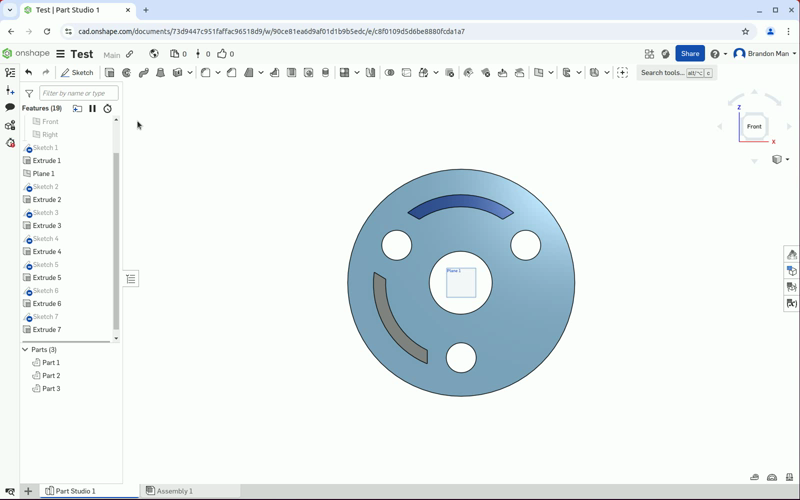
mouse_move(69, 150)
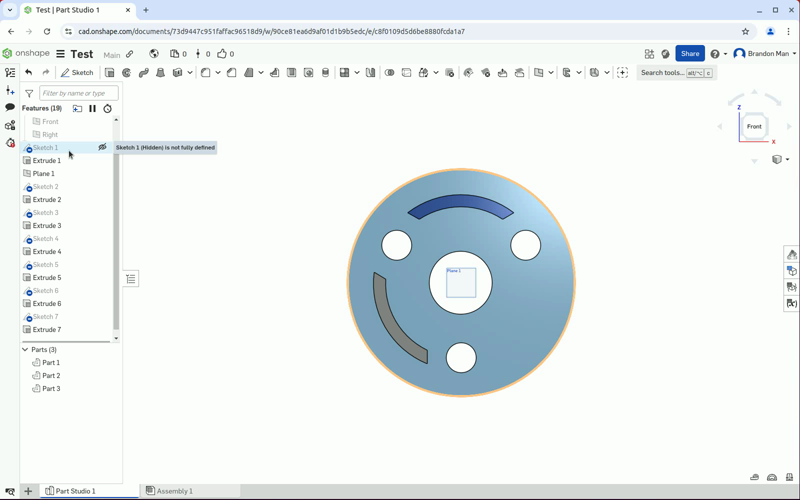
click(69, 150)
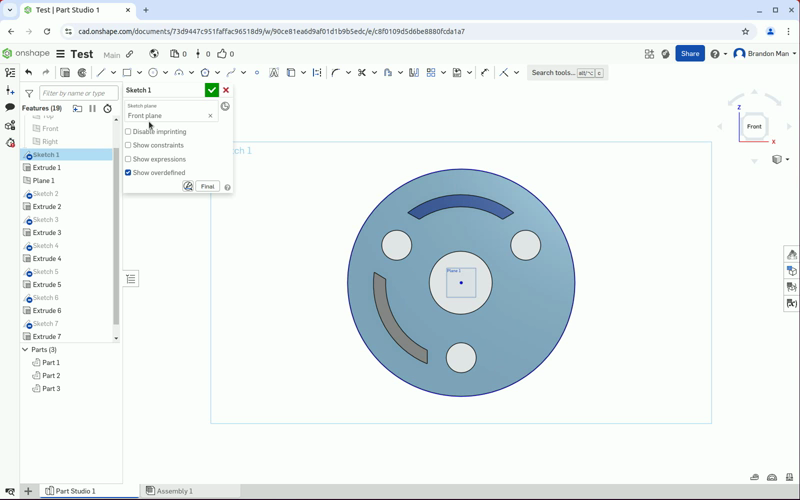
mouse_move(229, 92)
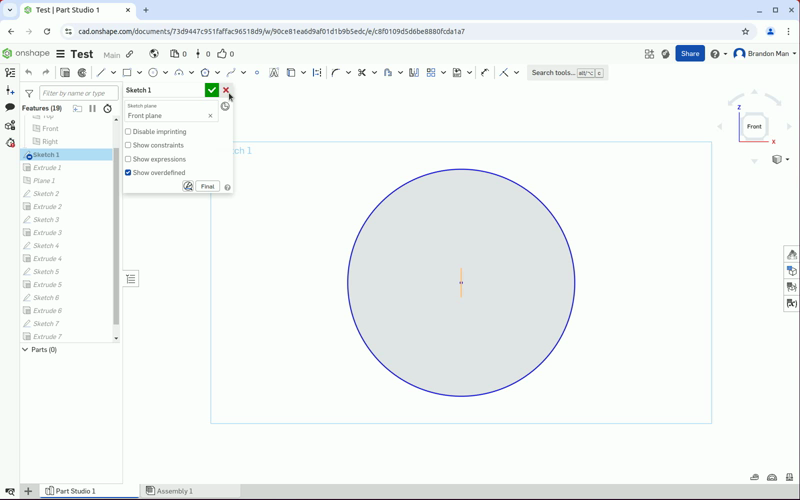
click(229, 92)
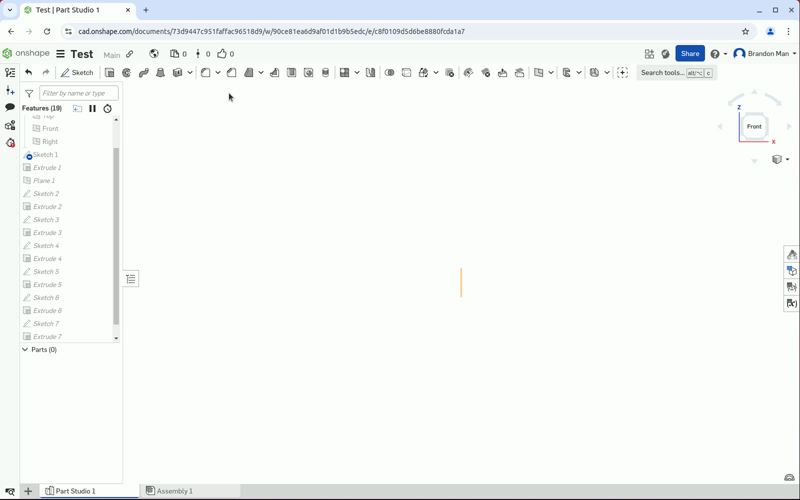
key(shift+s)
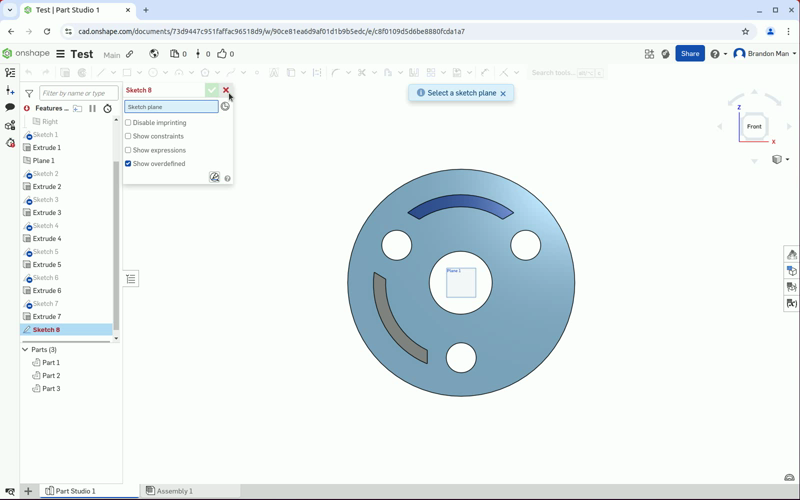
mouse_move(69, 163)
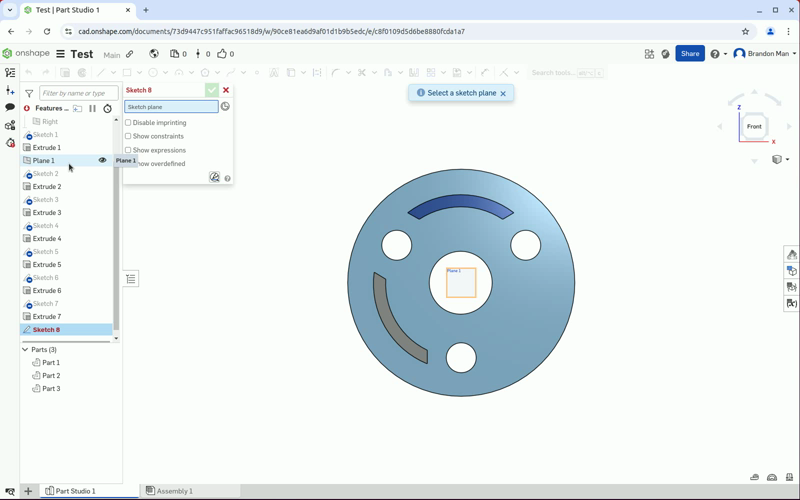
click(69, 163)
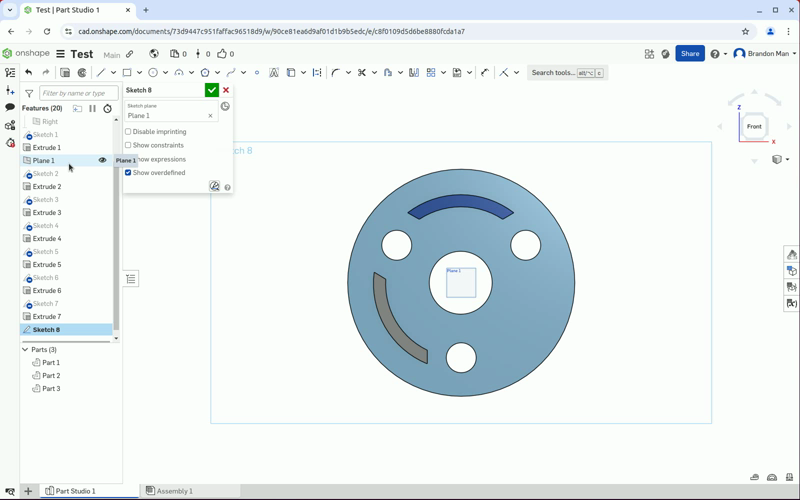
mouse_move(73, 352)
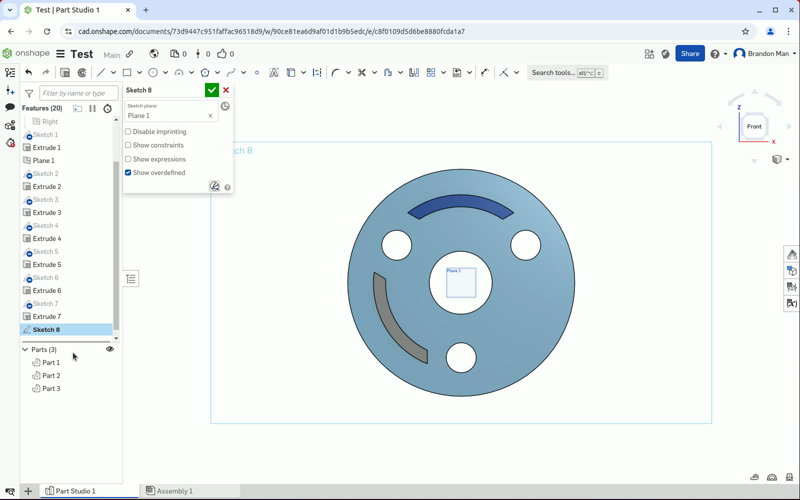
key(y)
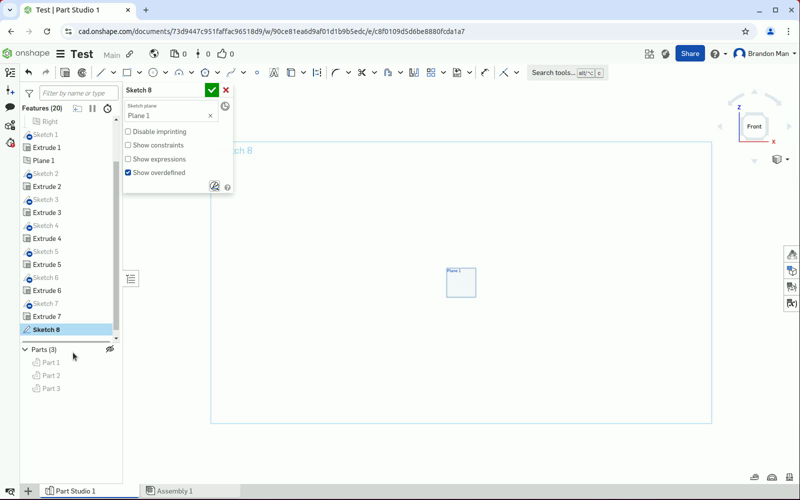
key(l)
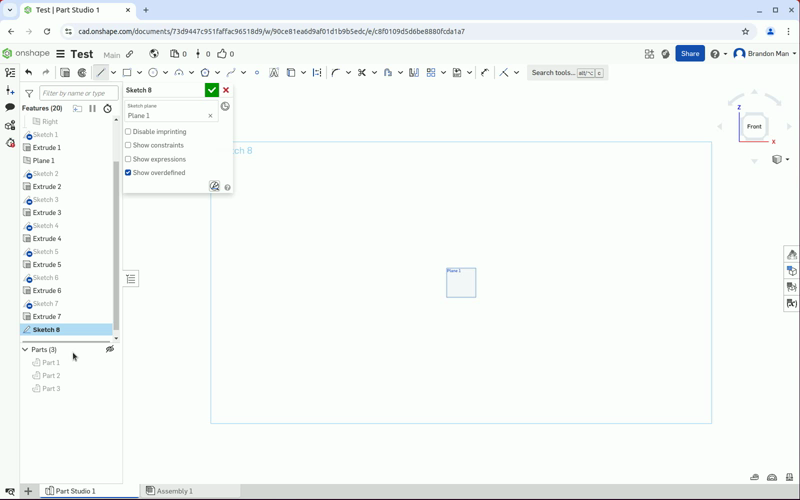
key_down(shift)
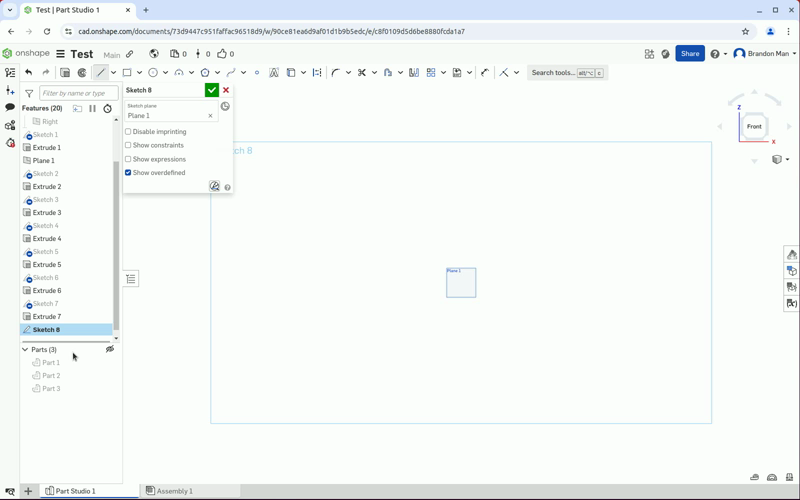
mouse_move(494, 349)
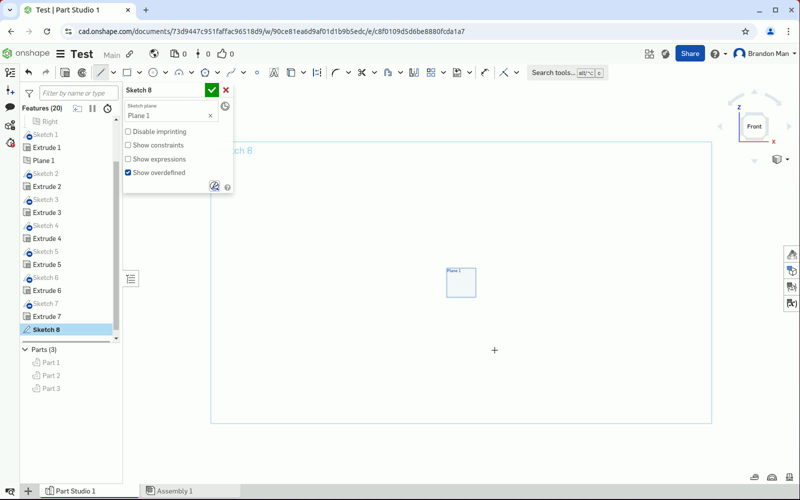
click(494, 349)
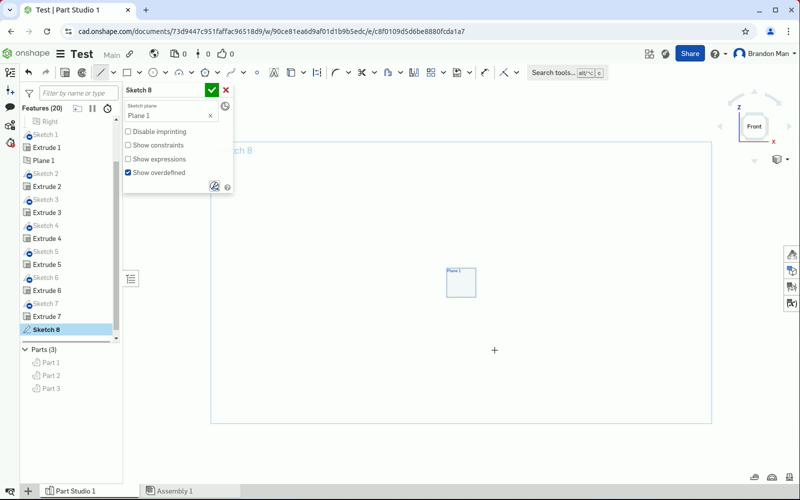
key_up(shift)
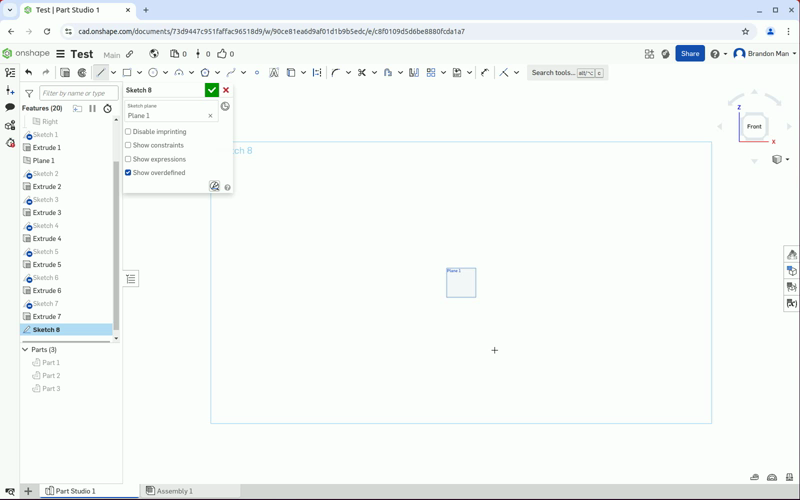
key_down(shift)
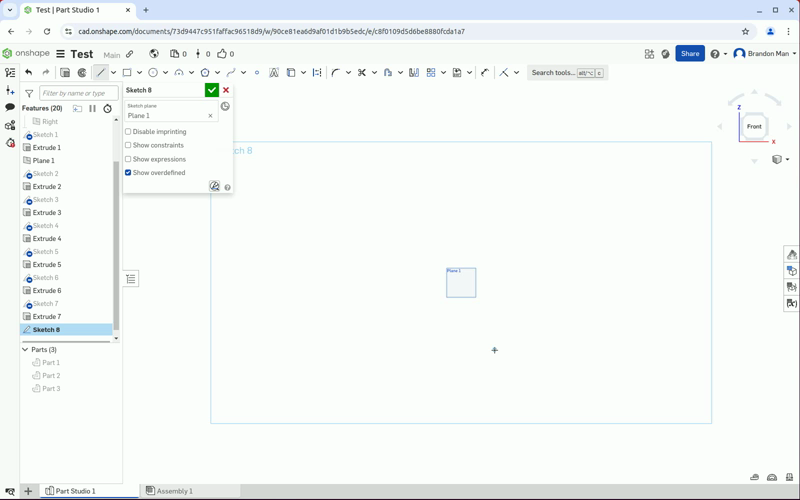
mouse_move(524, 349)
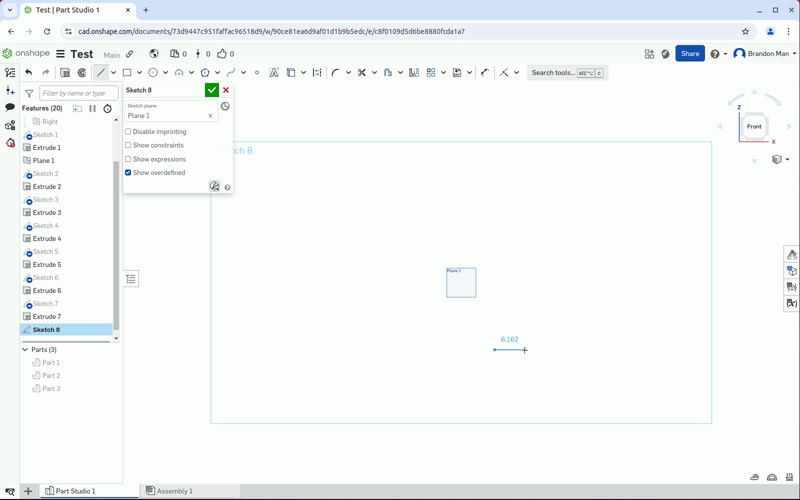
mouse_move(495, 363)
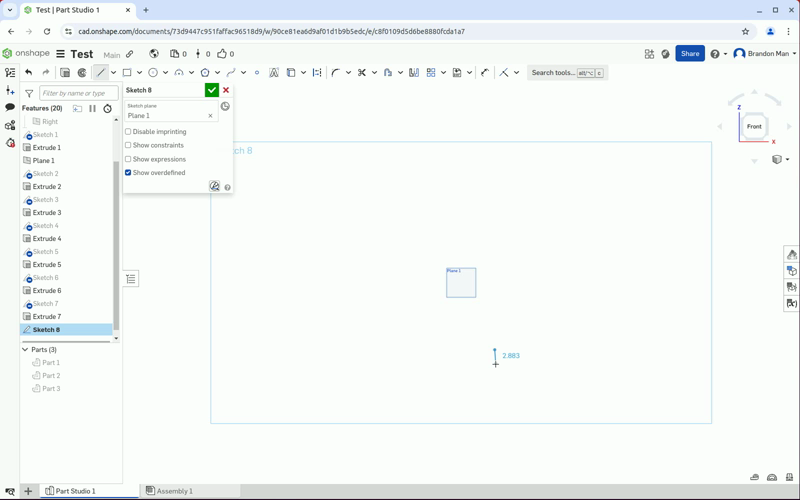
click(495, 363)
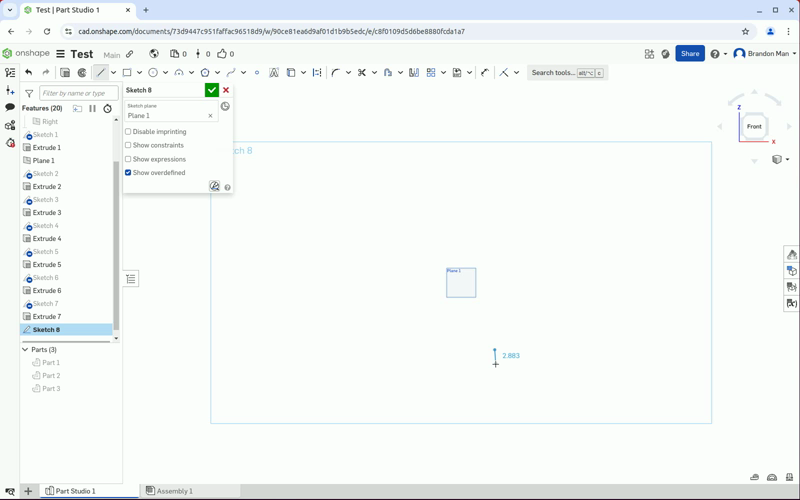
key_up(shift)
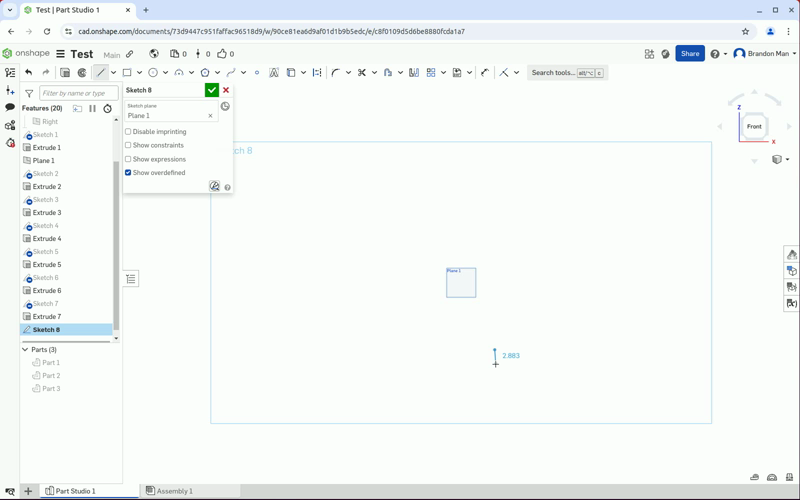
key(esc)
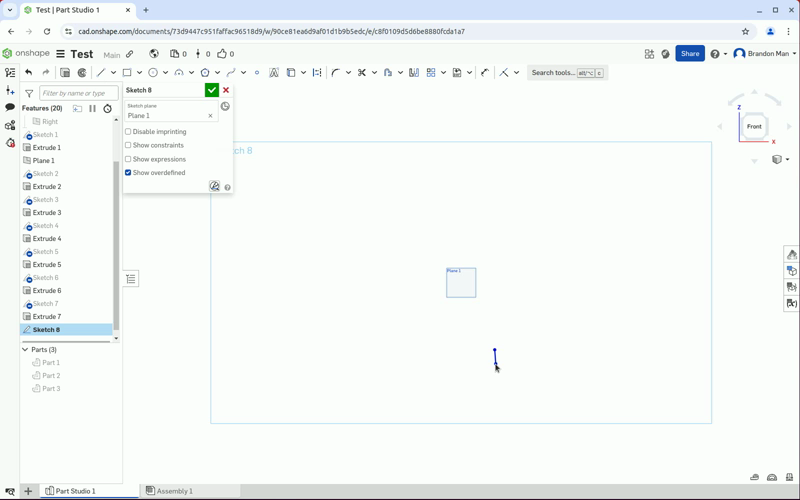
key(a)
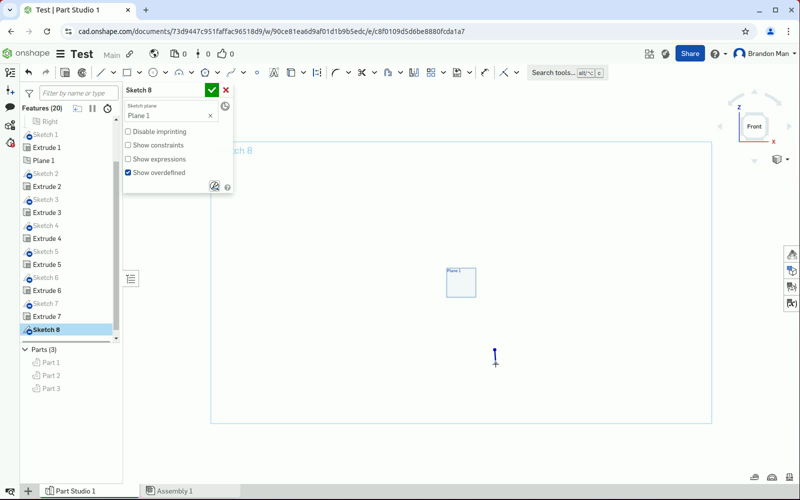
mouse_move(495, 363)
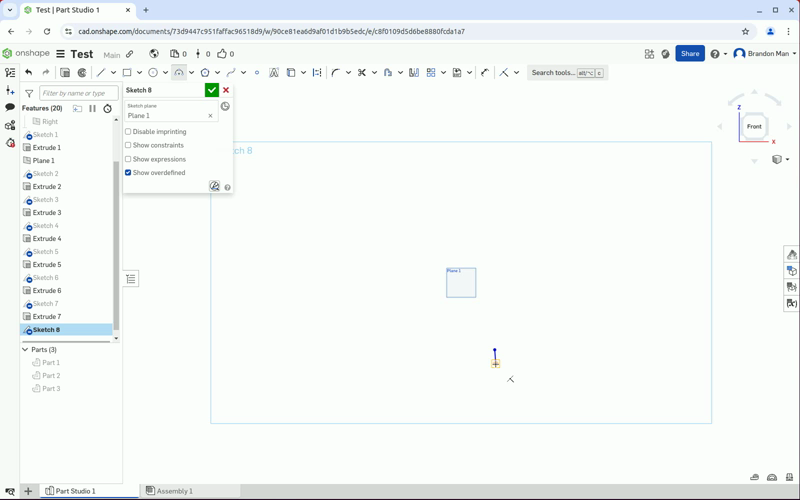
click(495, 363)
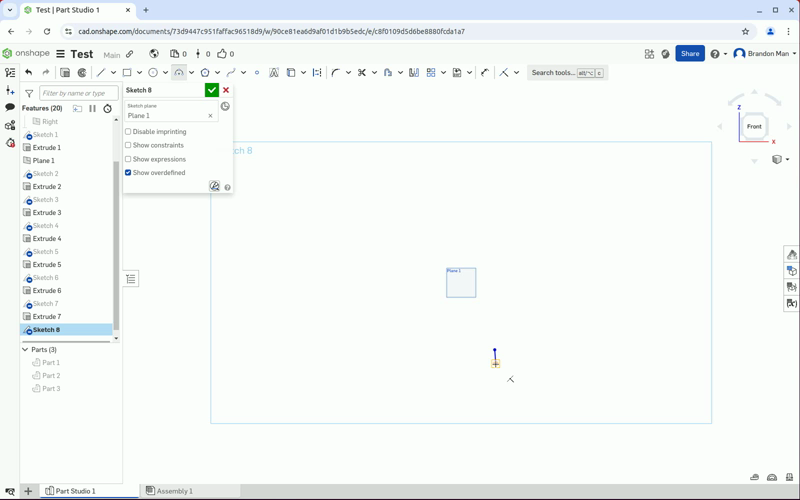
key_down(shift)
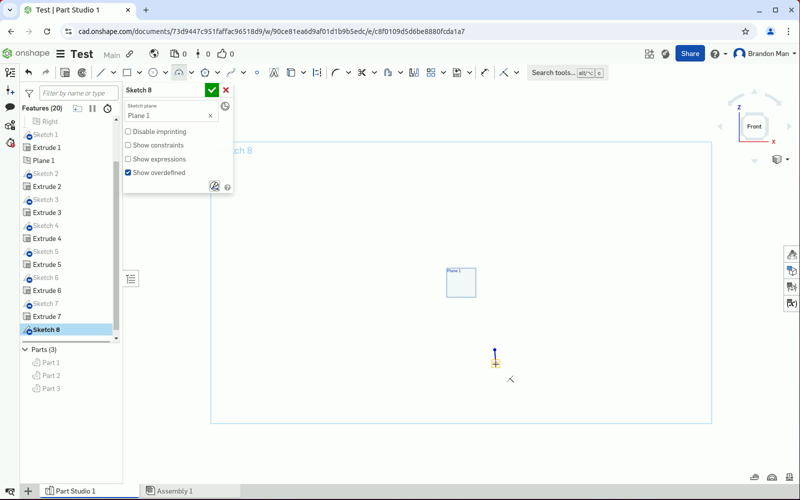
mouse_move(548, 272)
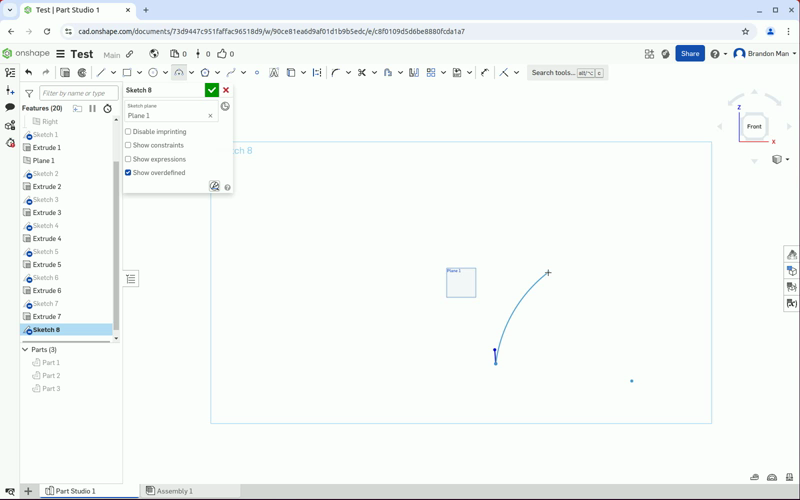
click(548, 272)
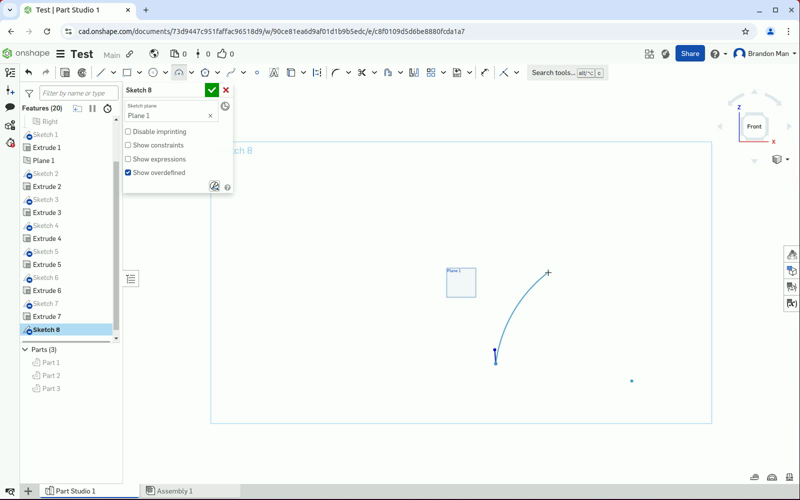
mouse_move(537, 326)
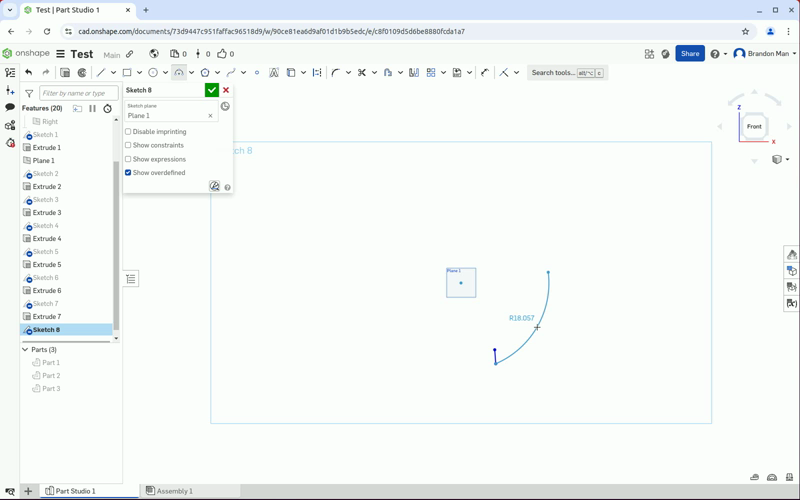
click(537, 326)
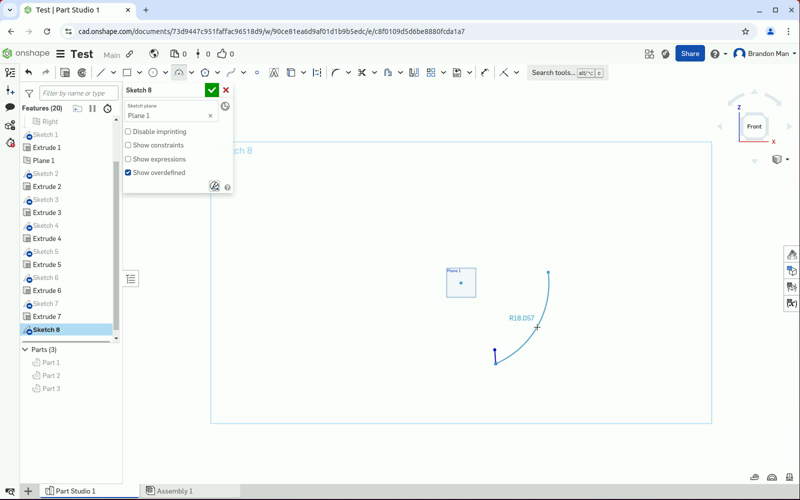
key_up(shift)
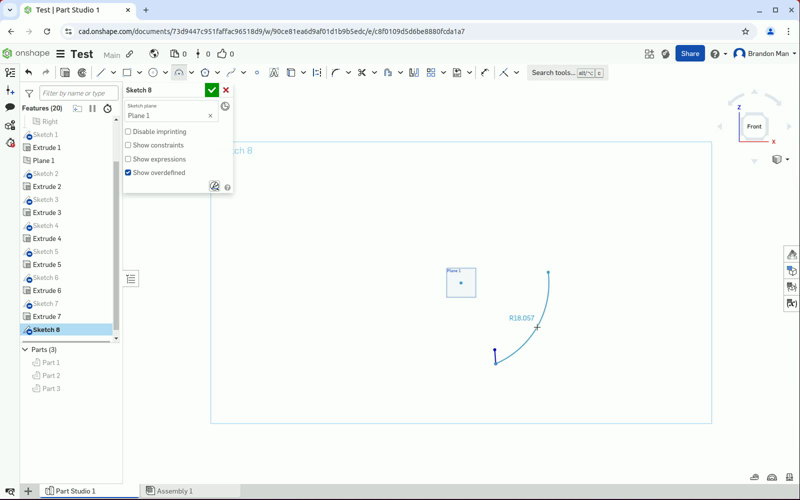
key(esc)
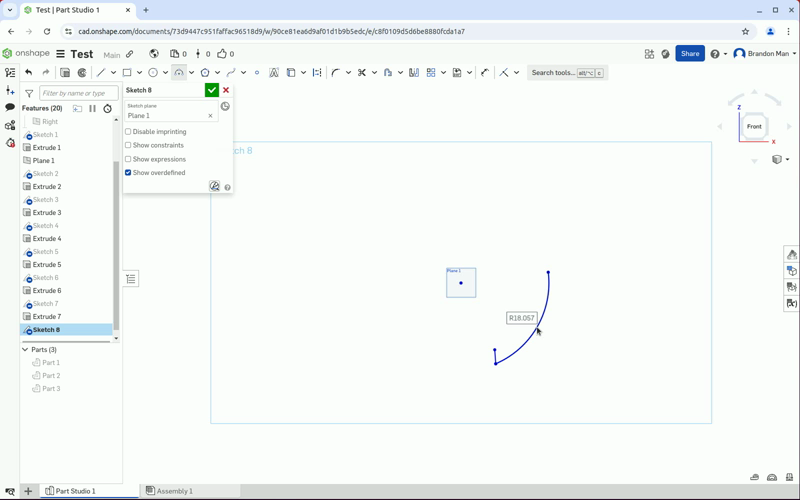
key(l)
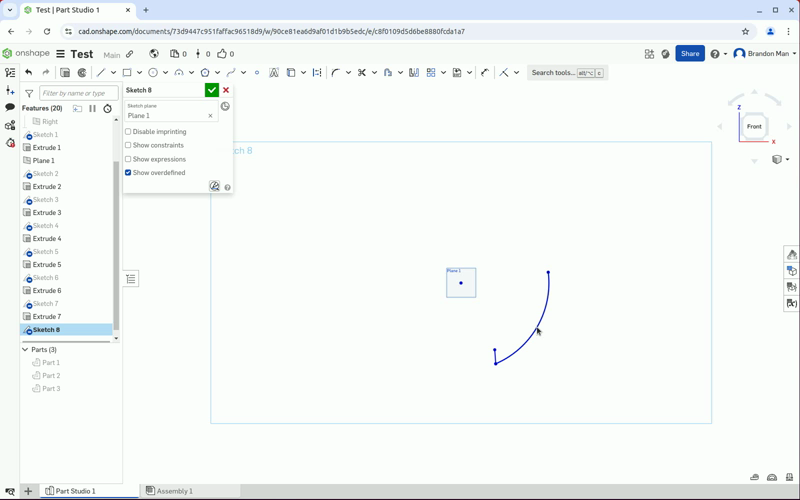
mouse_move(548, 272)
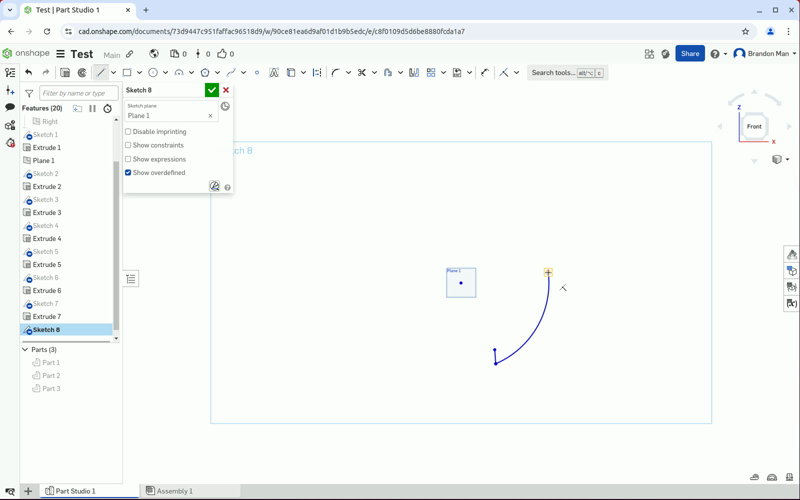
click(548, 272)
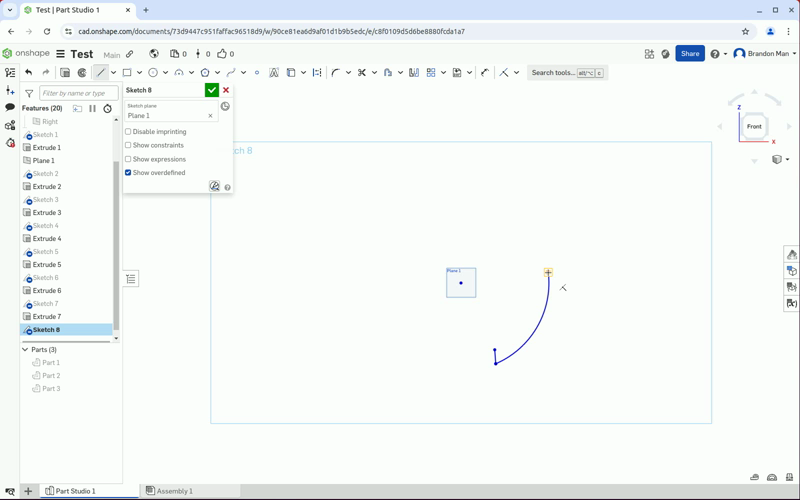
key_down(shift)
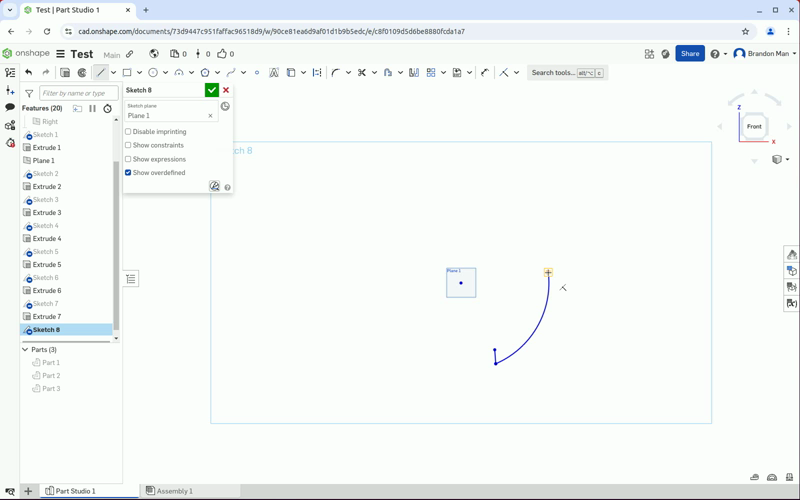
mouse_move(578, 272)
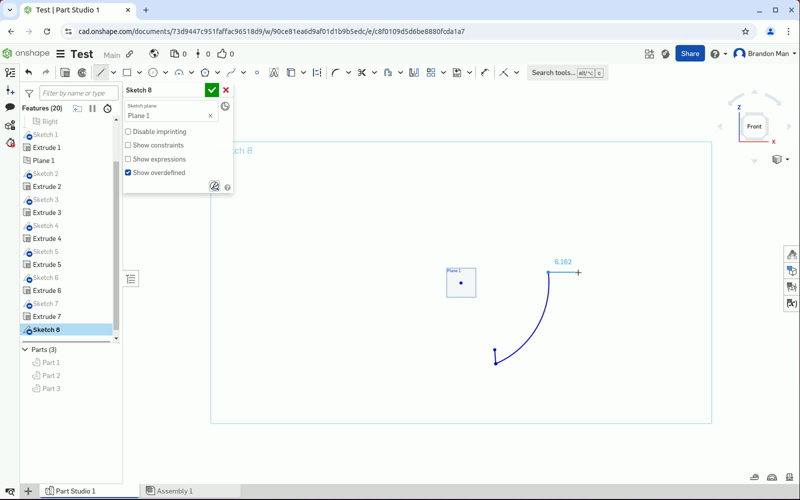
mouse_move(535, 278)
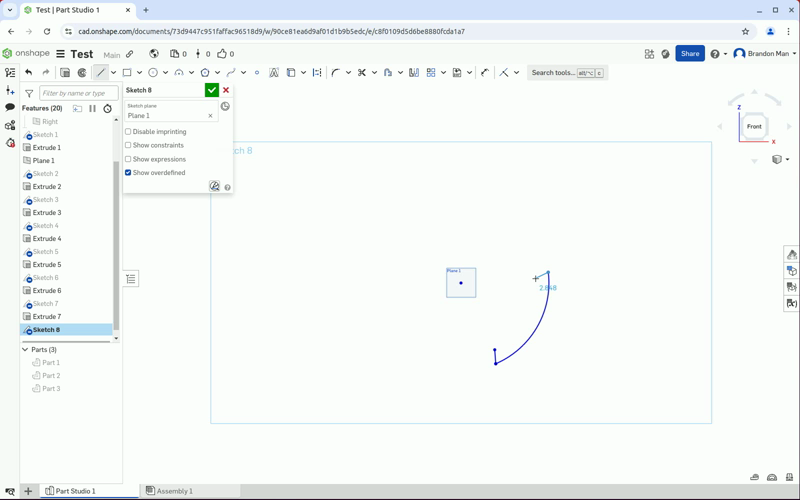
click(535, 278)
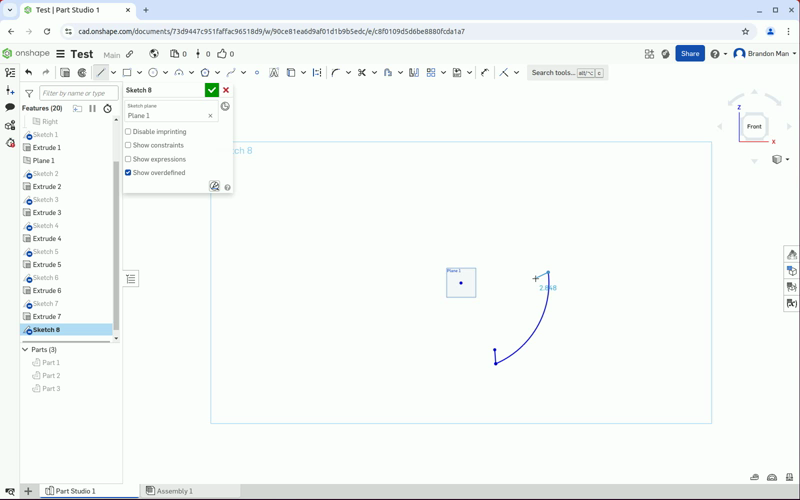
key_up(shift)
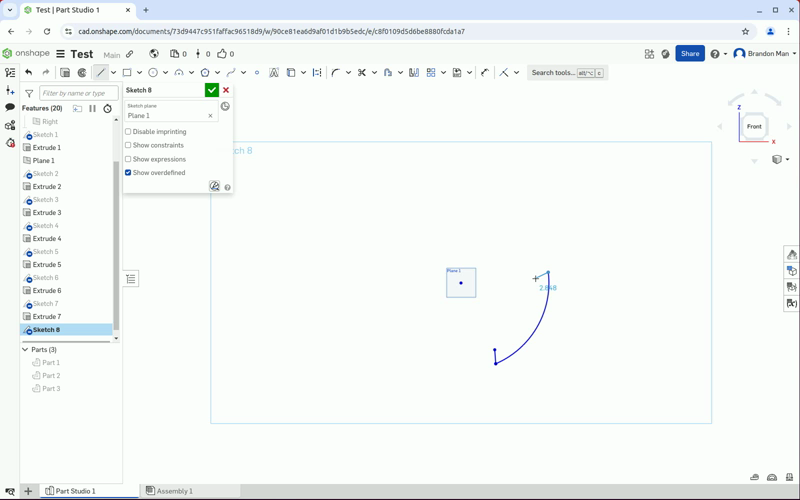
key(esc)
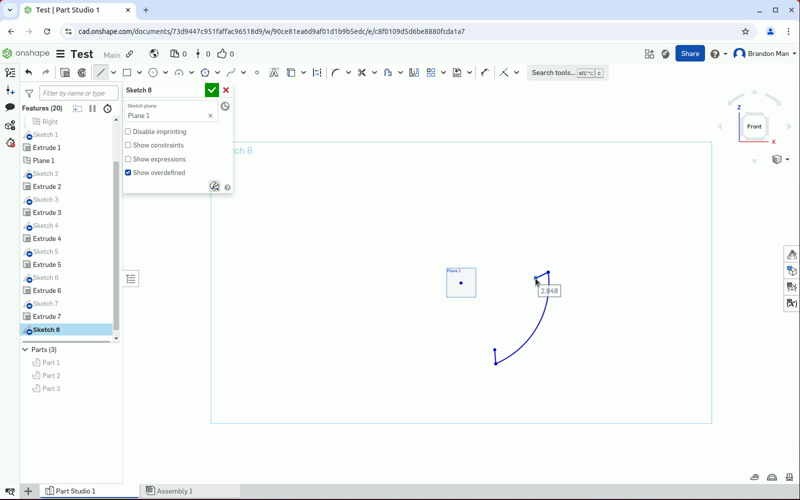
key(a)
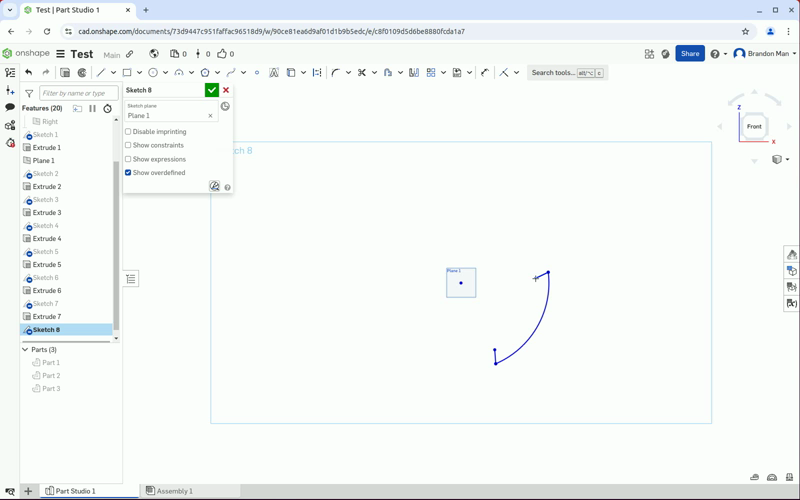
mouse_move(535, 278)
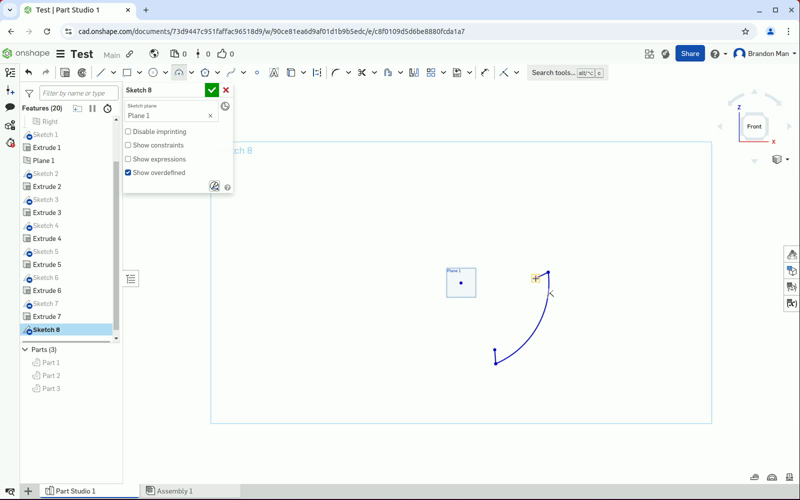
click(535, 278)
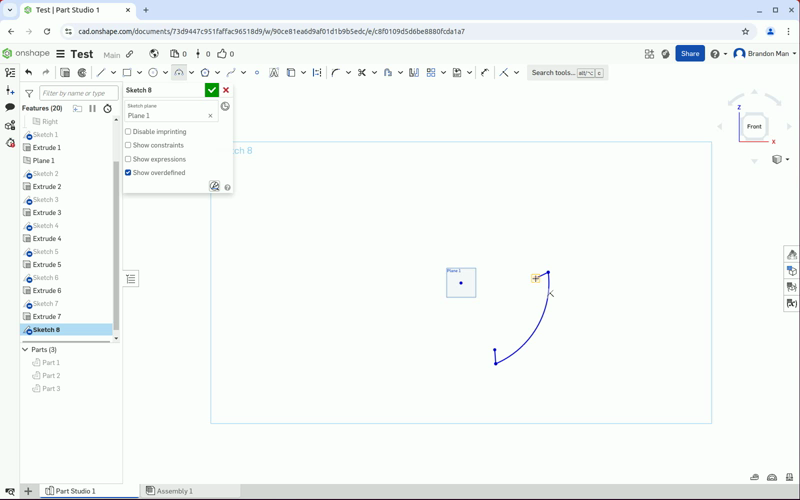
mouse_move(494, 349)
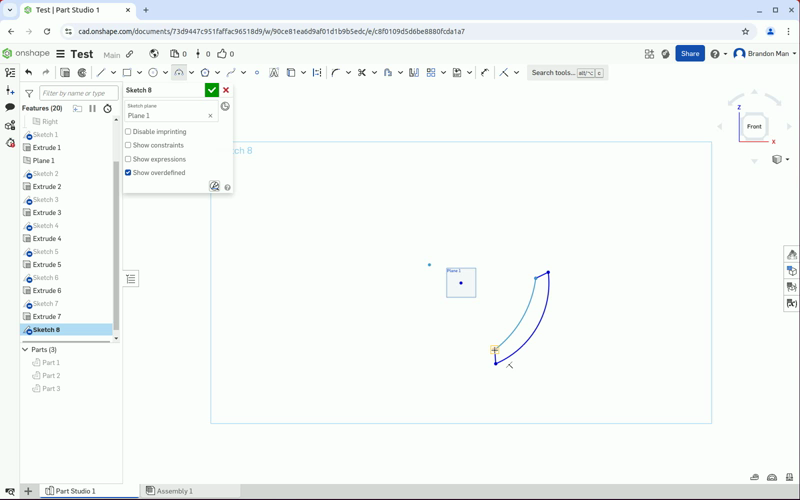
click(494, 349)
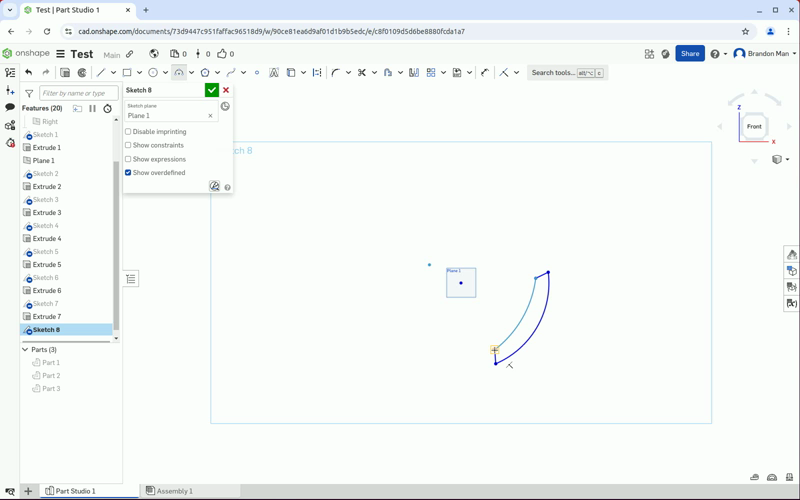
key_down(shift)
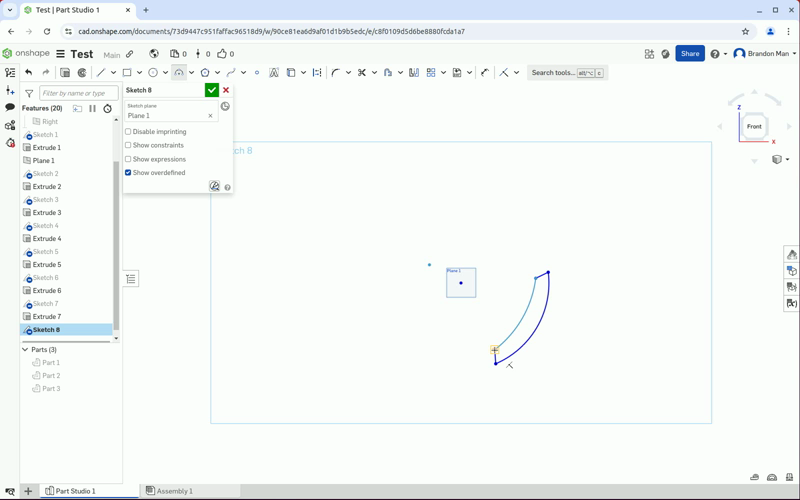
mouse_move(526, 320)
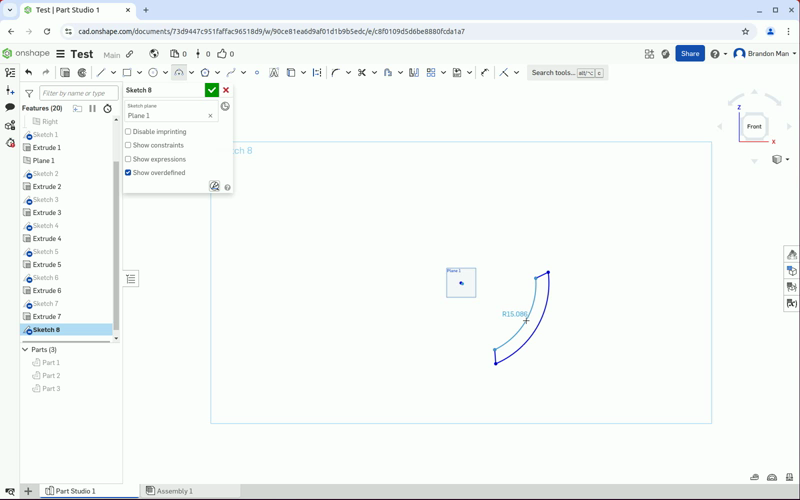
click(526, 320)
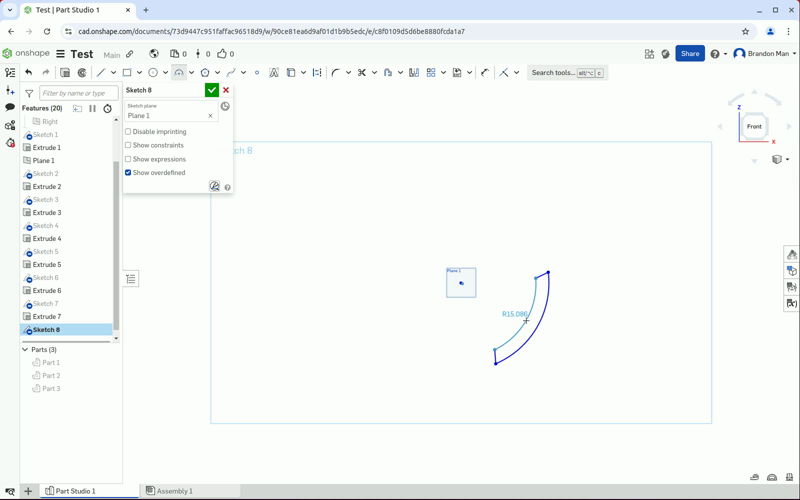
key_up(shift)
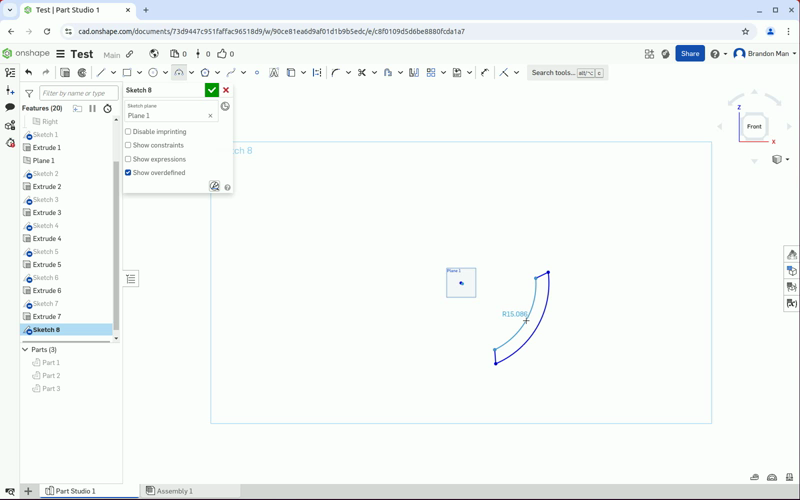
key(esc)
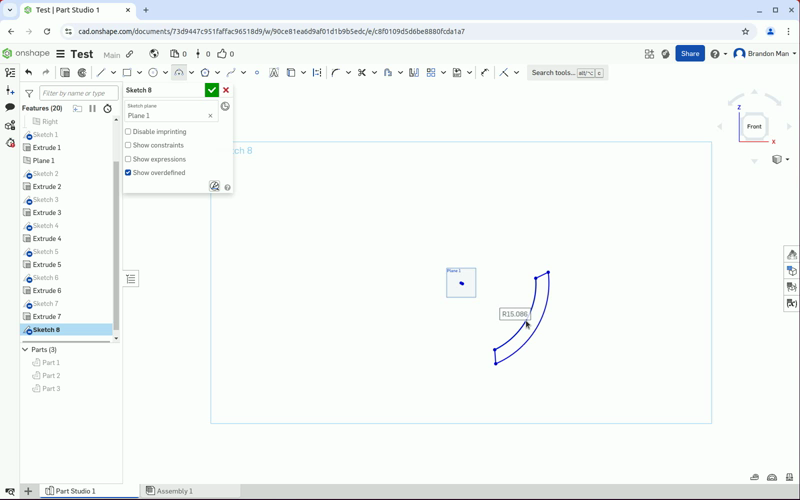
mouse_move(519, 339)
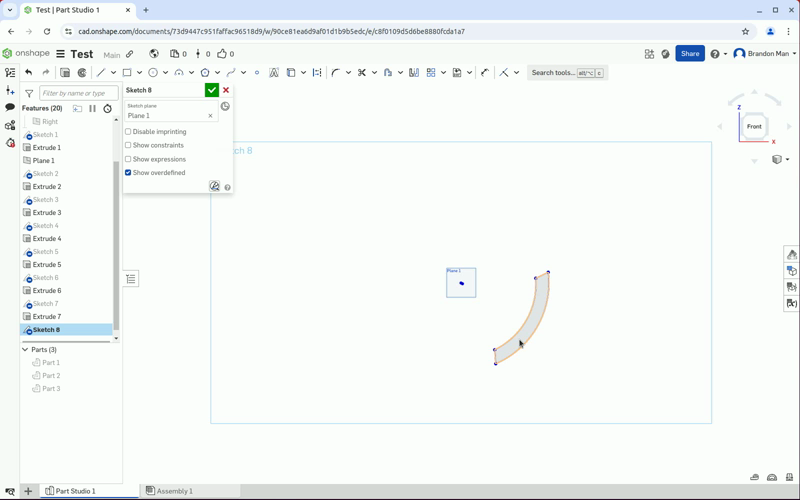
scroll(6)
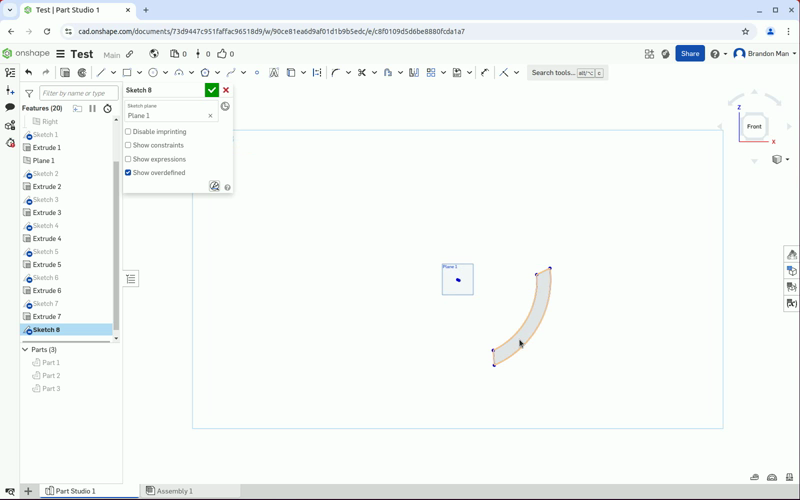
scroll(6)
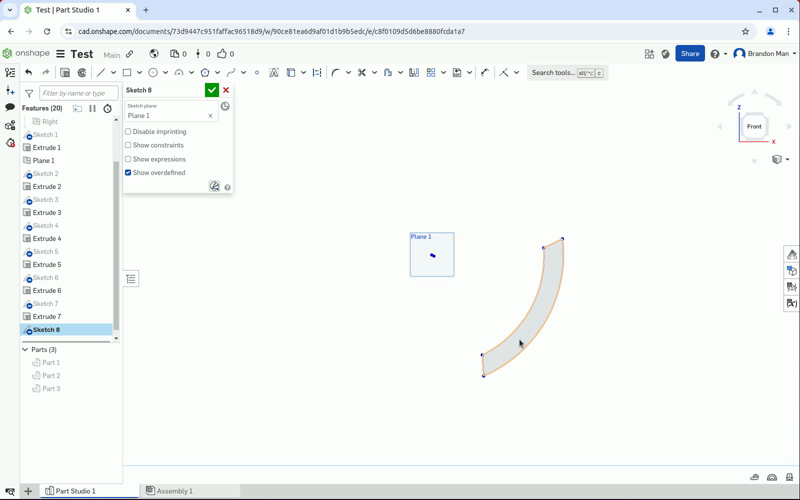
scroll(6)
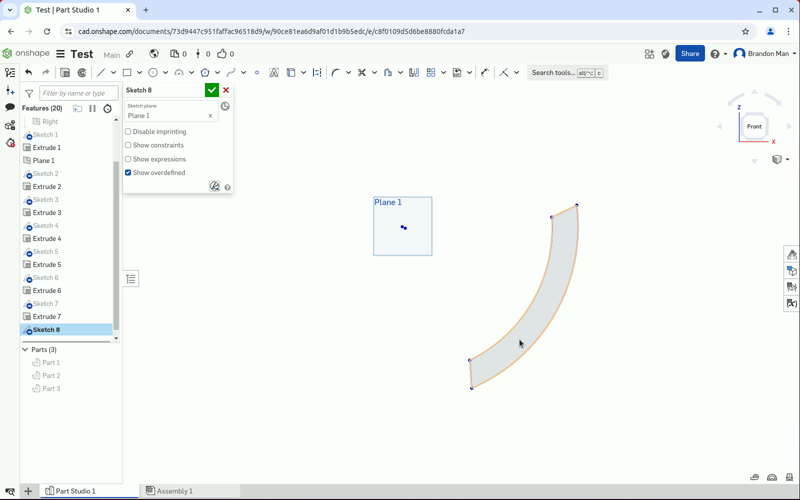
scroll(6)
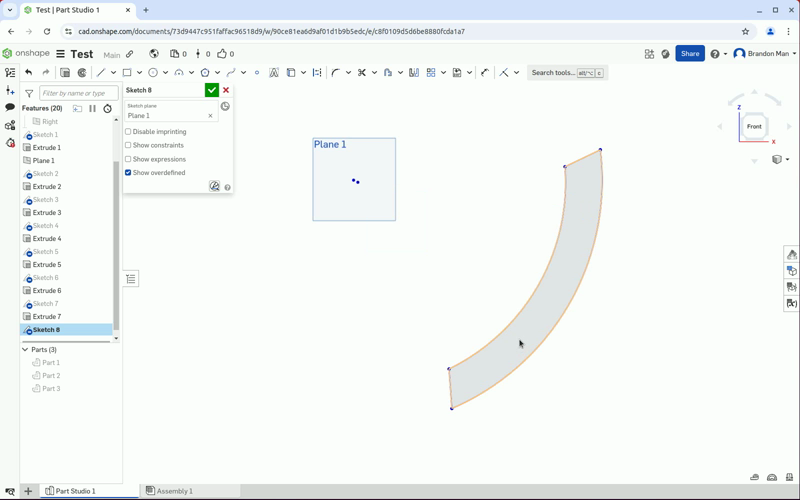
scroll(6)
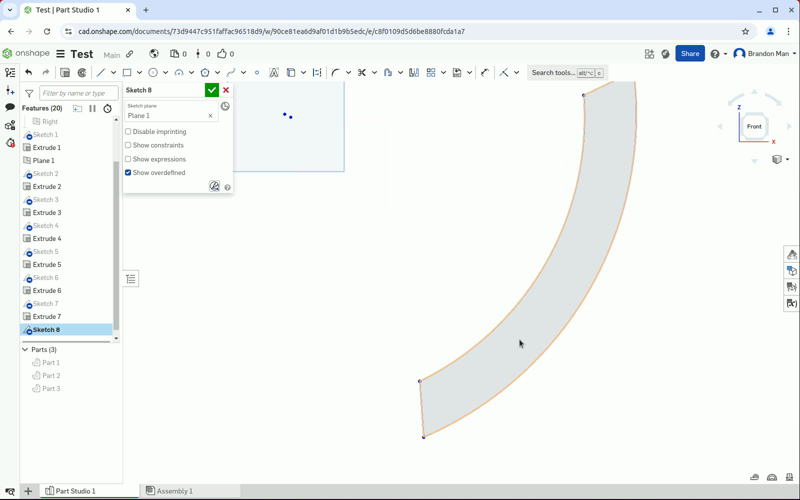
scroll(6)
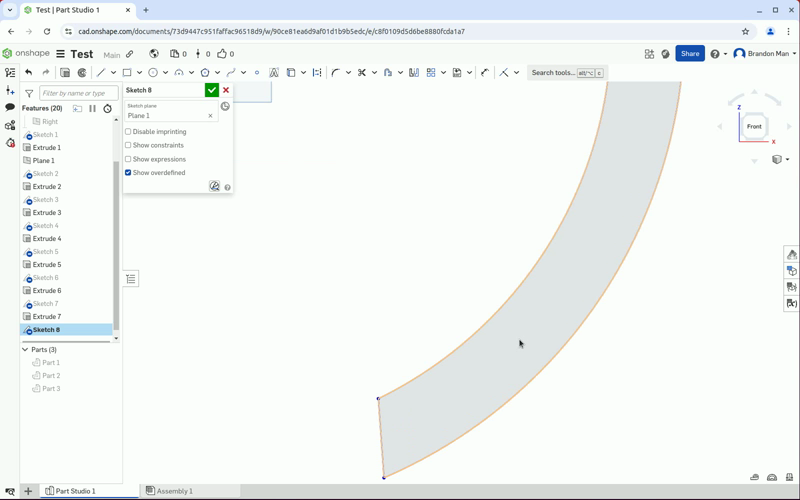
scroll(6)
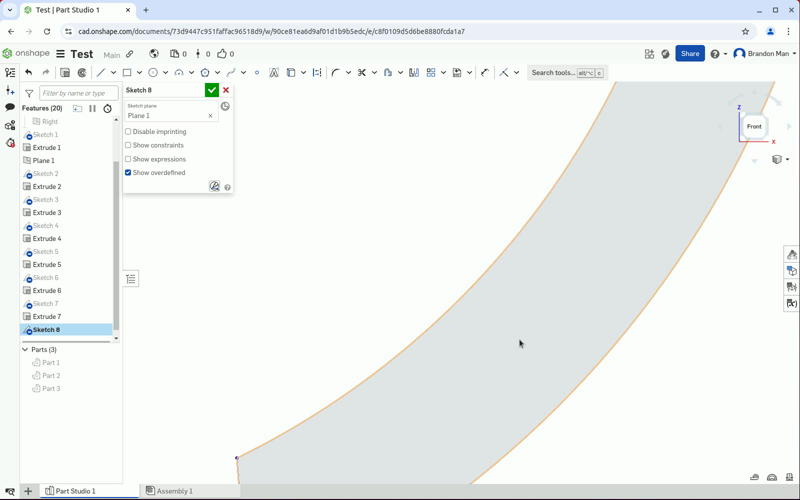
click(519, 339)
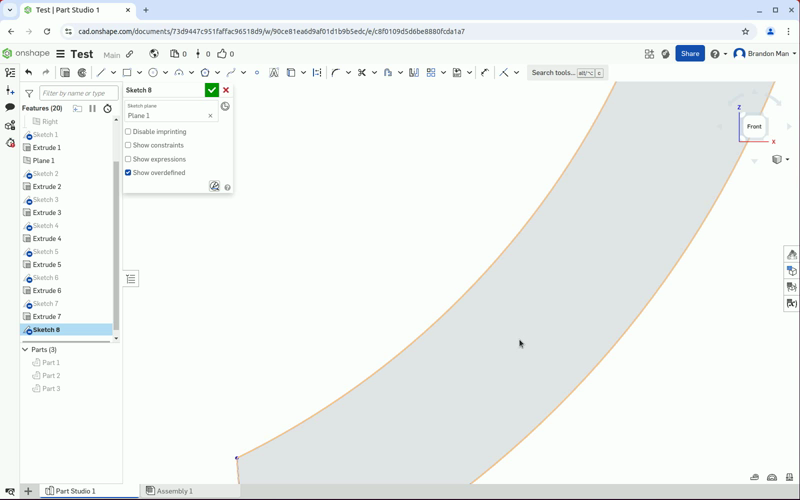
scroll(-6)
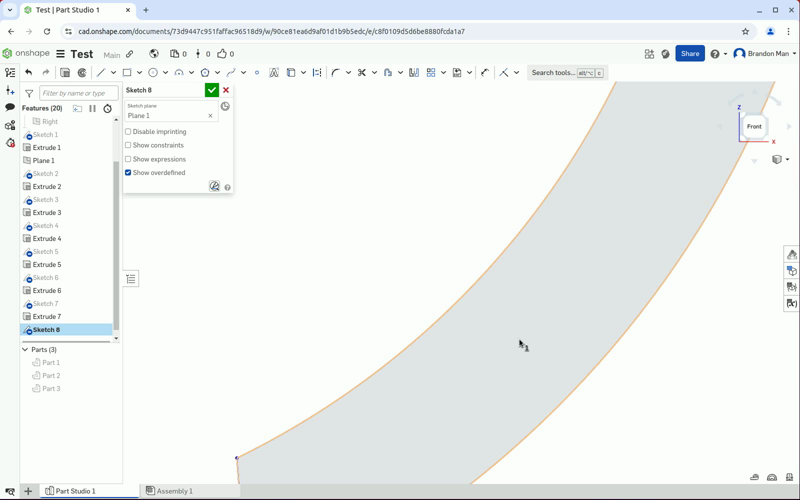
scroll(-6)
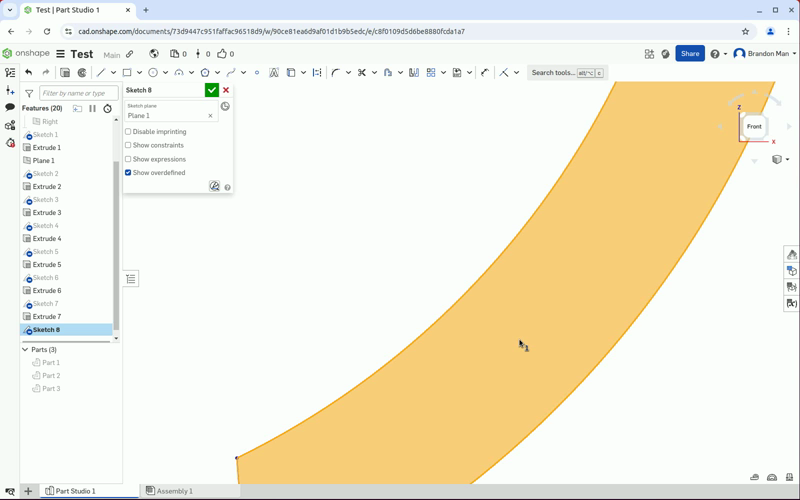
scroll(-6)
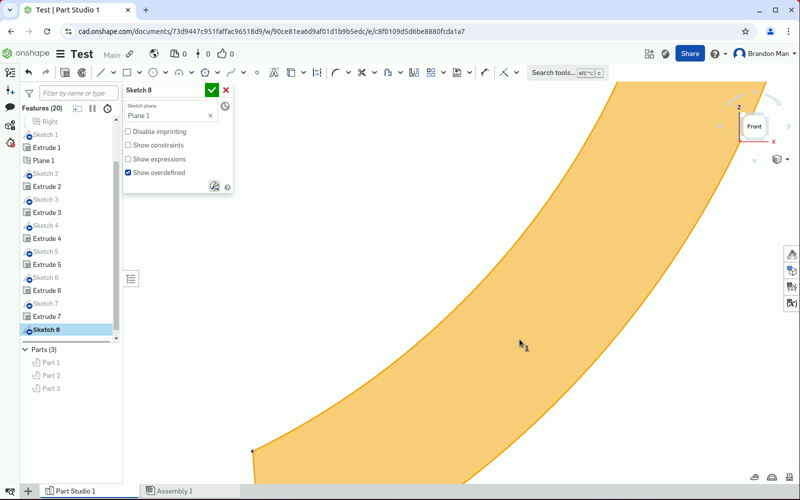
scroll(-6)
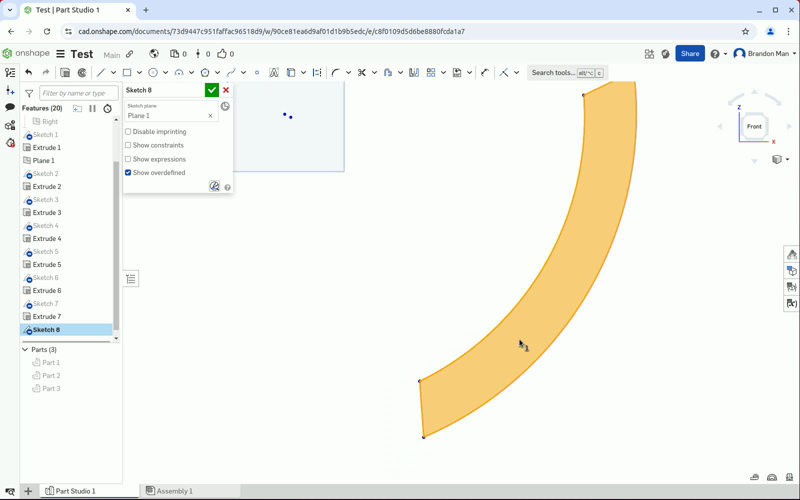
scroll(-6)
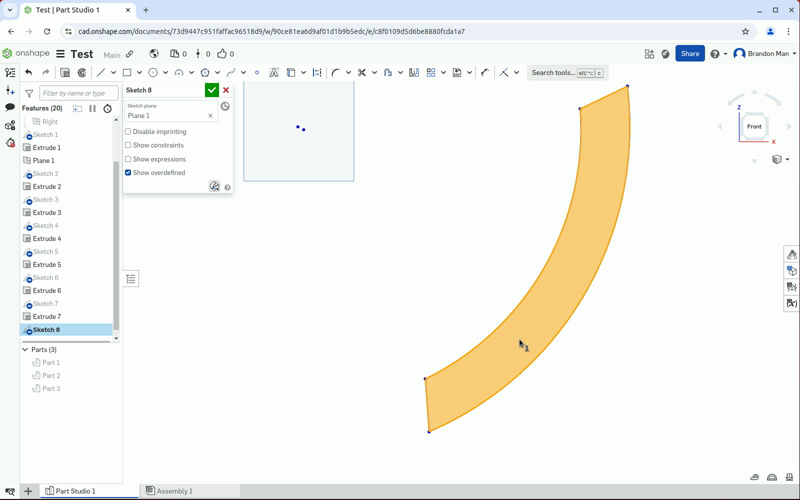
scroll(-6)
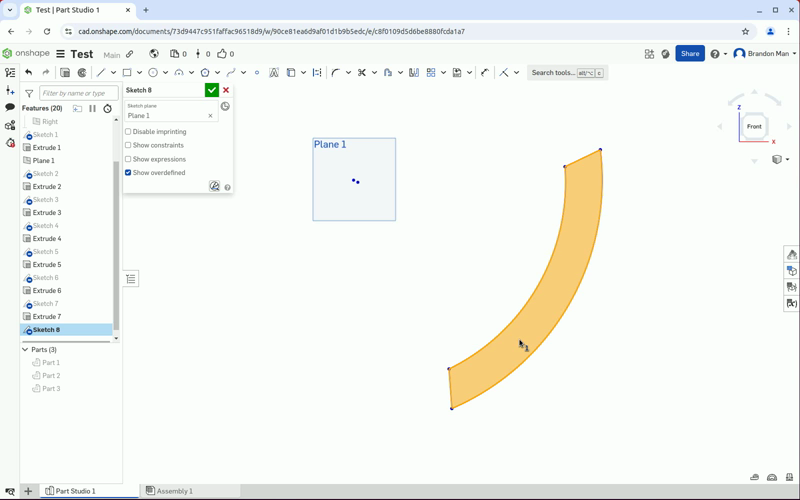
scroll(-6)
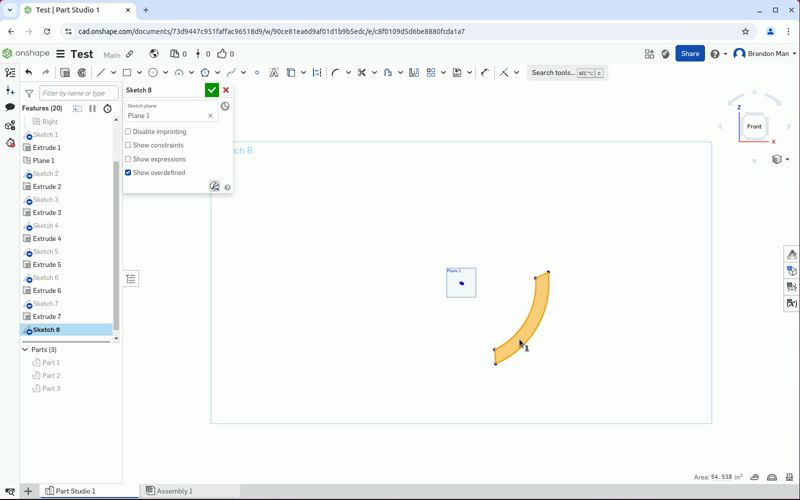
mouse_move(73, 352)
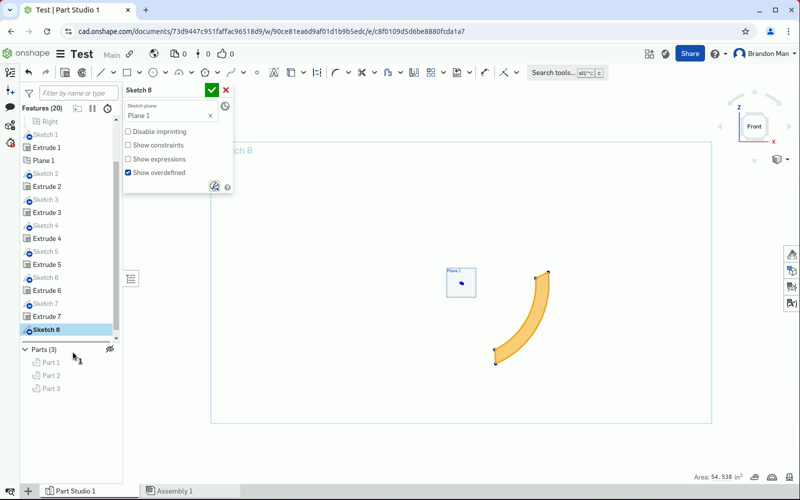
key(shift+y)
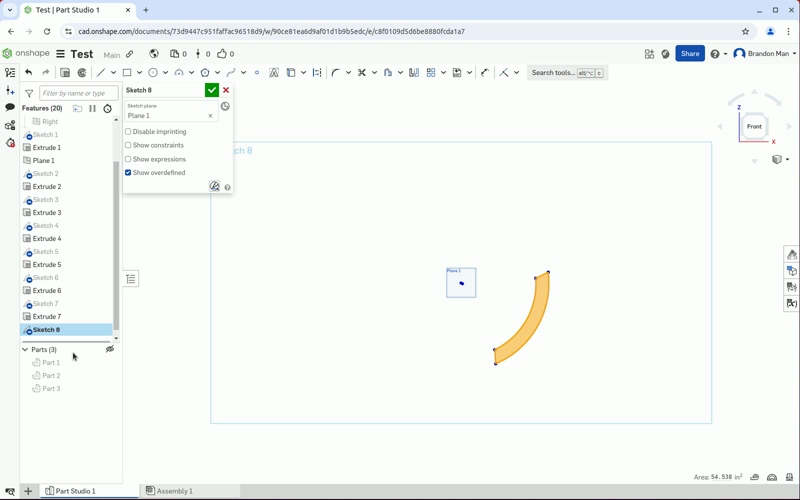
key(shift+e)
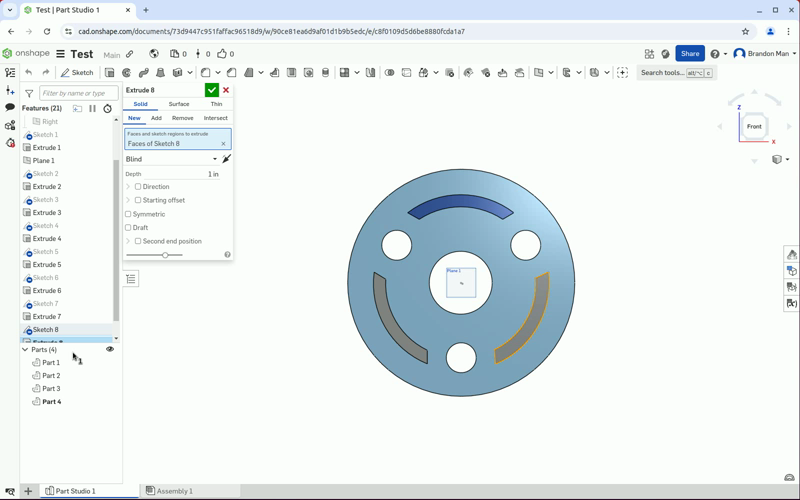
mouse_move(143, 106)
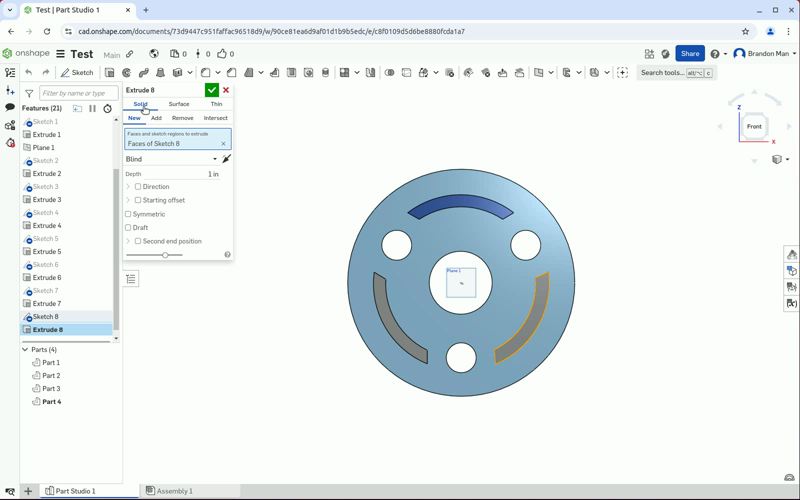
click(143, 106)
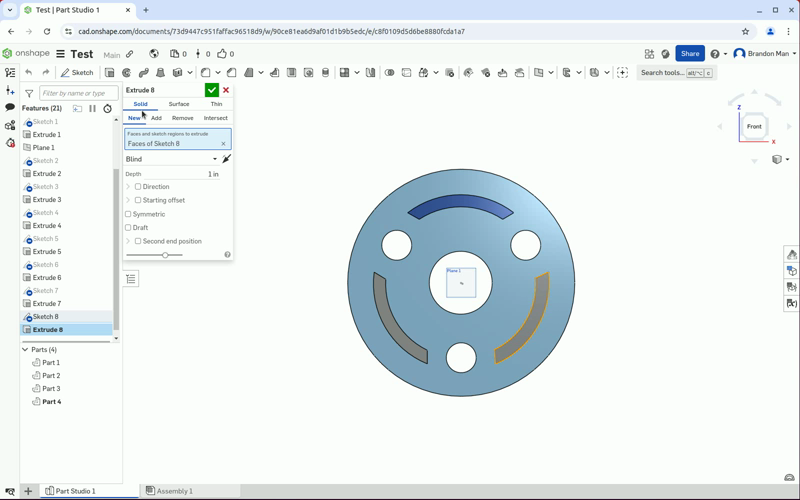
mouse_move(137, 120)
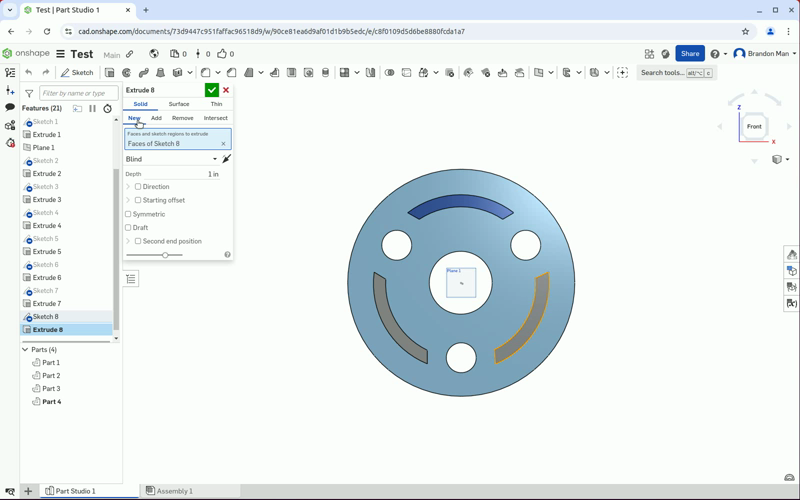
click(137, 120)
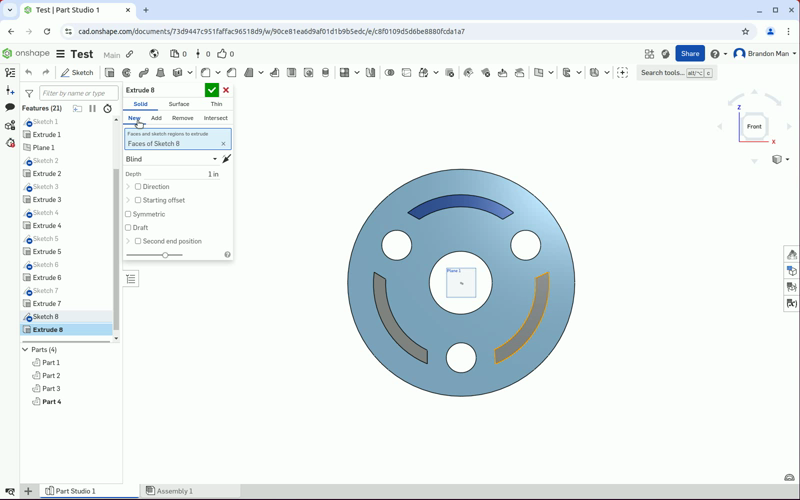
key(tab, 4)
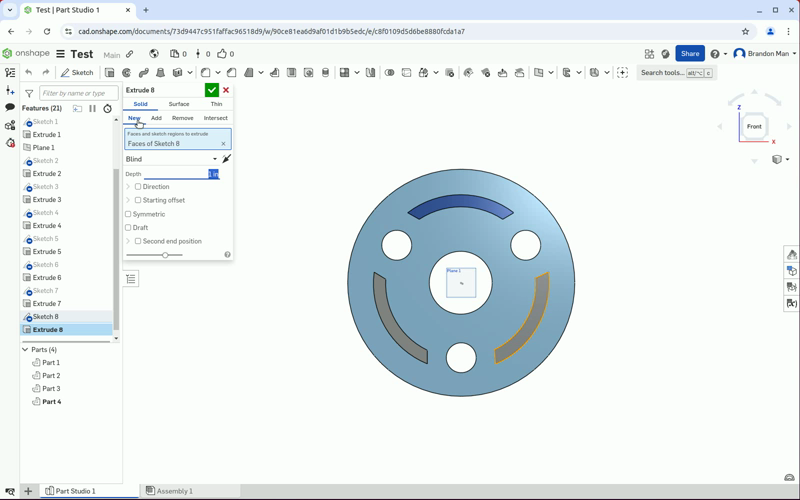
text(12.276)
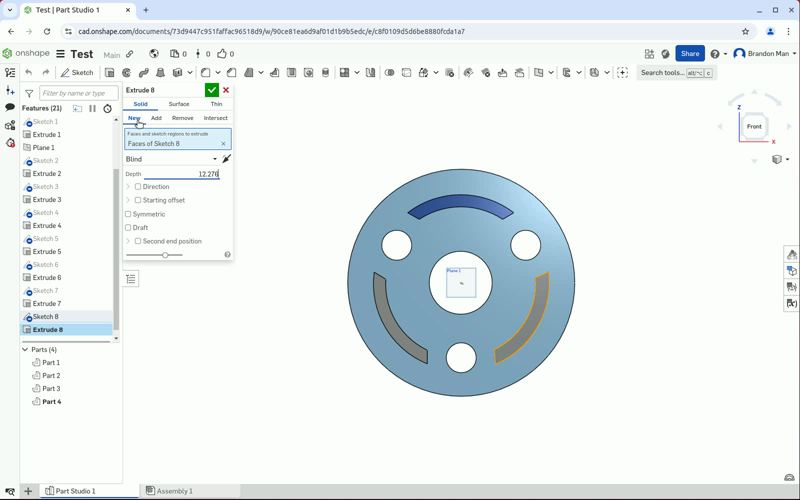
key(enter)
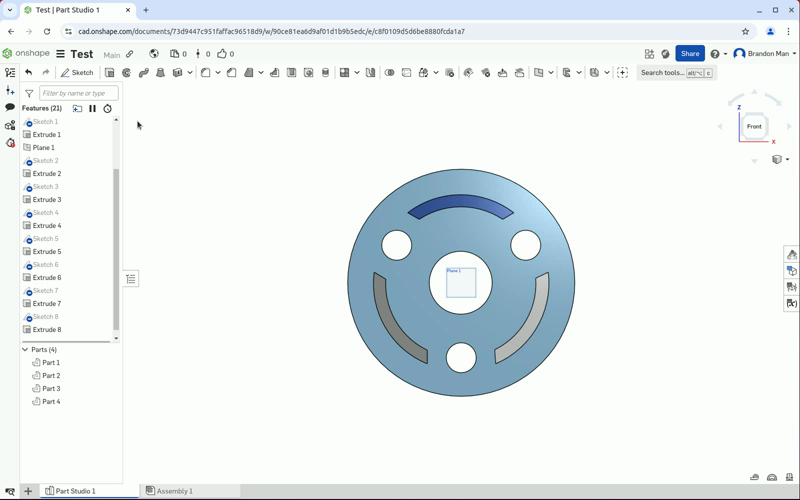
key(shift+h)
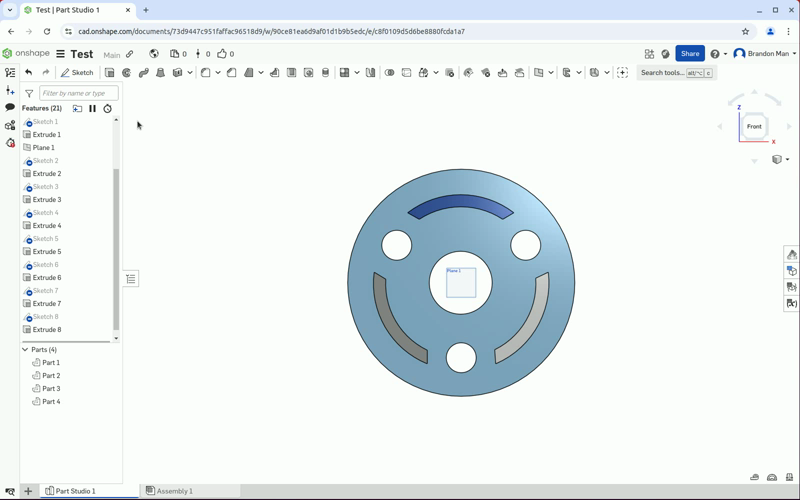
key(shift+h)
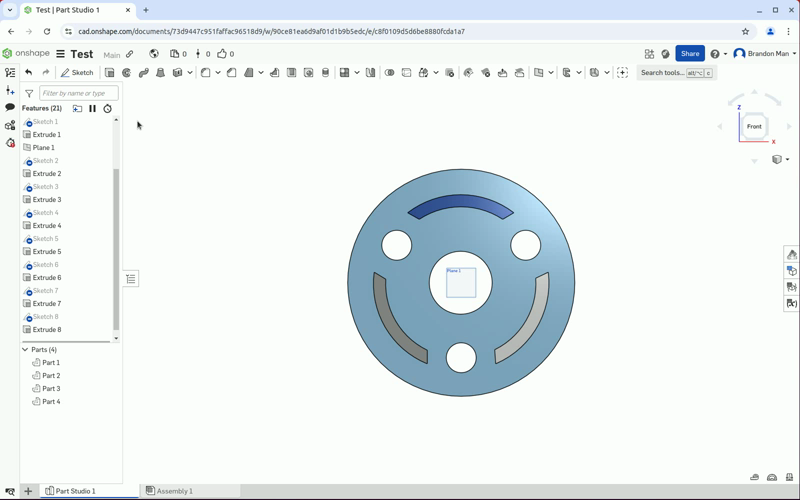
key(shift+7)
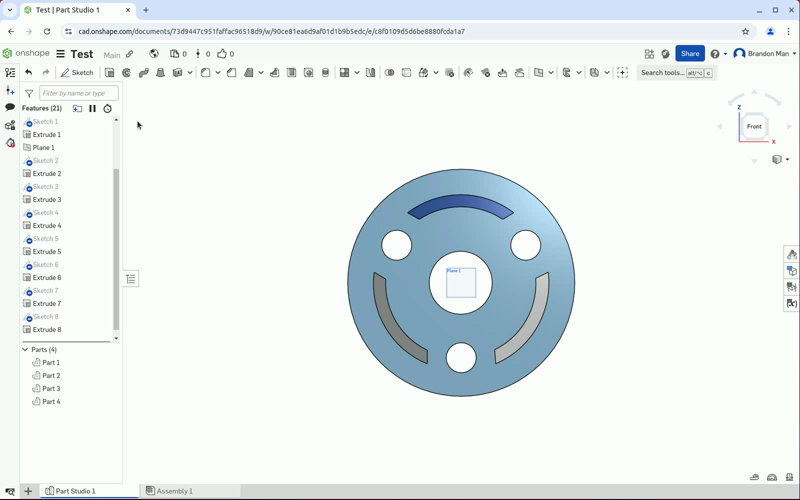
key(left, 2)
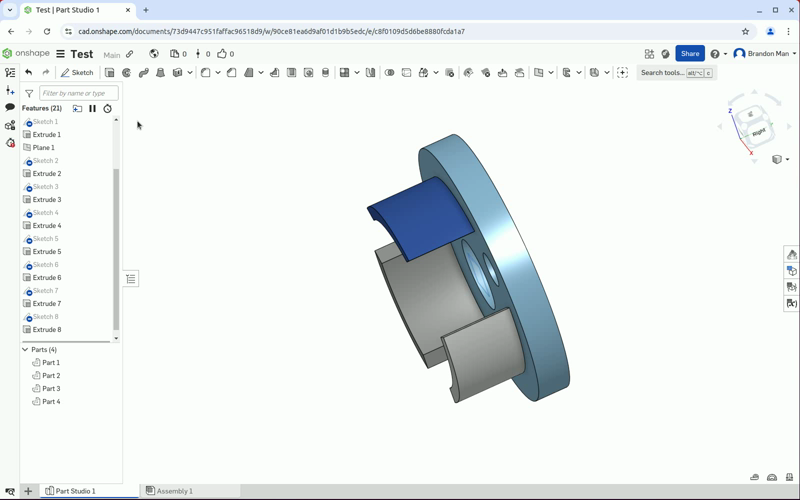
key(down, 2)
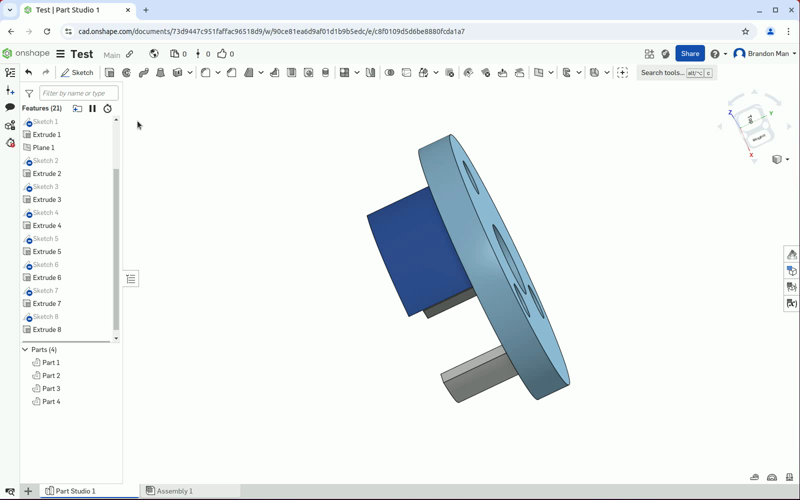
key(up, 2)
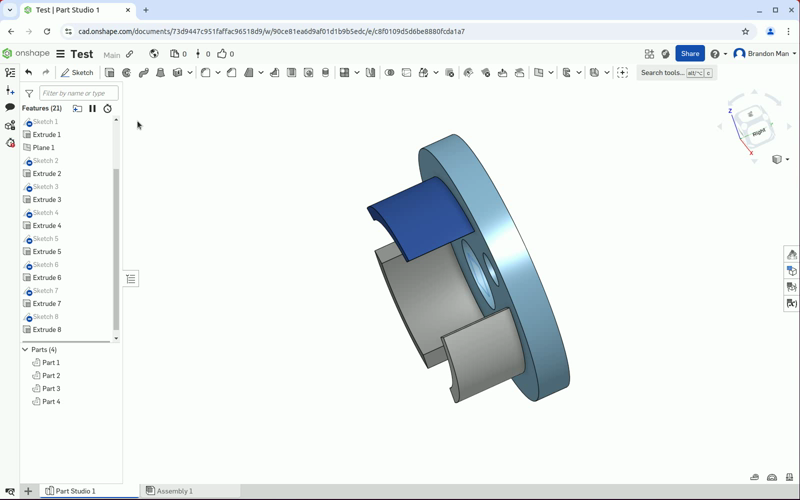
key(right, 2)
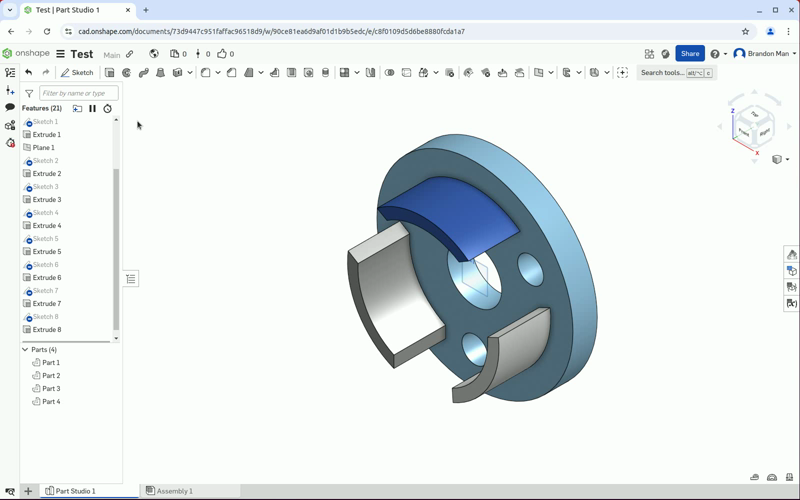
mouse_move(69, 124)
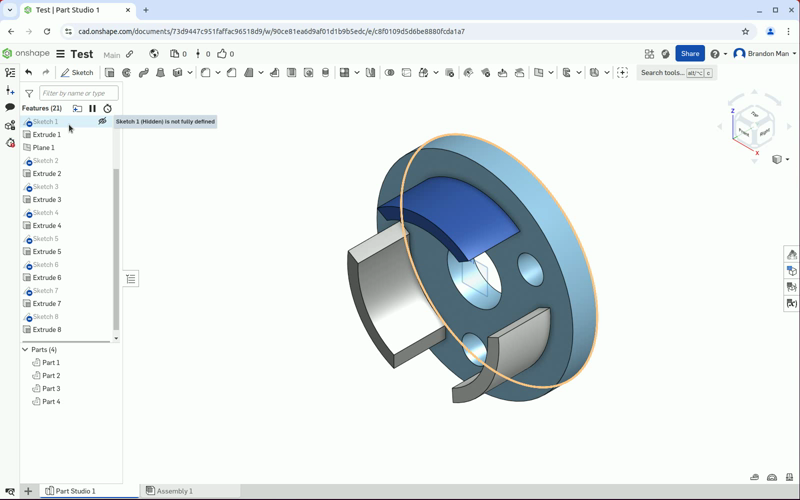
click(69, 124)